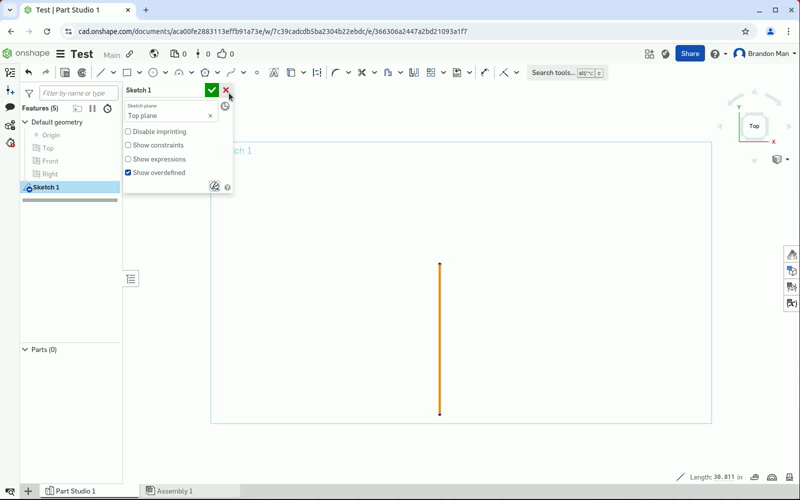
key(shift+h)
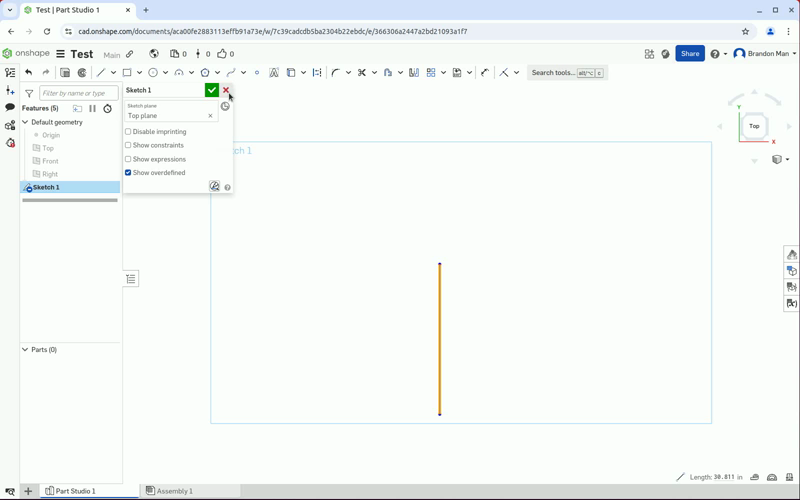
key(shift+s)
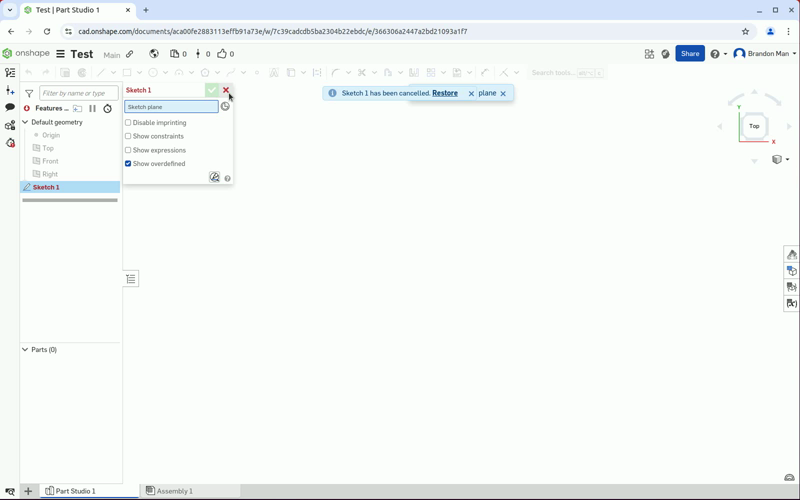
mouse_move(73, 150)
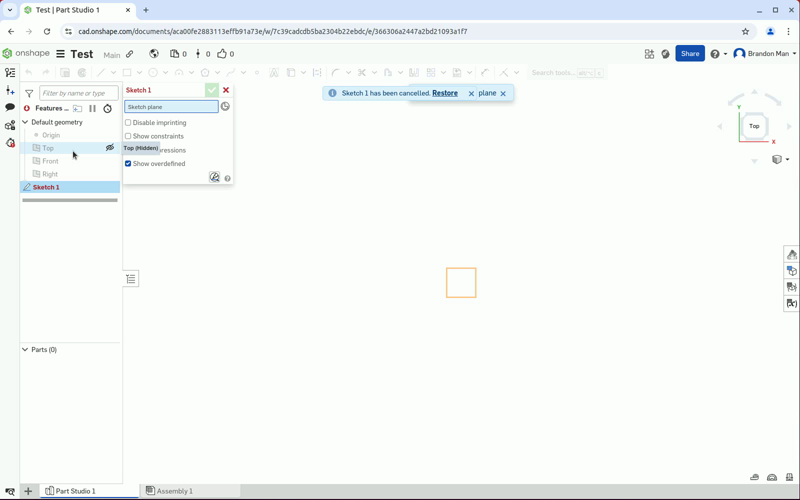
click(73, 150)
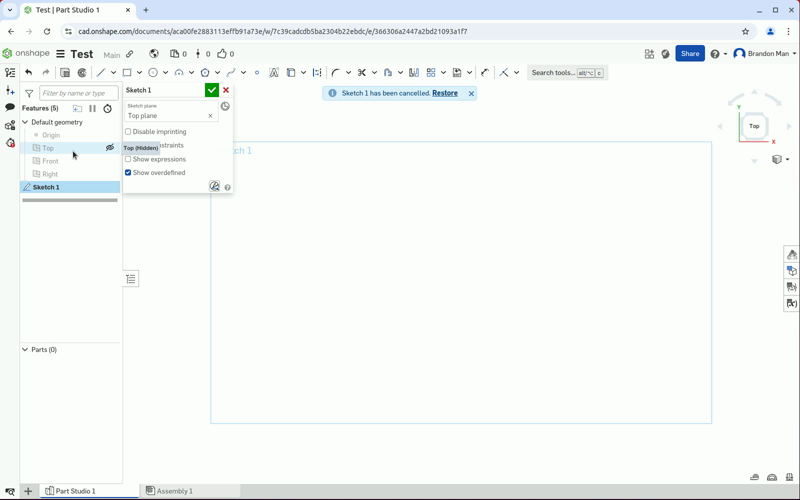
mouse_move(73, 352)
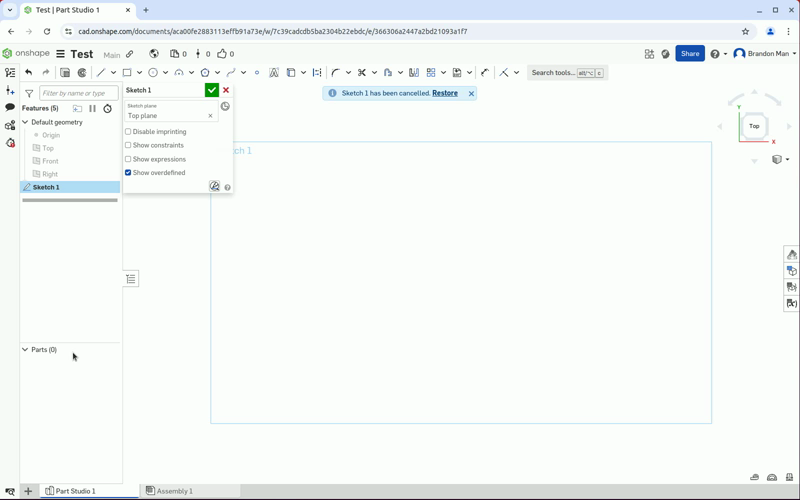
key(y)
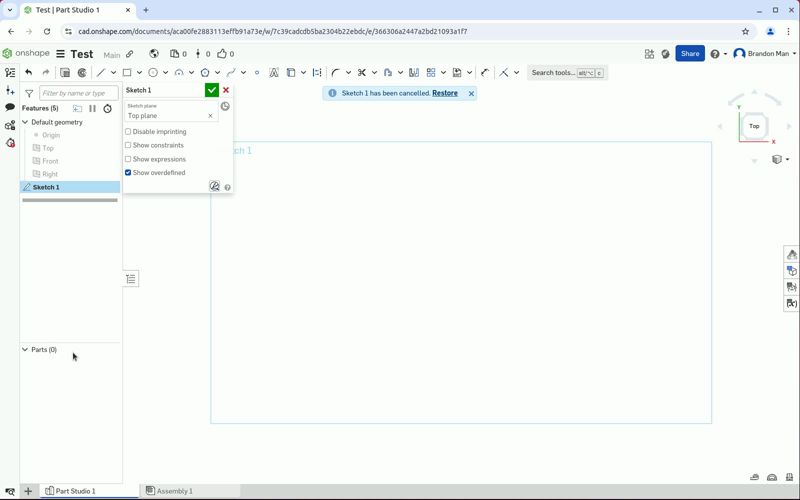
key(l)
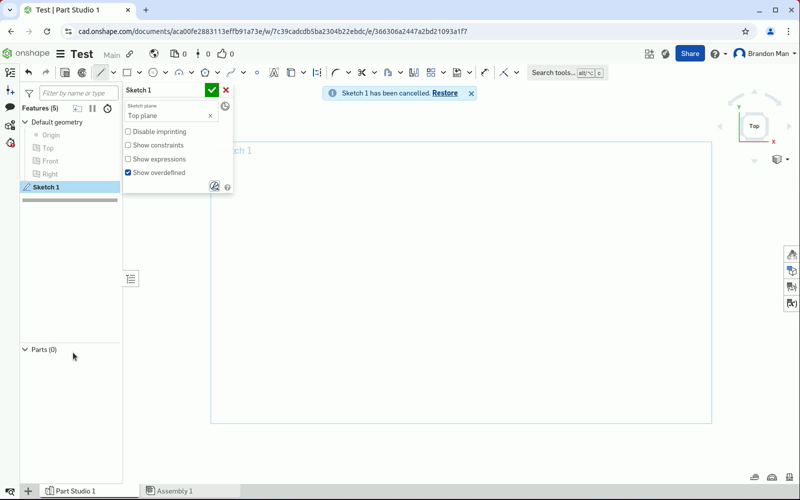
key_down(shift)
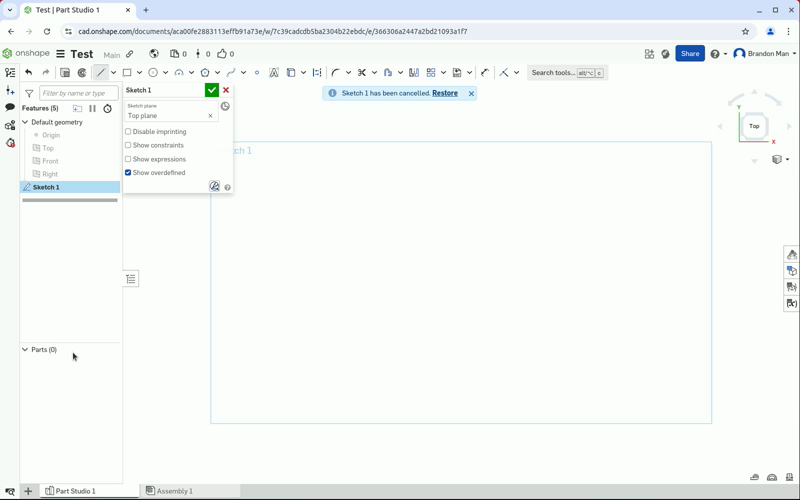
mouse_move(348, 297)
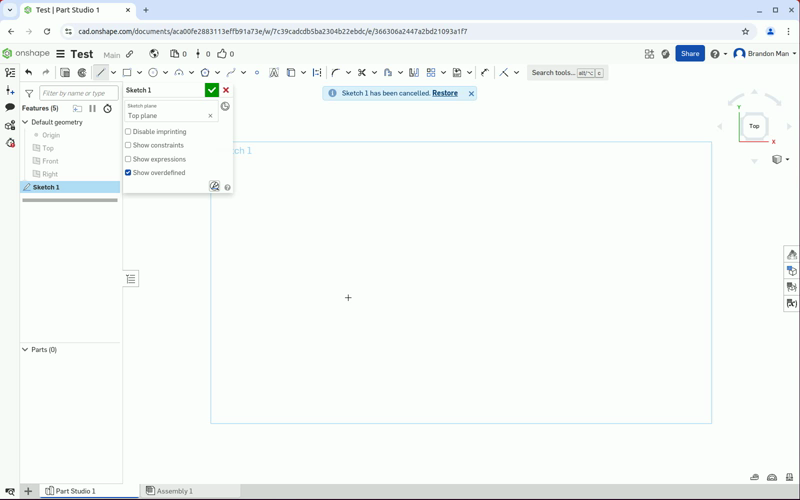
click(348, 297)
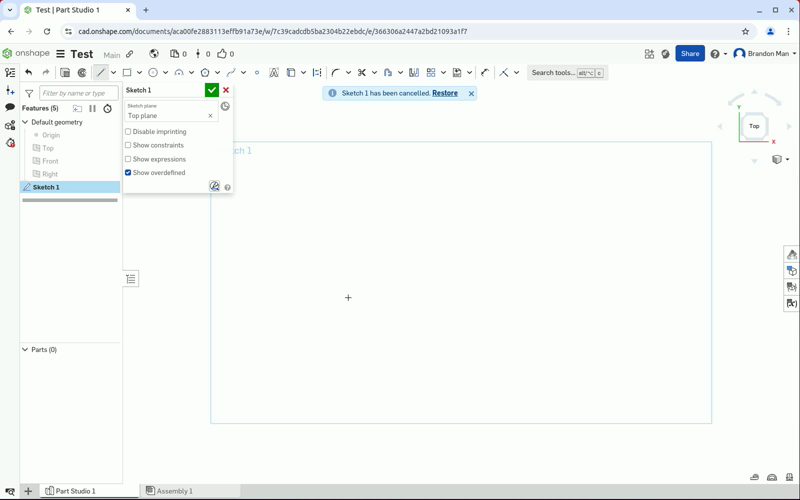
key_up(shift)
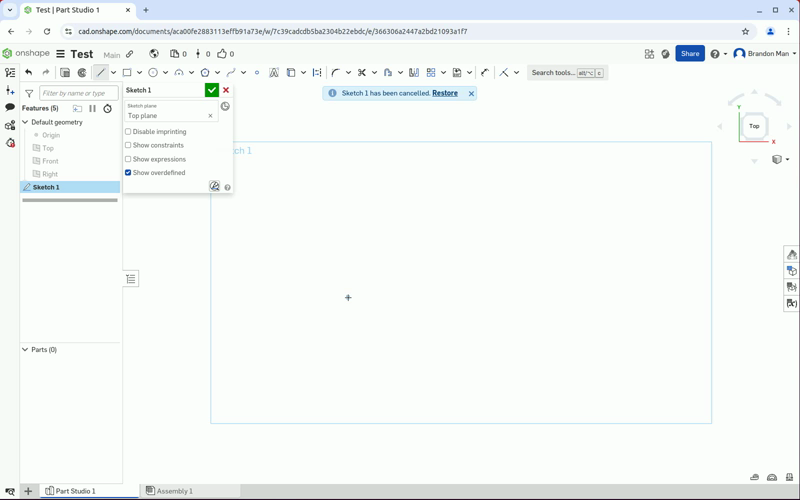
key_down(shift)
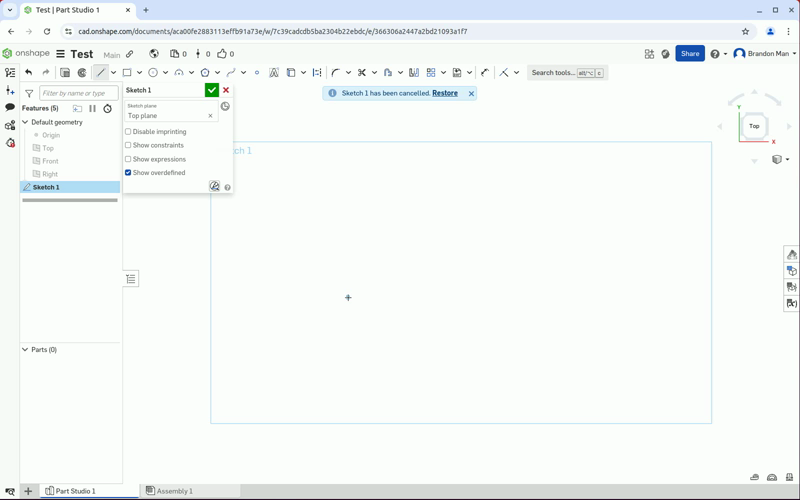
mouse_move(536, 297)
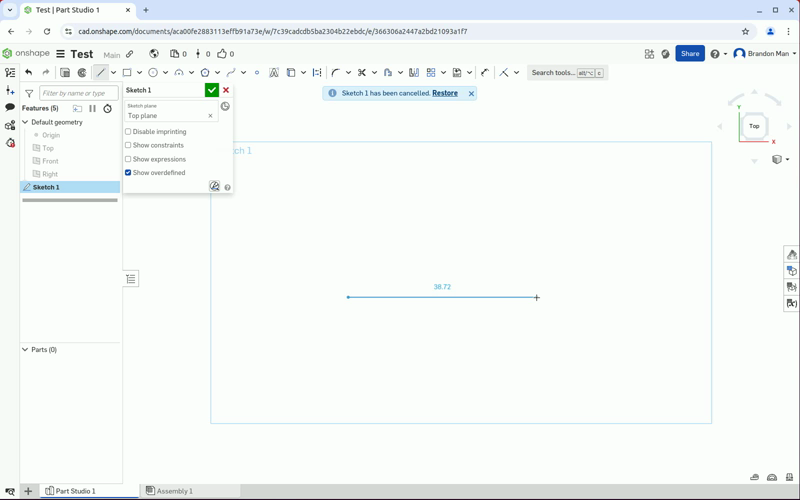
click(536, 297)
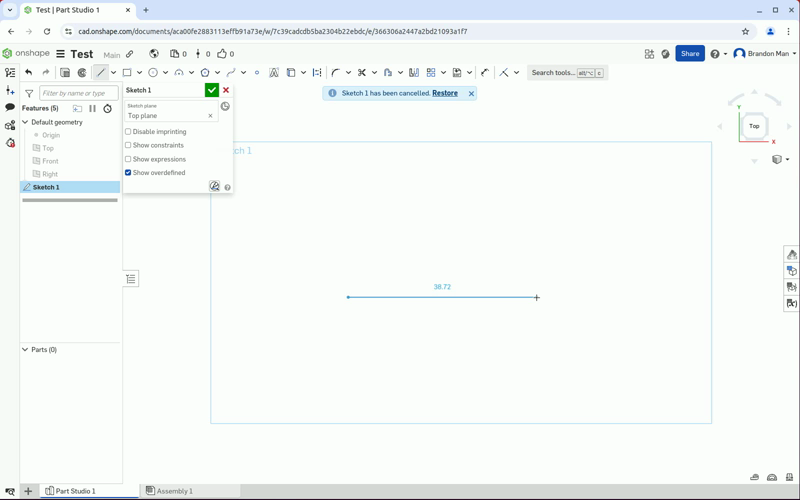
key_up(shift)
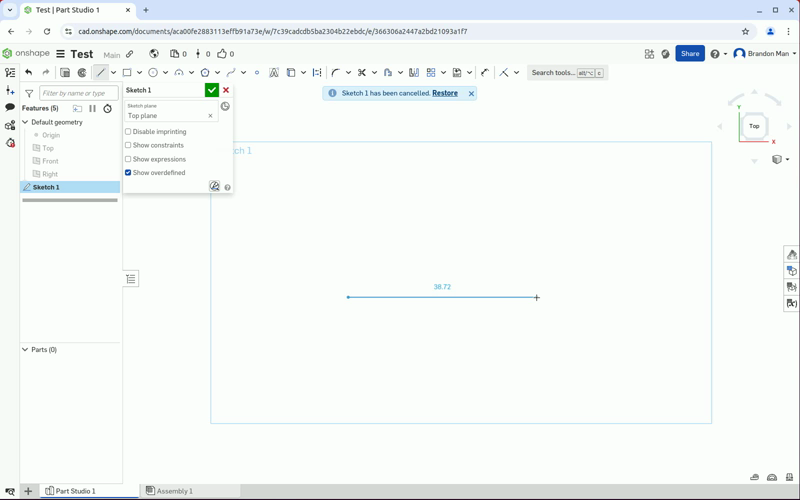
key_down(shift)
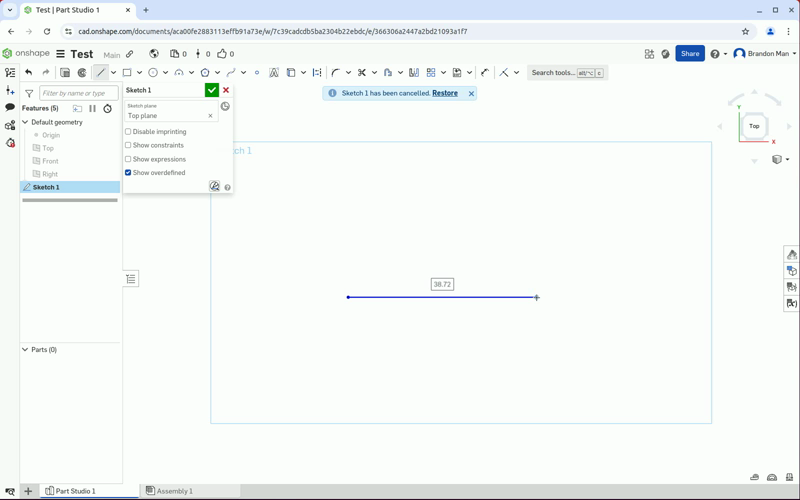
mouse_move(566, 297)
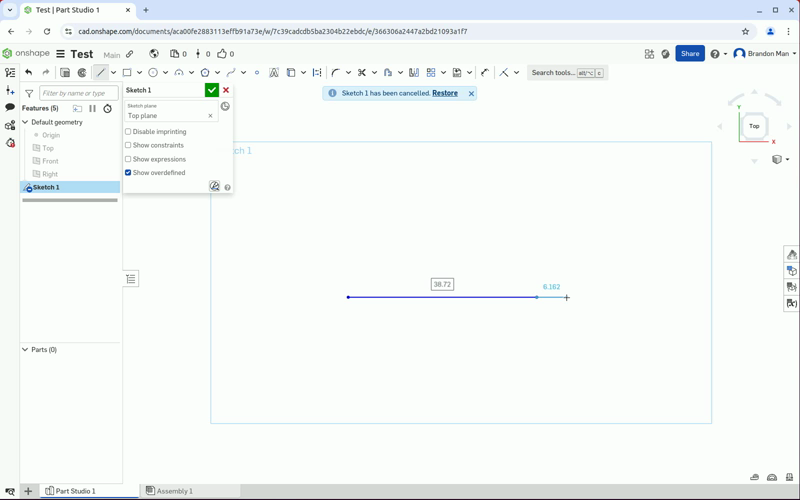
mouse_move(536, 289)
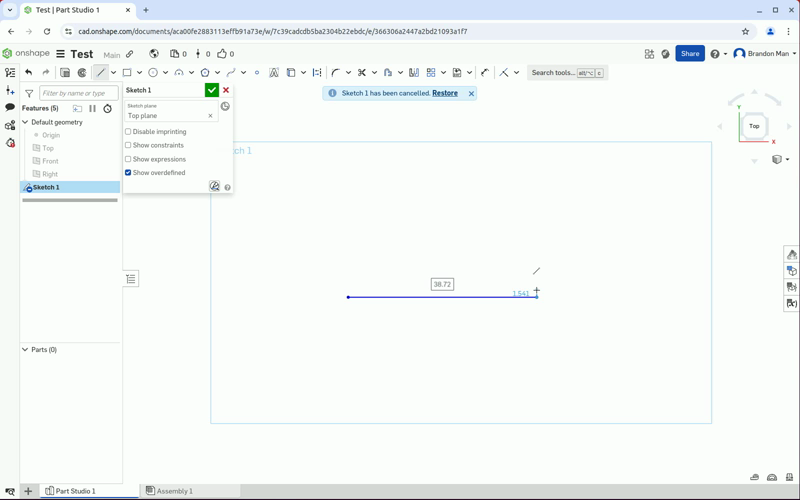
scroll(6)
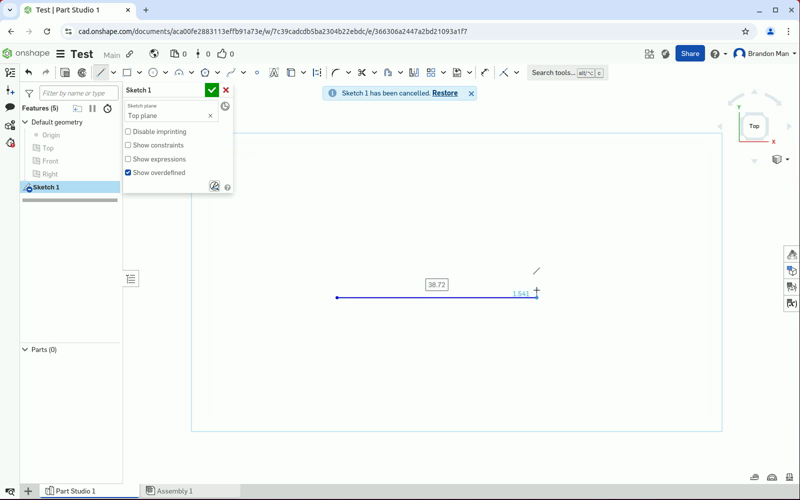
scroll(6)
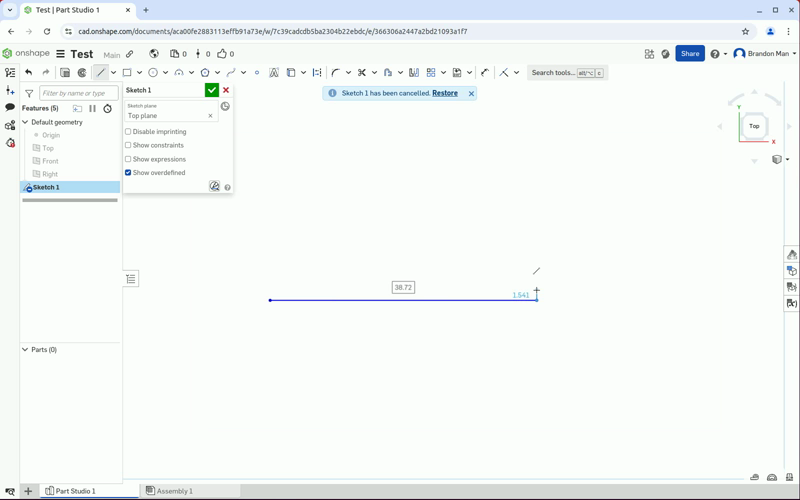
scroll(6)
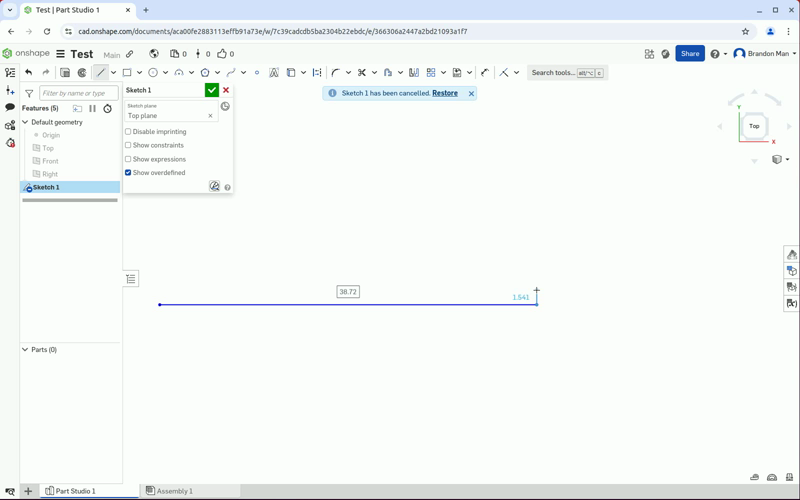
scroll(6)
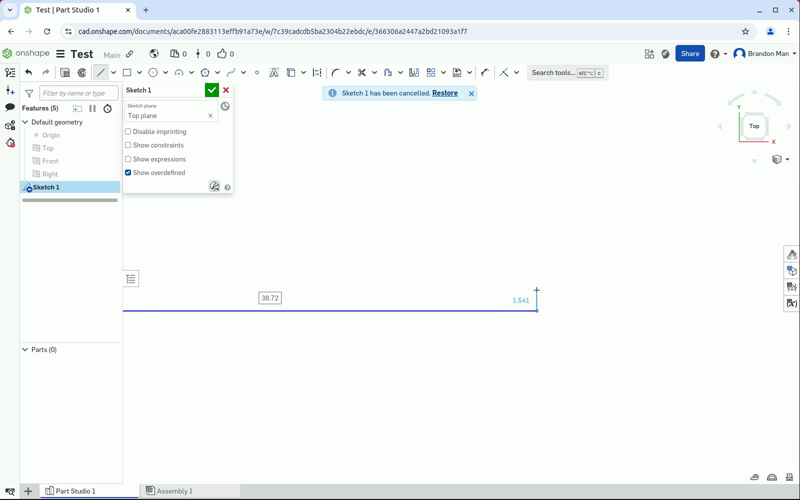
scroll(6)
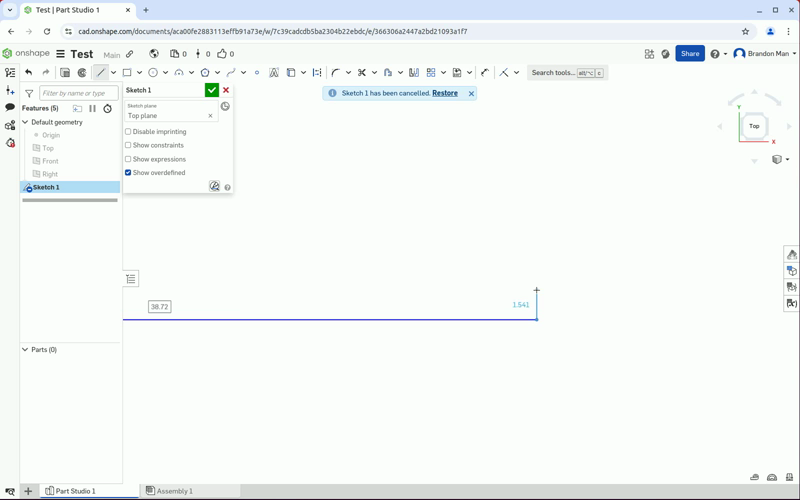
scroll(6)
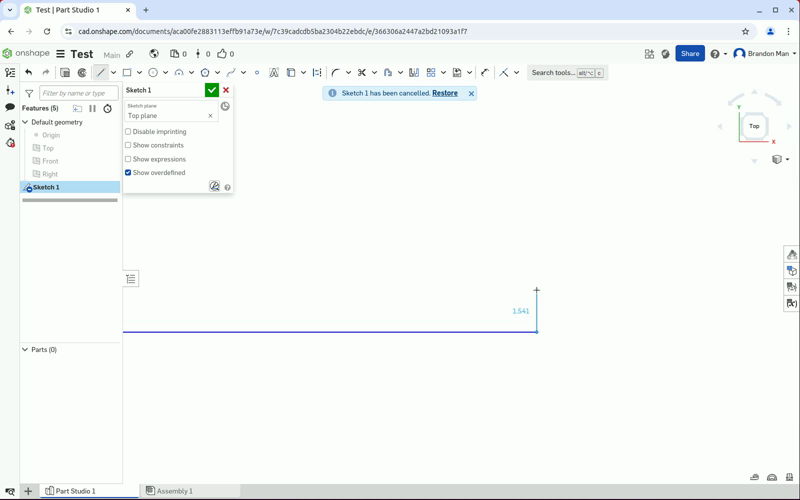
scroll(6)
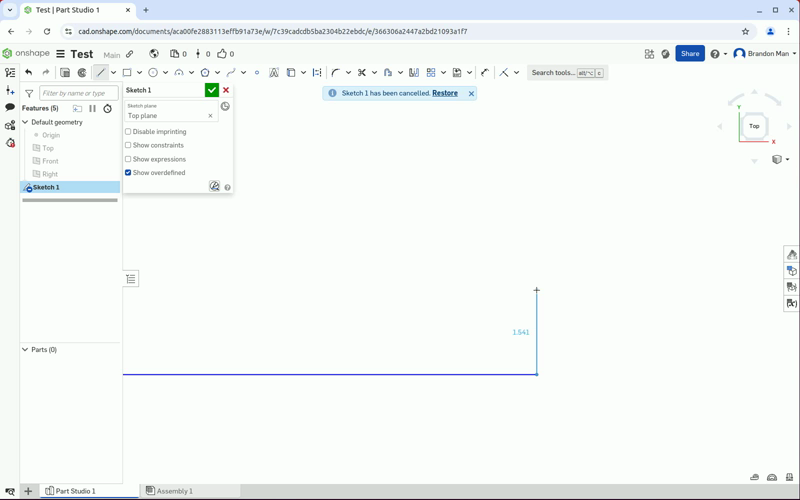
click(536, 289)
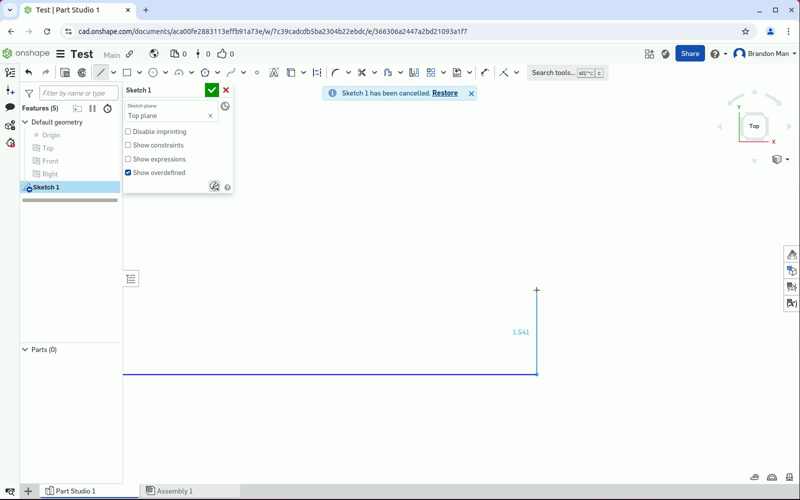
scroll(-6)
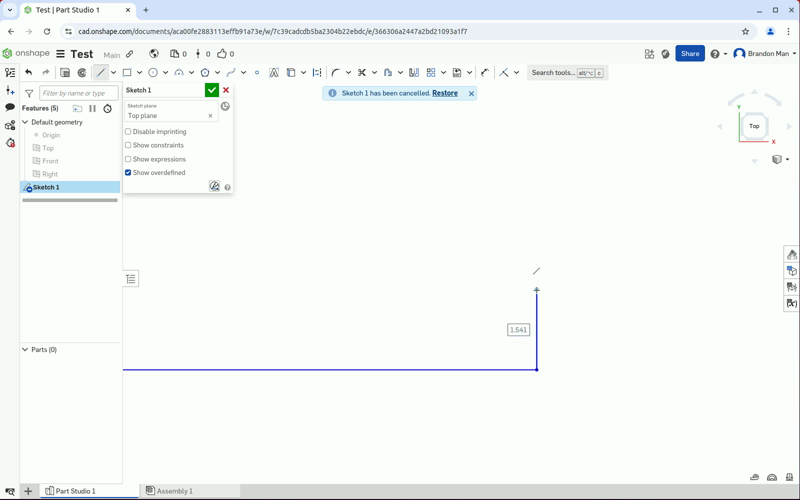
scroll(-6)
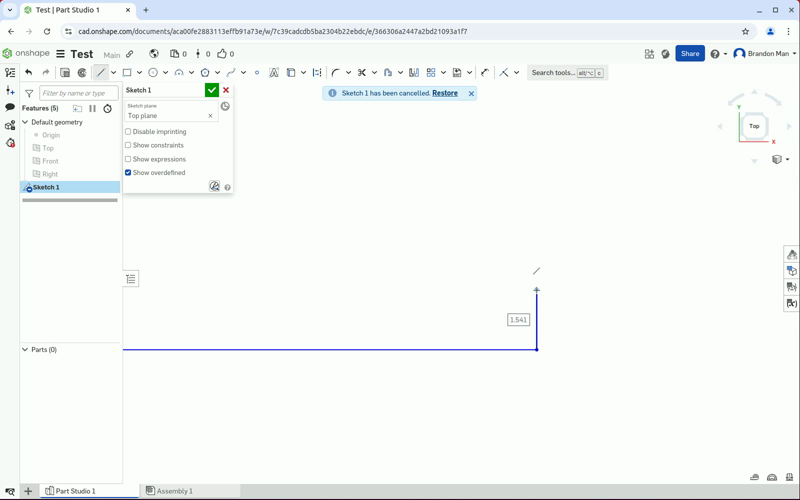
scroll(-6)
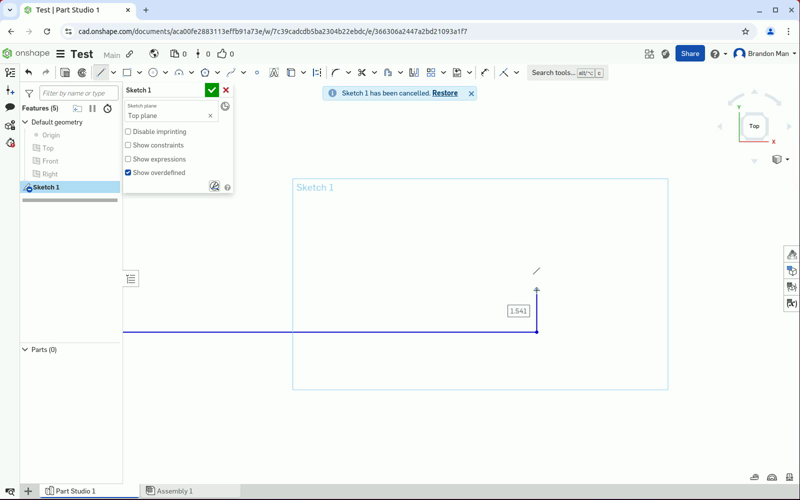
scroll(-6)
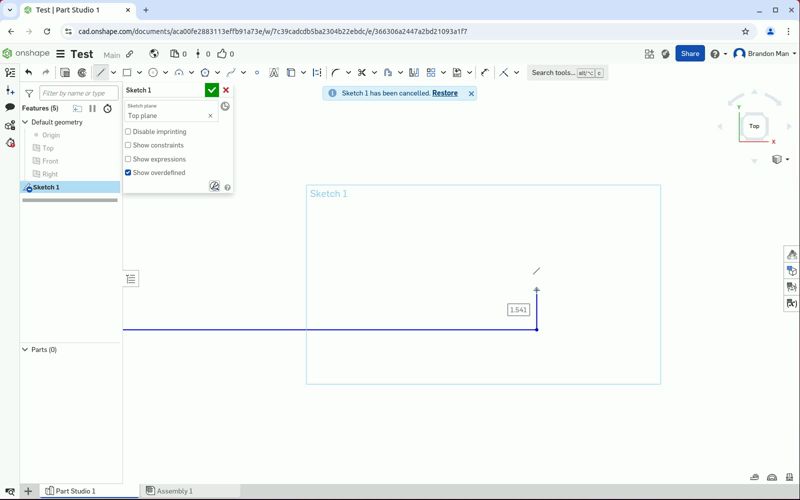
scroll(-6)
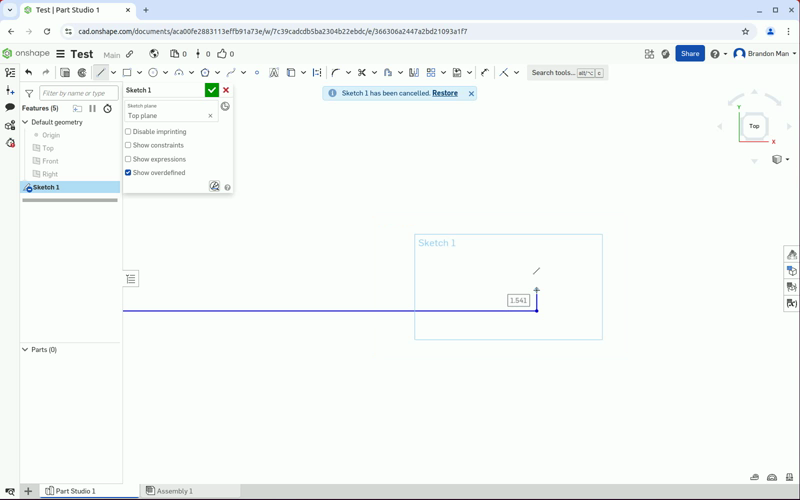
scroll(-6)
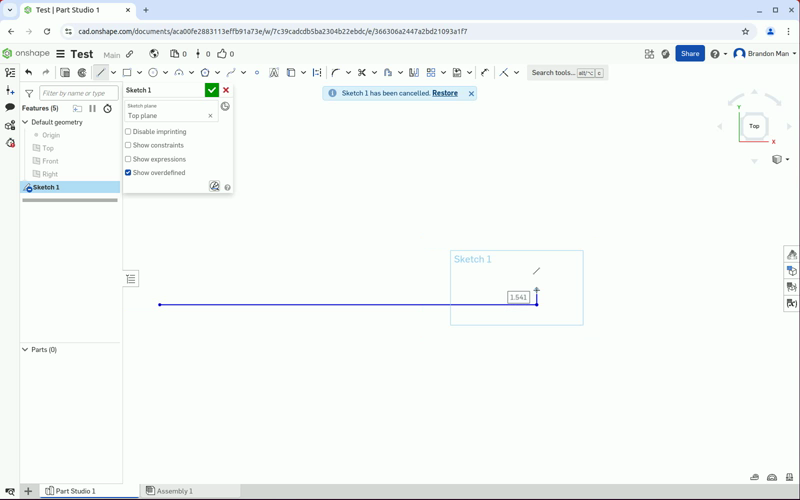
scroll(-6)
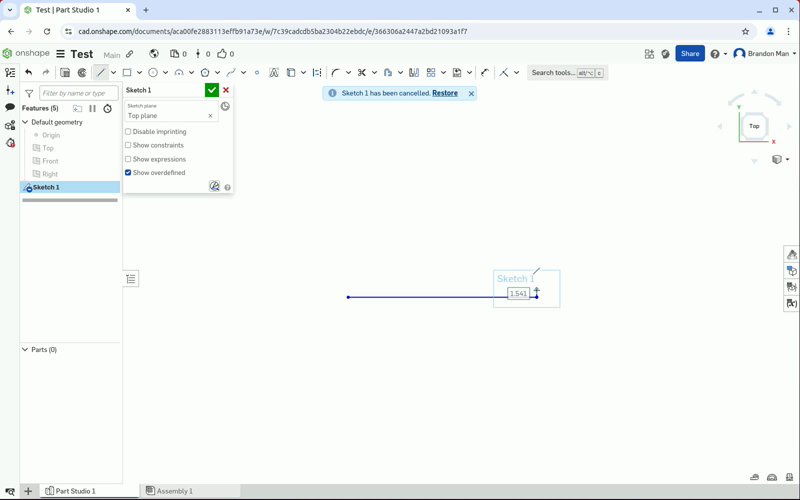
key_up(shift)
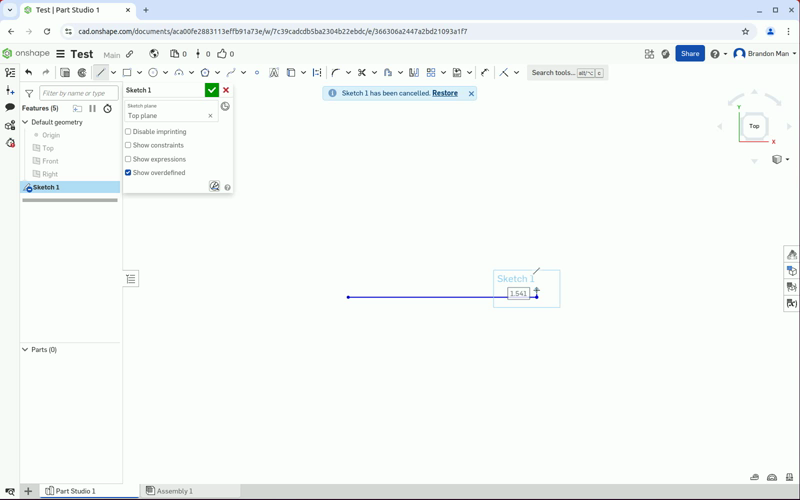
key_down(shift)
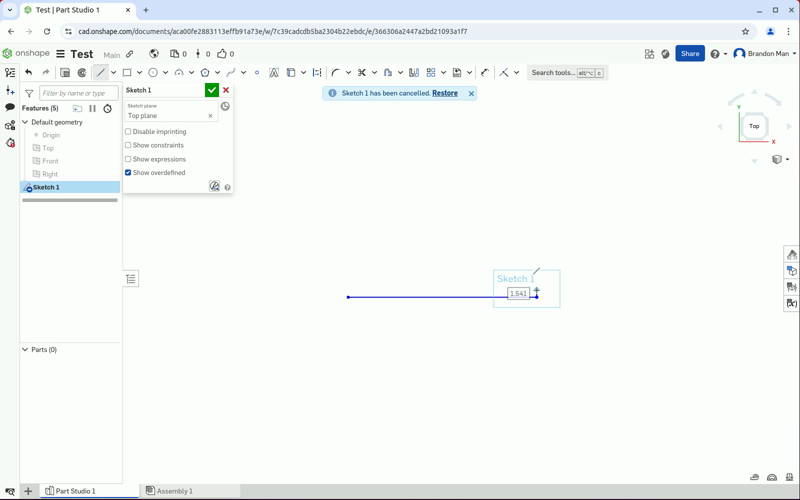
mouse_move(428, 289)
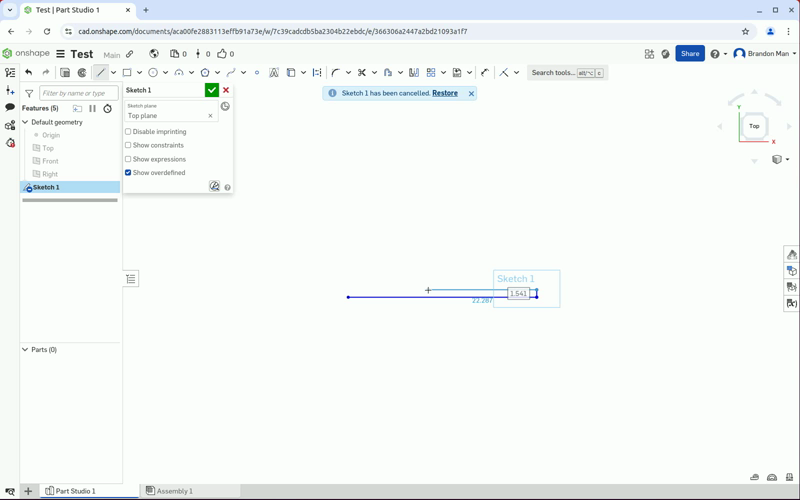
click(428, 289)
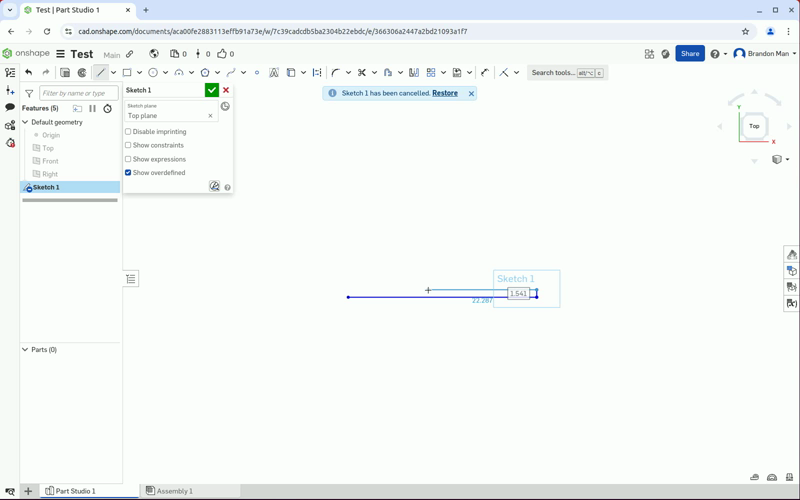
key_up(shift)
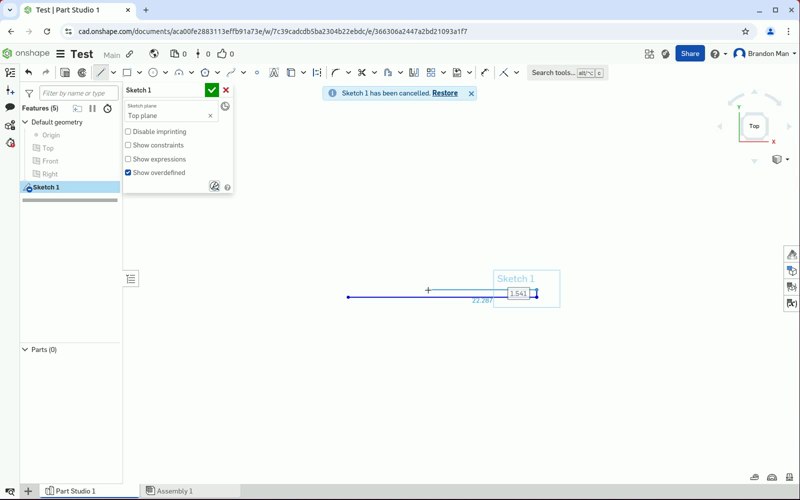
key_down(shift)
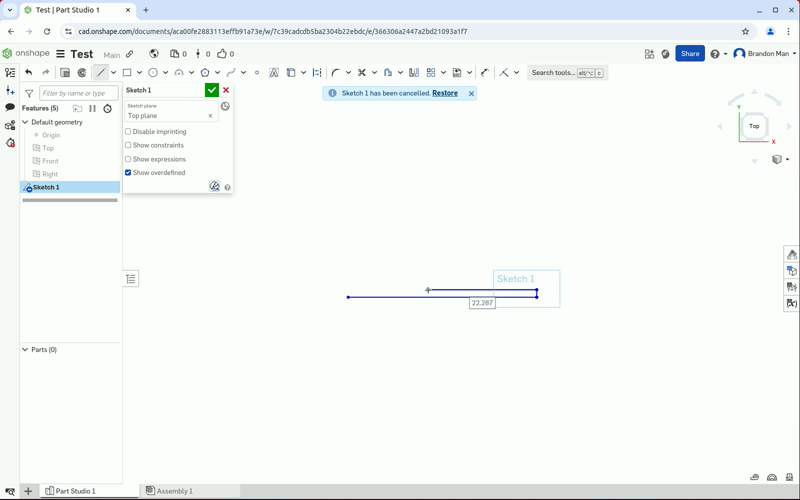
mouse_move(458, 289)
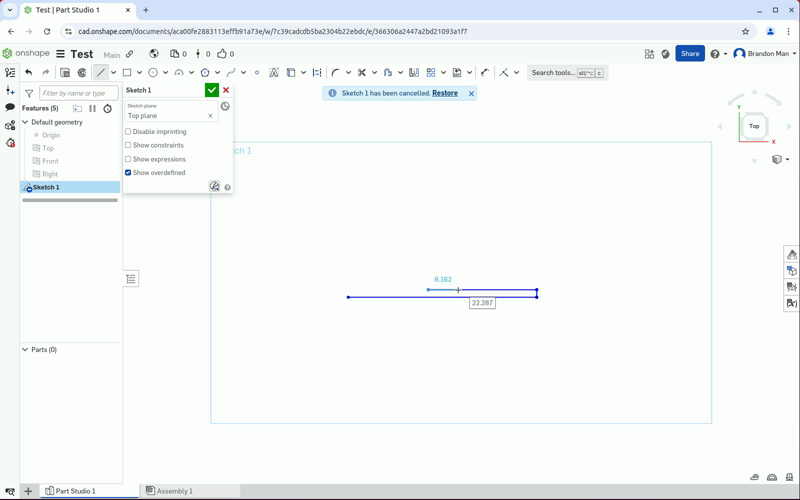
mouse_move(428, 287)
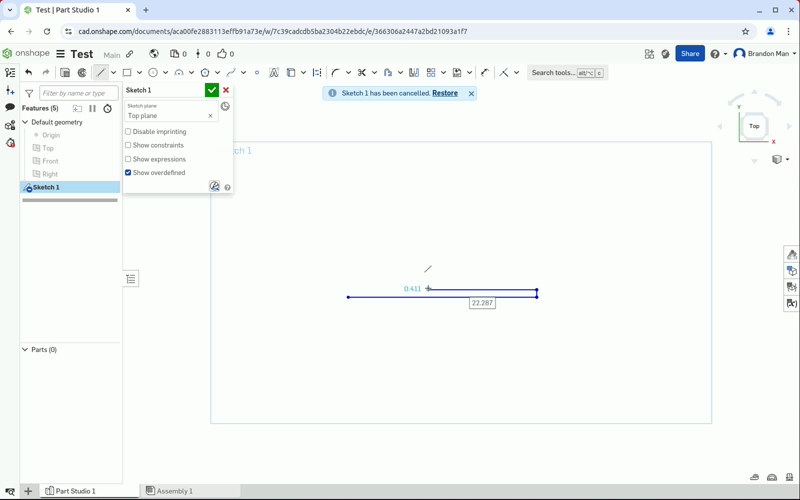
scroll(6)
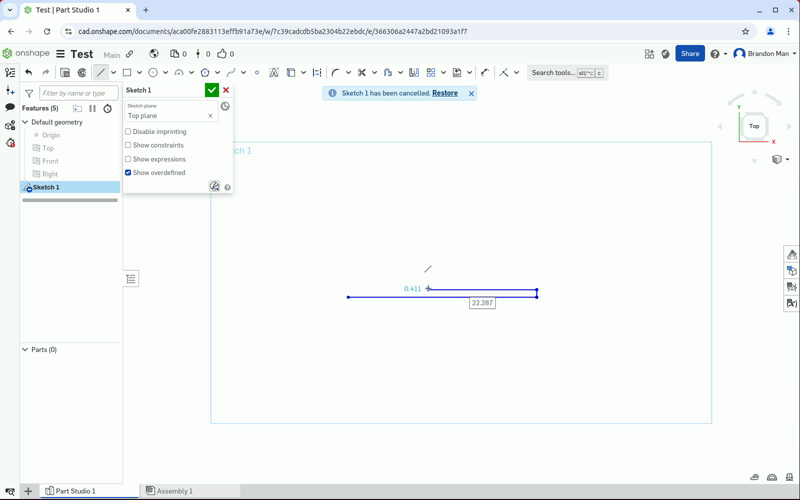
scroll(6)
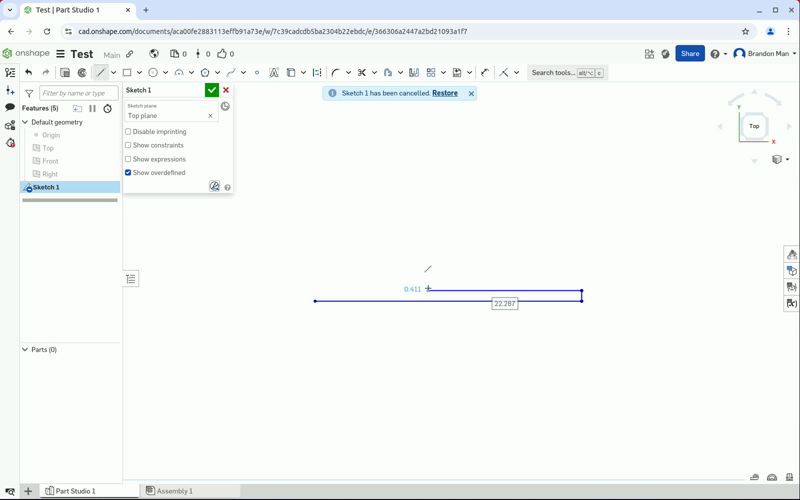
scroll(6)
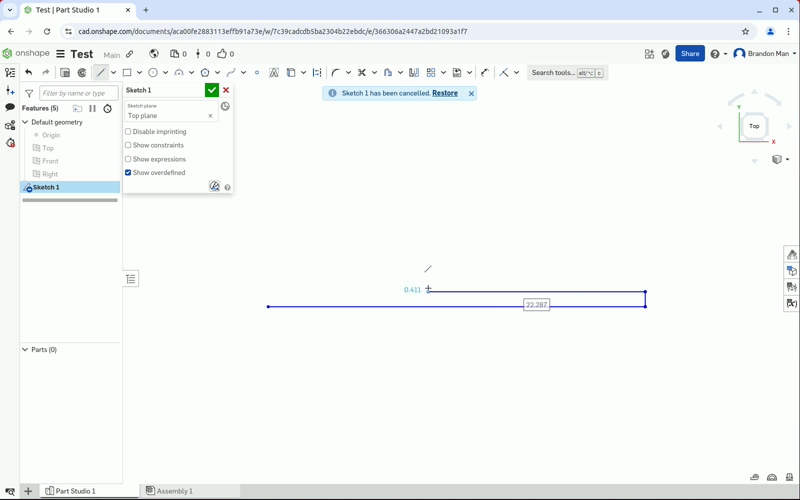
scroll(6)
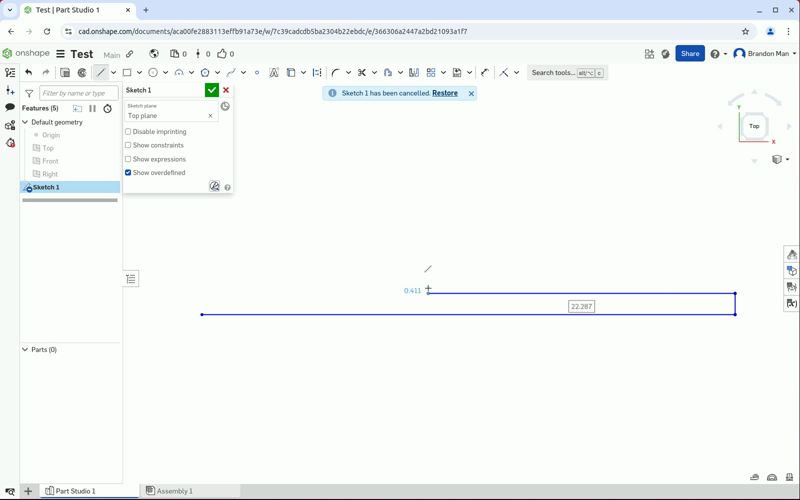
scroll(6)
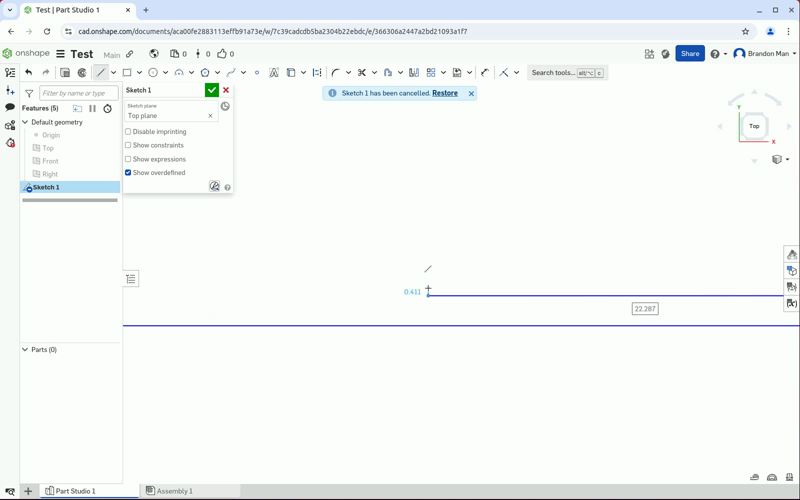
scroll(6)
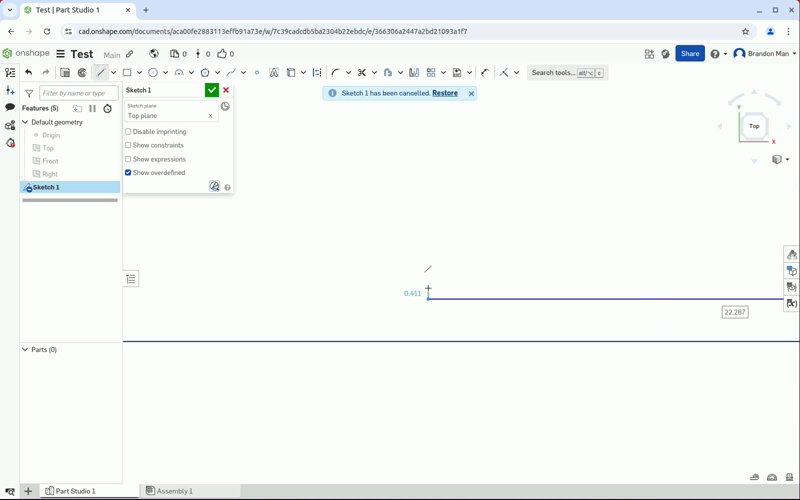
scroll(6)
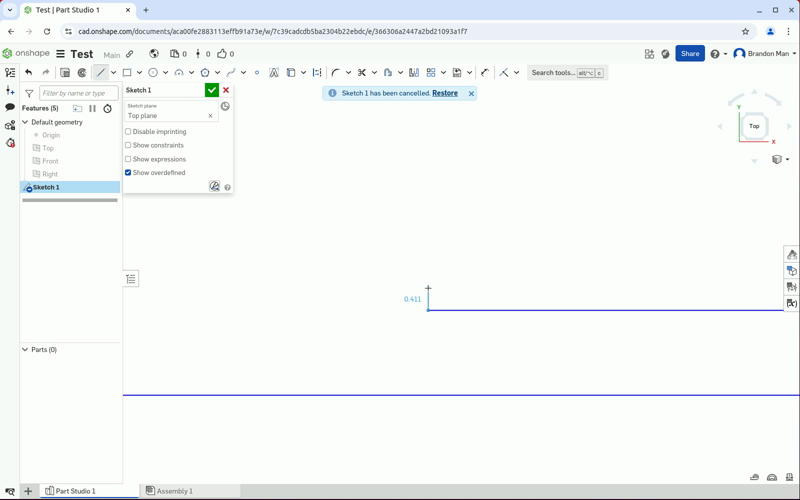
click(428, 287)
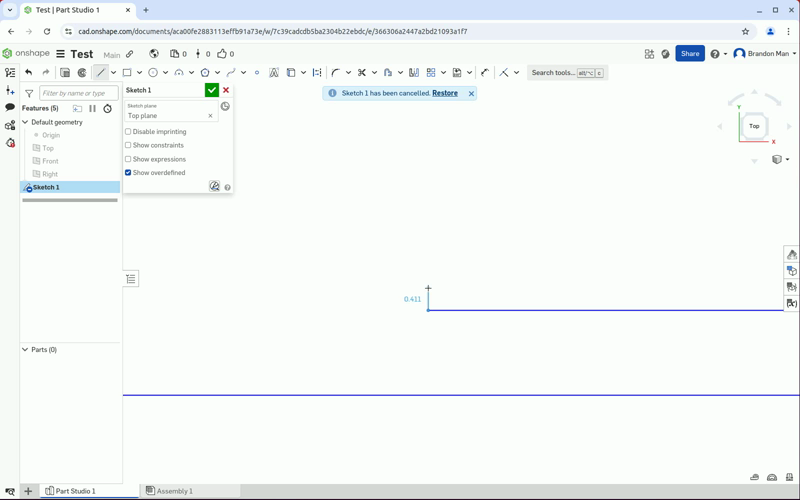
scroll(-6)
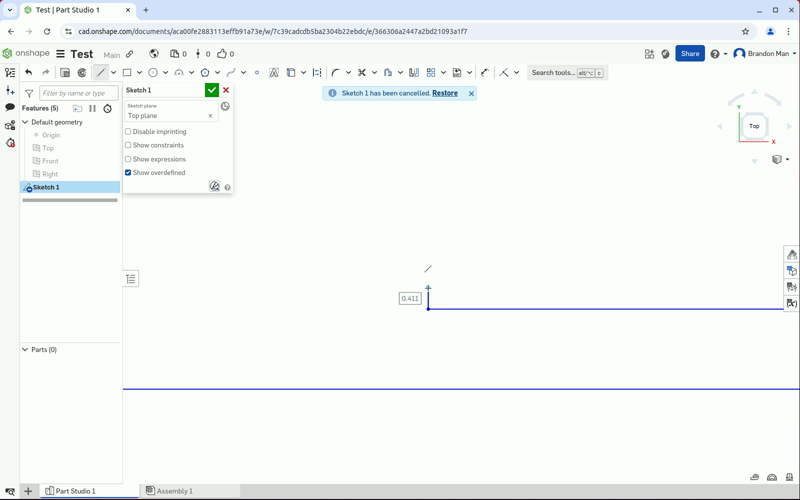
scroll(-6)
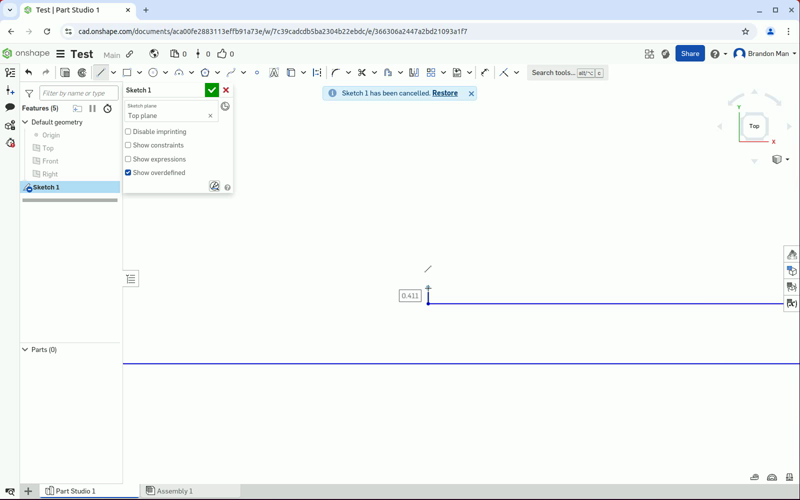
scroll(-6)
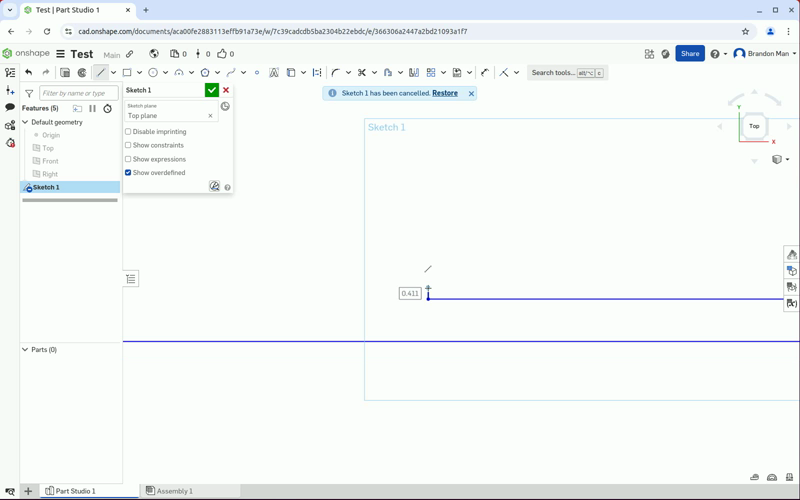
scroll(-6)
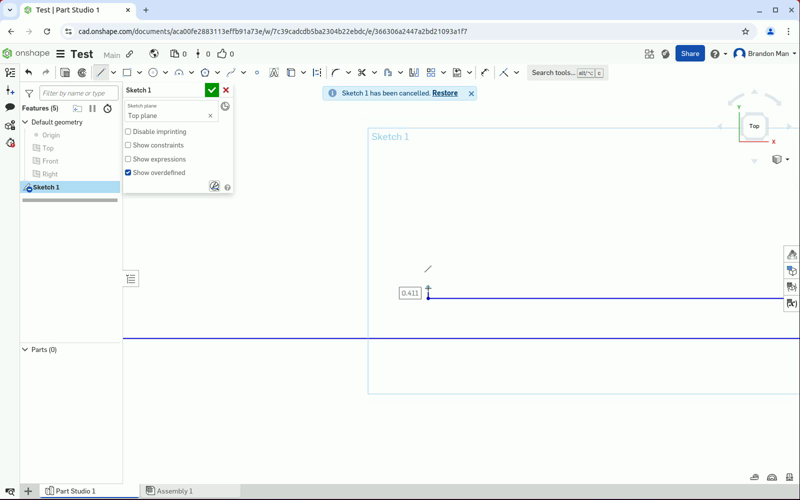
scroll(-6)
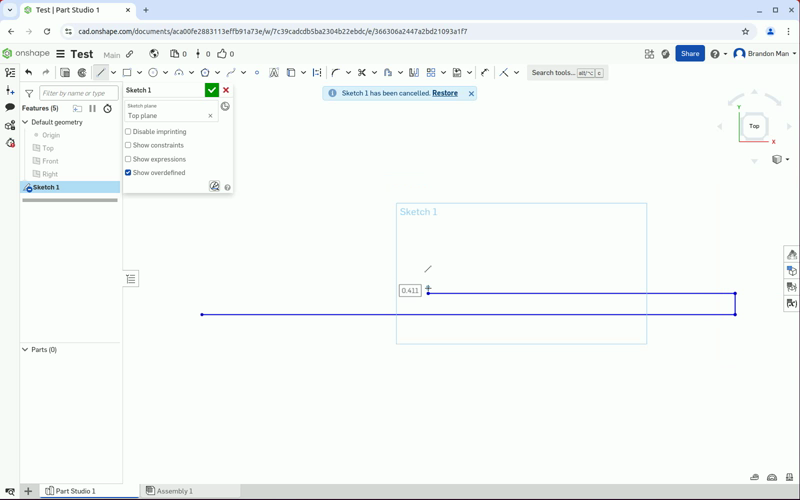
scroll(-6)
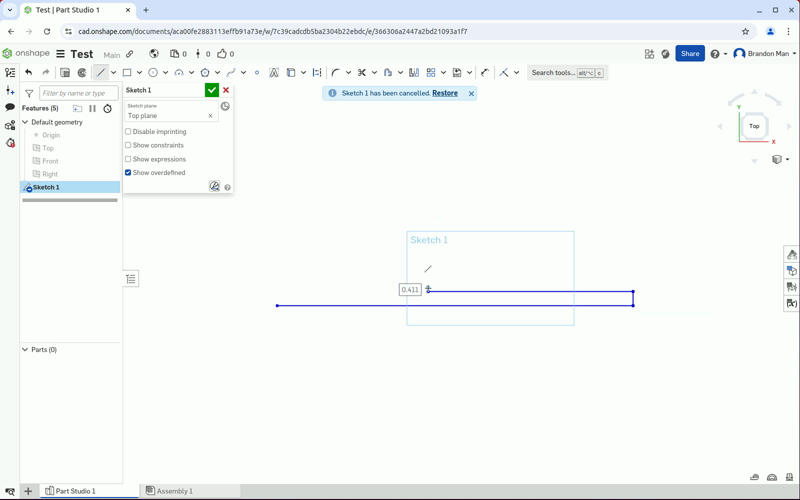
scroll(-6)
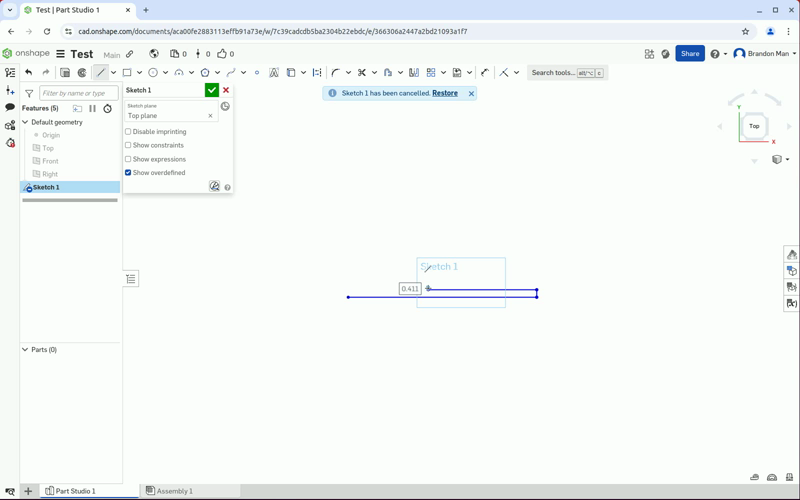
key_up(shift)
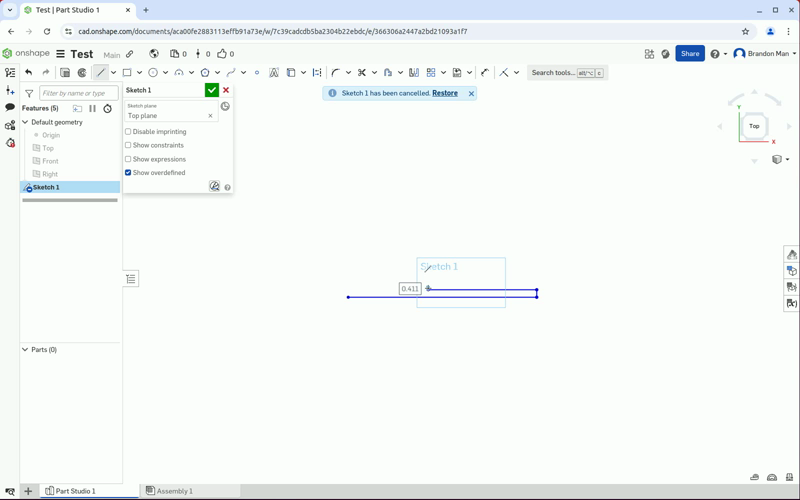
key_down(shift)
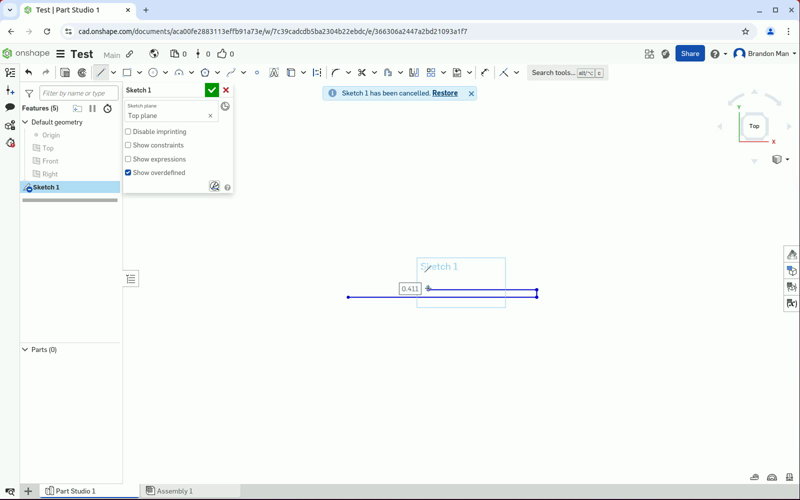
mouse_move(572, 287)
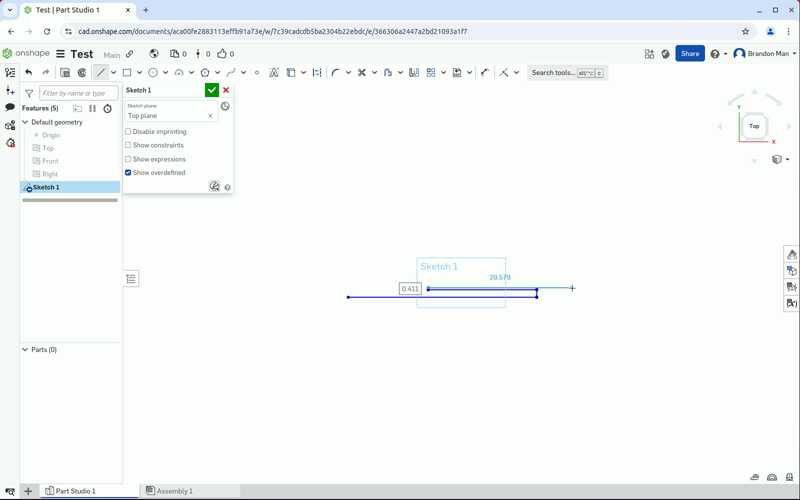
click(572, 287)
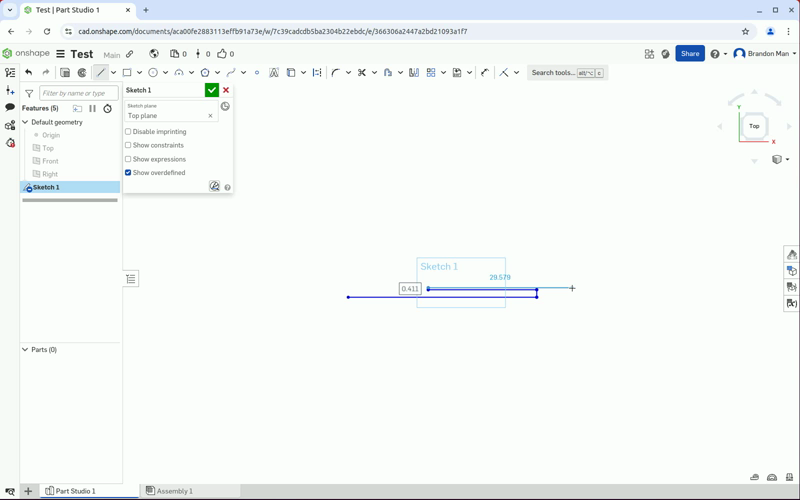
key_up(shift)
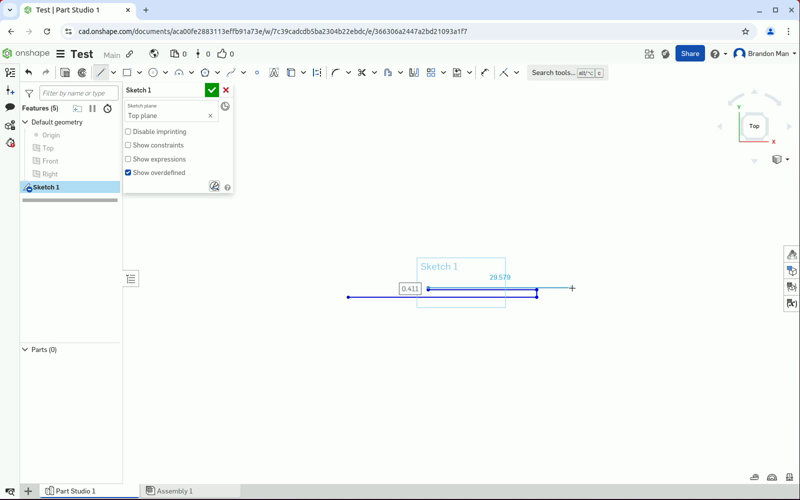
key_down(shift)
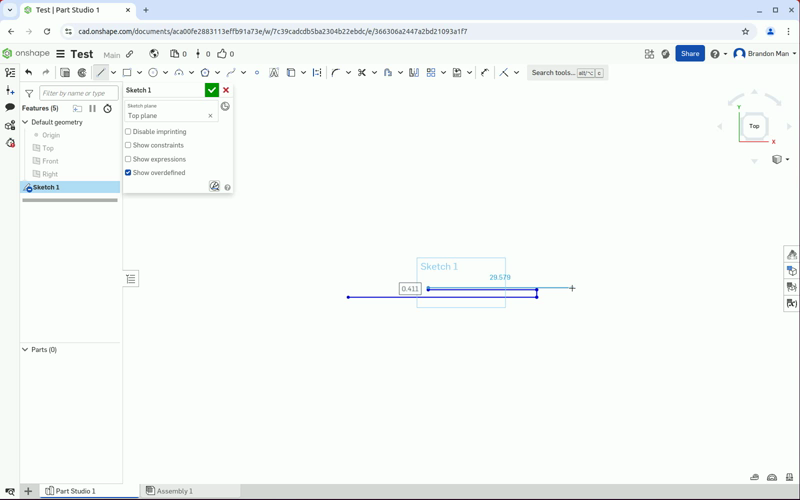
mouse_move(589, 287)
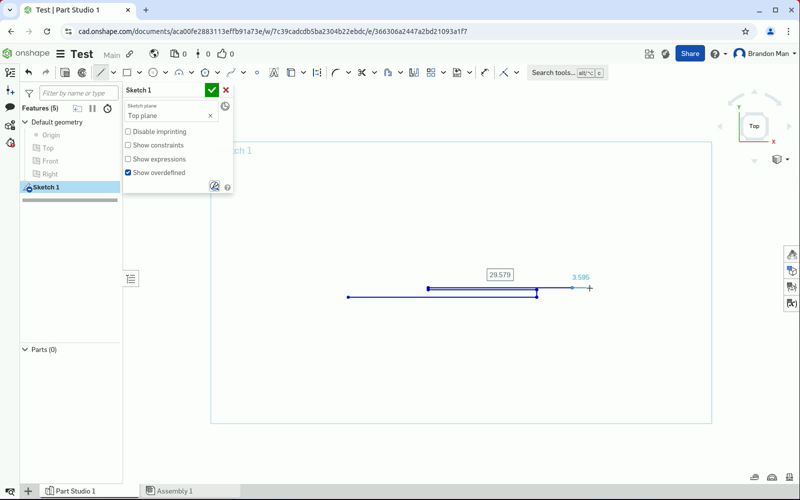
mouse_move(572, 280)
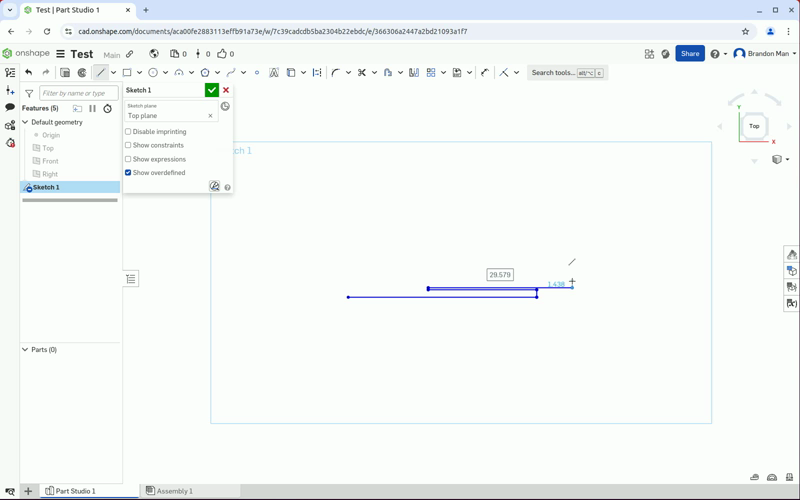
scroll(6)
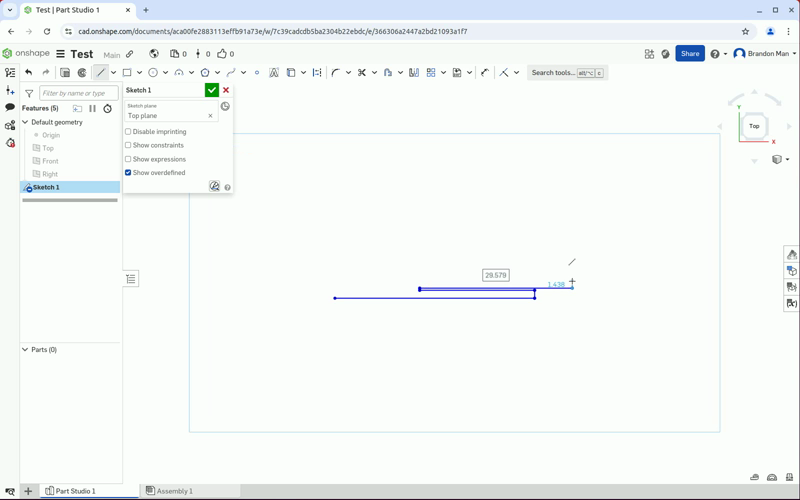
scroll(6)
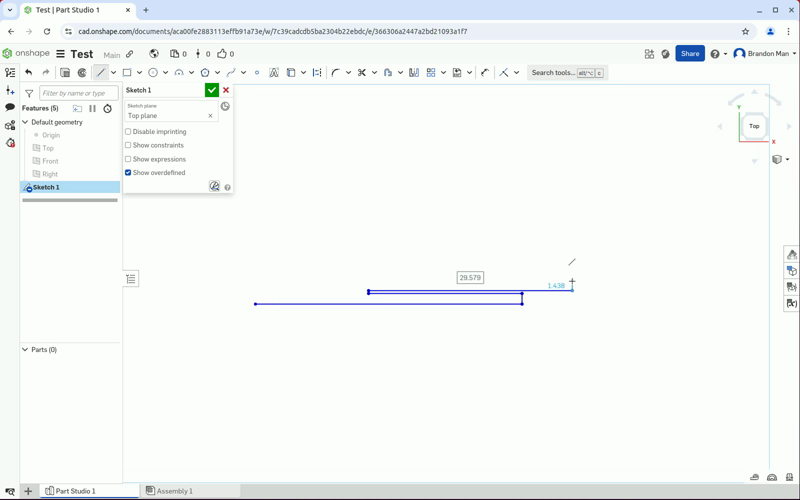
scroll(6)
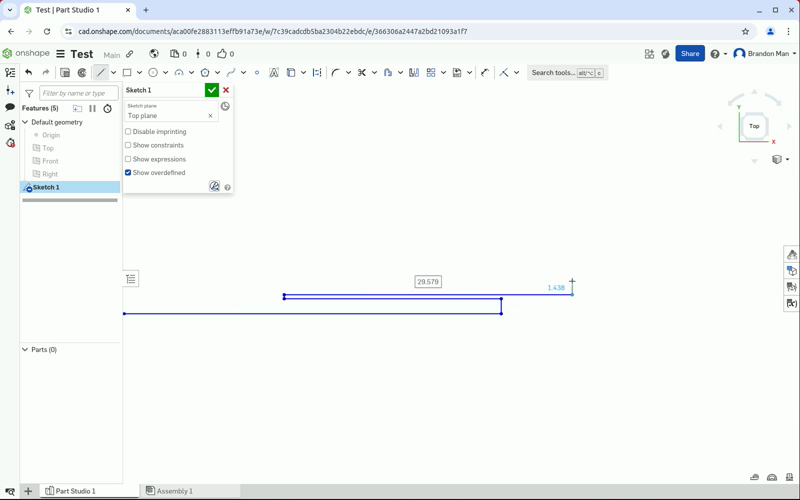
scroll(6)
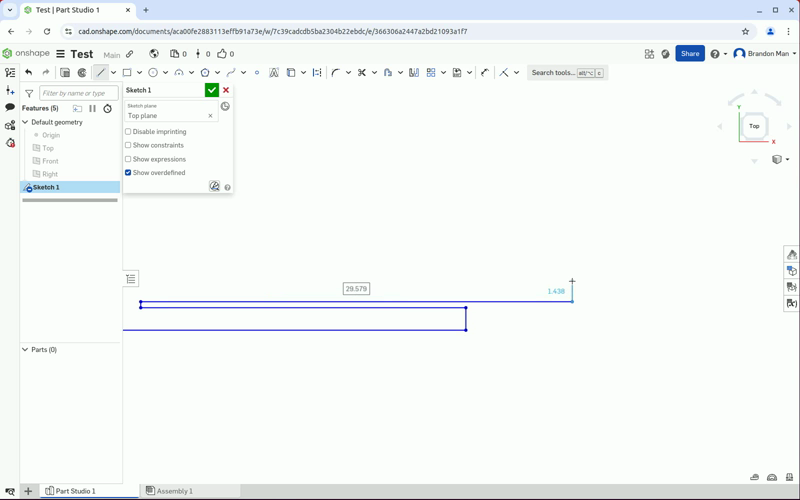
scroll(6)
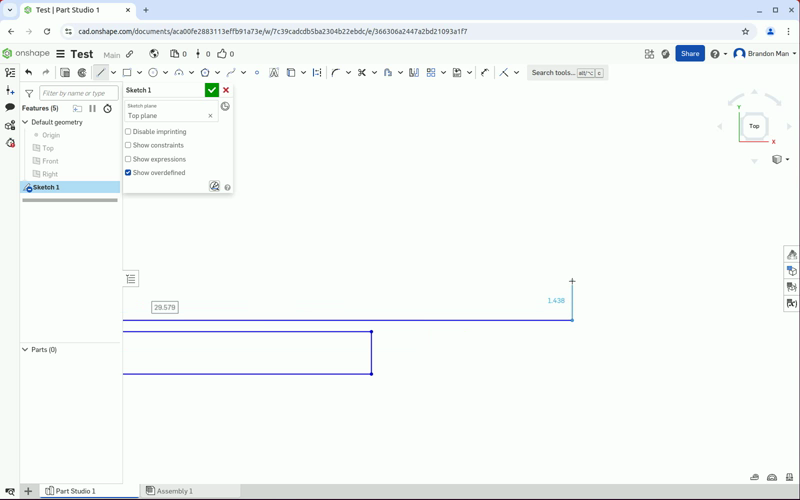
scroll(6)
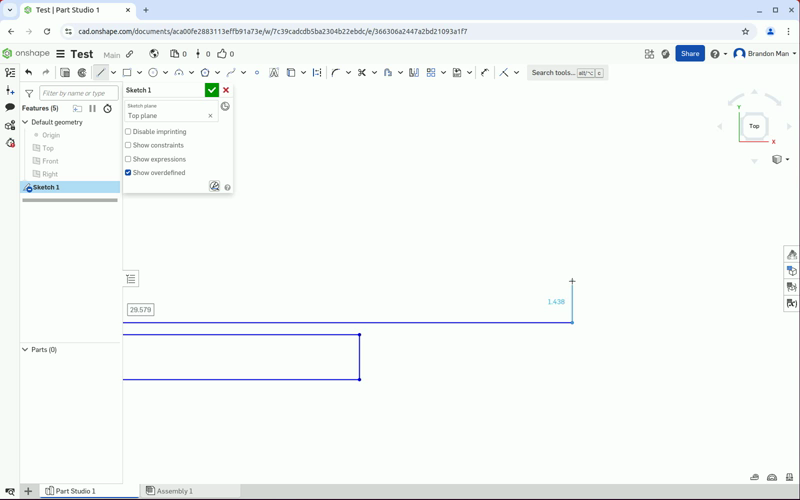
scroll(6)
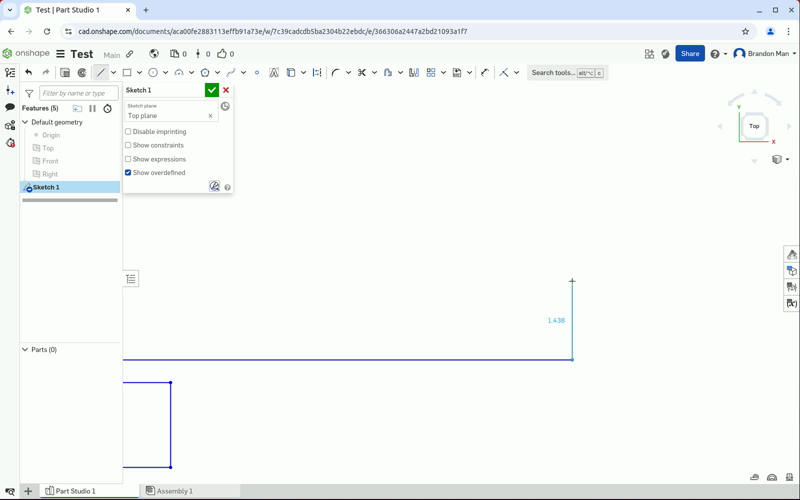
click(572, 280)
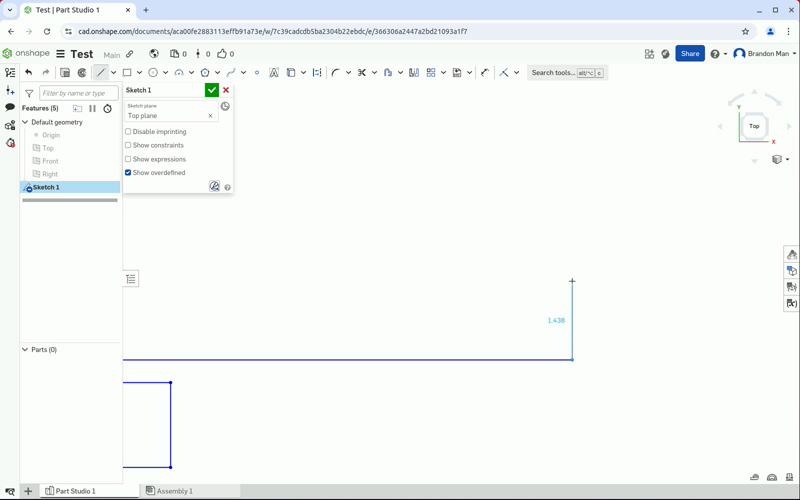
scroll(-6)
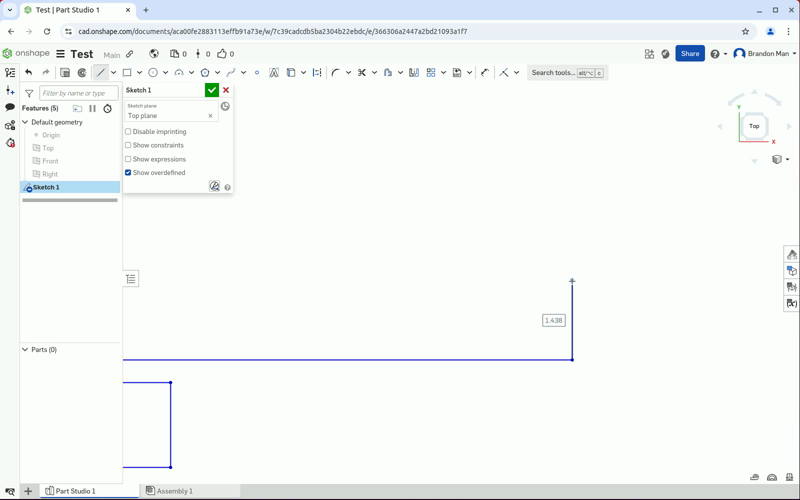
scroll(-6)
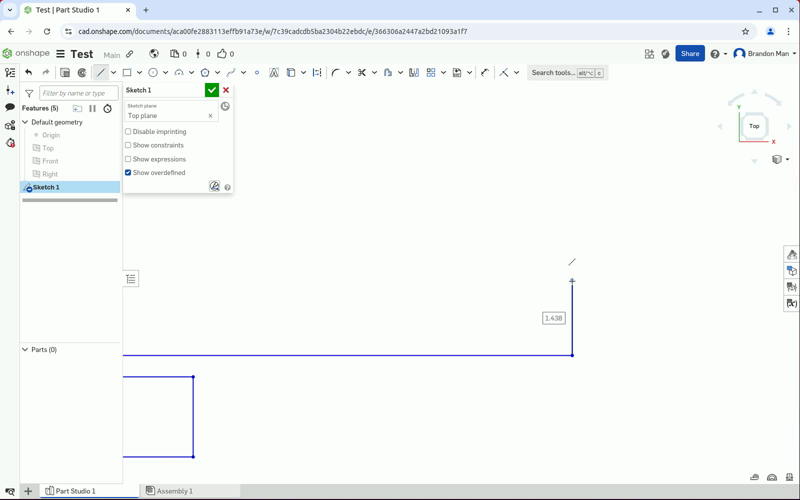
scroll(-6)
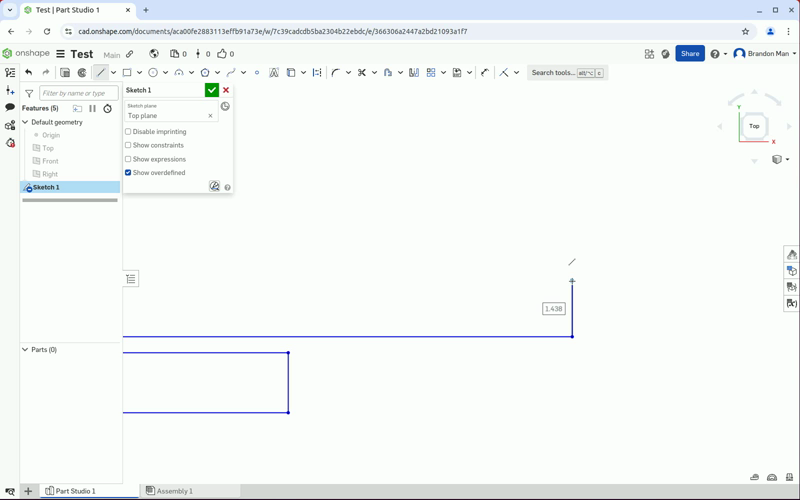
scroll(-6)
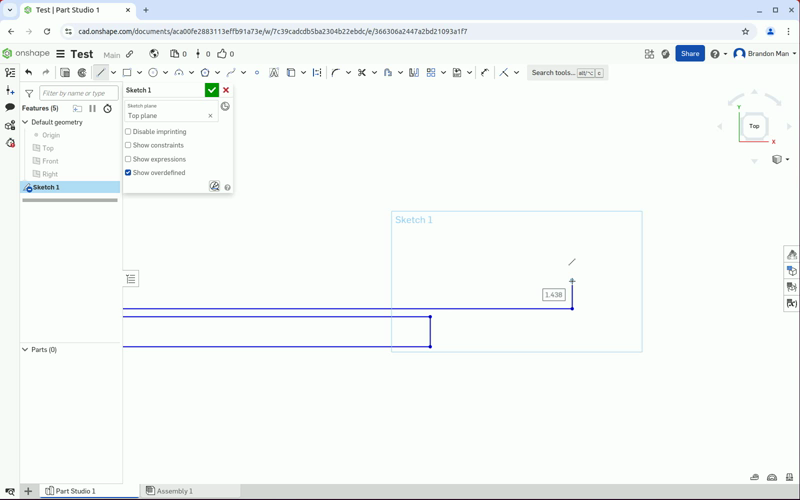
scroll(-6)
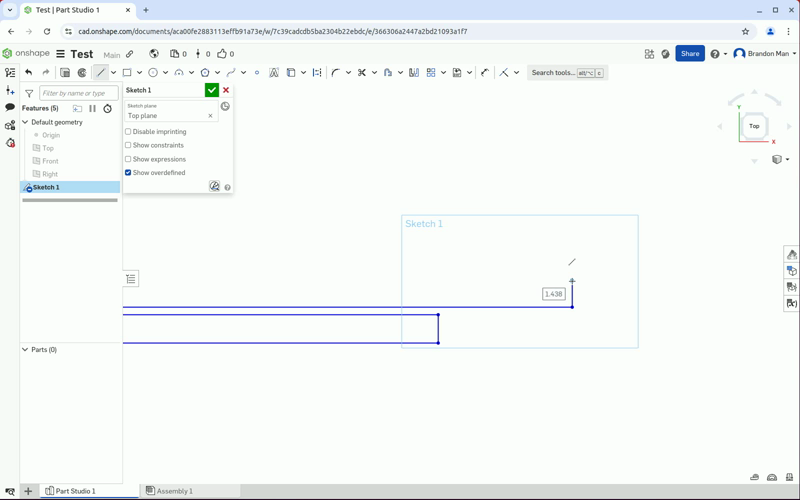
scroll(-6)
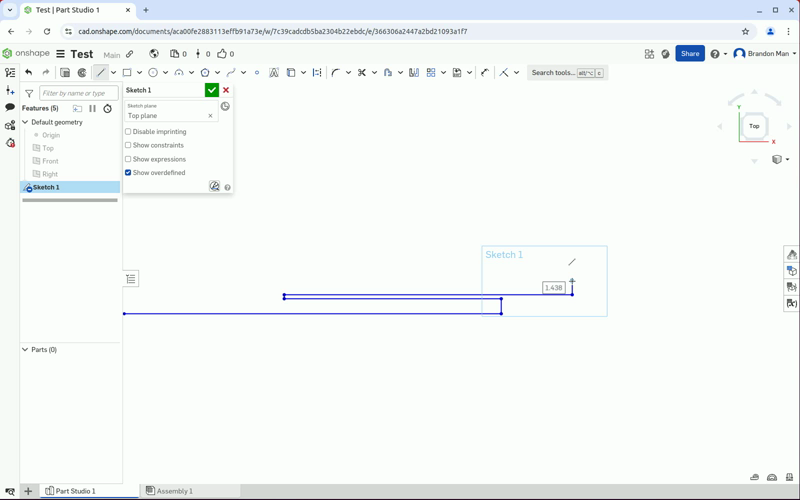
scroll(-6)
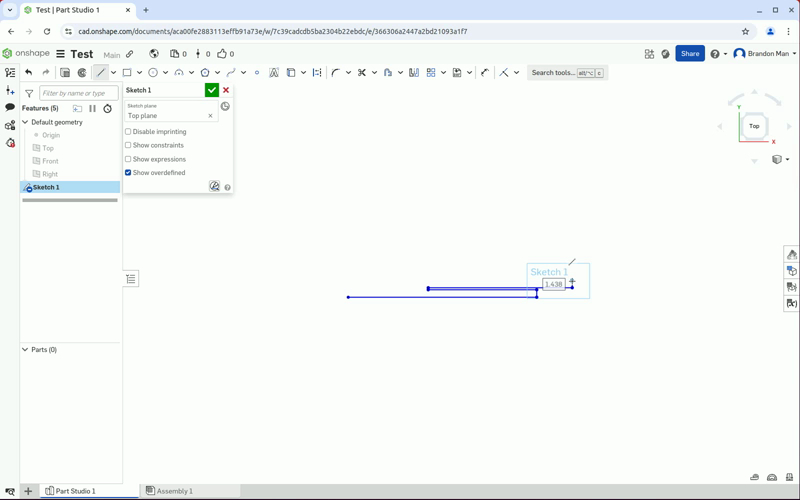
key_up(shift)
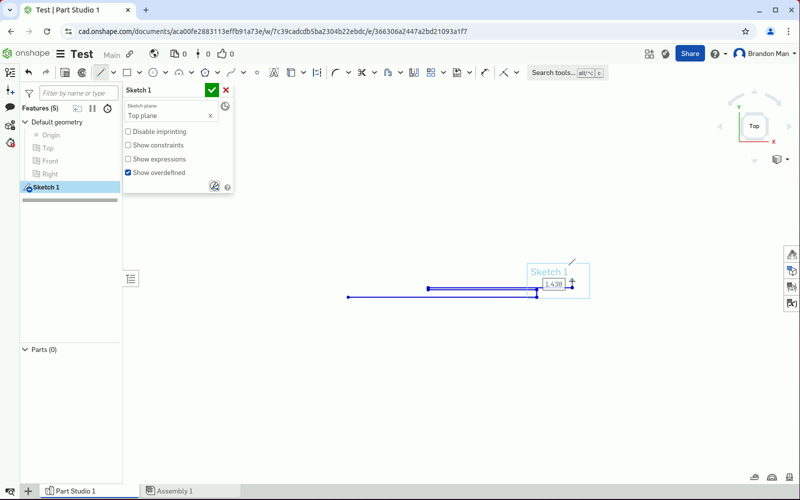
key_down(shift)
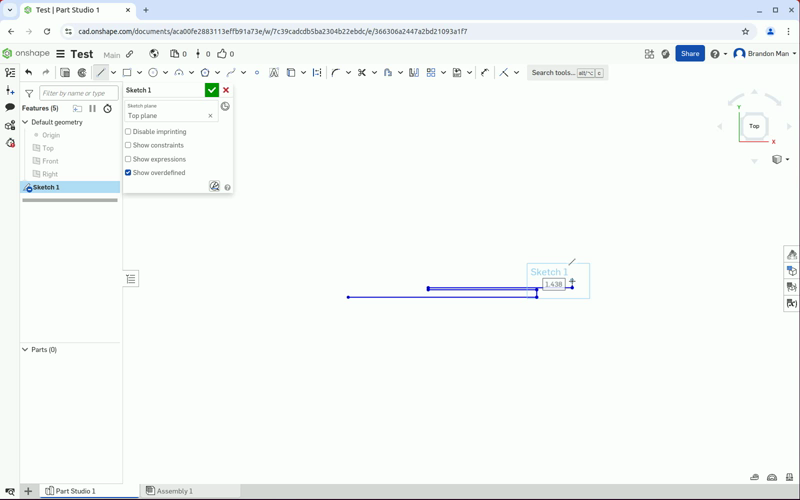
mouse_move(428, 280)
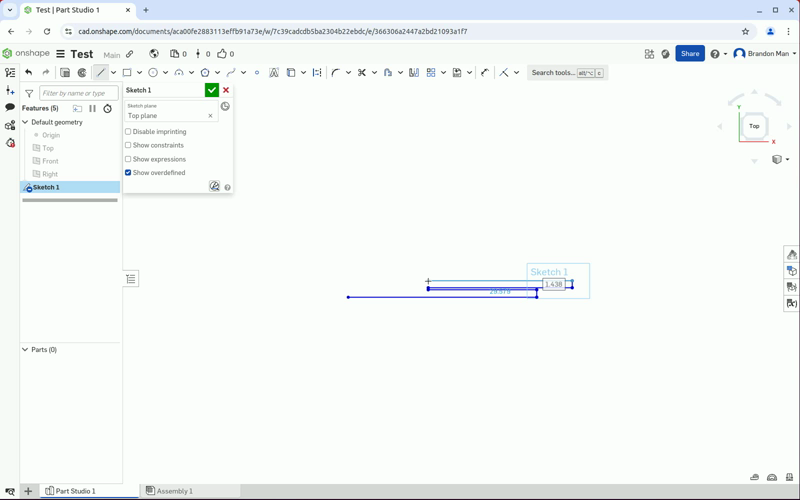
click(428, 280)
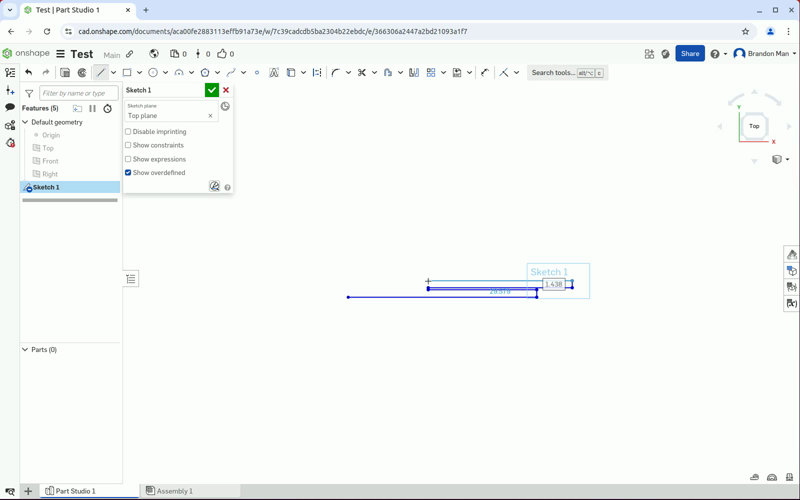
key_up(shift)
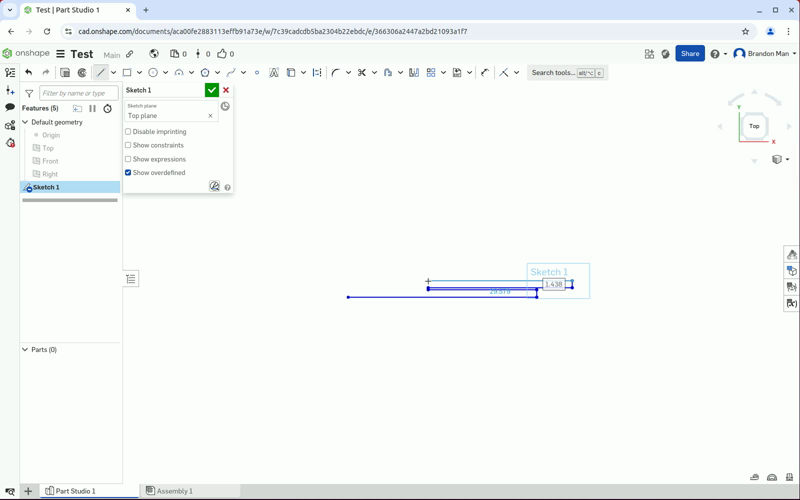
key_down(shift)
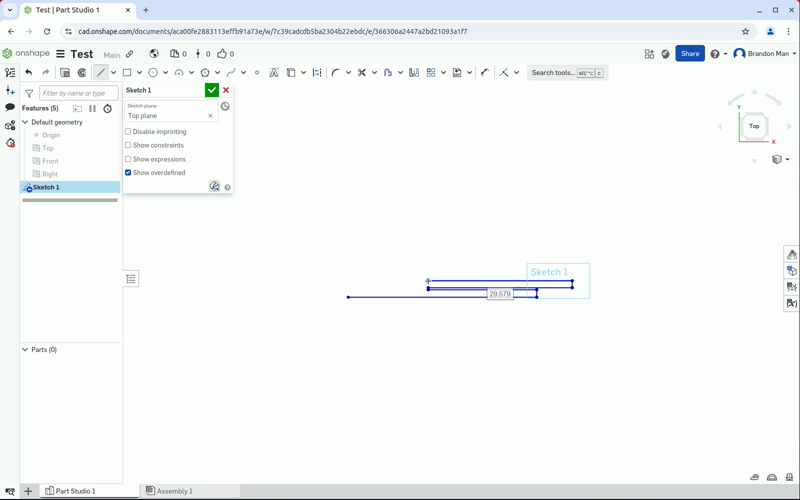
mouse_move(458, 280)
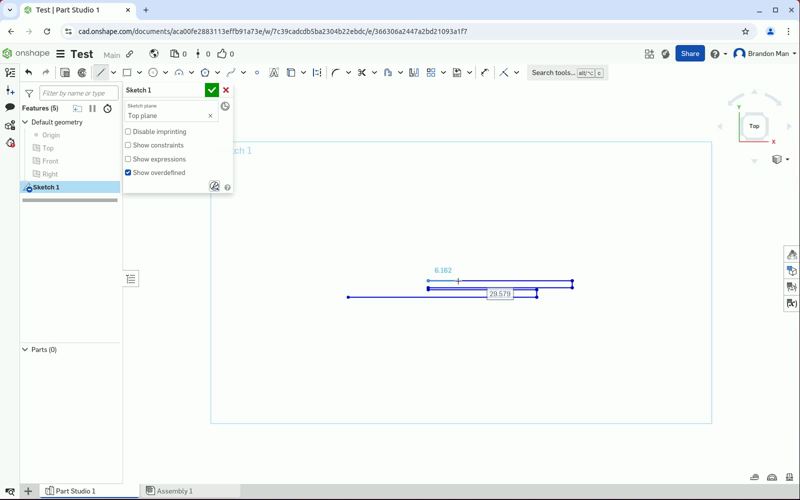
mouse_move(428, 278)
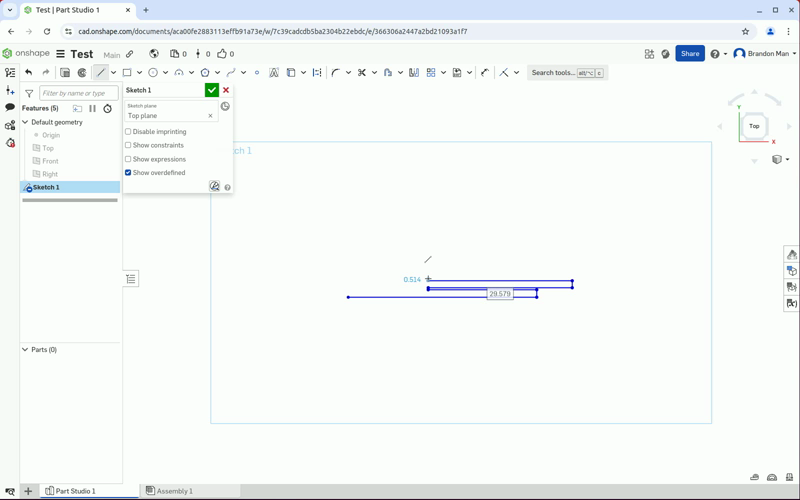
scroll(6)
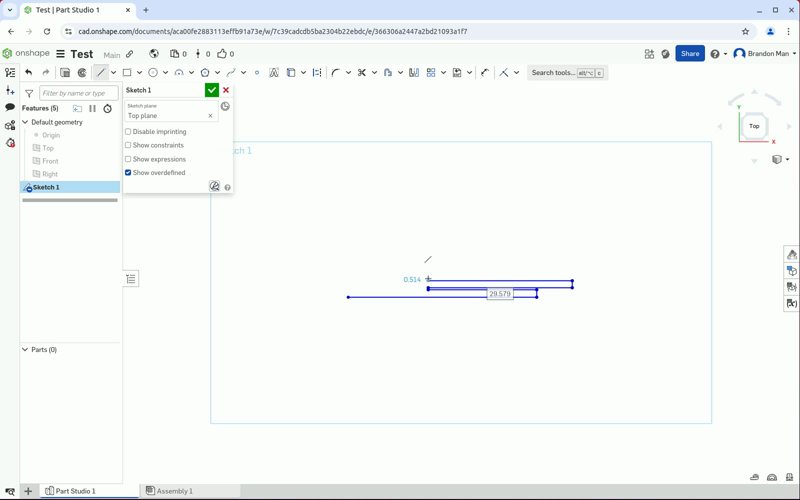
scroll(6)
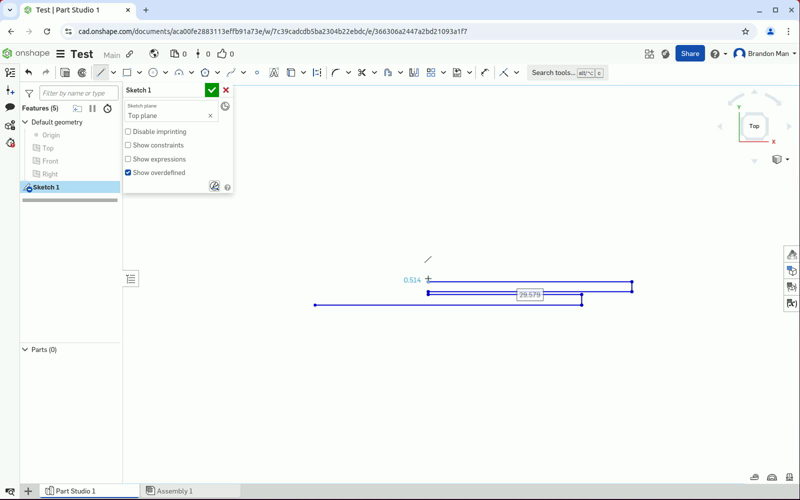
scroll(6)
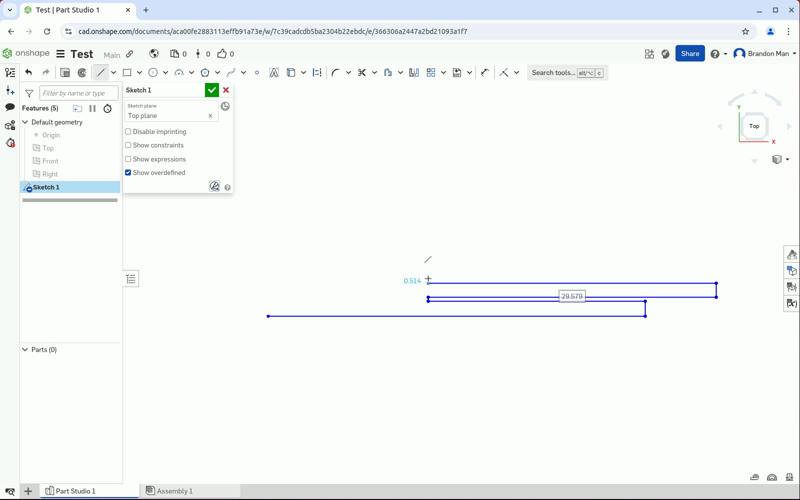
scroll(6)
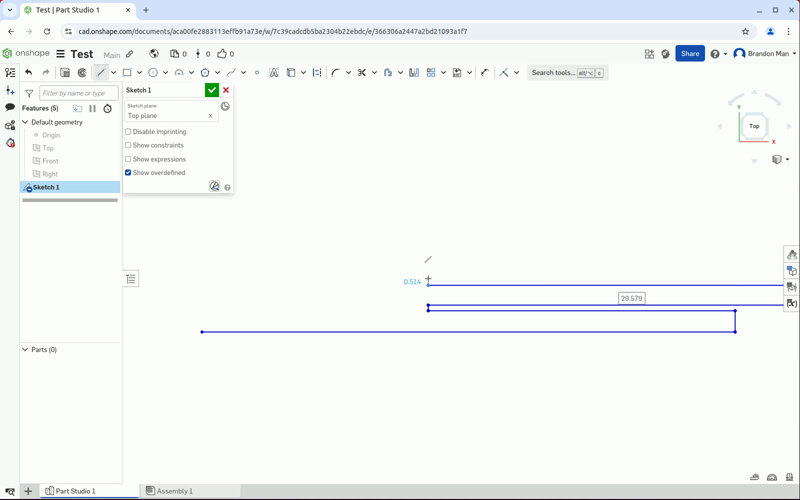
scroll(6)
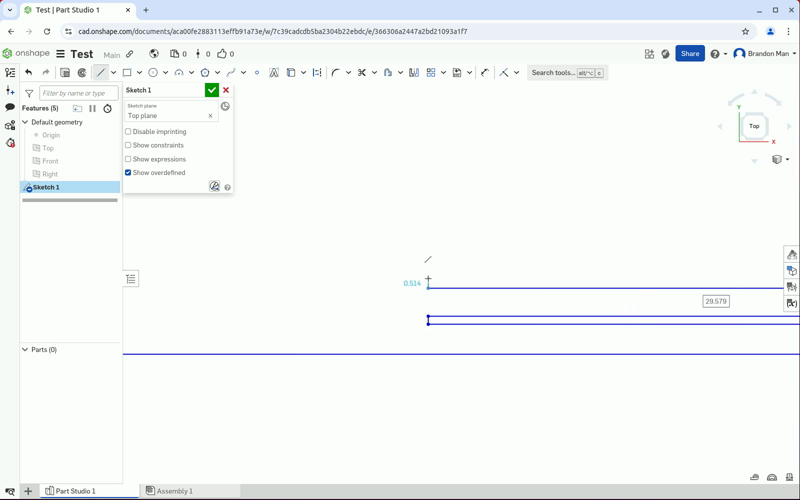
scroll(6)
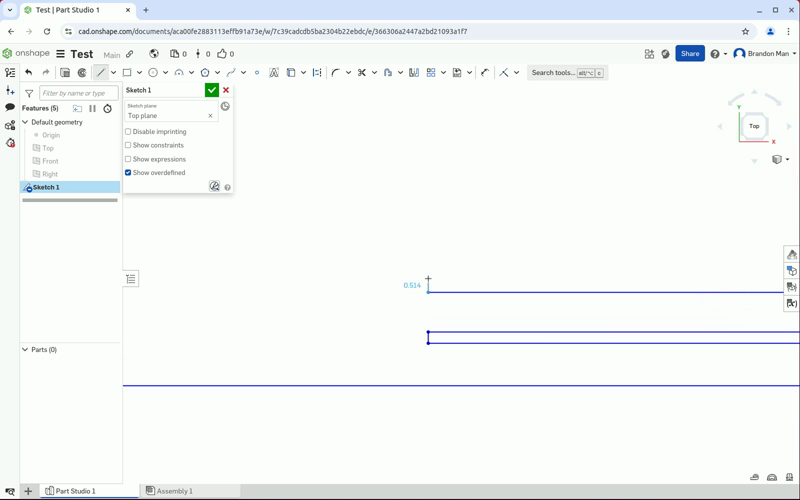
scroll(6)
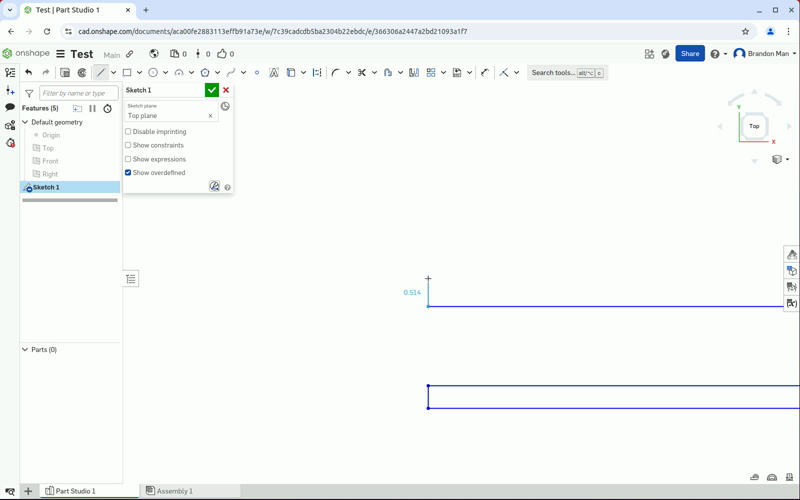
click(428, 278)
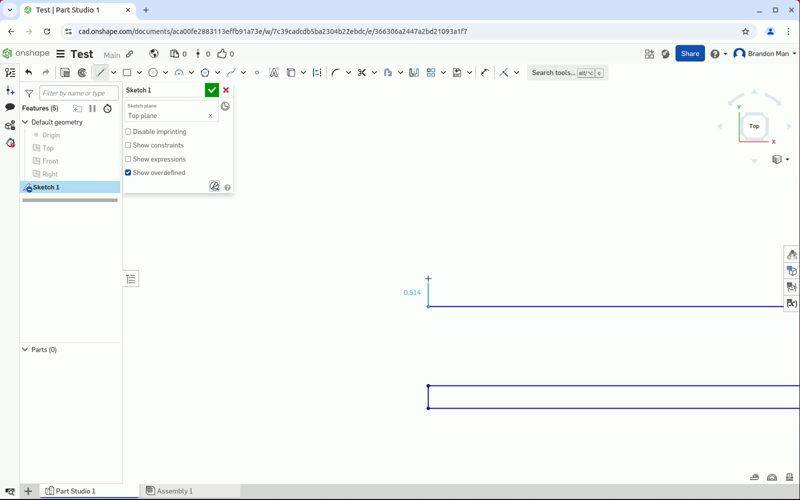
scroll(-6)
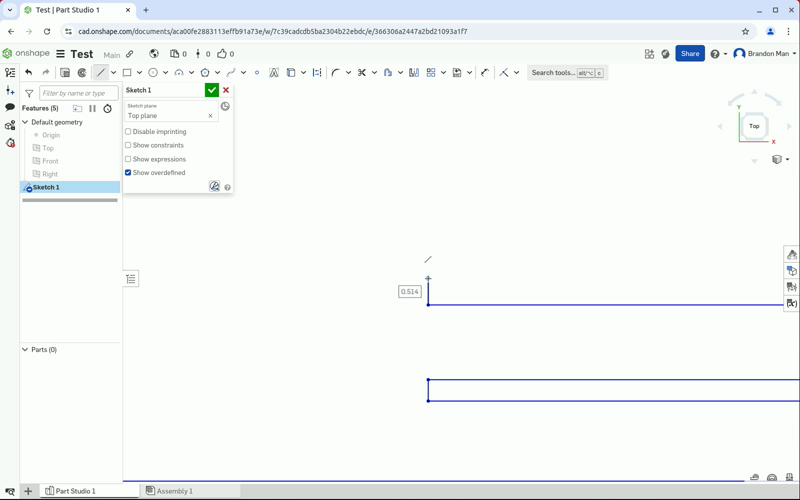
scroll(-6)
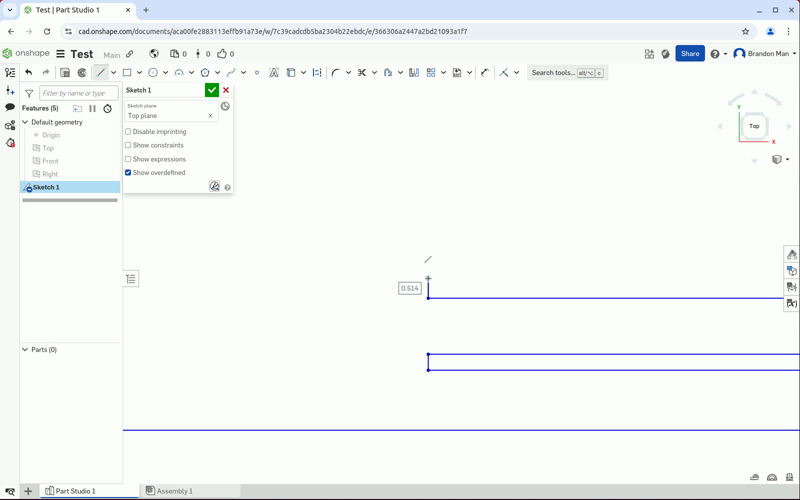
scroll(-6)
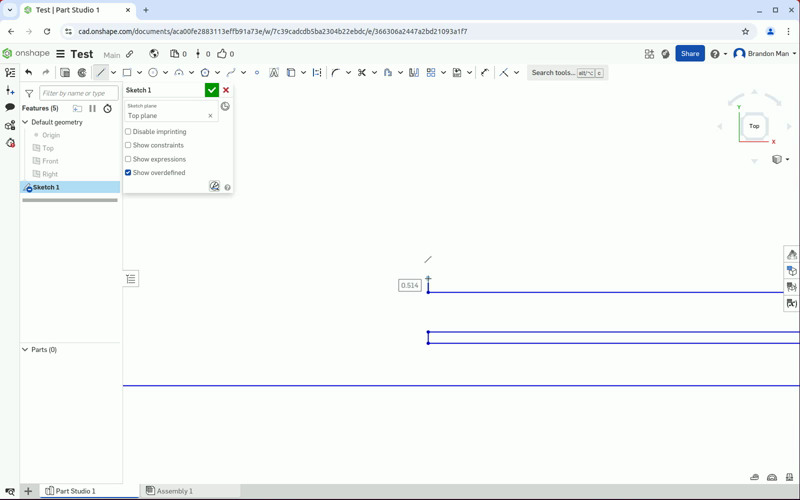
scroll(-6)
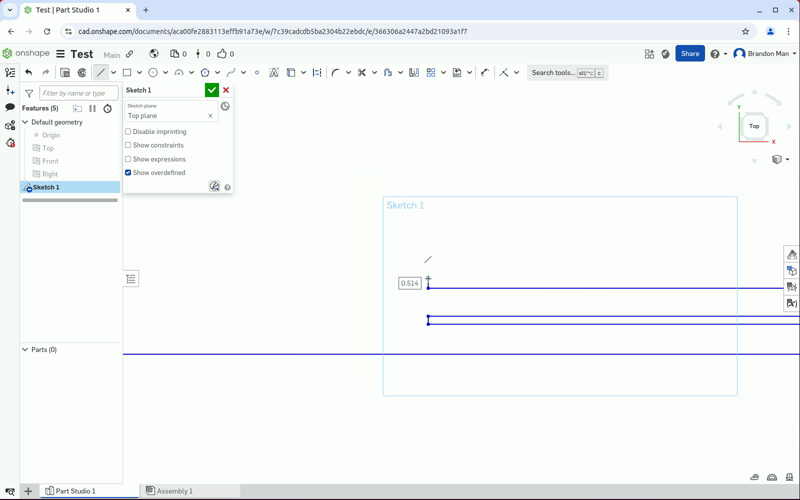
scroll(-6)
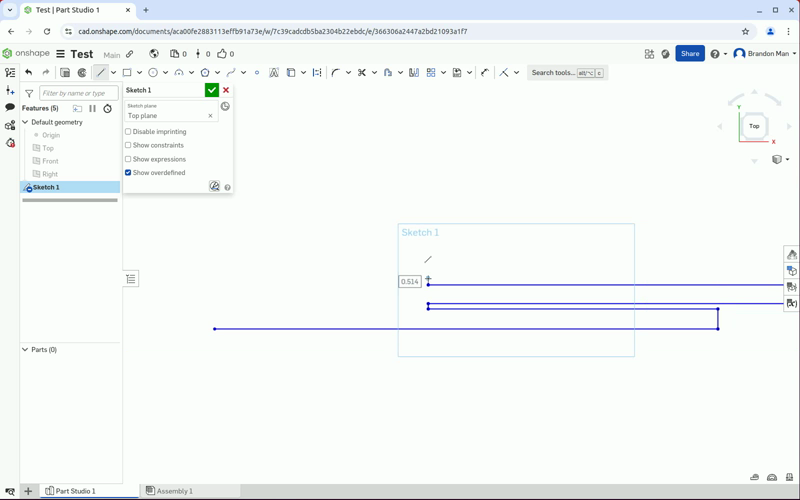
scroll(-6)
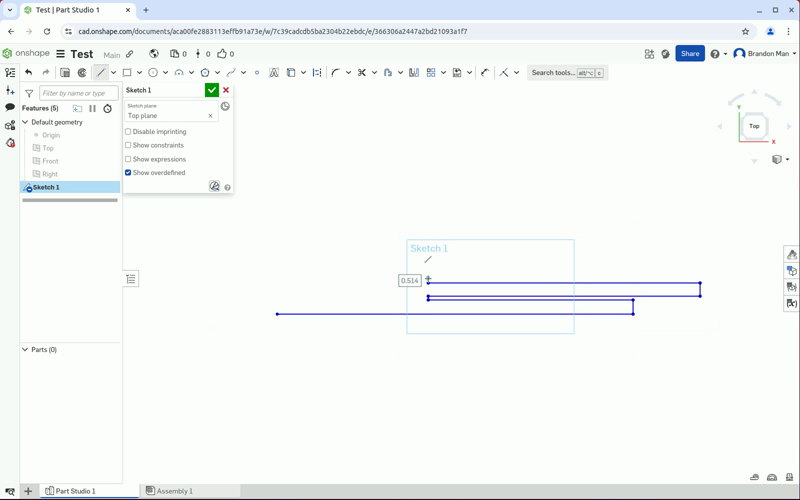
scroll(-6)
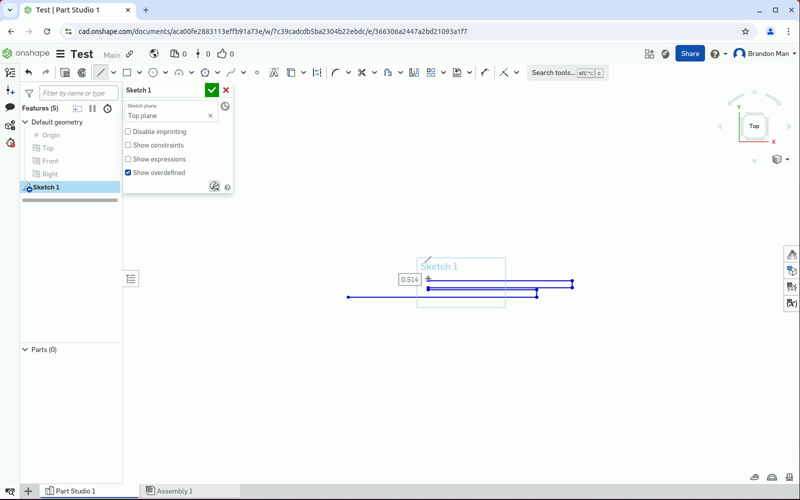
key_up(shift)
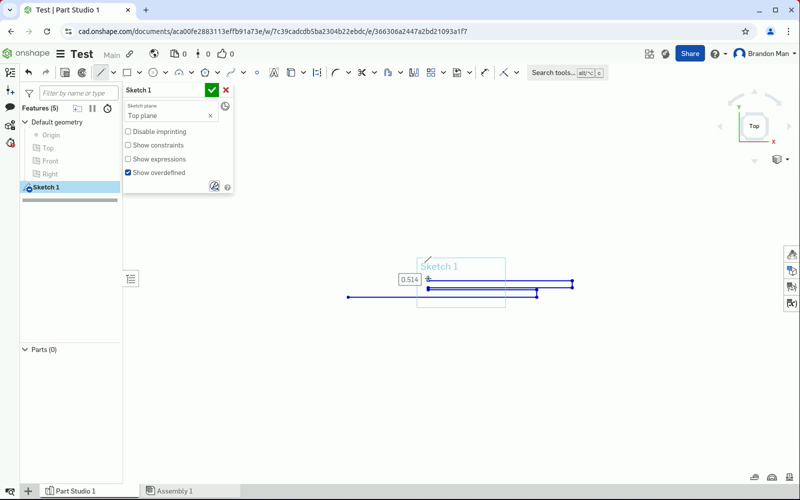
key_down(shift)
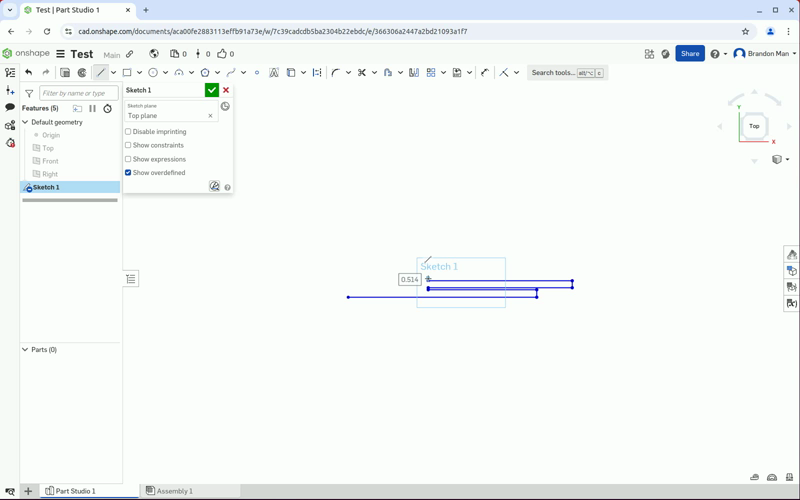
mouse_move(536, 278)
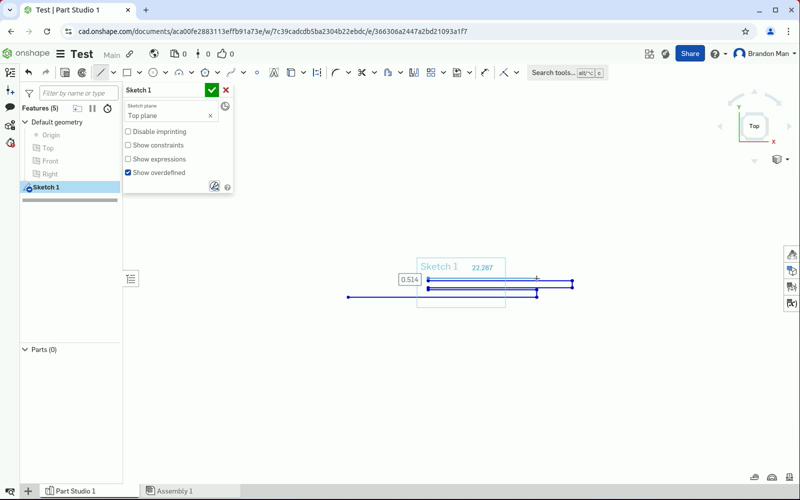
click(536, 278)
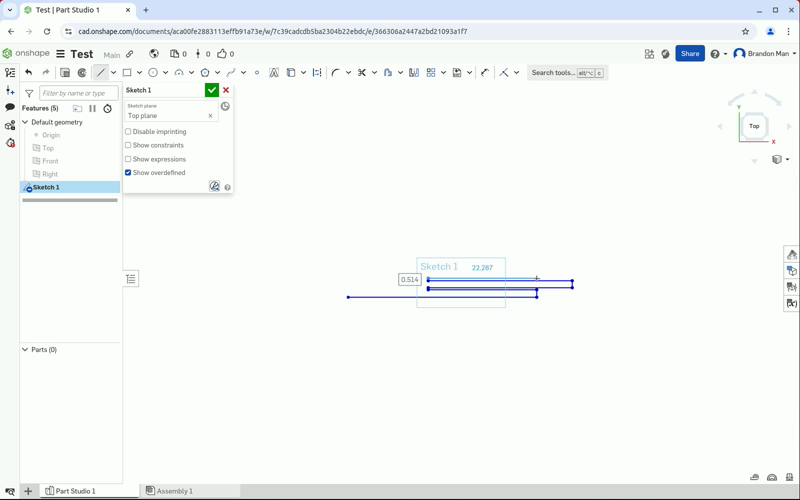
key_up(shift)
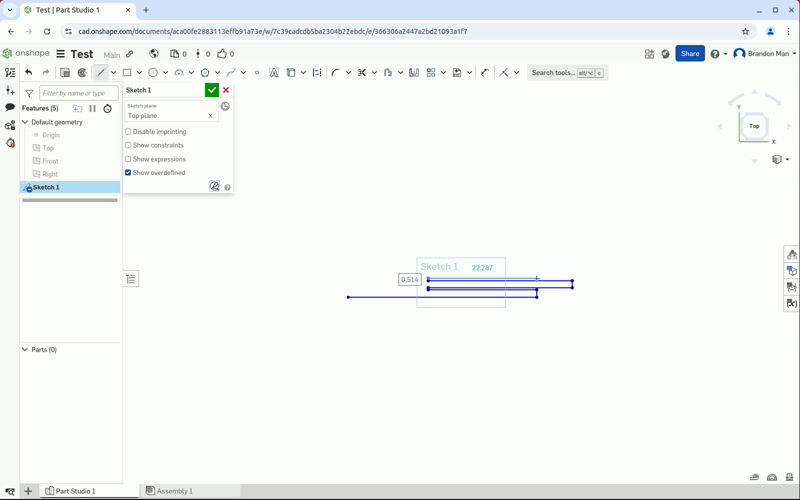
key_down(shift)
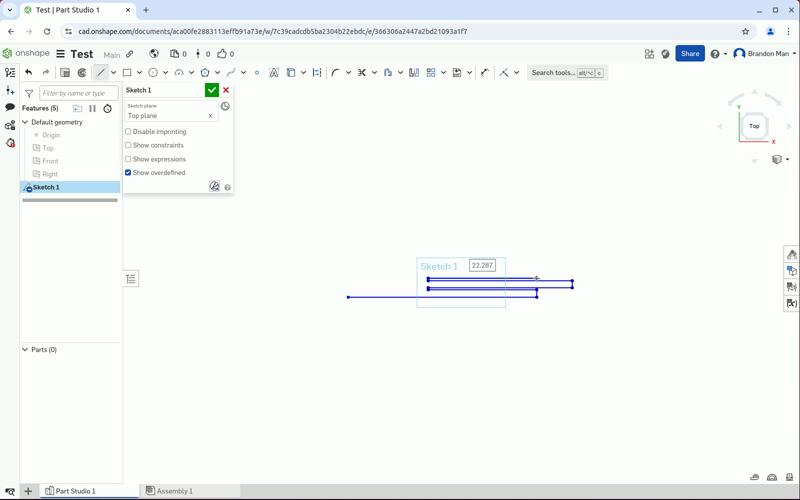
mouse_move(566, 278)
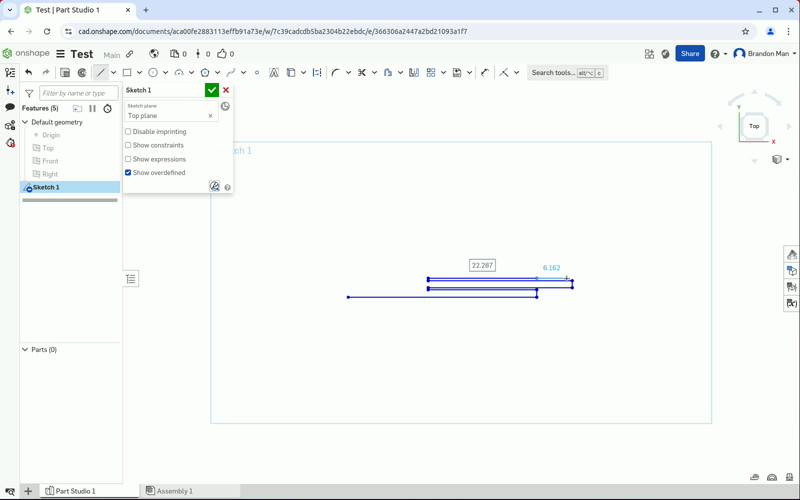
mouse_move(536, 271)
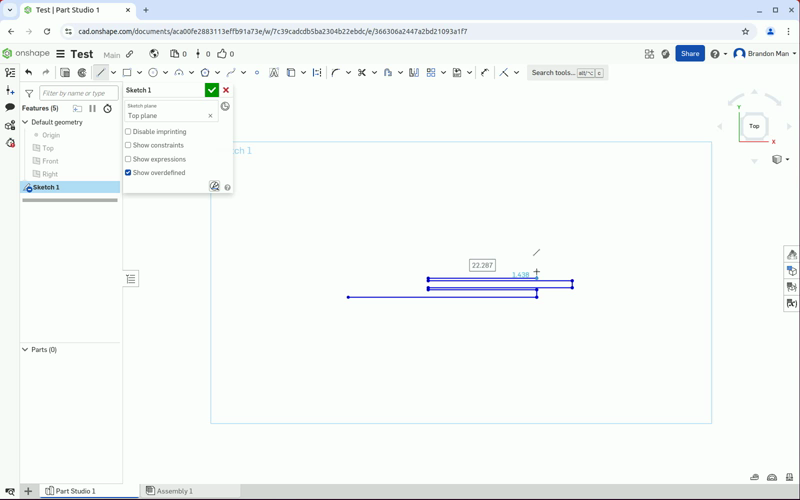
scroll(6)
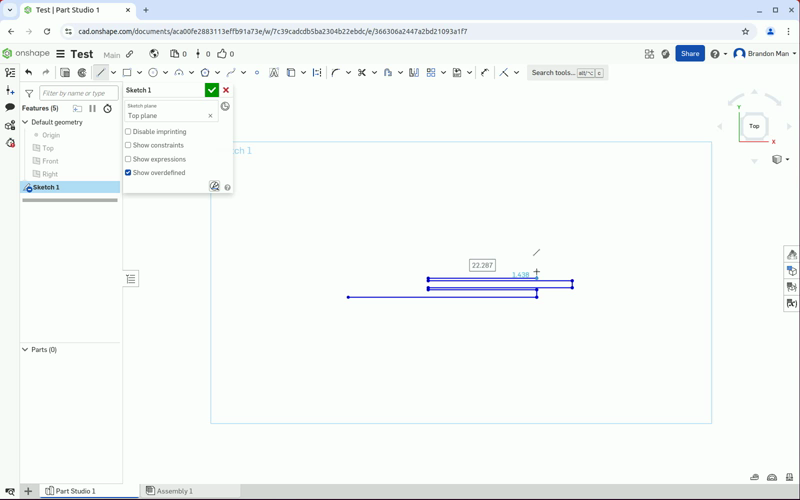
scroll(6)
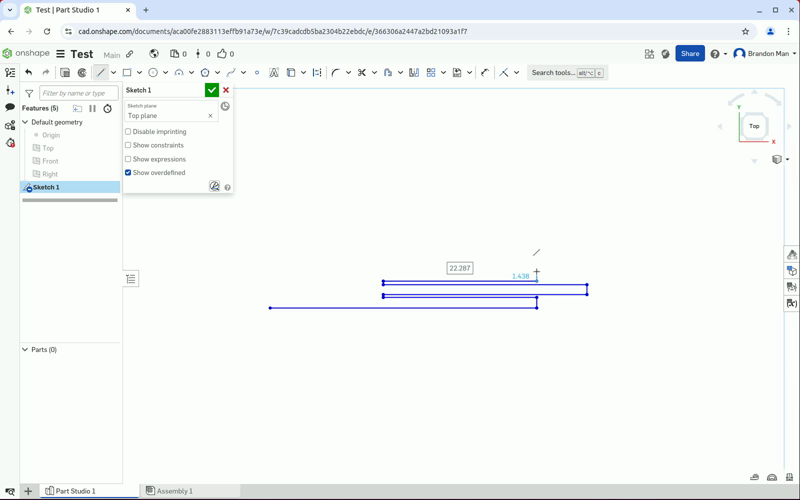
scroll(6)
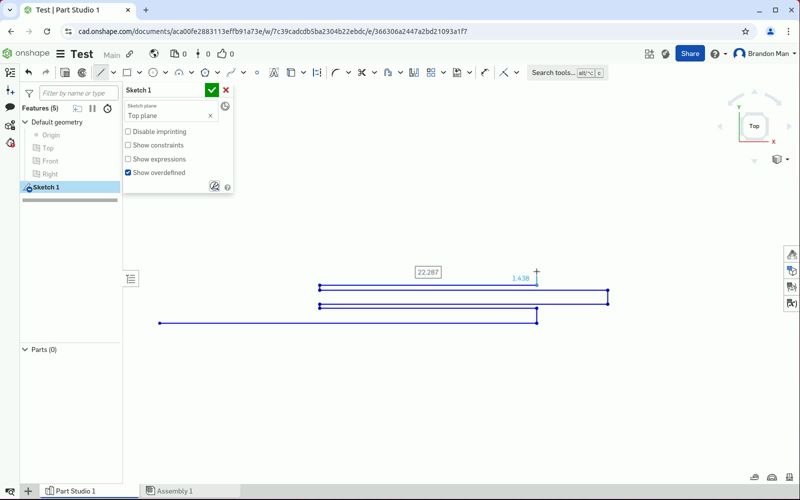
scroll(6)
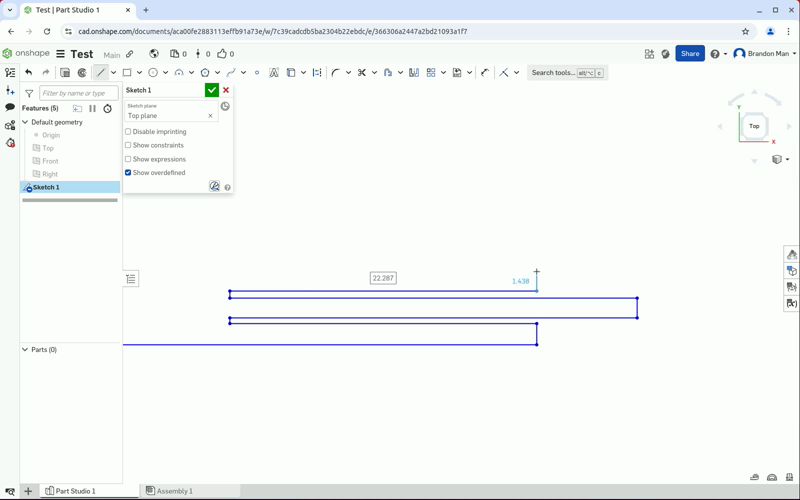
scroll(6)
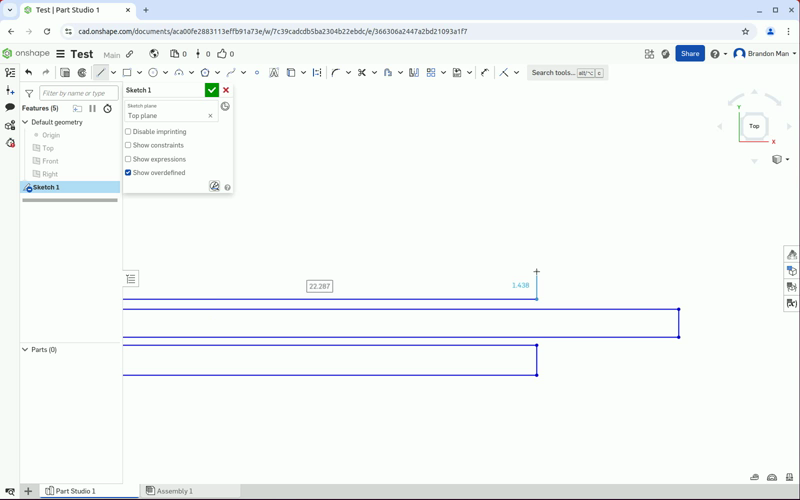
scroll(6)
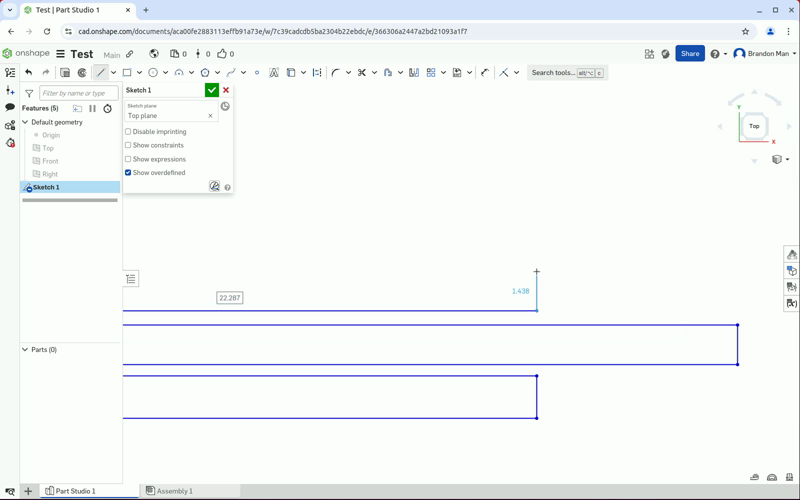
scroll(6)
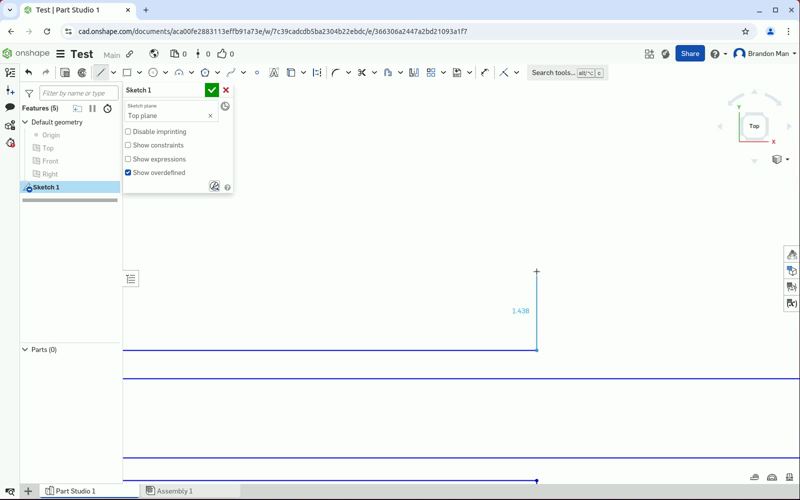
click(536, 271)
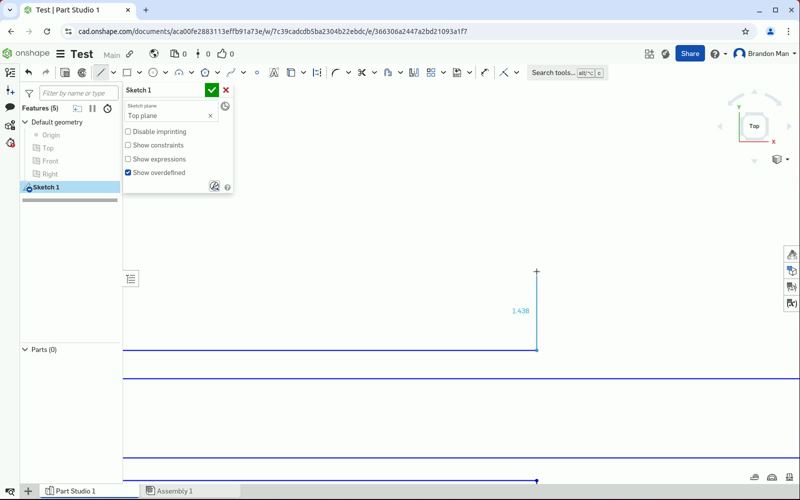
scroll(-6)
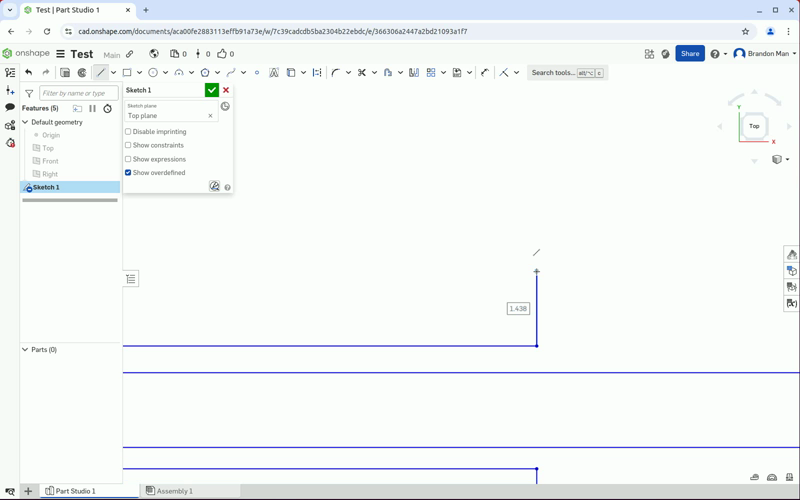
scroll(-6)
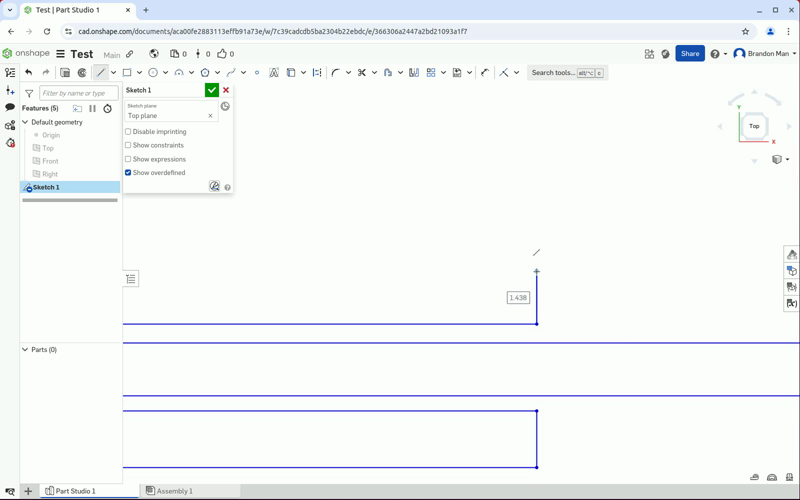
scroll(-6)
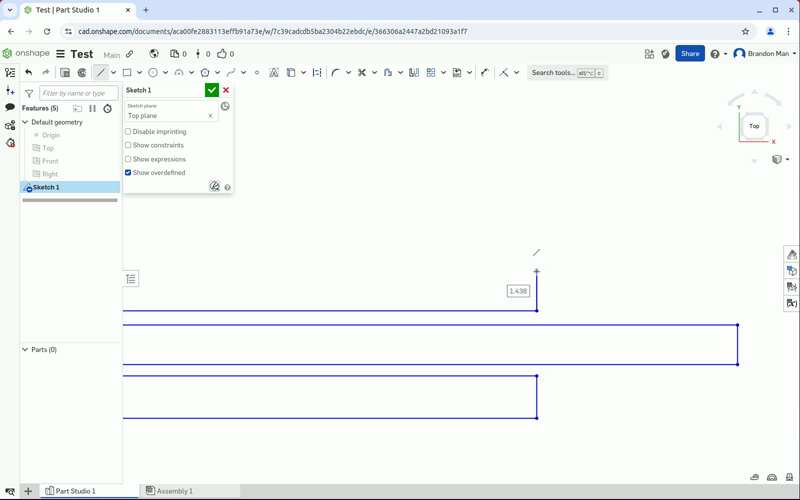
scroll(-6)
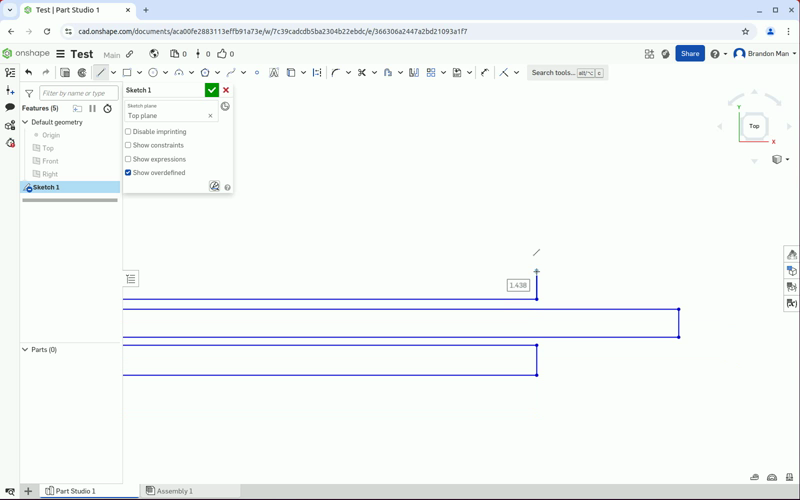
scroll(-6)
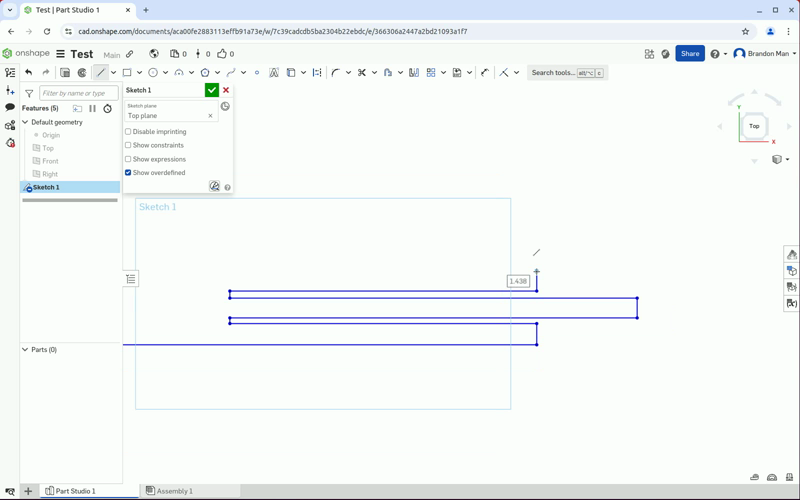
scroll(-6)
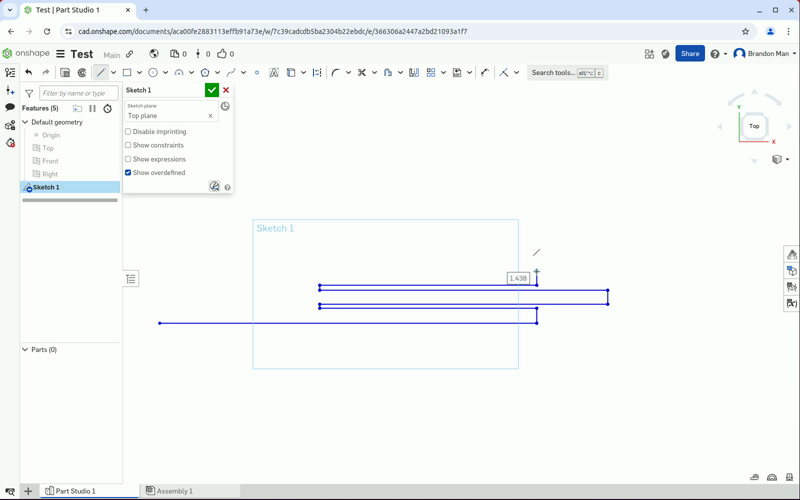
scroll(-6)
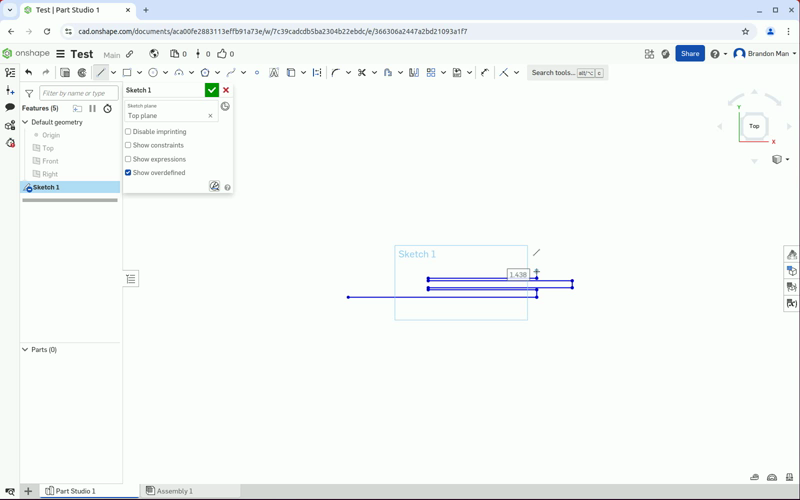
key_up(shift)
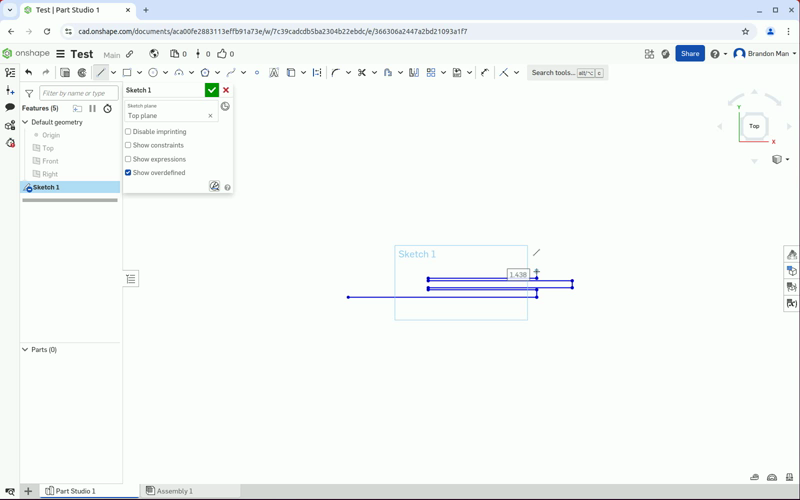
key_down(shift)
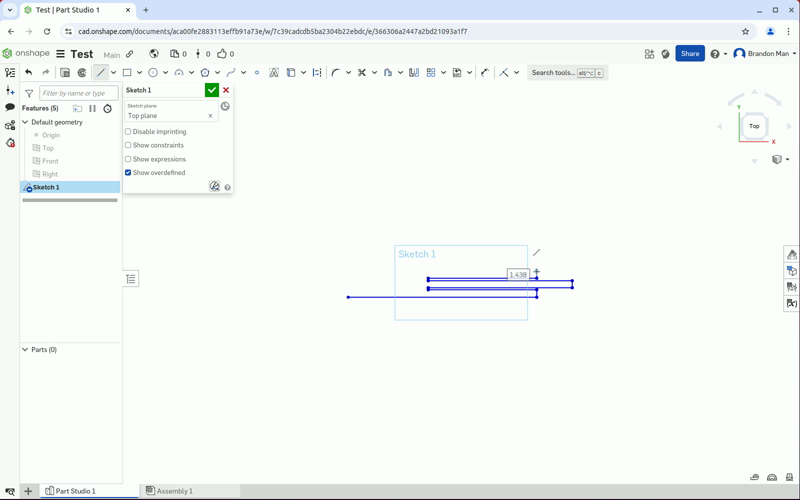
mouse_move(348, 271)
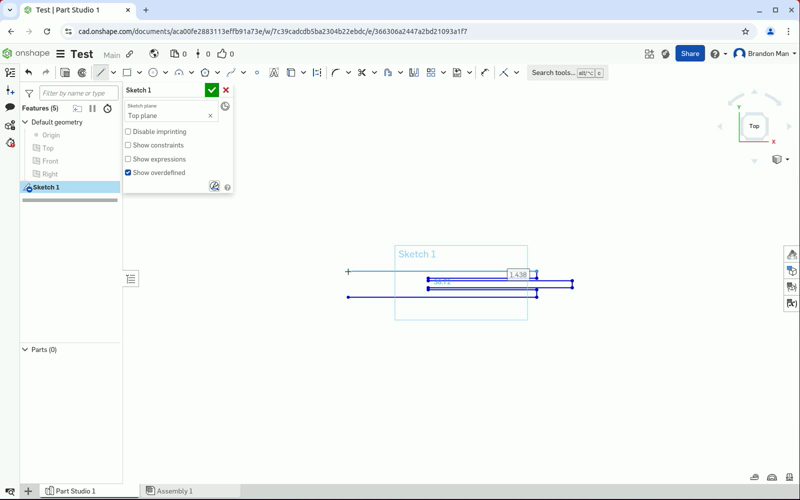
click(348, 271)
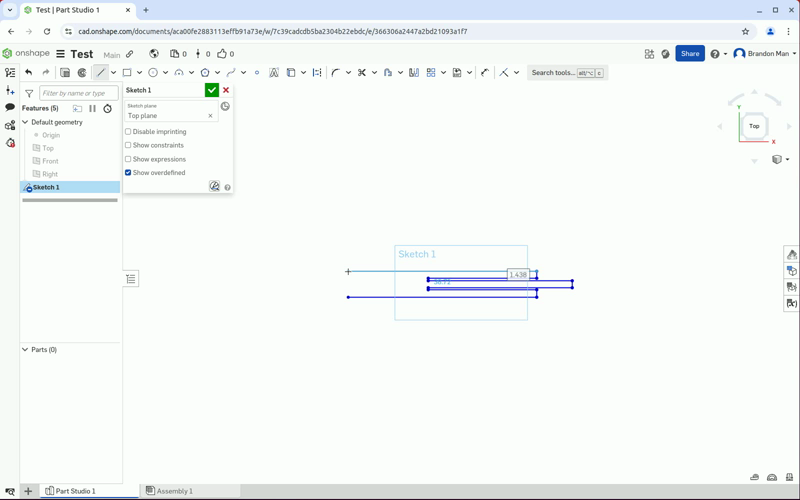
key_up(shift)
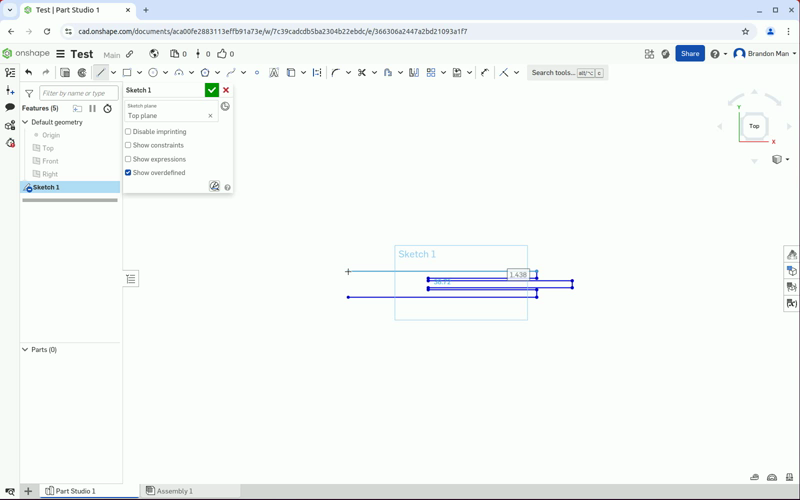
mouse_move(378, 271)
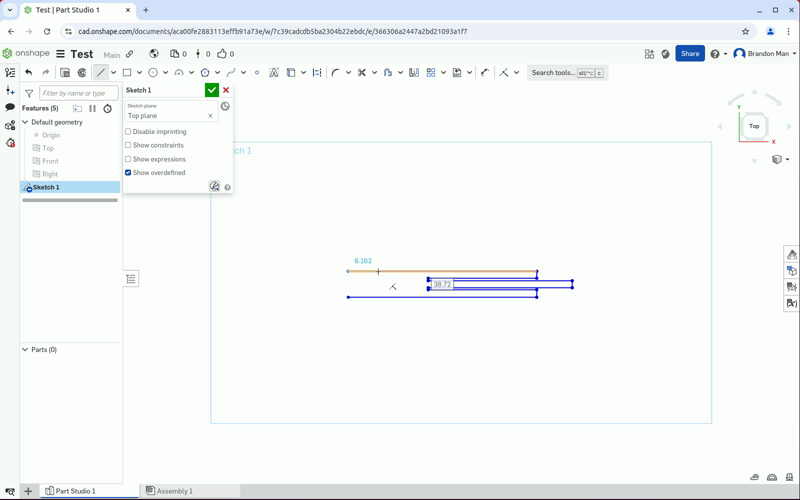
key_down(shift)
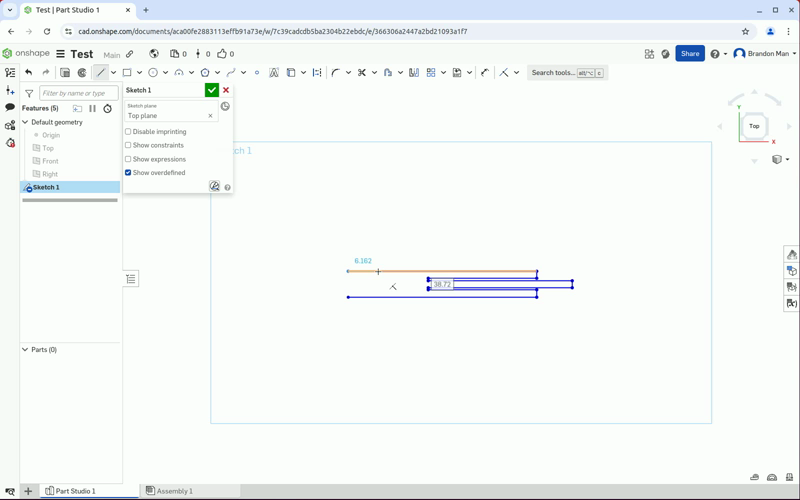
mouse_move(348, 297)
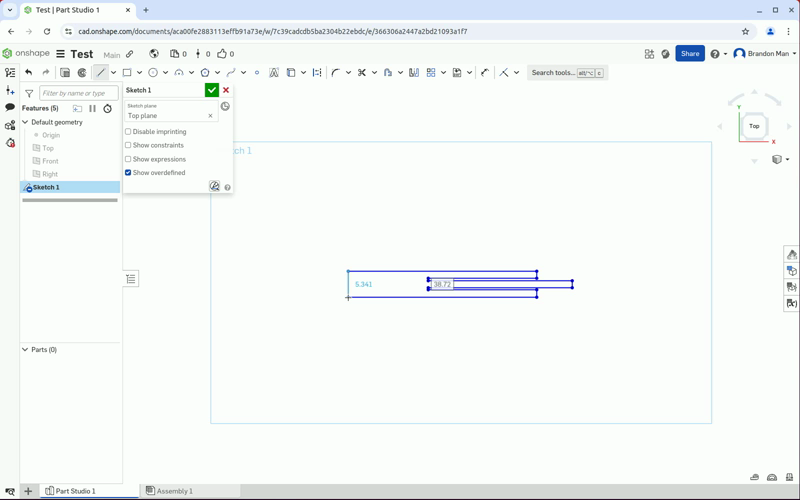
key_up(shift)
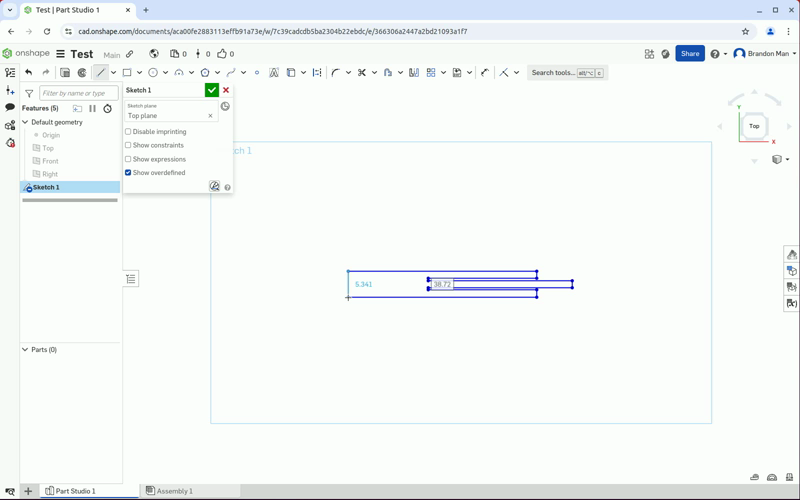
click(348, 297)
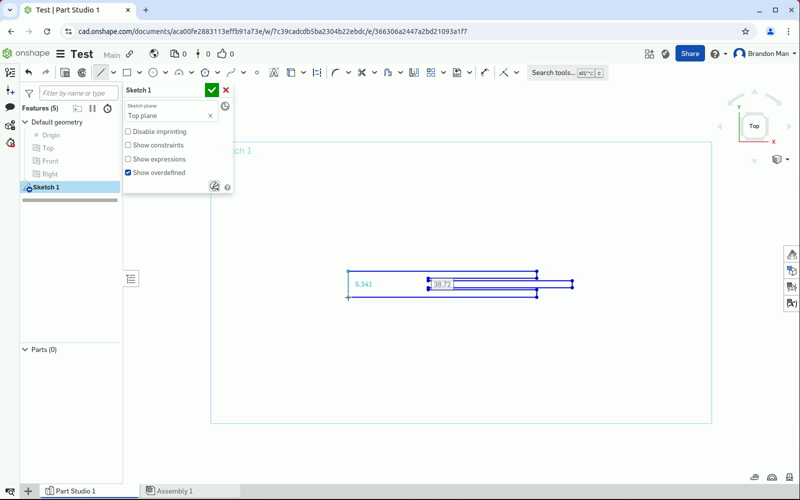
key(esc)
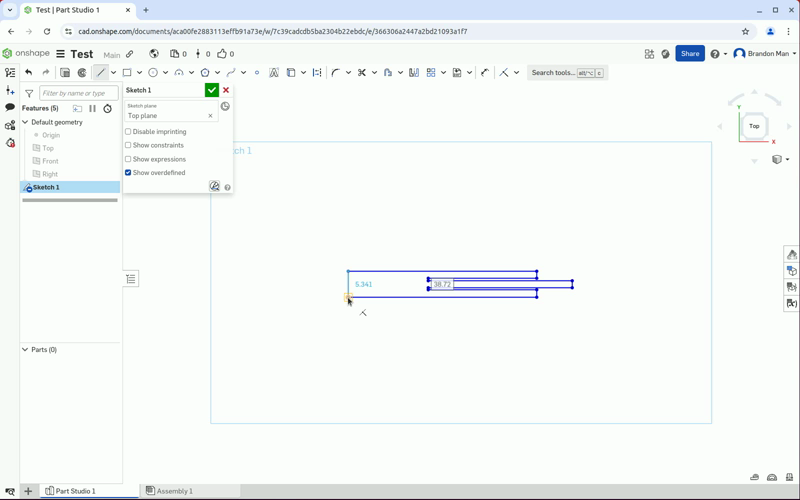
mouse_move(380, 281)
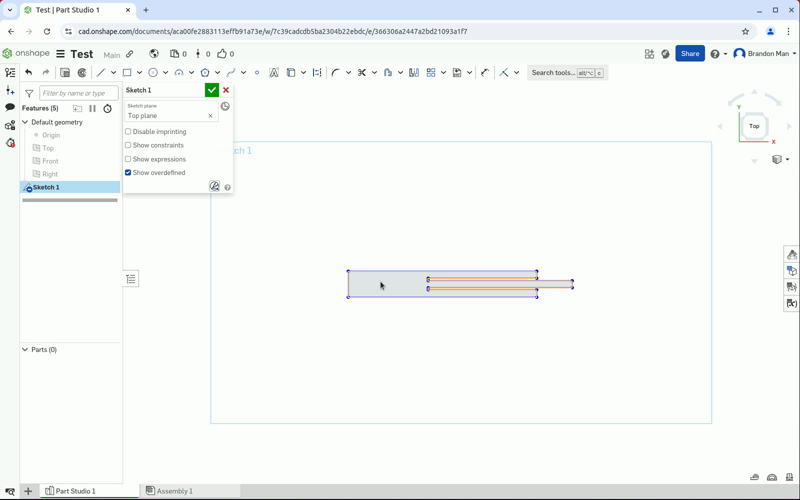
click(380, 281)
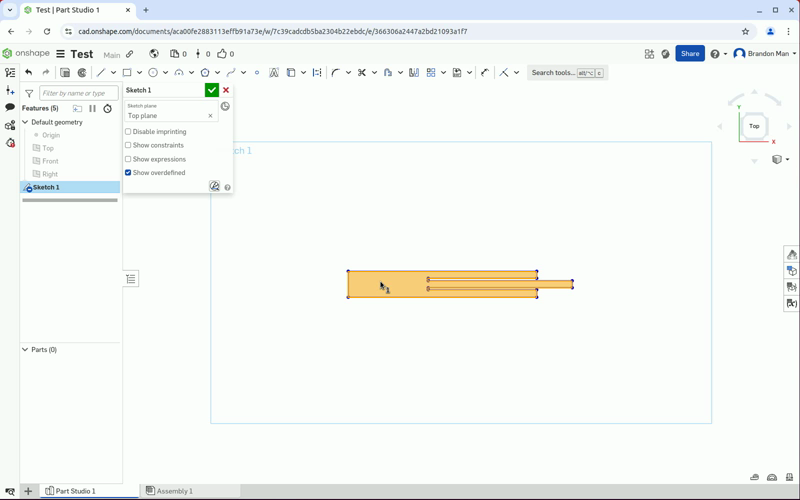
mouse_move(73, 352)
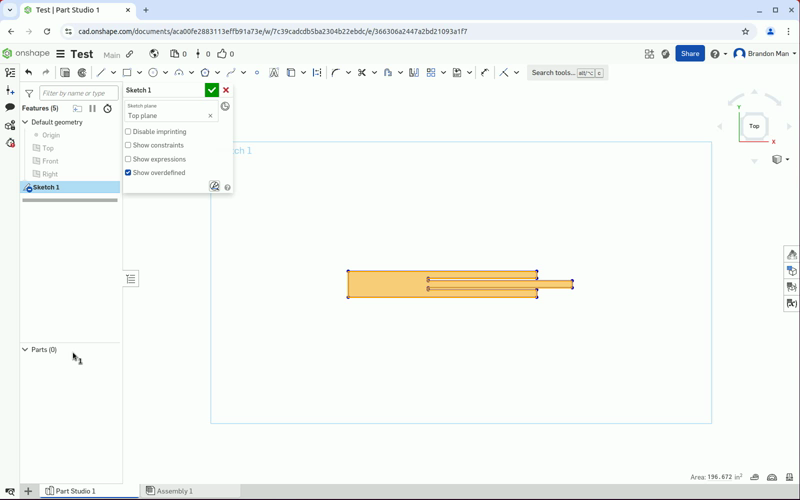
key(shift+y)
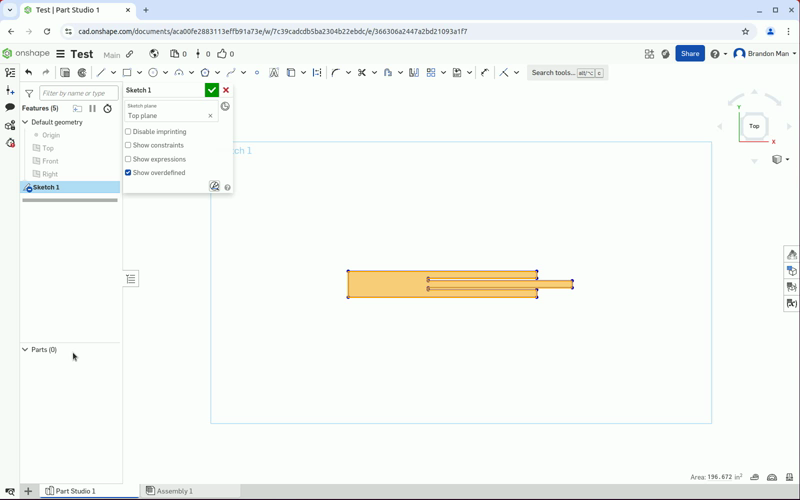
key(shift+e)
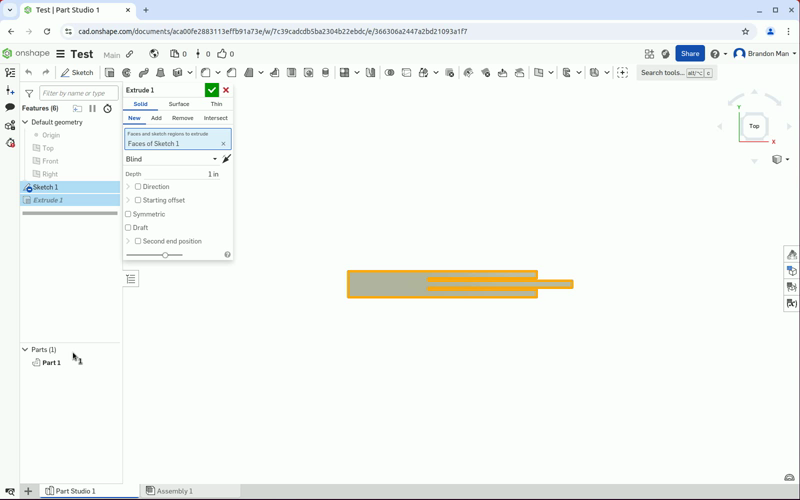
mouse_move(143, 106)
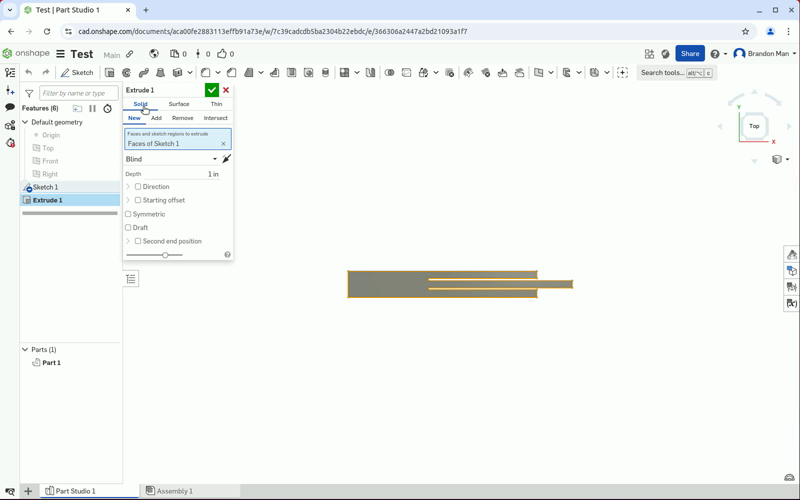
click(143, 106)
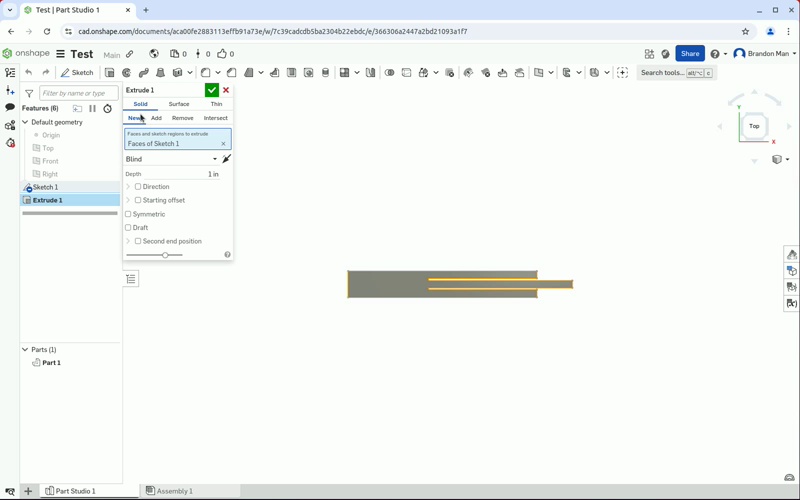
mouse_move(137, 120)
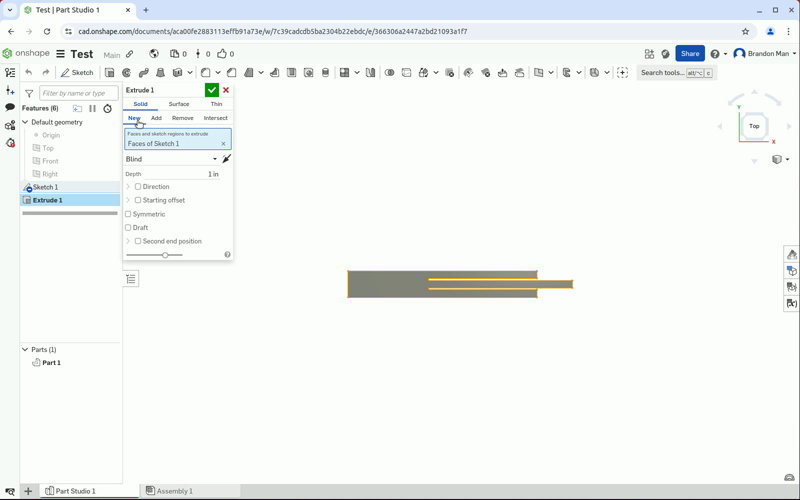
click(137, 120)
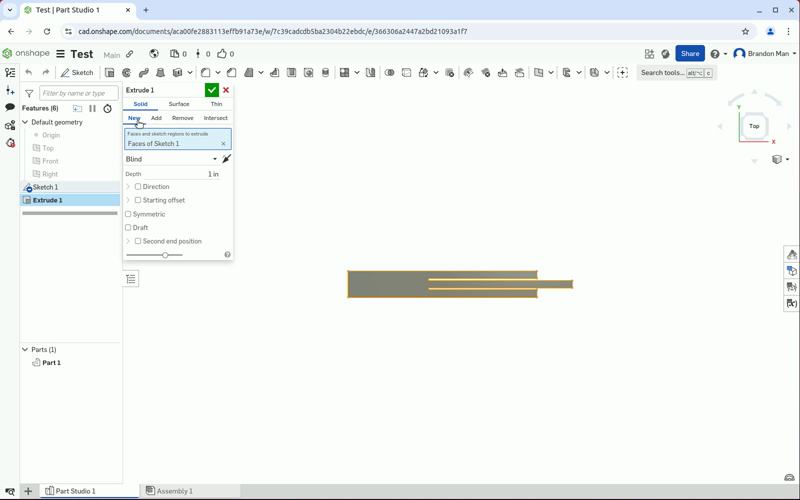
key(tab, 4)
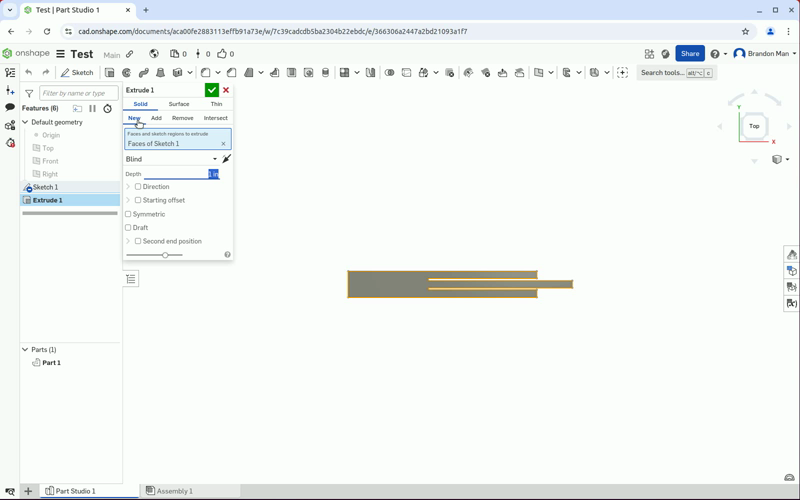
text(0.722)
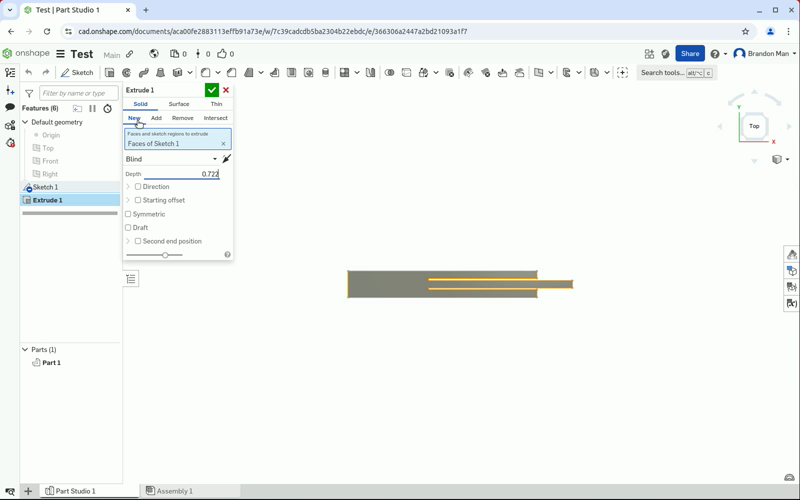
key(enter)
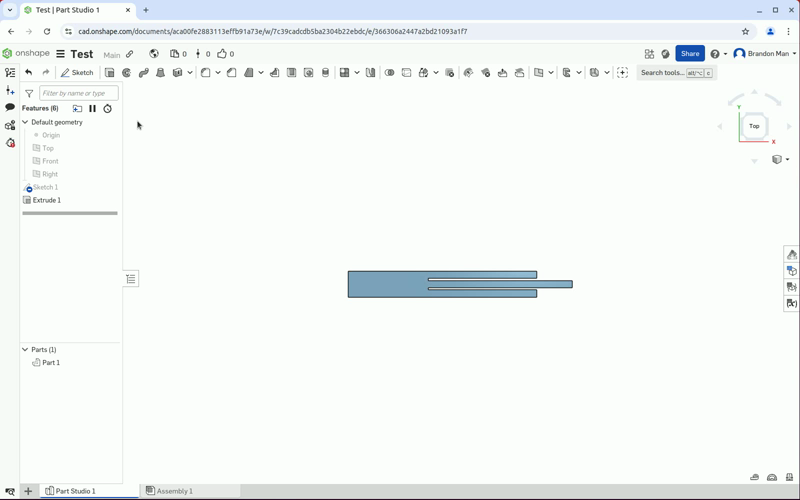
key(shift+h)
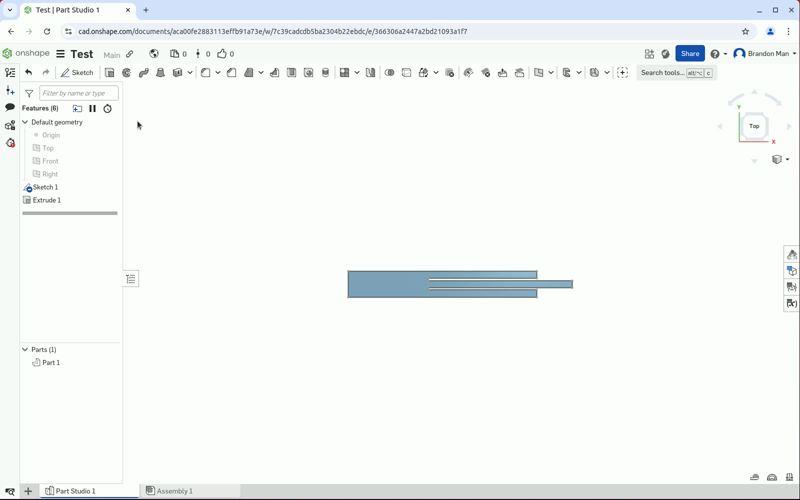
key(shift+h)
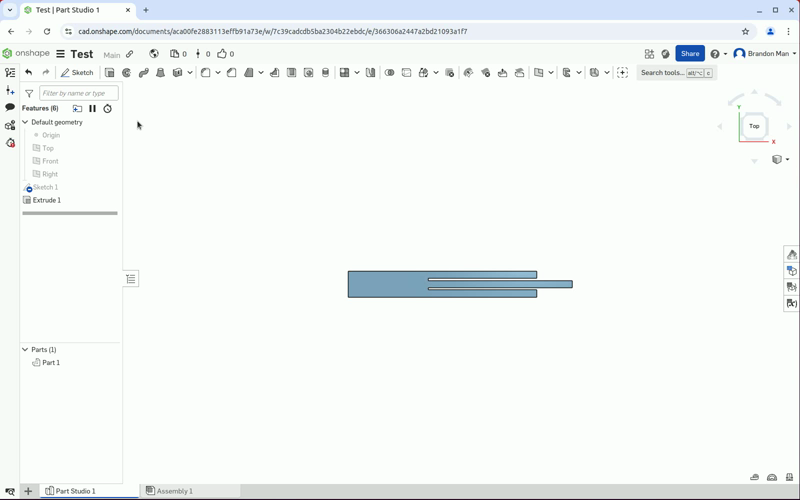
mouse_move(73, 189)
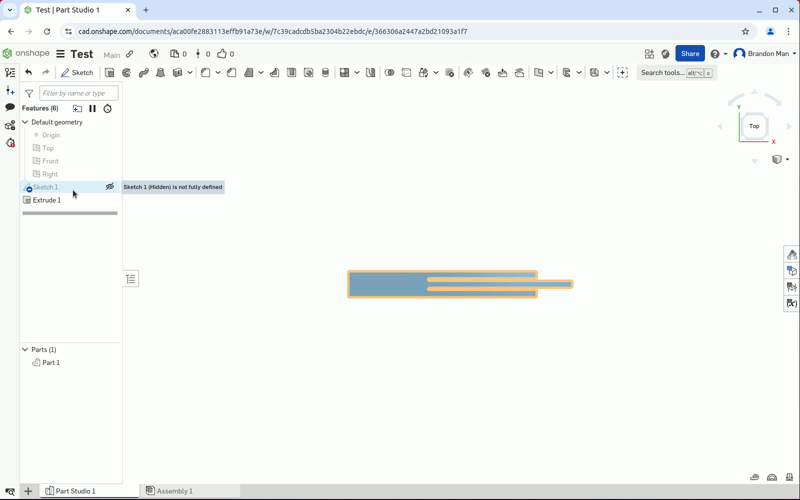
click(73, 189)
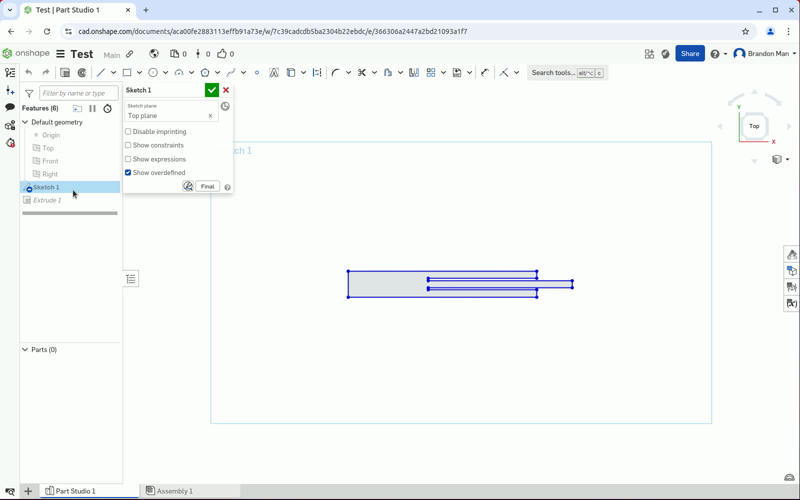
mouse_move(229, 92)
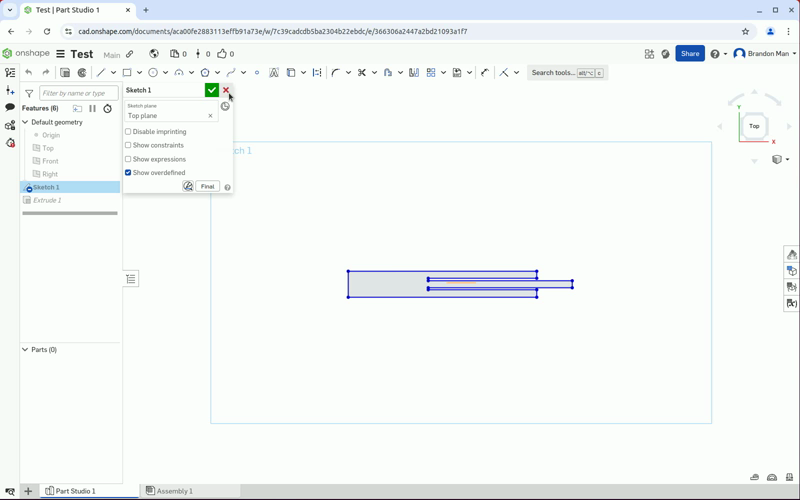
click(229, 92)
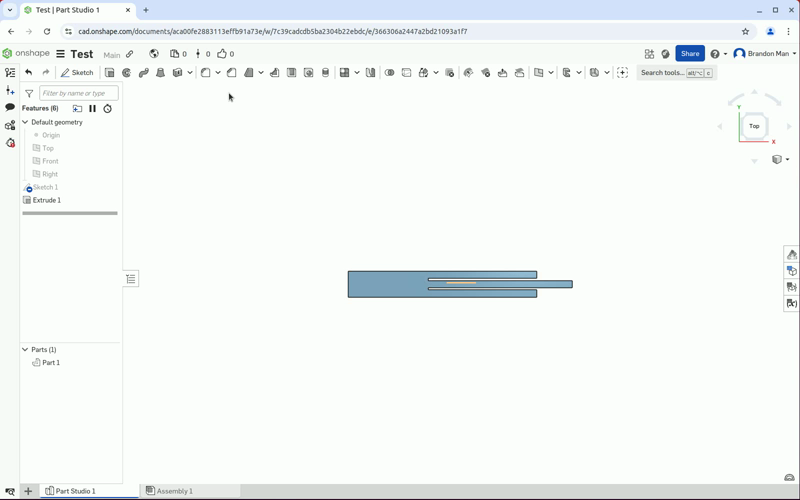
mouse_move(541, 75)
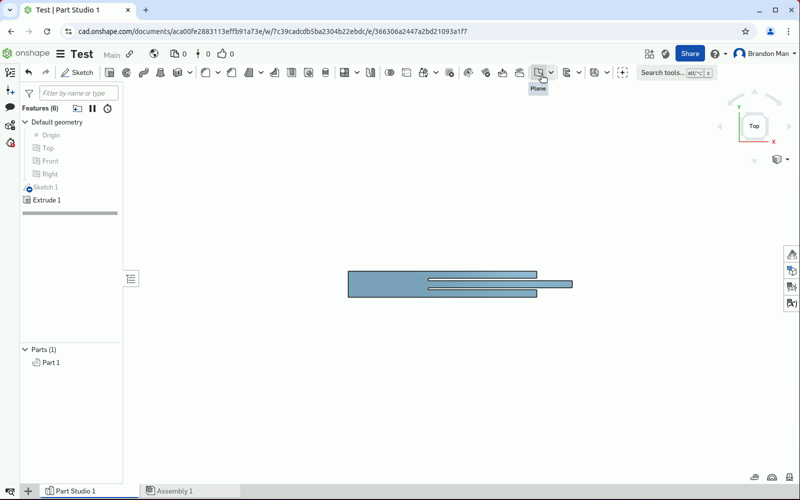
click(541, 75)
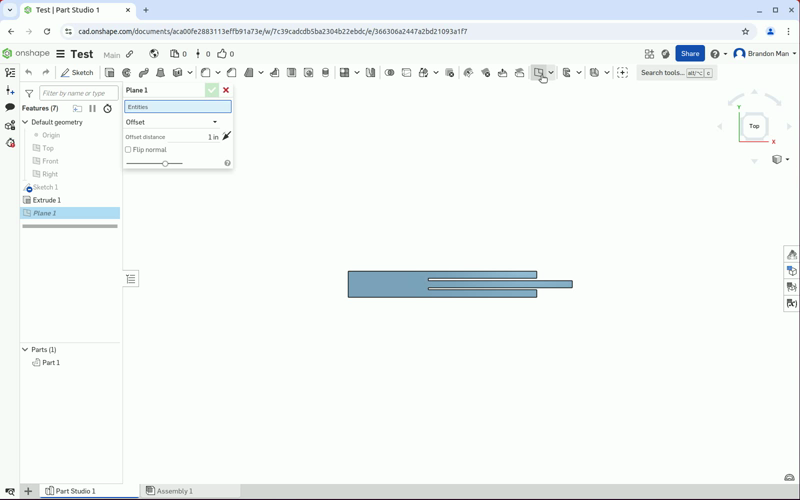
mouse_move(73, 150)
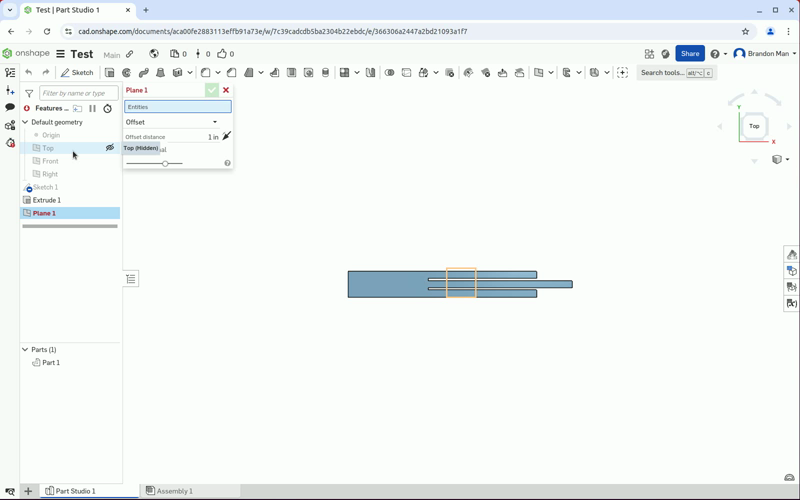
click(73, 150)
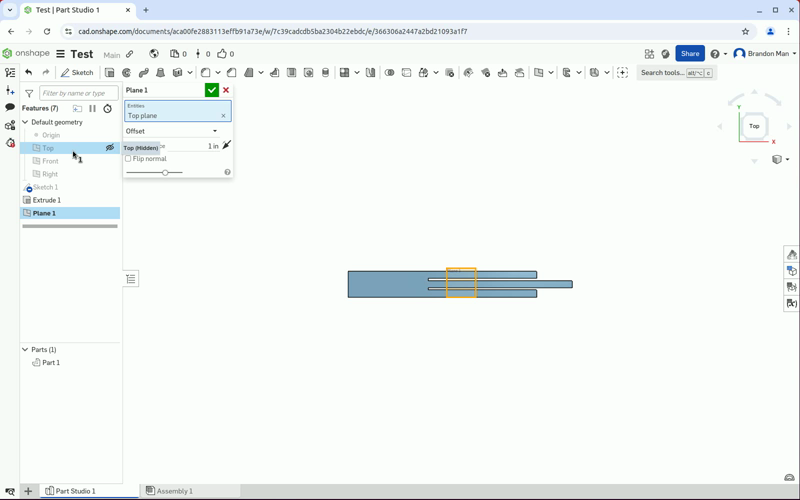
key(tab, 2)
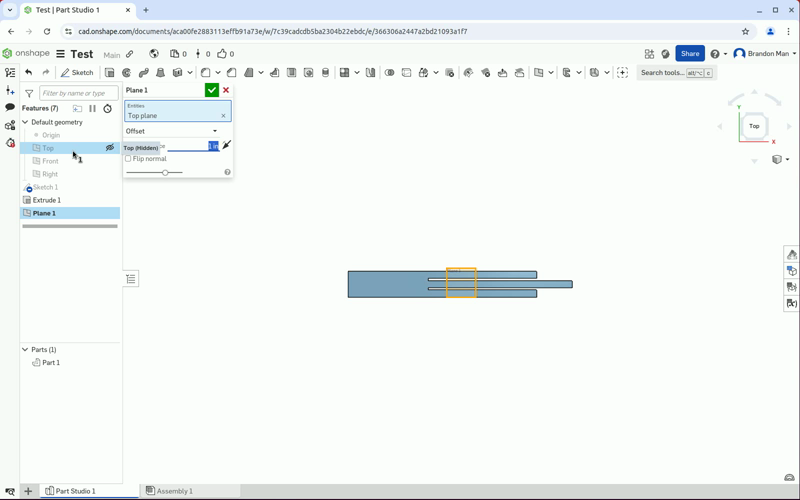
text(0.709)
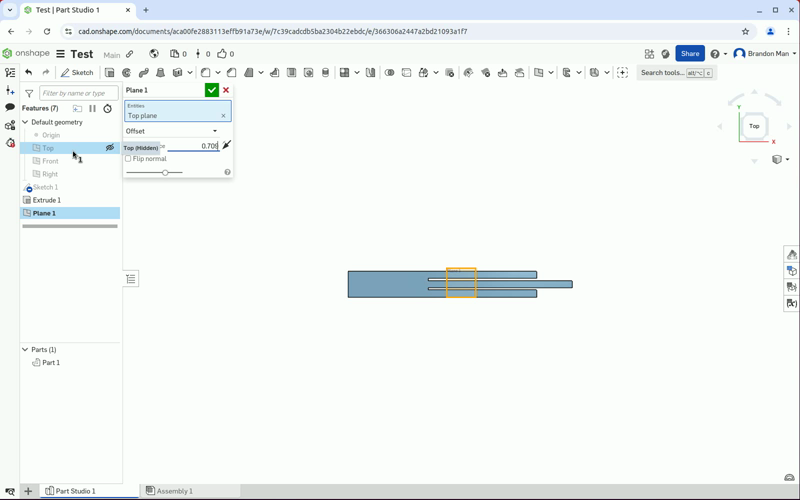
key(enter, 2)
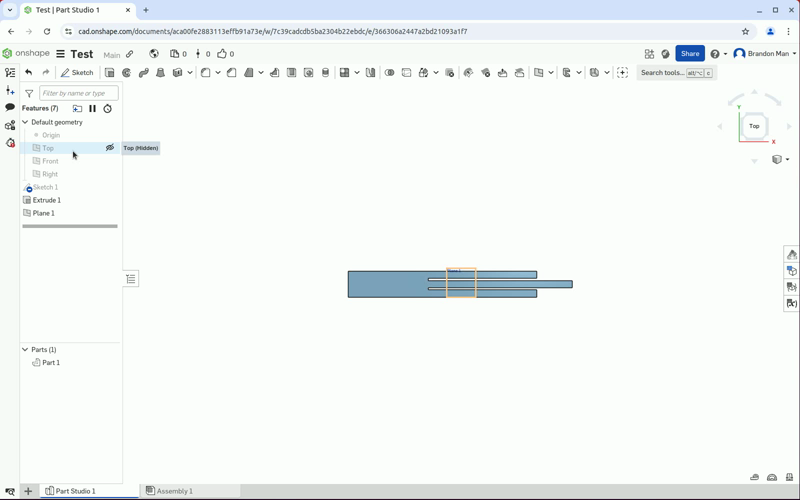
key(shift+s)
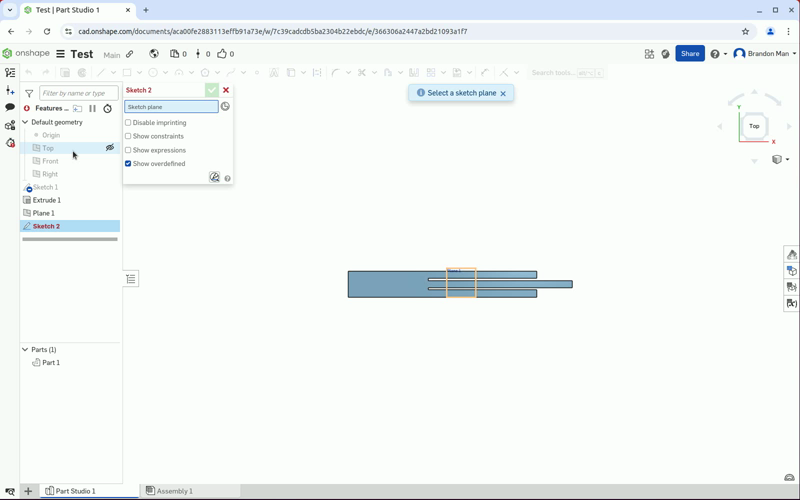
mouse_move(73, 215)
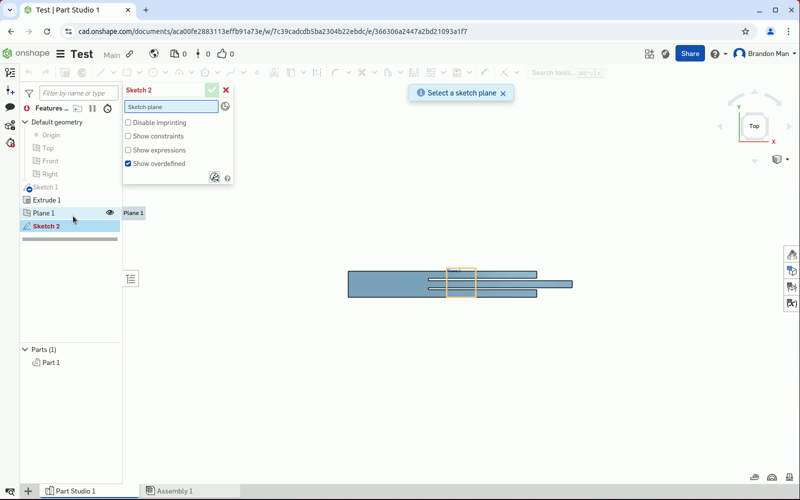
click(73, 215)
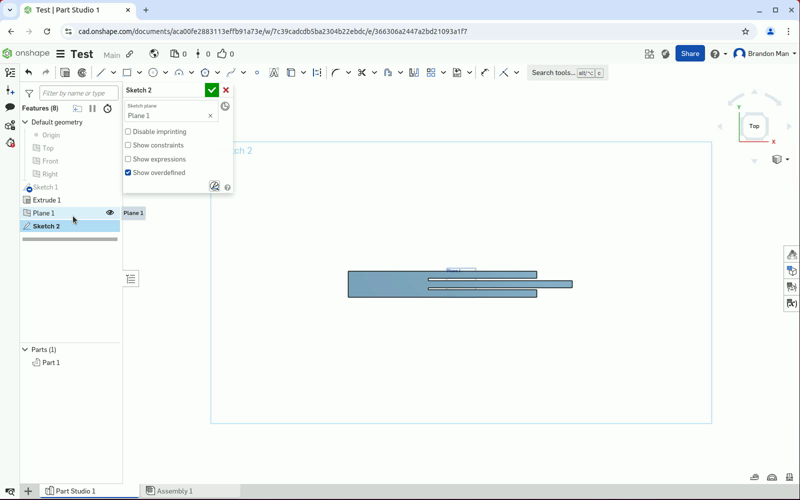
mouse_move(73, 352)
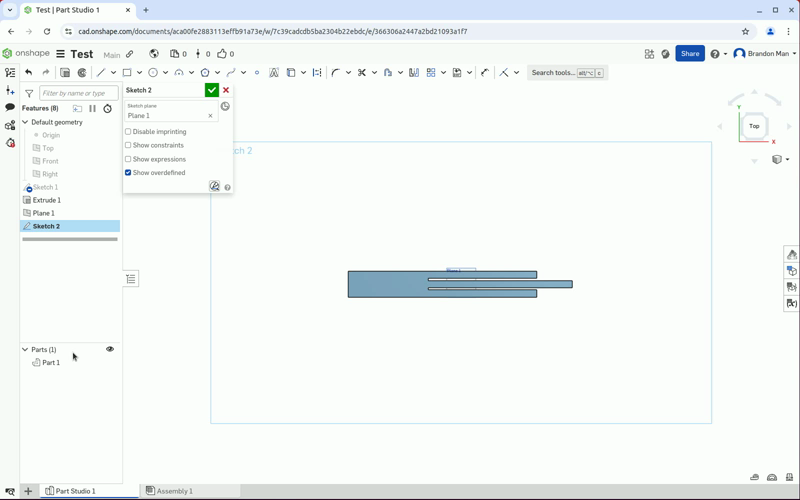
key(y)
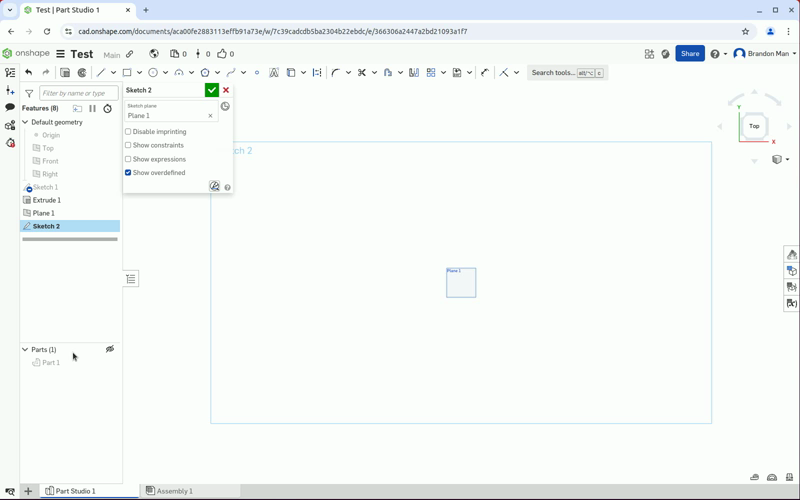
key(l)
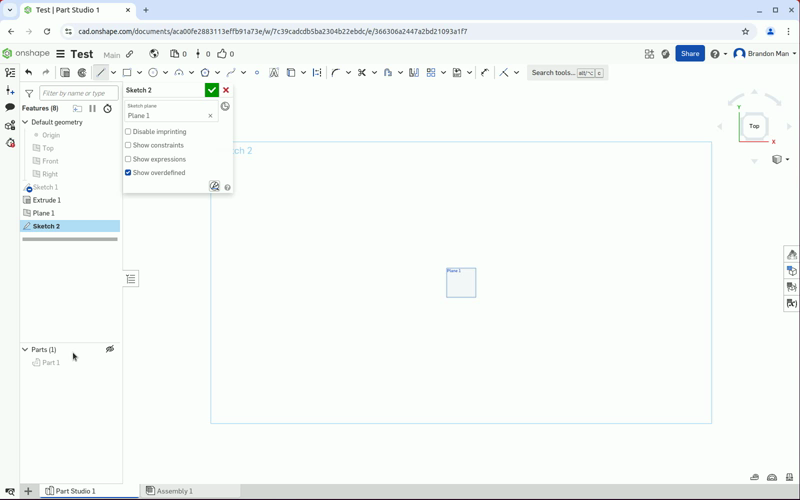
key_down(shift)
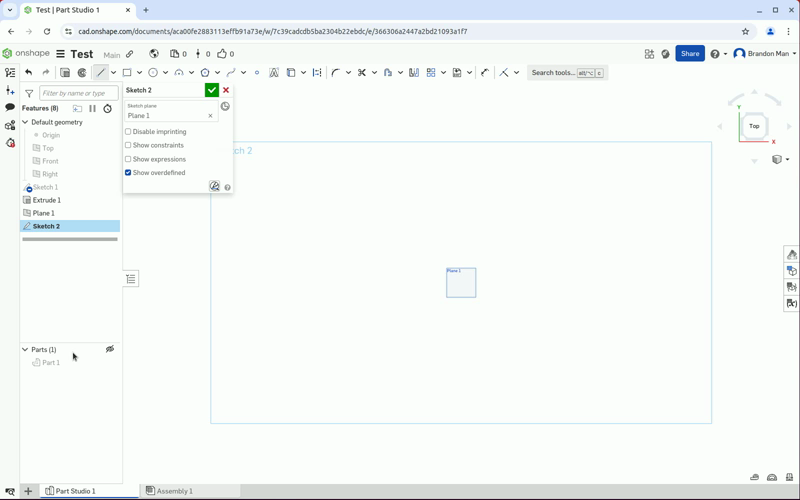
mouse_move(537, 286)
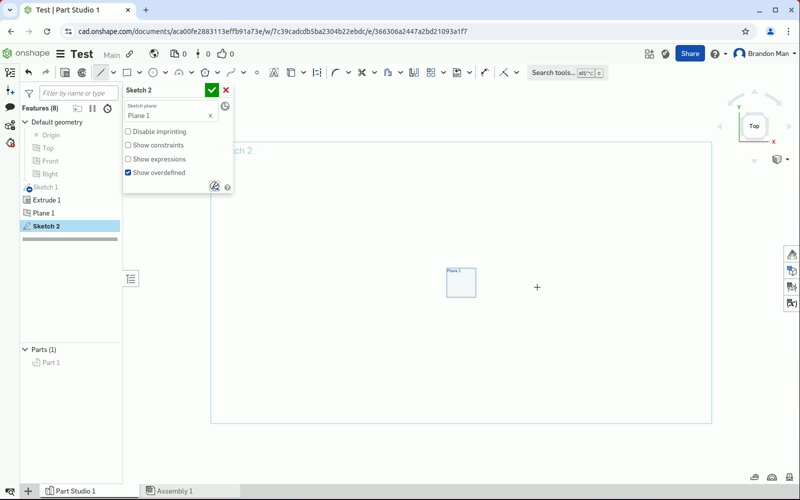
click(537, 286)
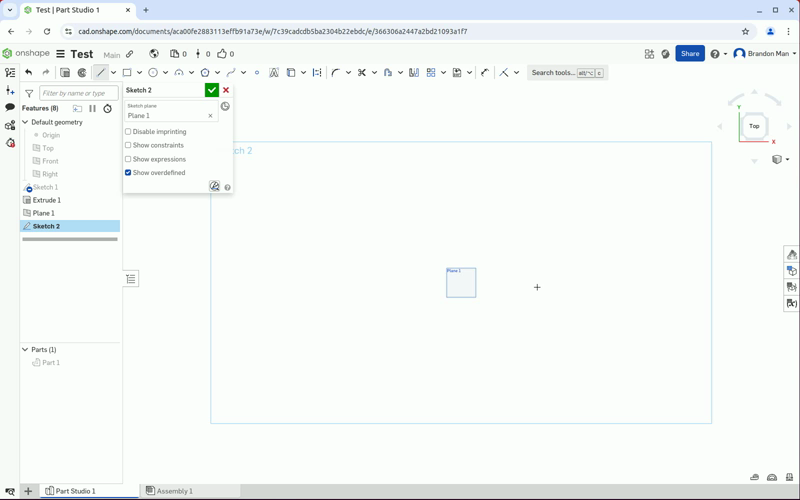
key_up(shift)
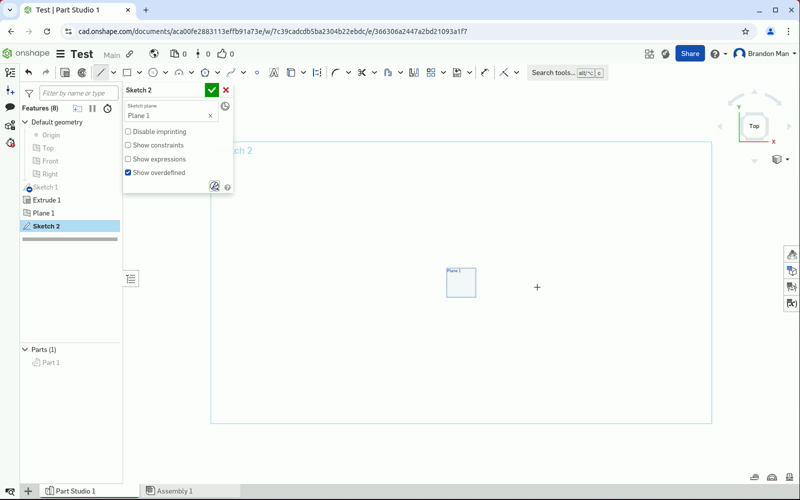
key_down(shift)
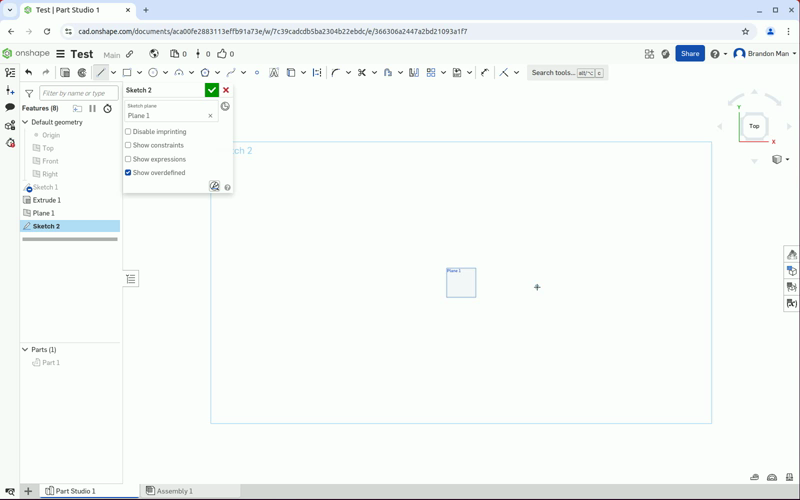
mouse_move(567, 286)
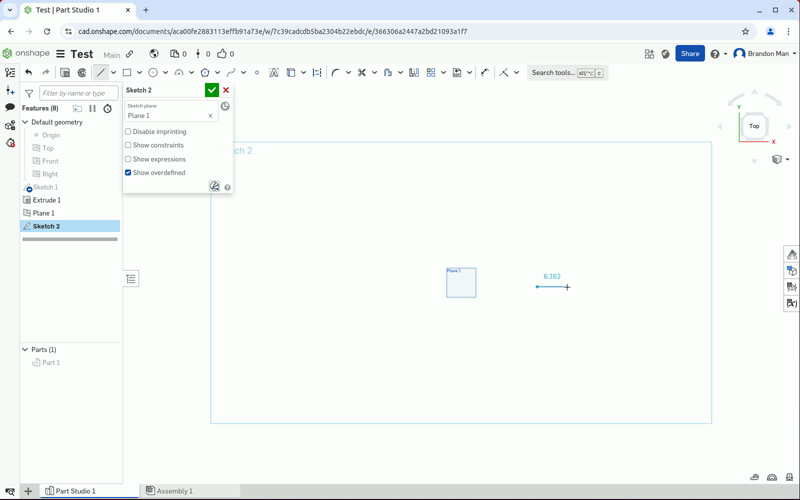
mouse_move(574, 286)
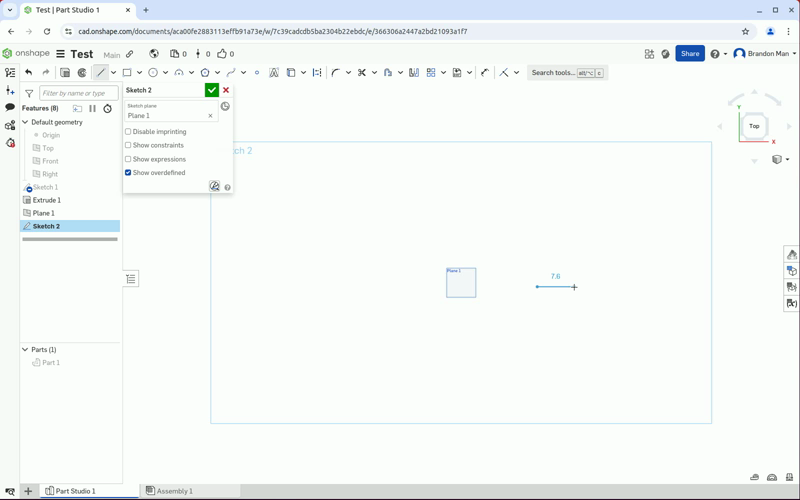
click(574, 286)
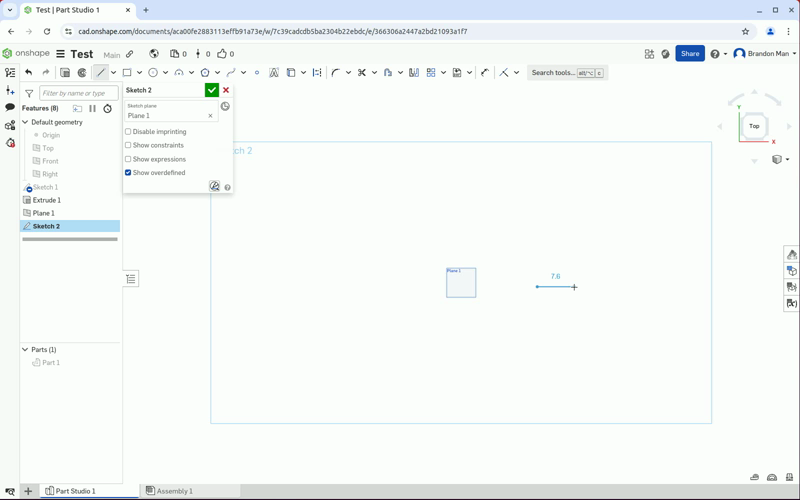
key_up(shift)
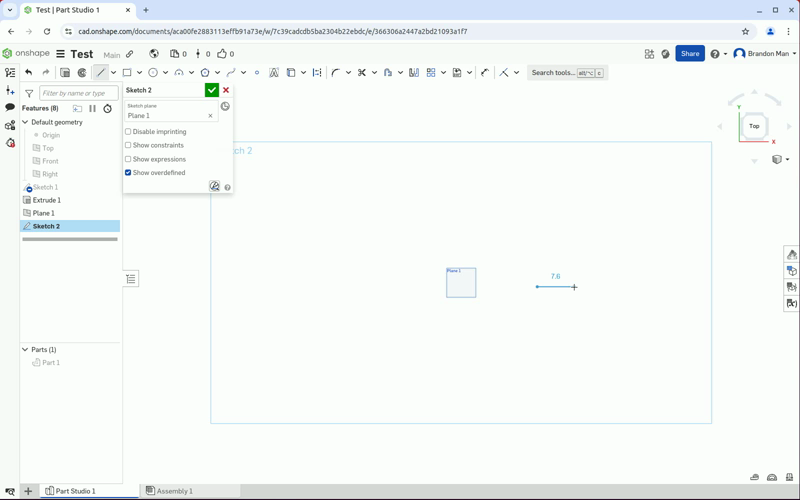
key_down(shift)
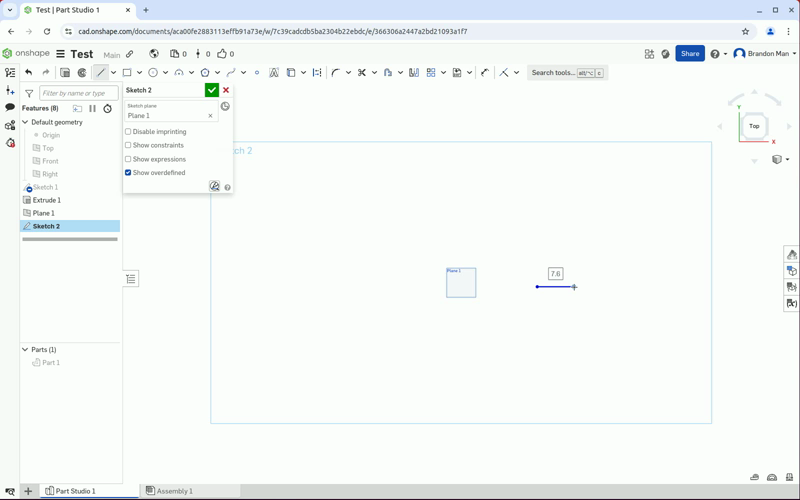
mouse_move(589, 286)
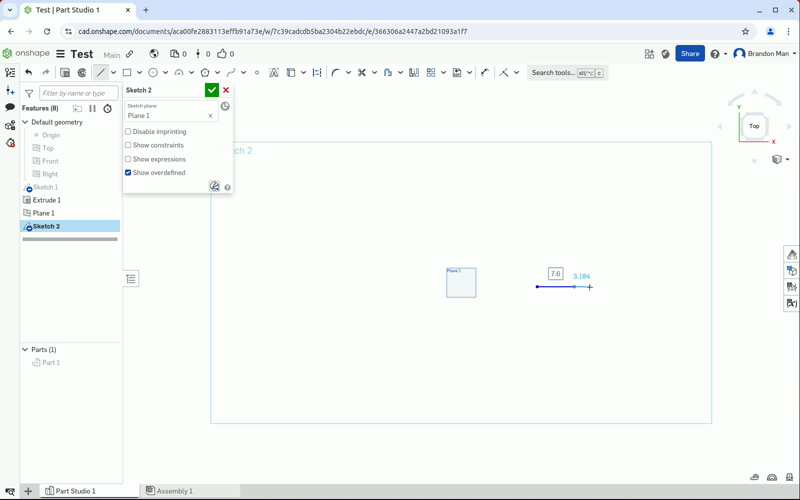
mouse_move(574, 279)
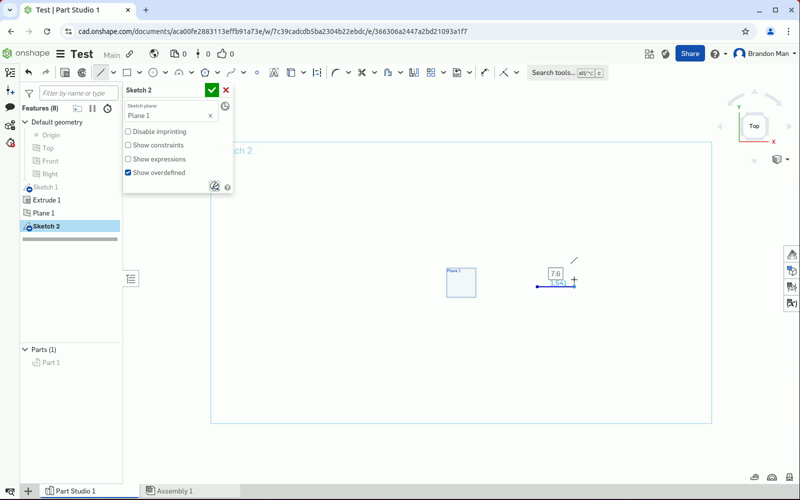
click(574, 279)
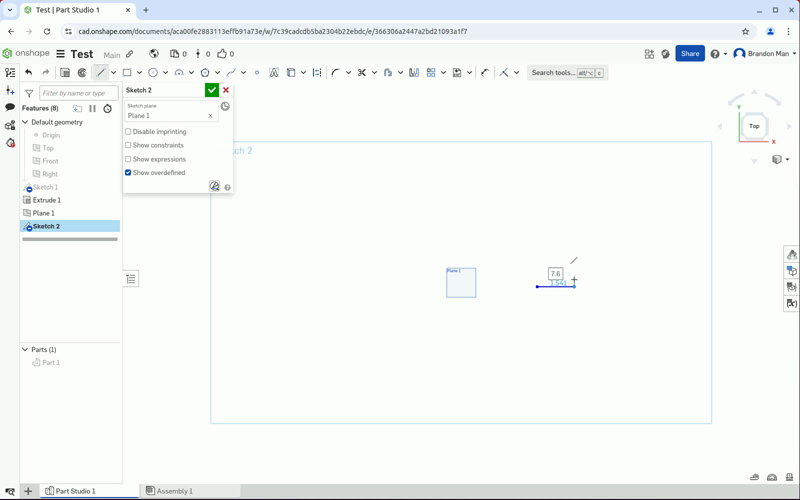
key_up(shift)
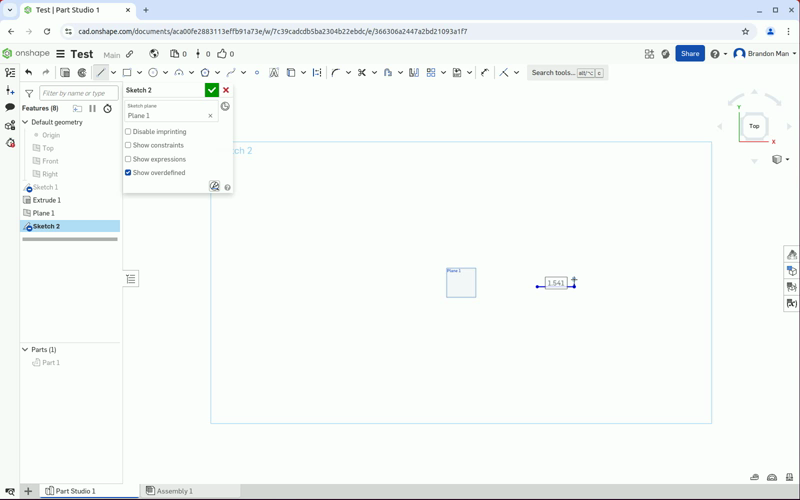
key_down(shift)
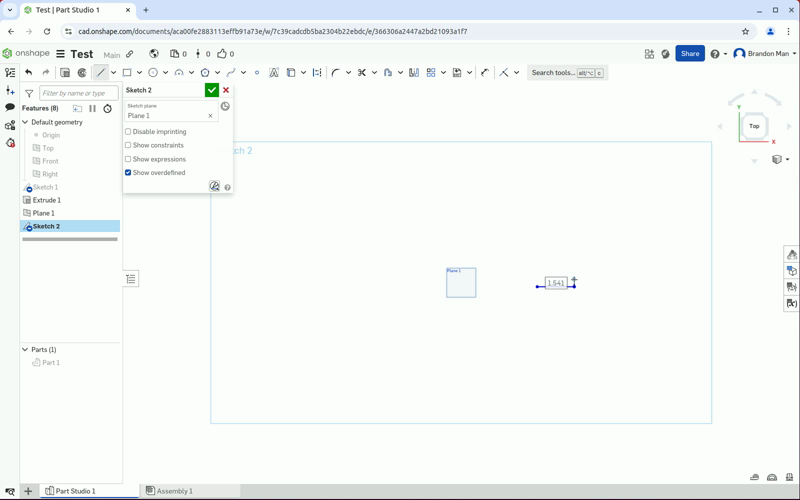
mouse_move(589, 279)
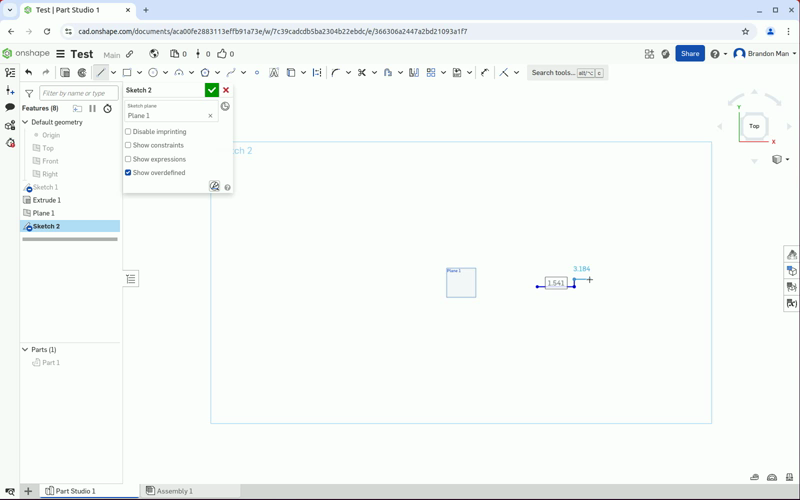
mouse_move(537, 279)
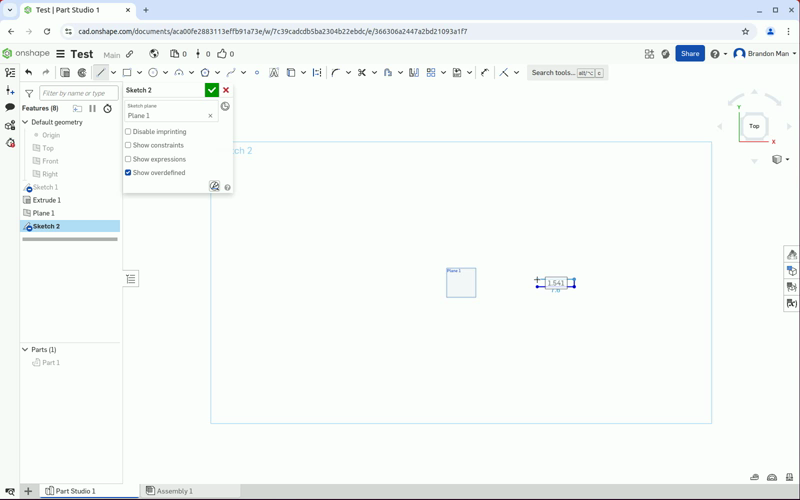
click(537, 279)
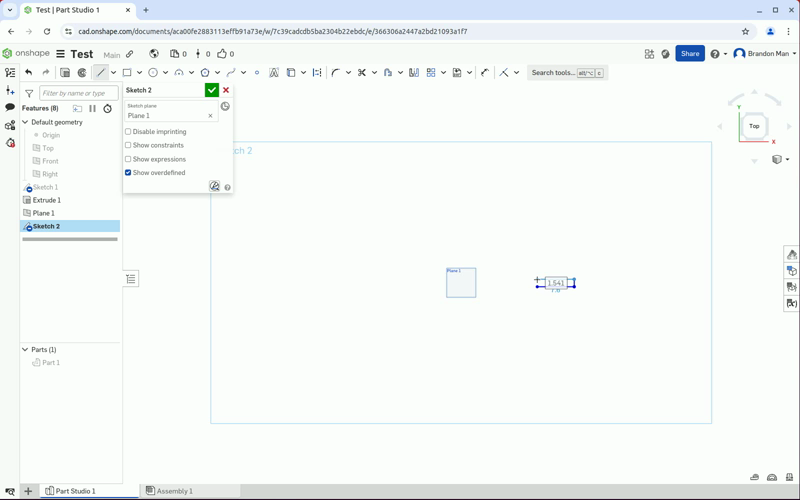
key_up(shift)
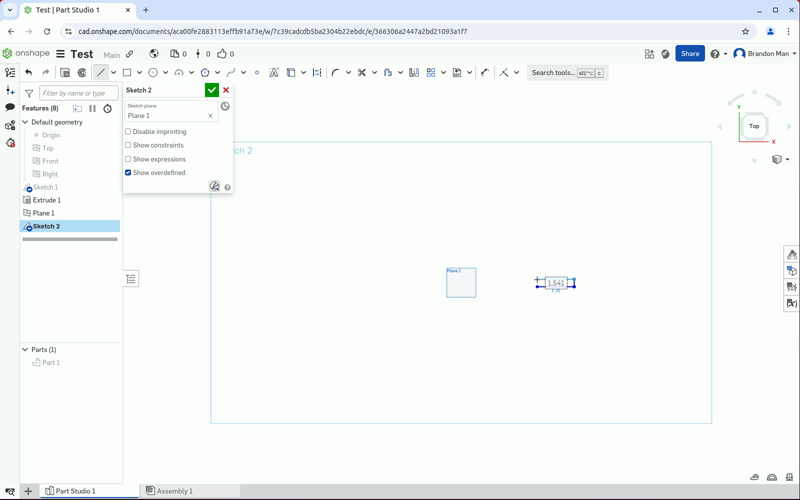
mouse_move(567, 279)
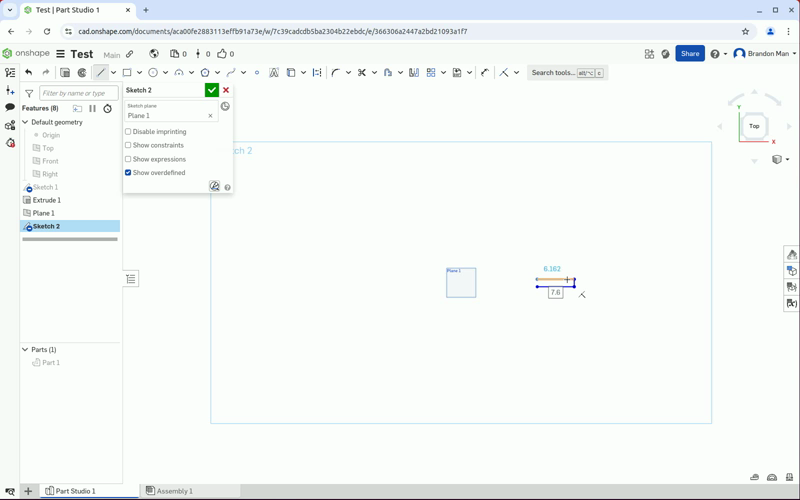
key_down(shift)
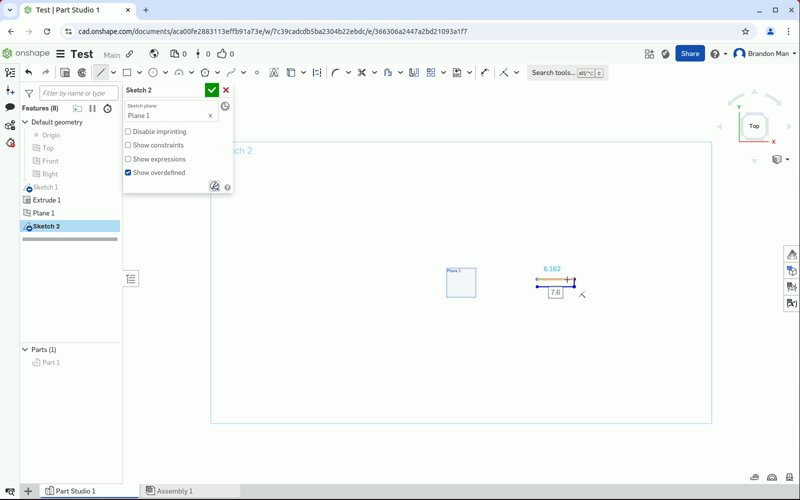
mouse_move(537, 286)
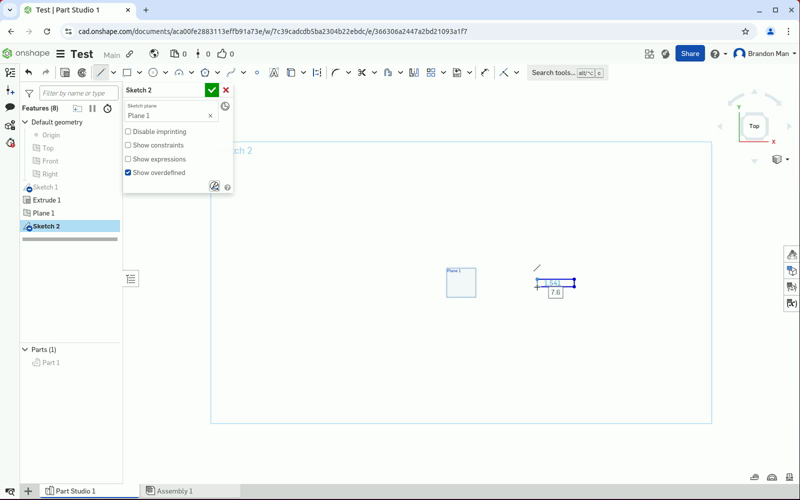
key_up(shift)
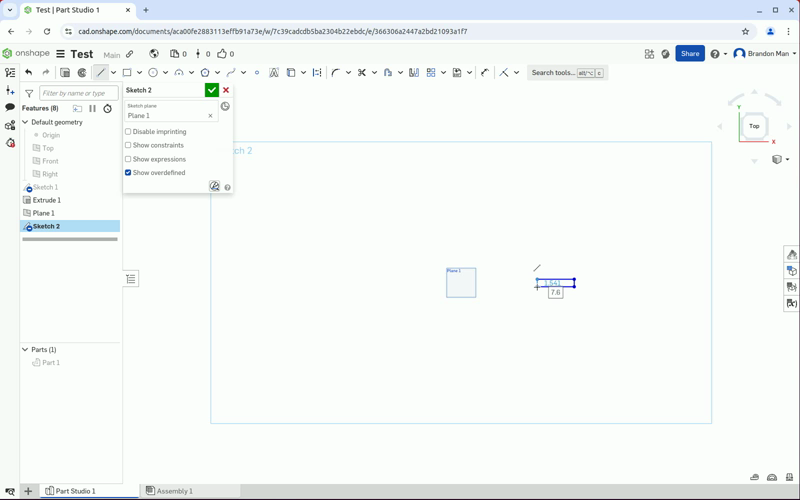
click(537, 286)
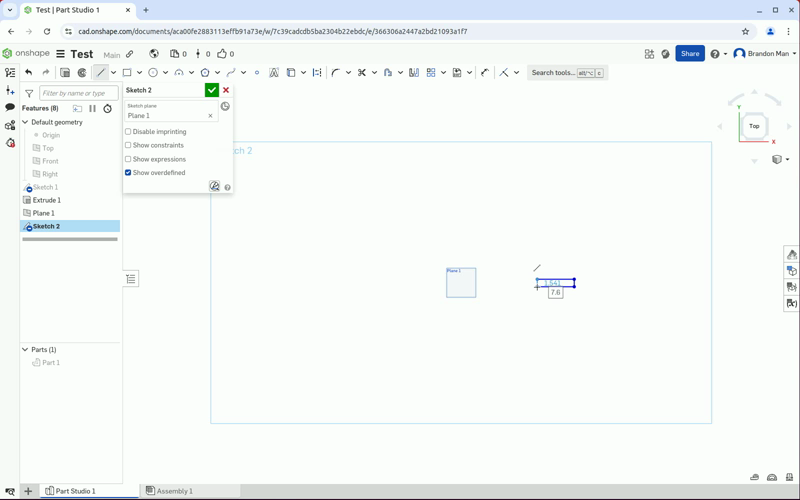
key(esc)
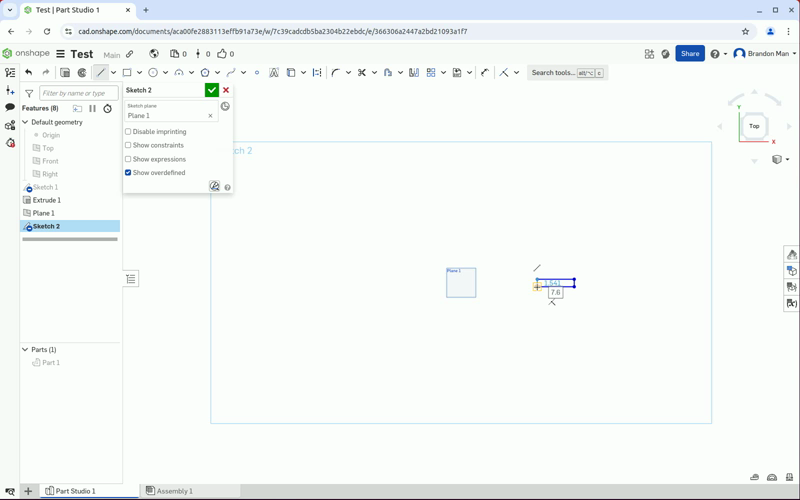
mouse_move(566, 280)
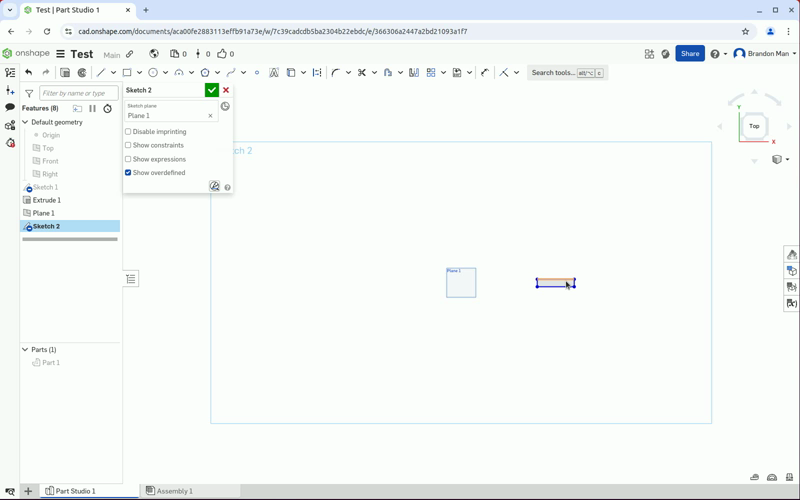
scroll(6)
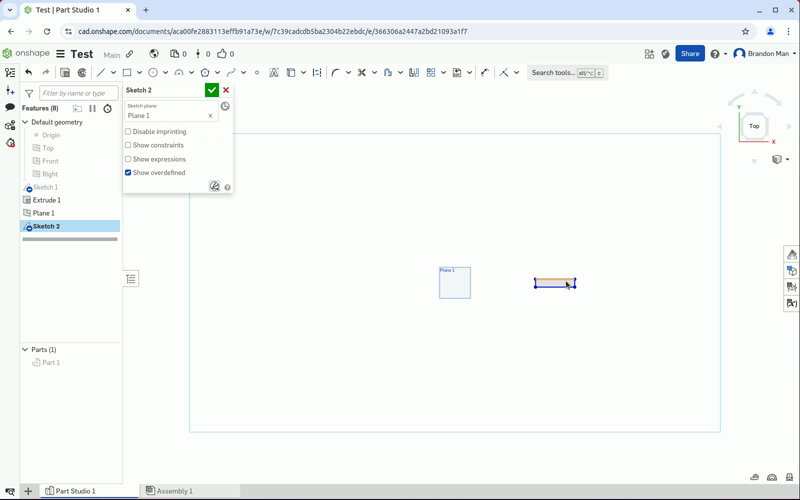
scroll(6)
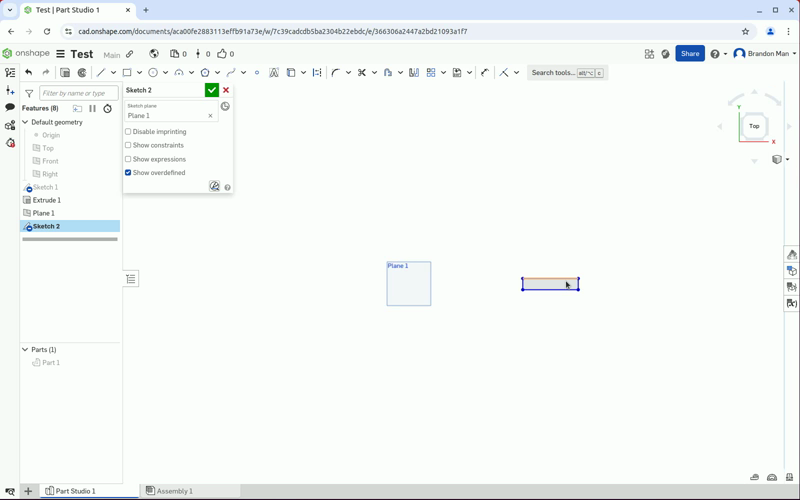
scroll(6)
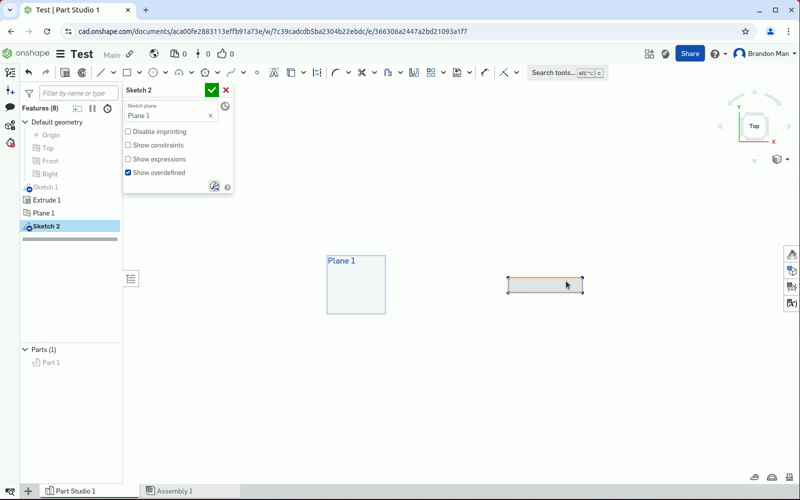
scroll(6)
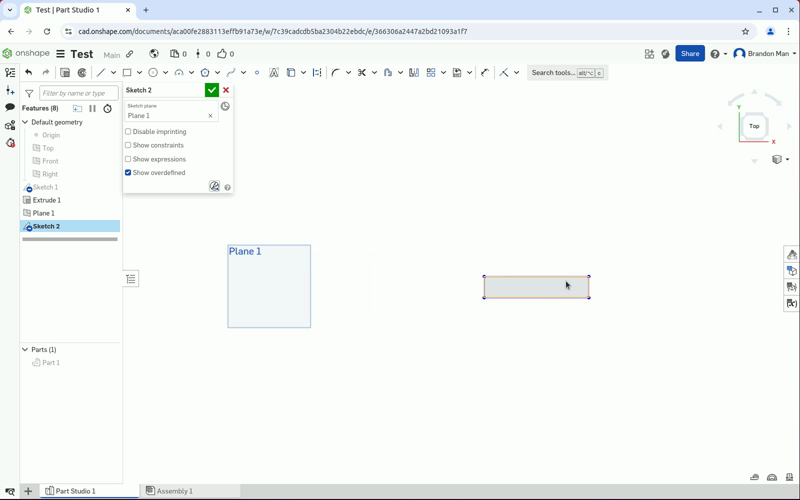
scroll(6)
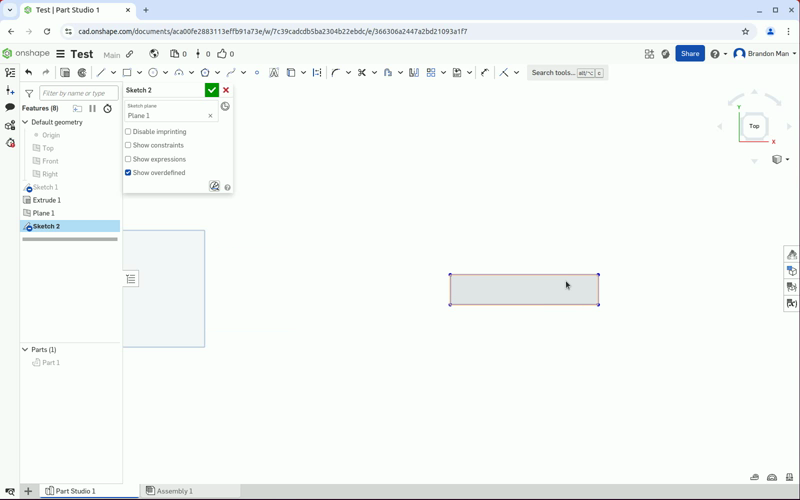
scroll(6)
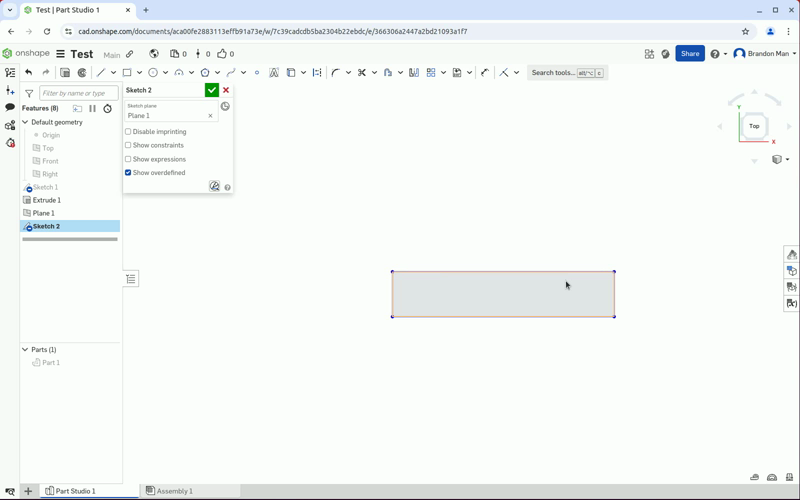
scroll(6)
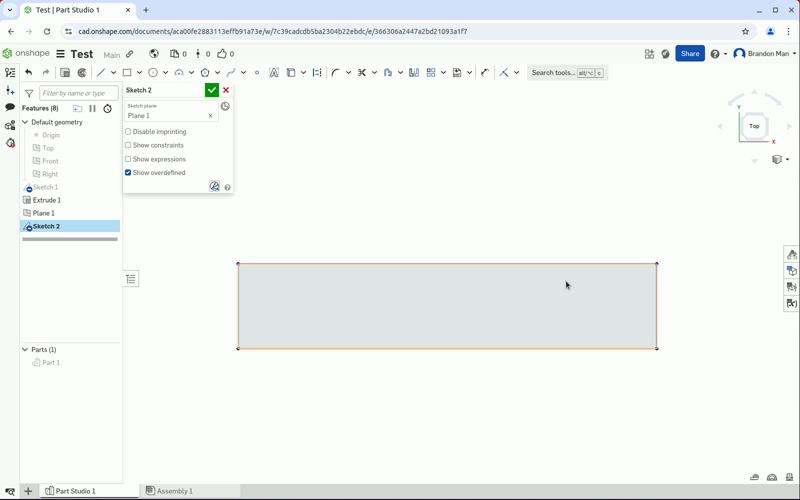
click(566, 280)
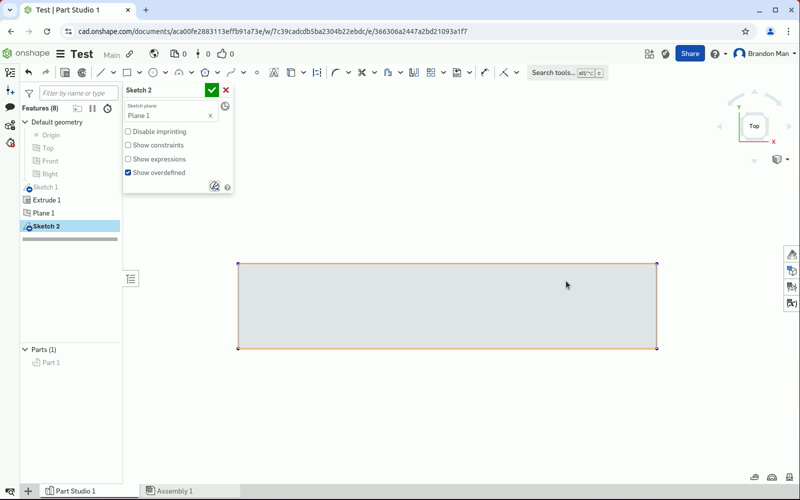
scroll(-6)
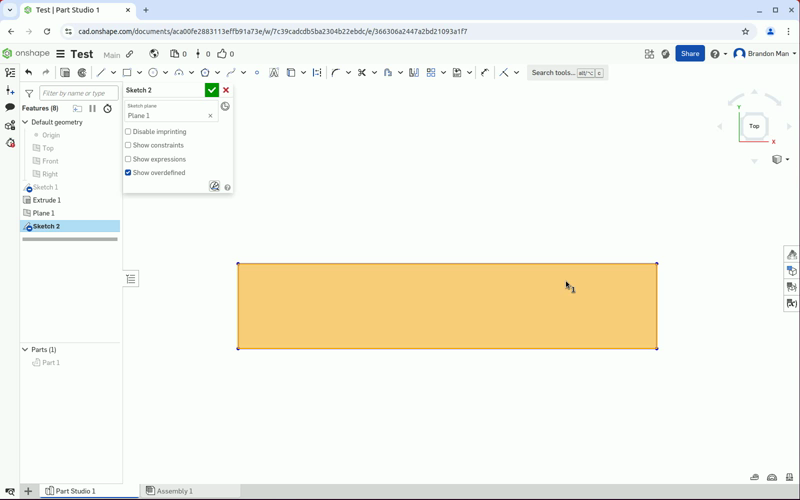
scroll(-6)
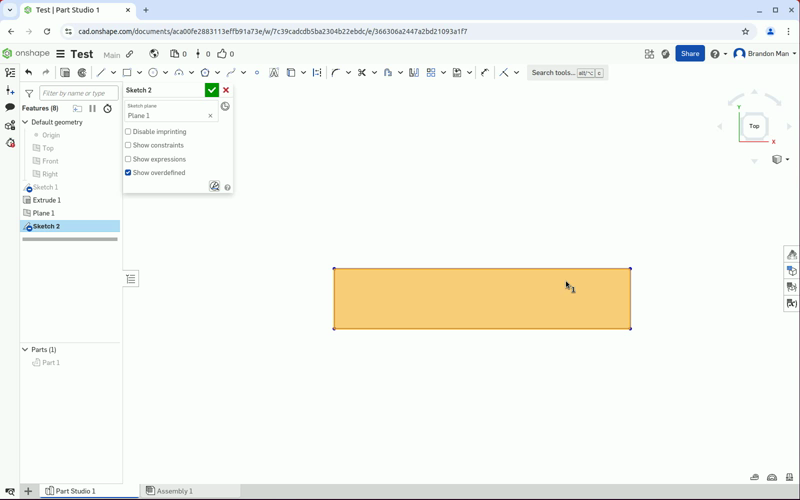
scroll(-6)
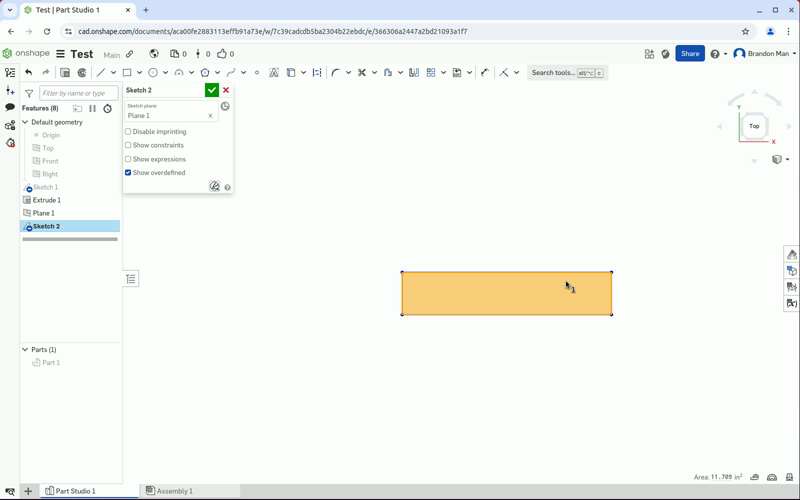
scroll(-6)
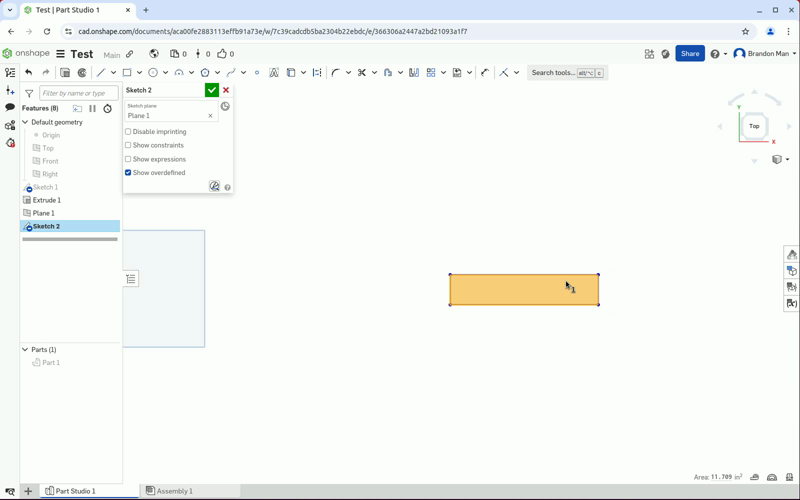
scroll(-6)
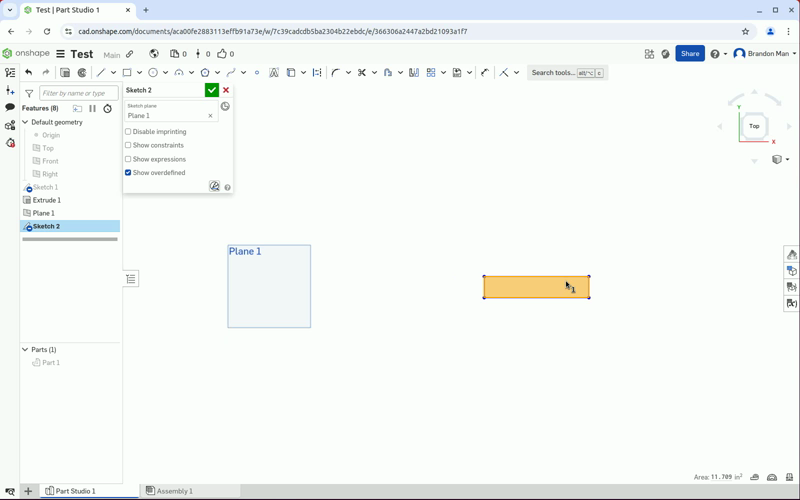
scroll(-6)
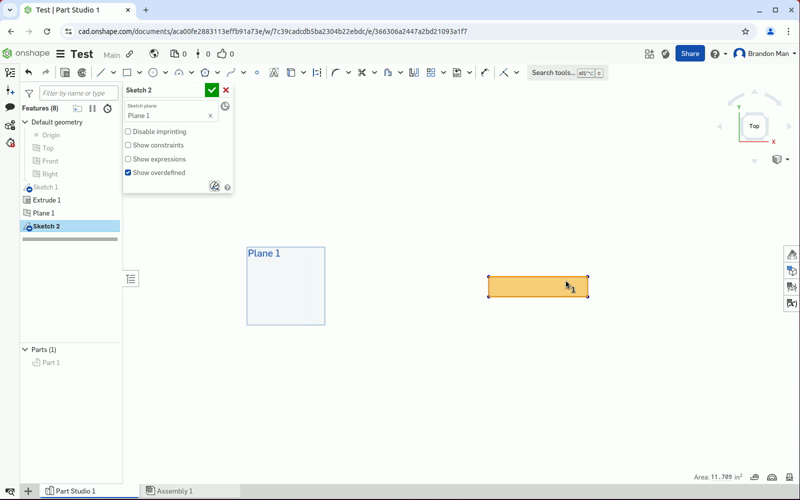
scroll(-6)
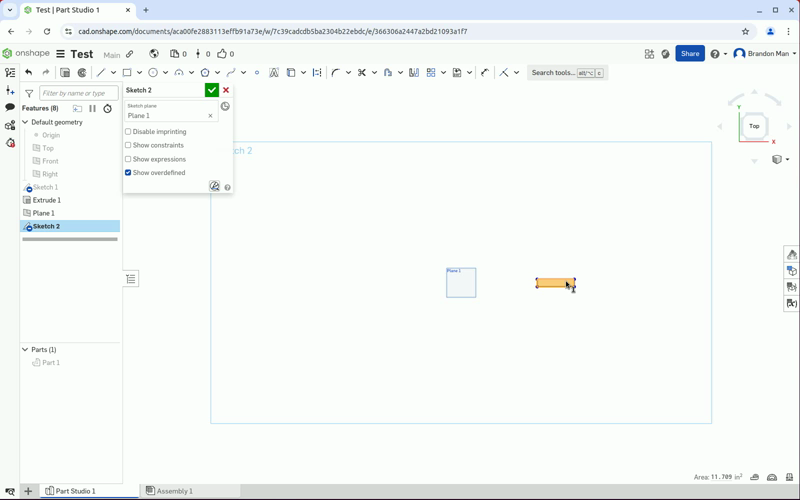
mouse_move(73, 352)
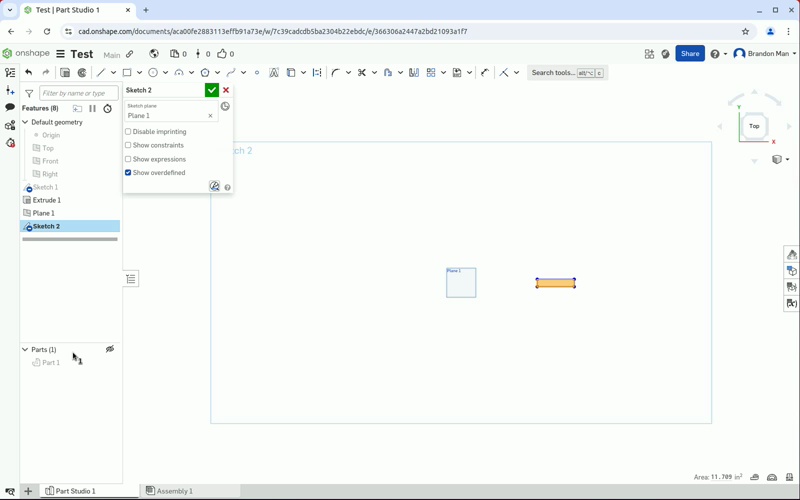
key(shift+y)
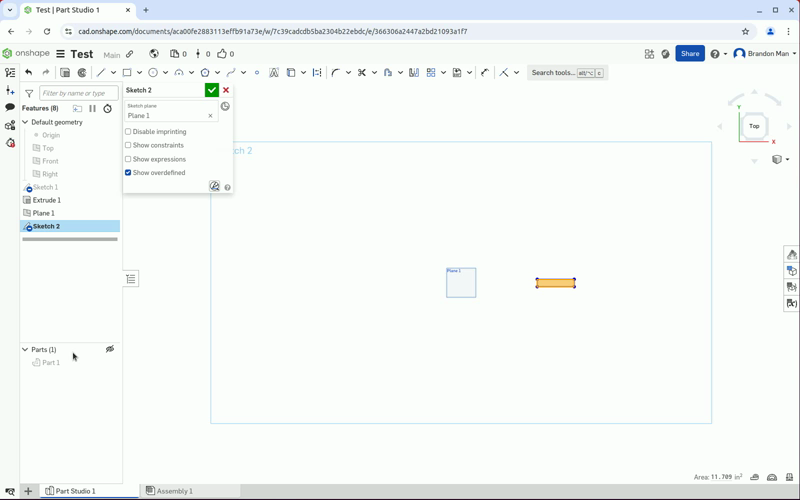
key(shift+e)
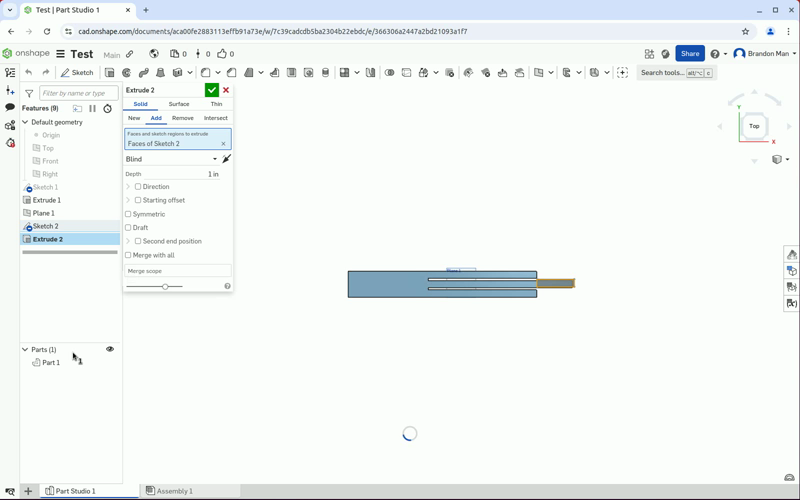
mouse_move(143, 106)
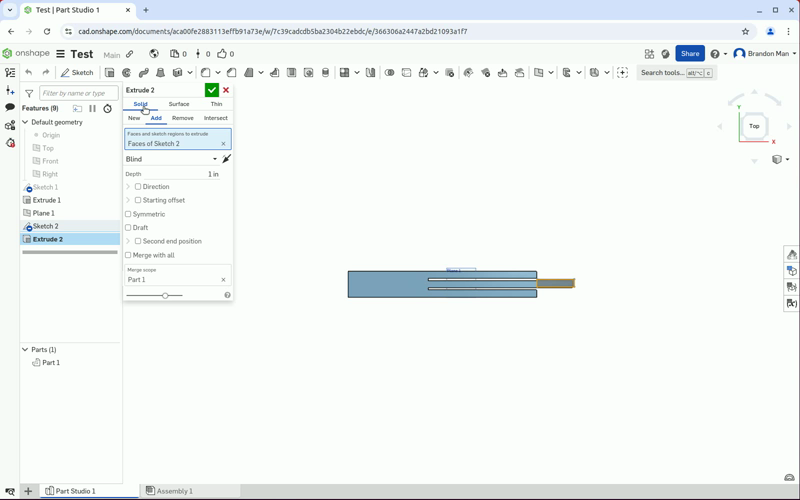
click(143, 106)
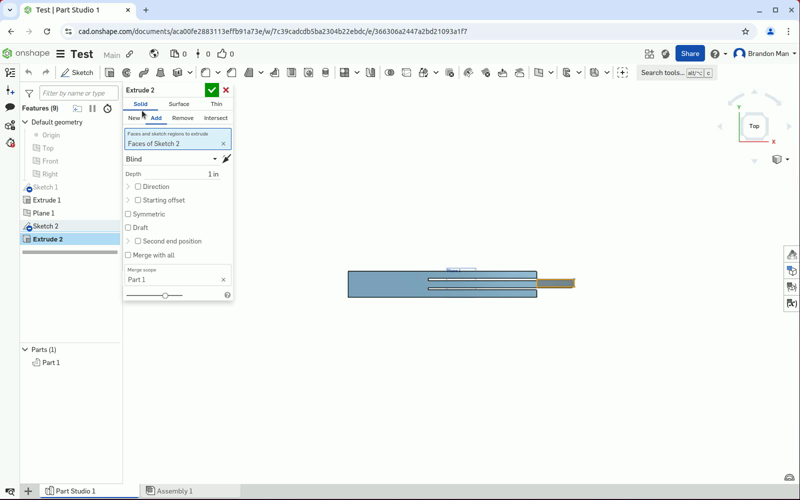
mouse_move(137, 120)
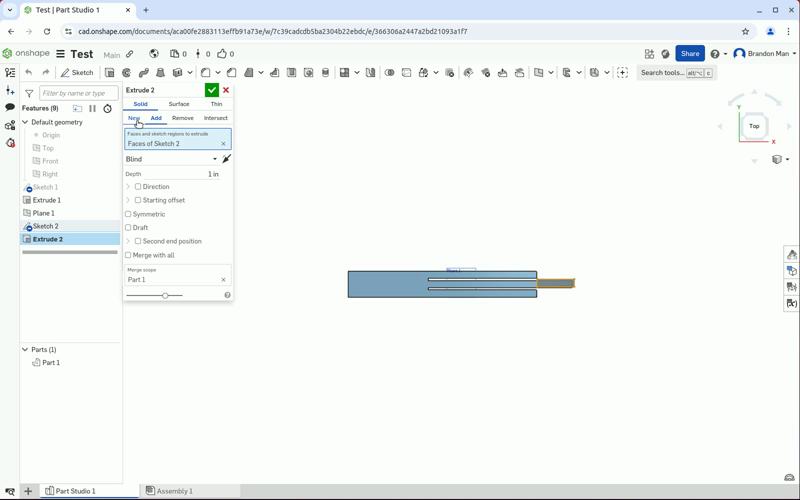
click(137, 120)
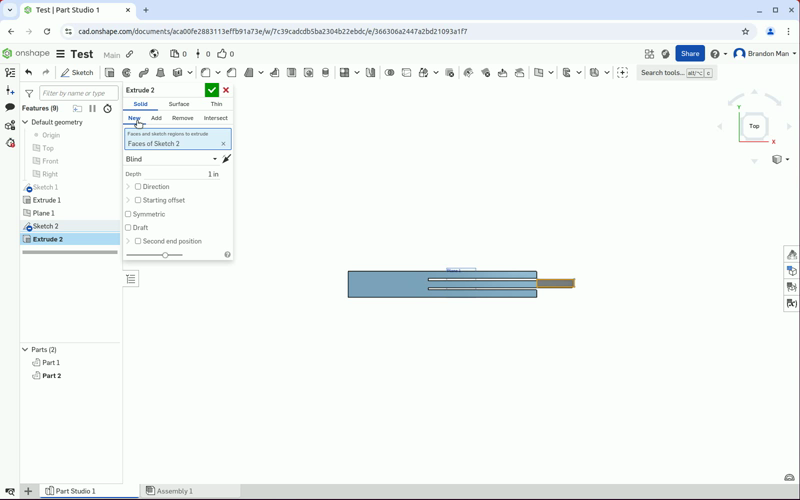
key(tab, 4)
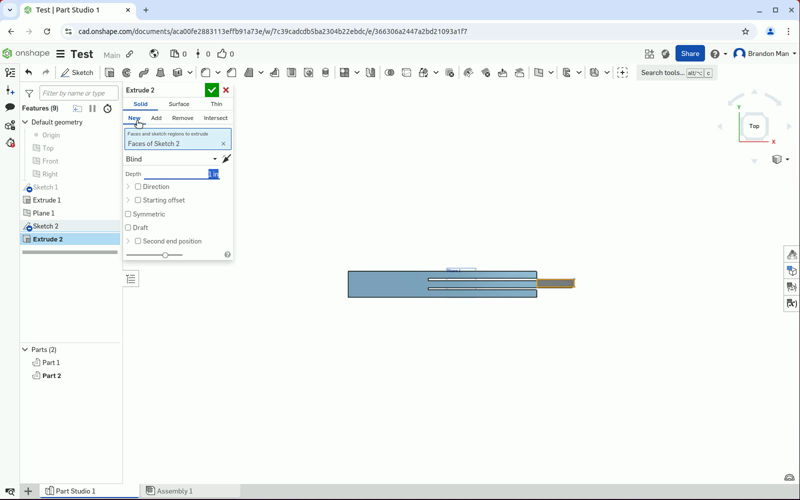
text(0.722)
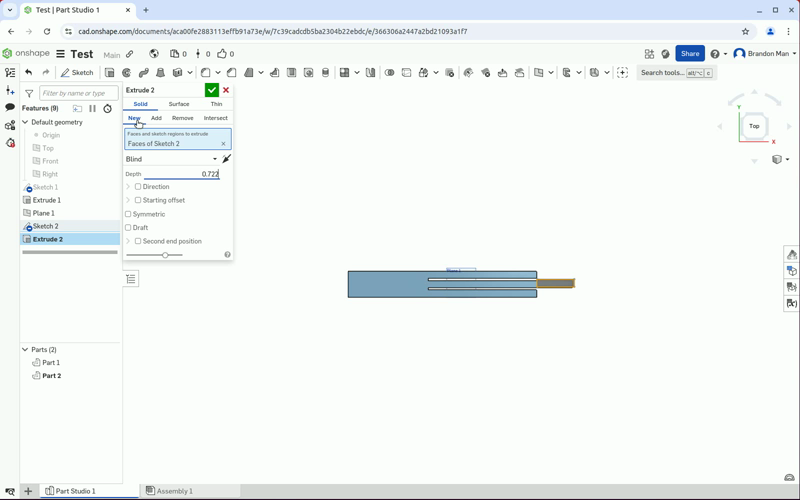
key(enter)
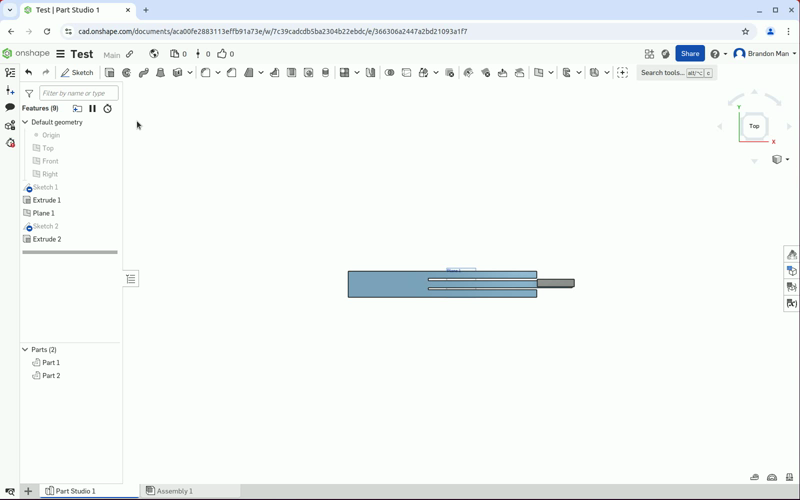
key(shift+h)
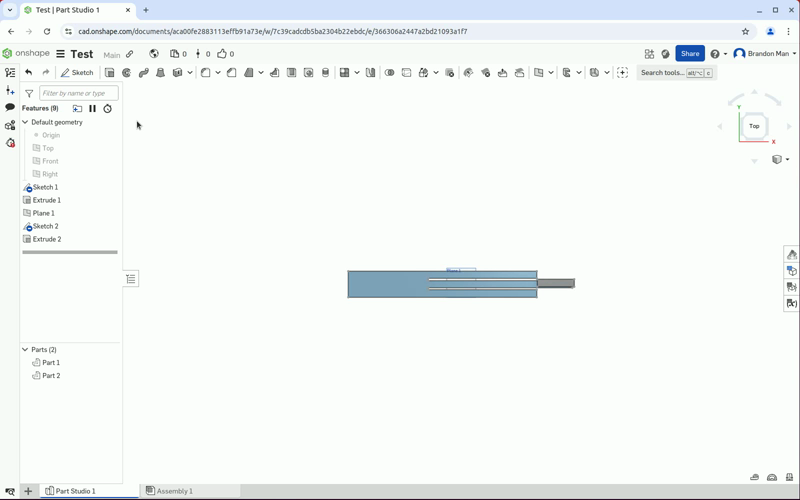
key(shift+h)
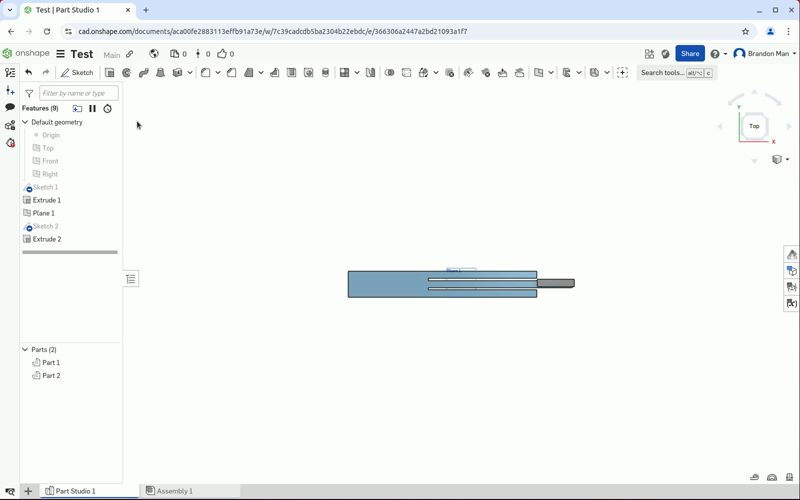
mouse_move(73, 189)
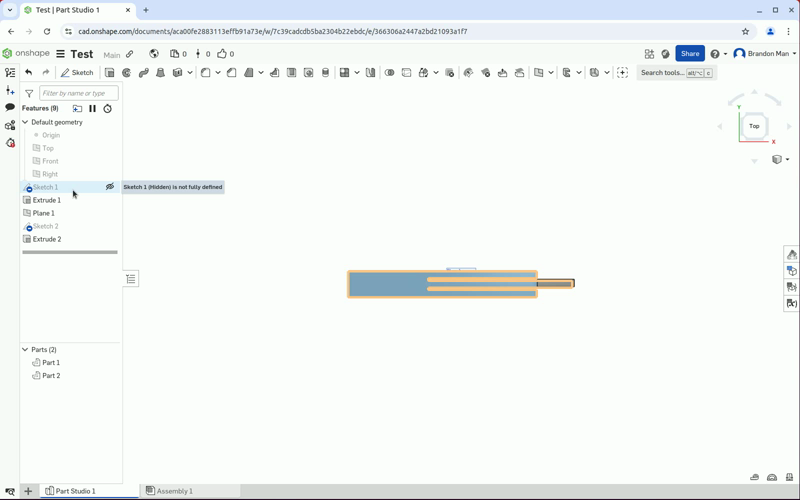
click(73, 189)
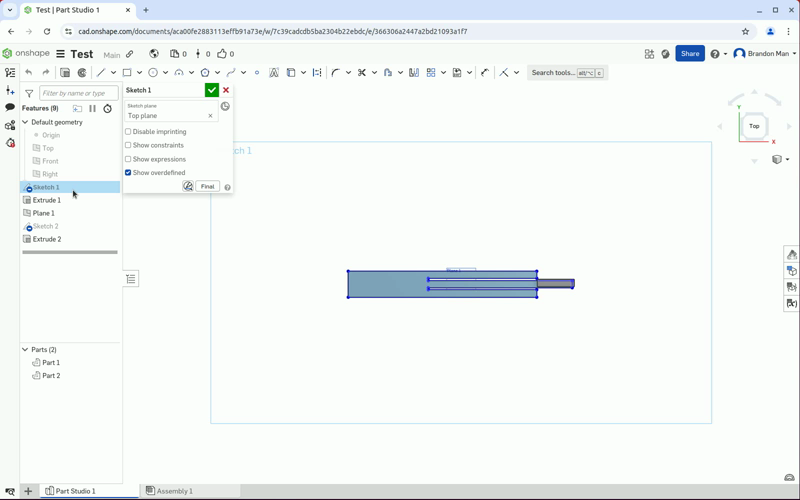
mouse_move(229, 92)
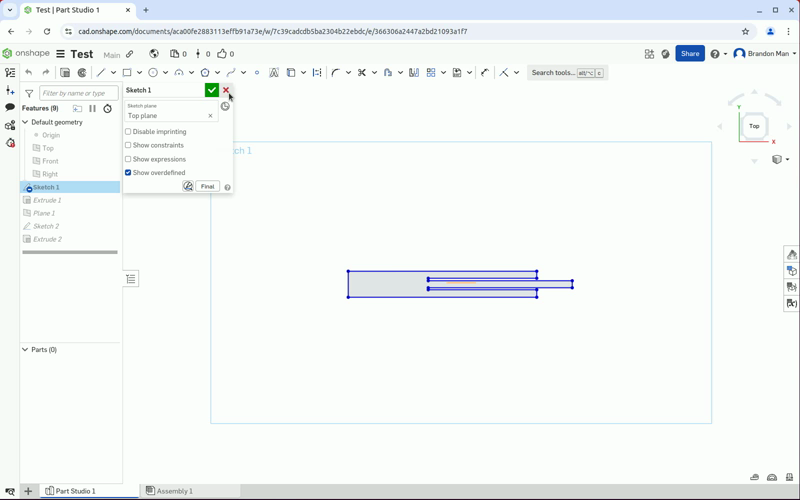
click(229, 92)
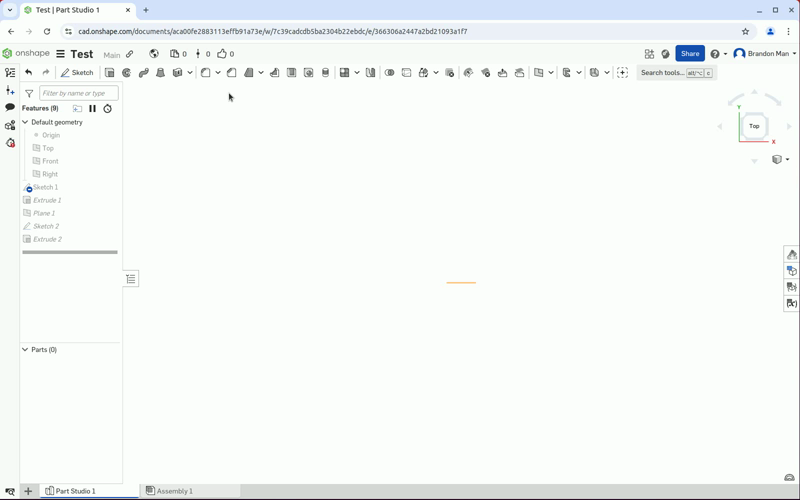
mouse_move(73, 352)
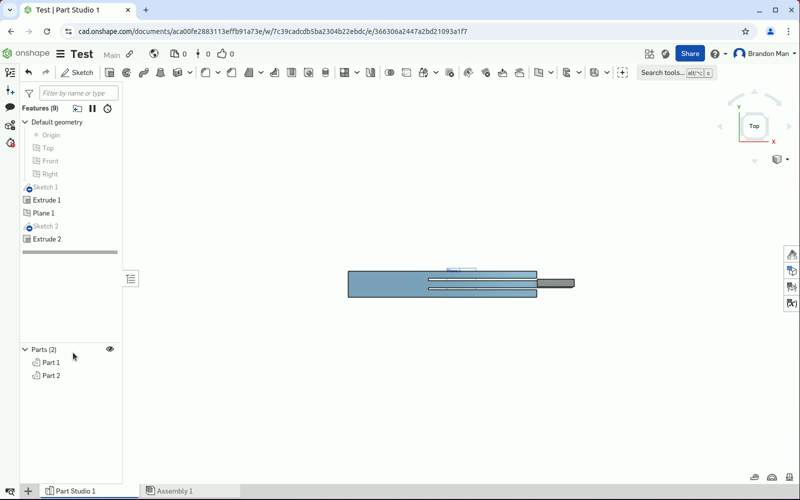
key(y)
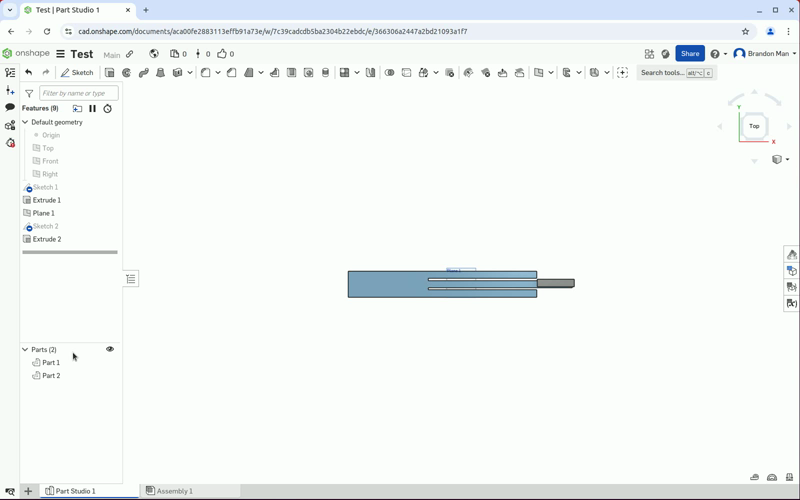
key(shift+p)
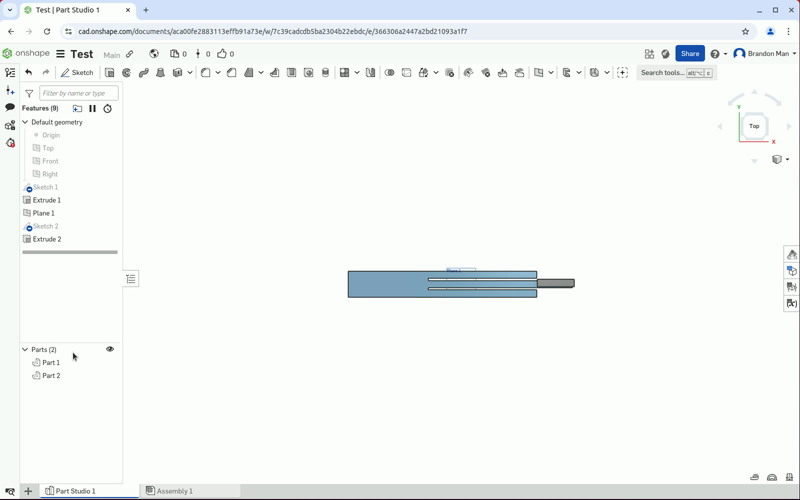
key(space)
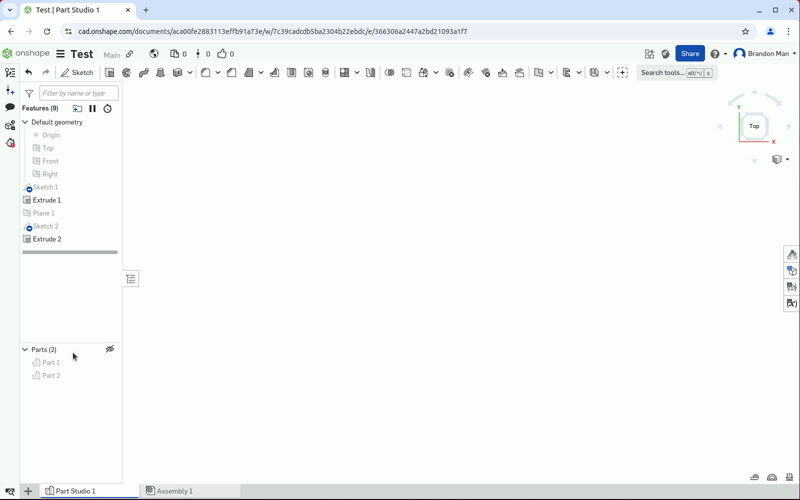
key_down(shift)
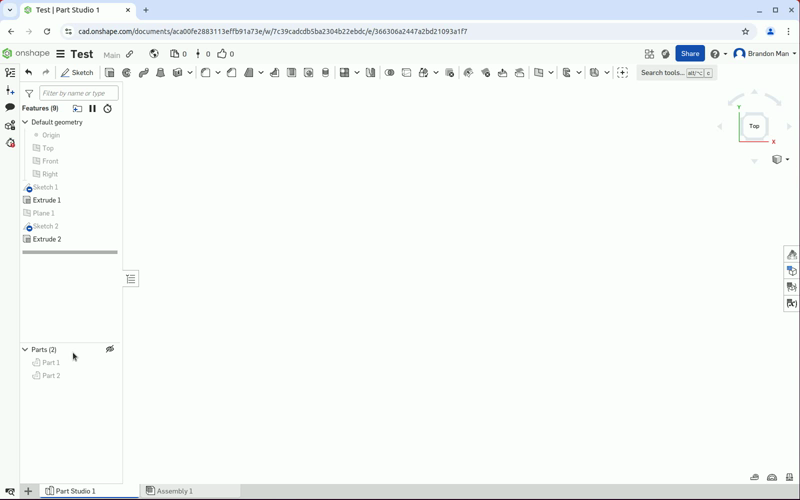
key(up)
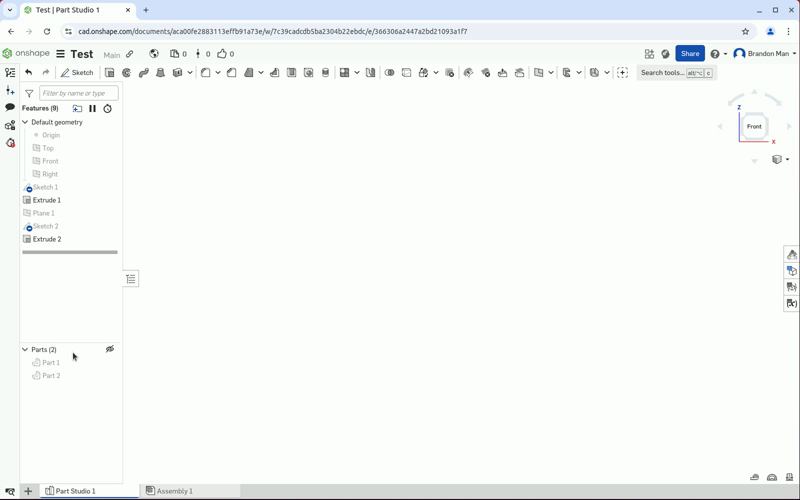
key_up(shift)
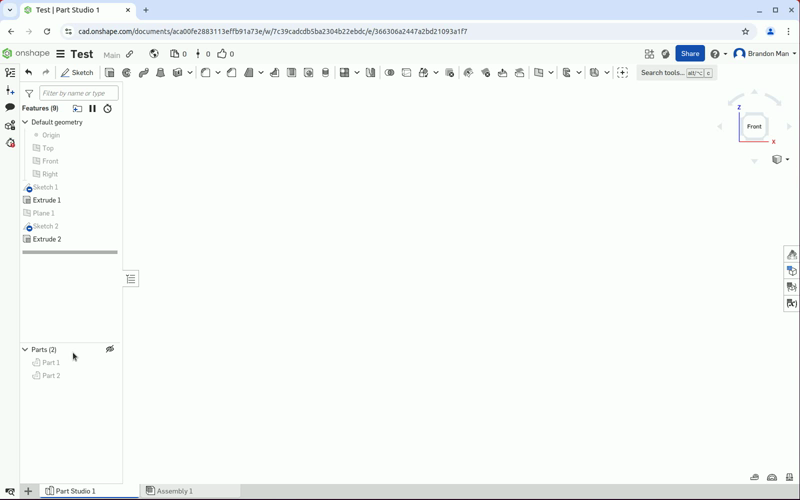
mouse_move(73, 352)
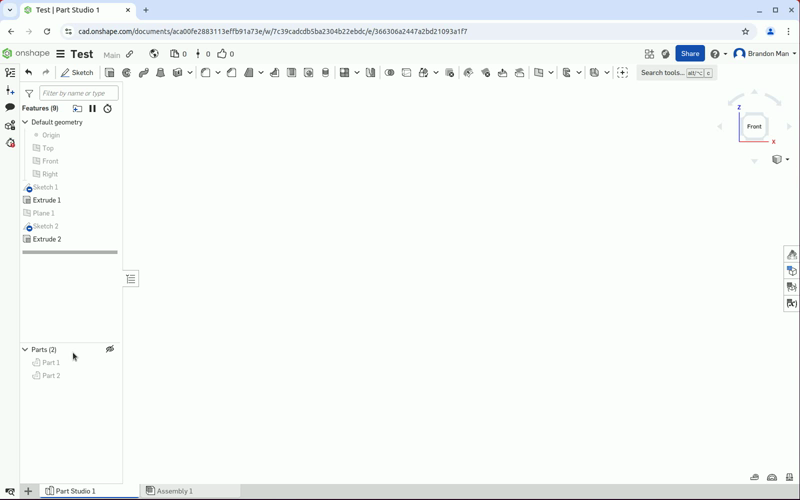
key(shift+y)
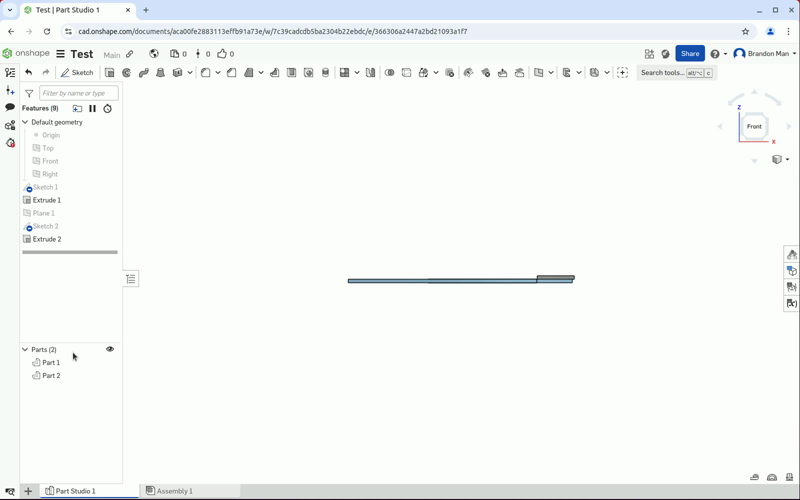
mouse_move(541, 75)
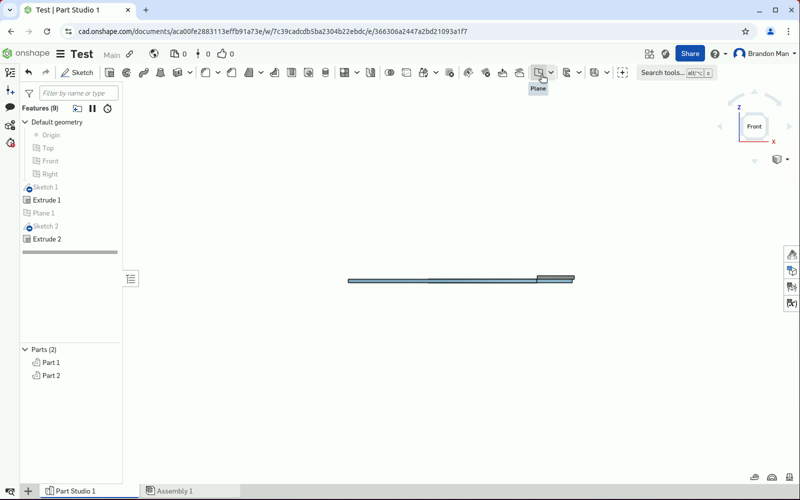
click(541, 75)
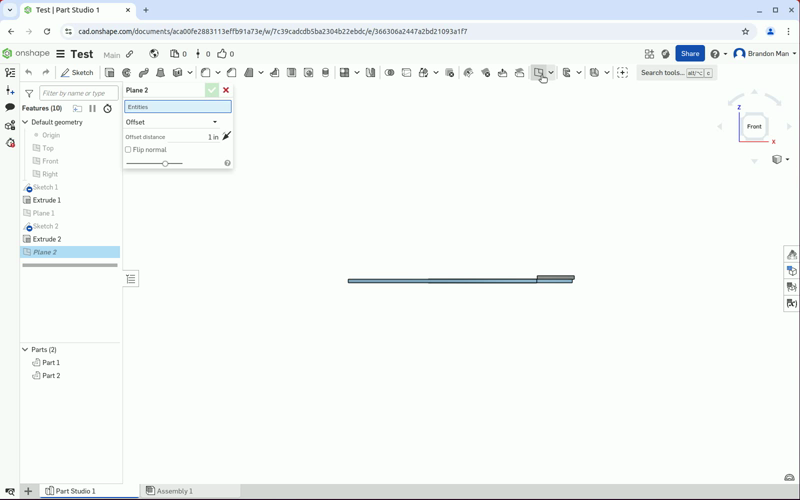
mouse_move(73, 163)
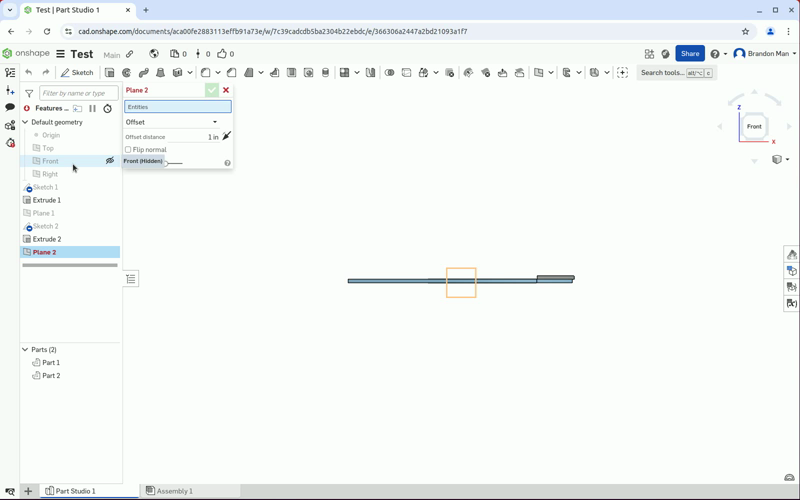
click(73, 163)
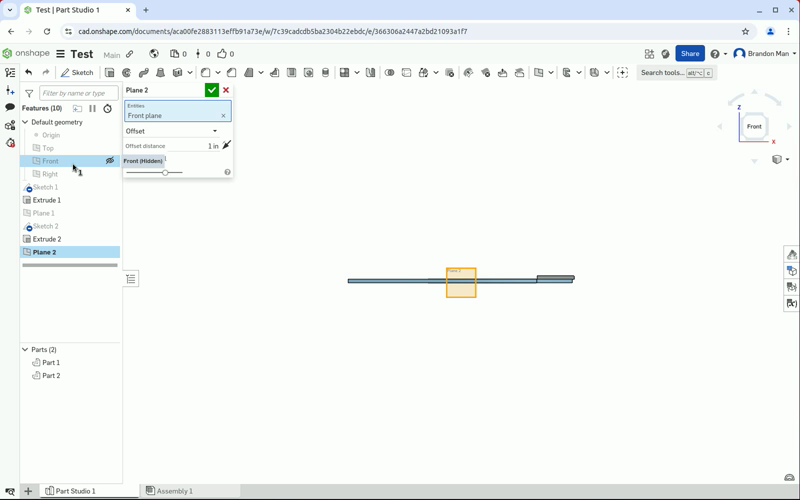
key(tab, 2)
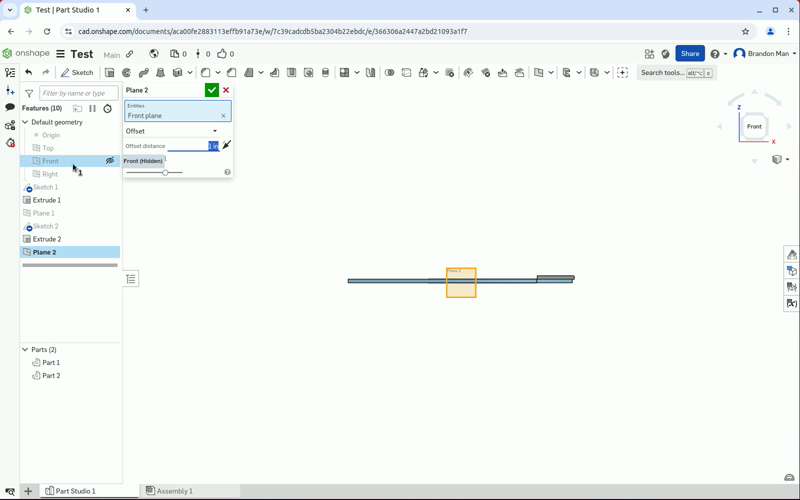
text(0.709)
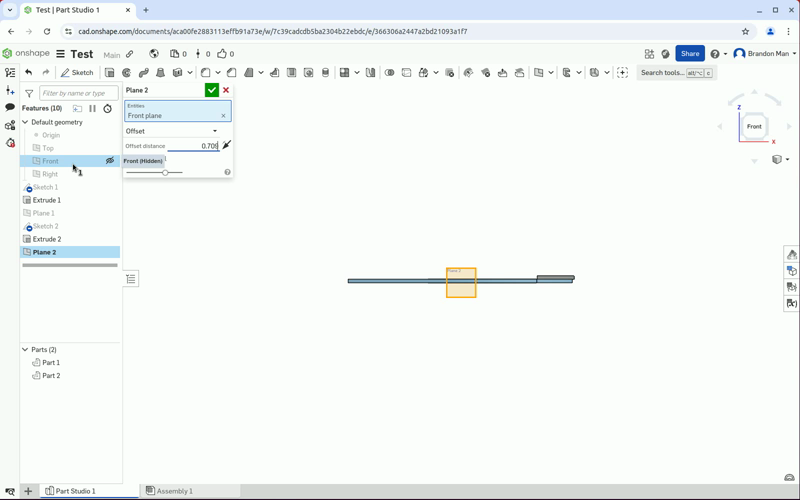
key(enter, 2)
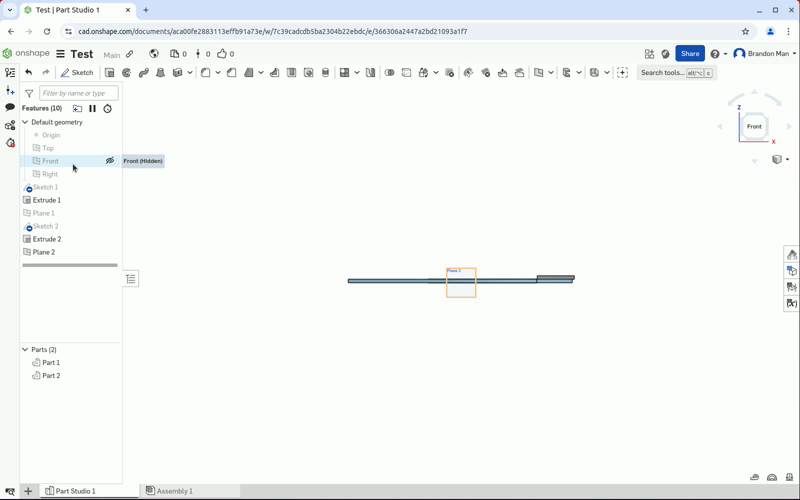
key(shift+s)
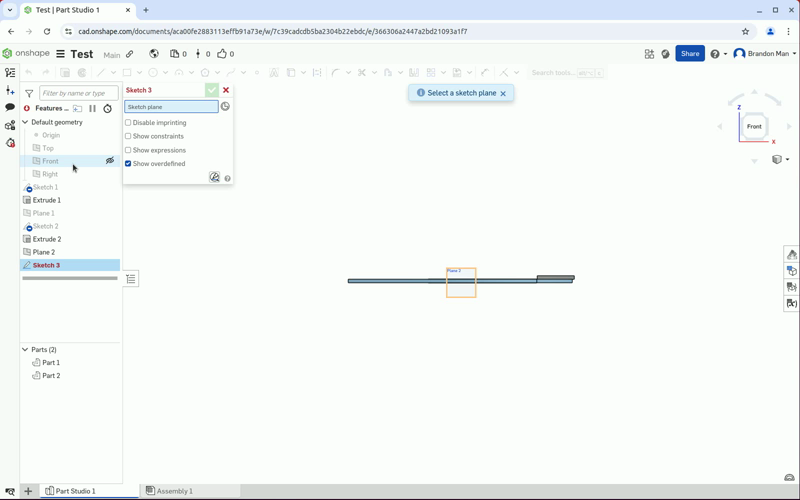
mouse_move(73, 254)
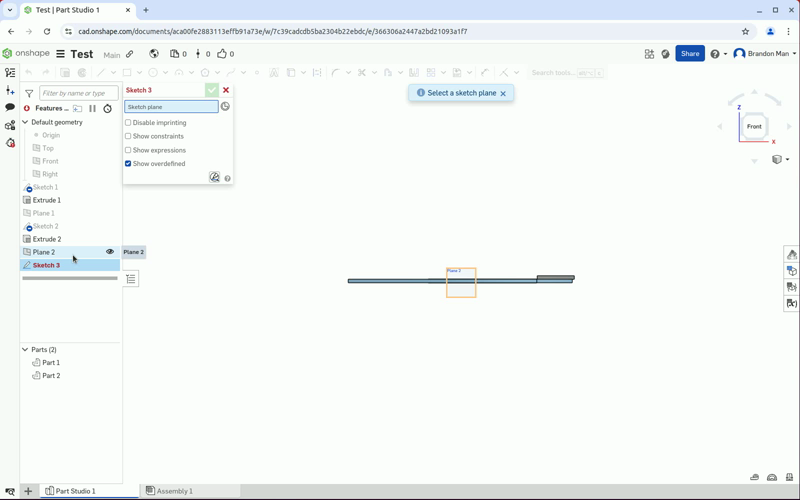
click(73, 254)
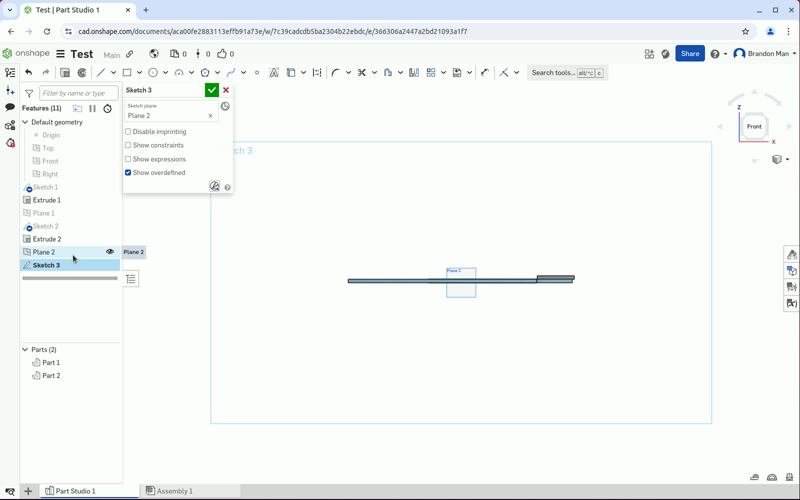
mouse_move(73, 352)
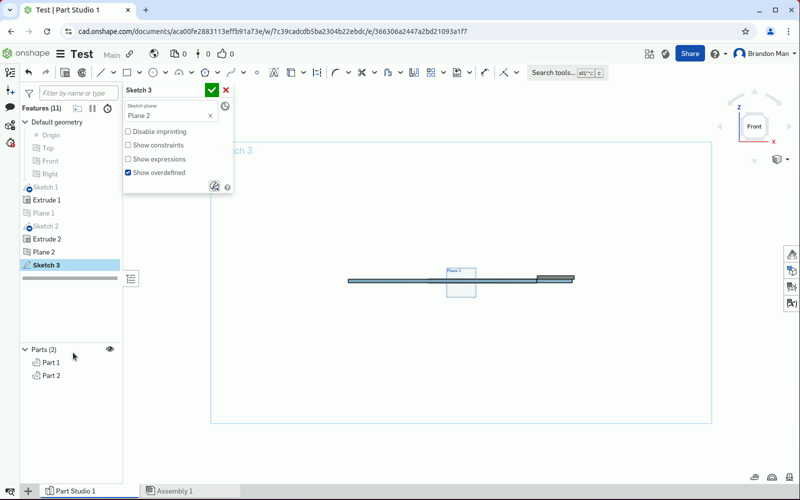
key(y)
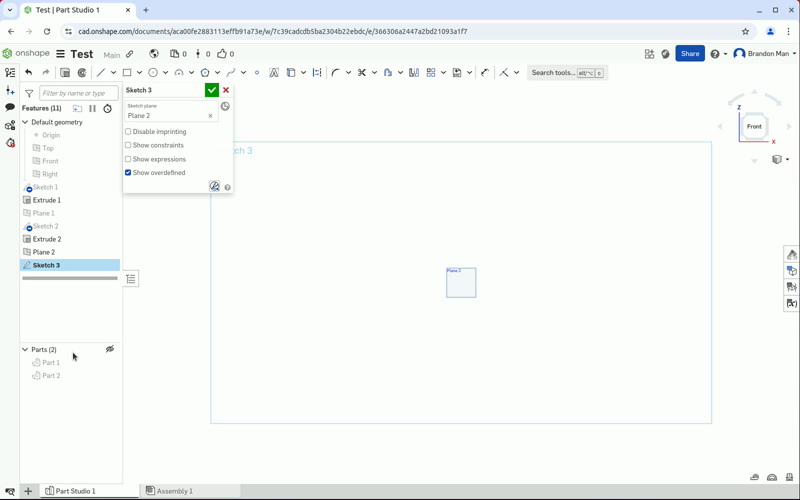
key(a)
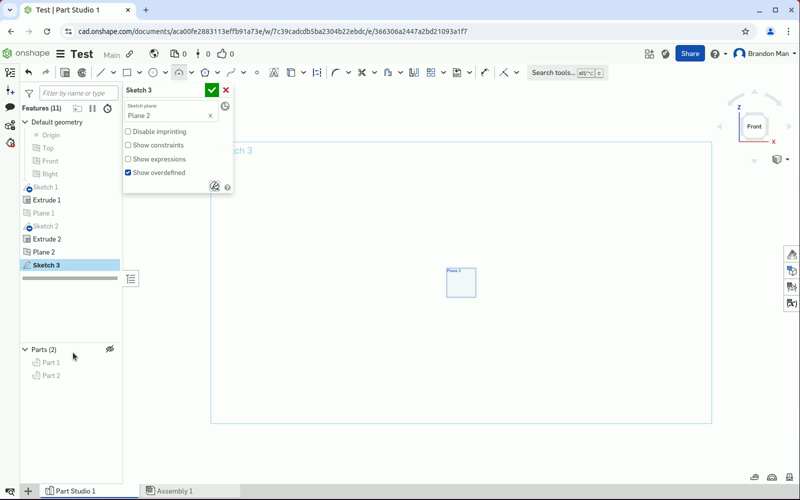
key_down(shift)
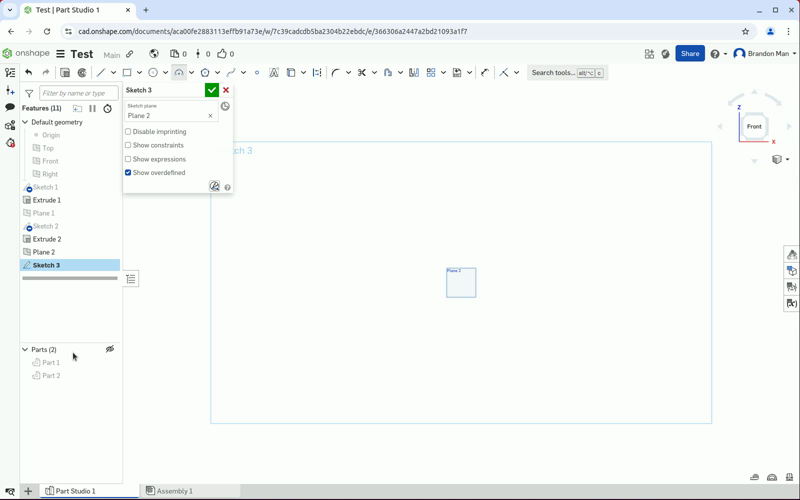
mouse_move(559, 280)
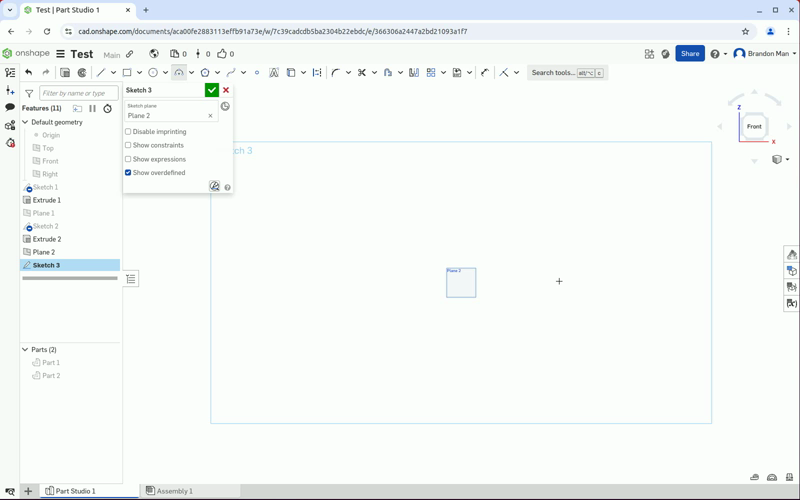
click(559, 280)
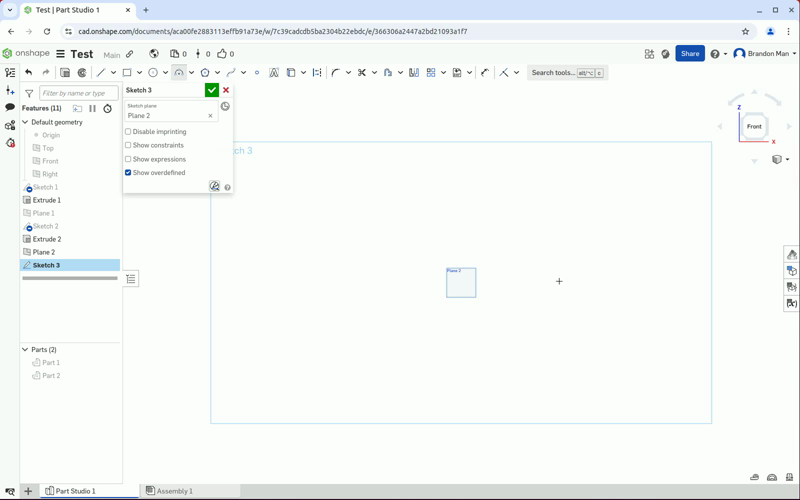
key_up(shift)
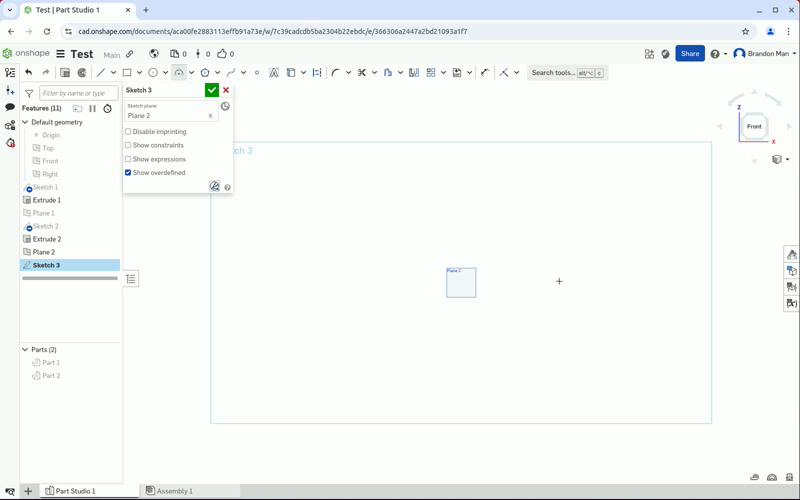
key_down(shift)
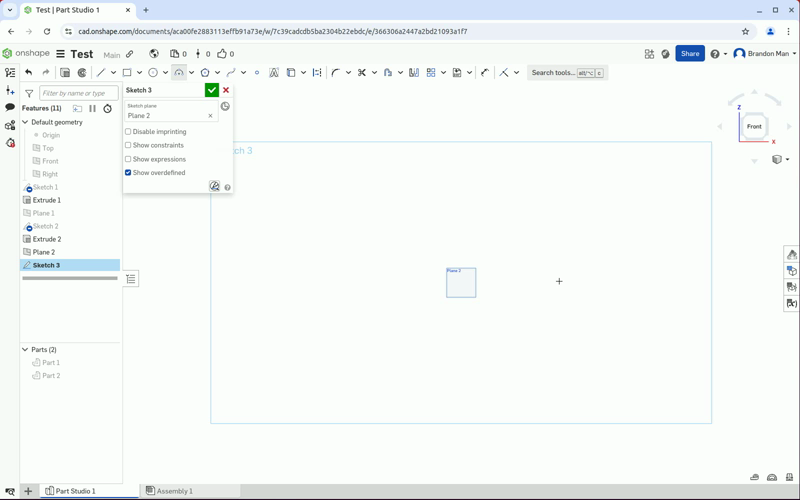
mouse_move(559, 276)
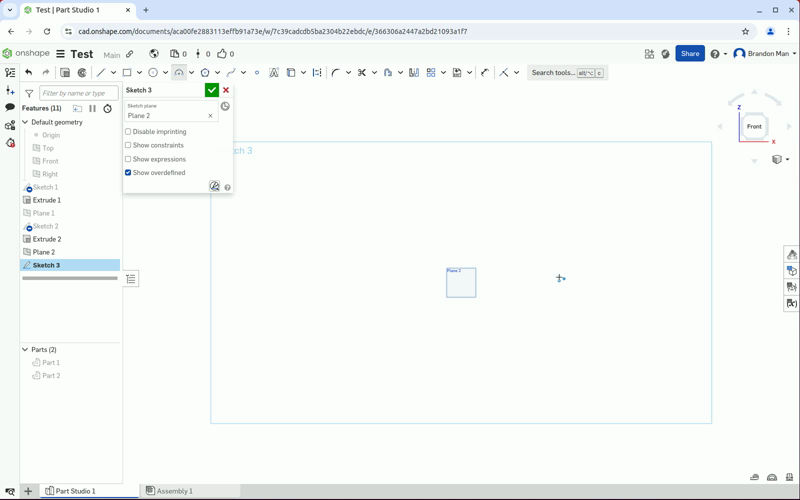
scroll(6)
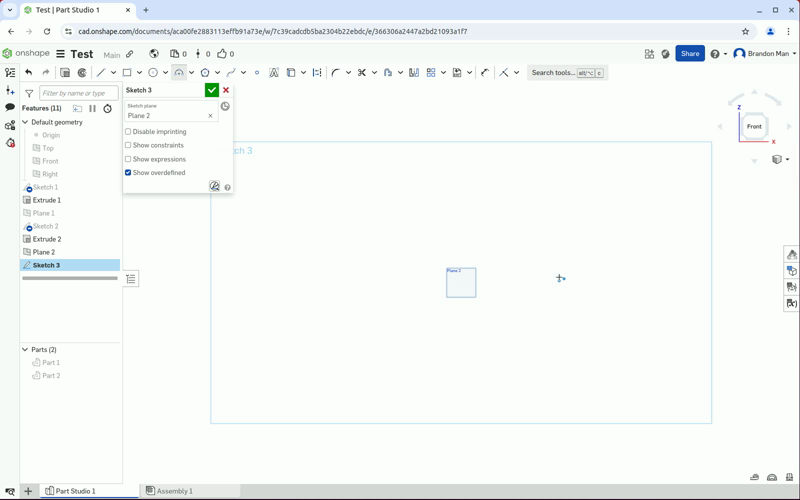
scroll(6)
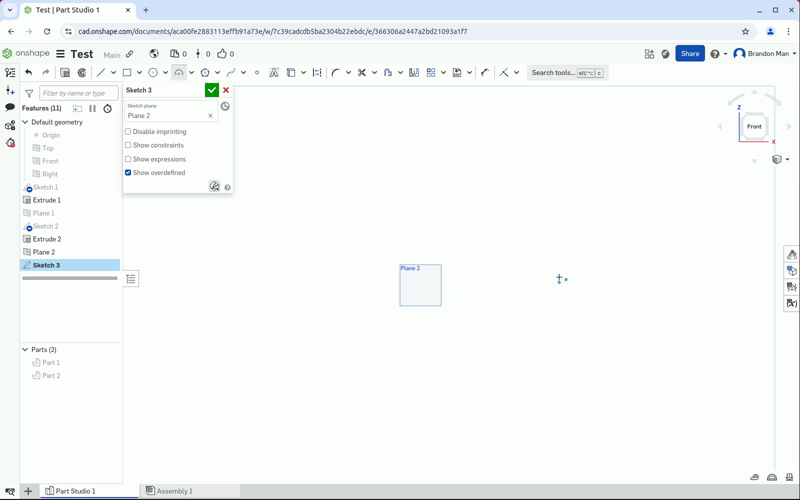
scroll(6)
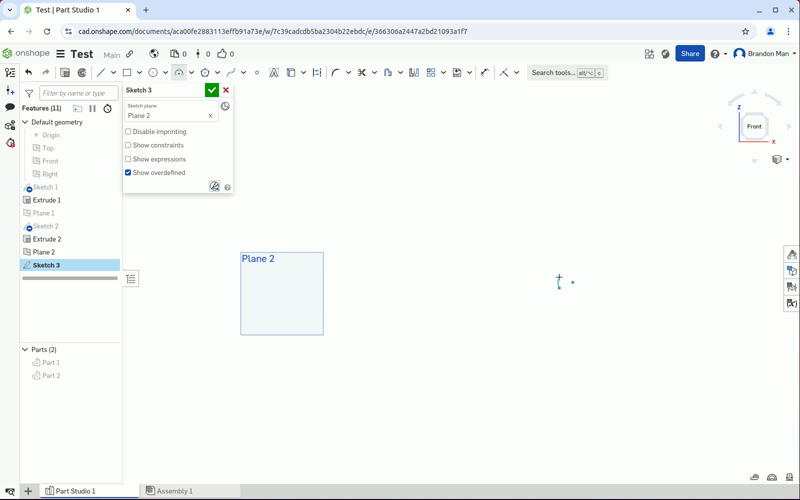
scroll(6)
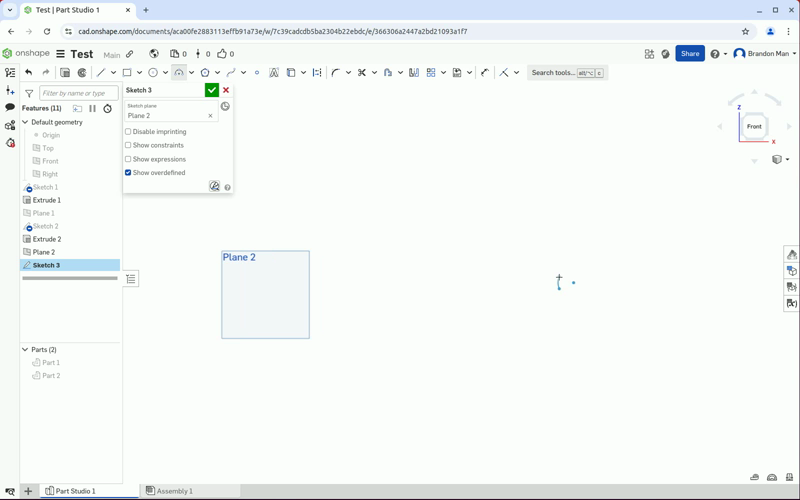
scroll(6)
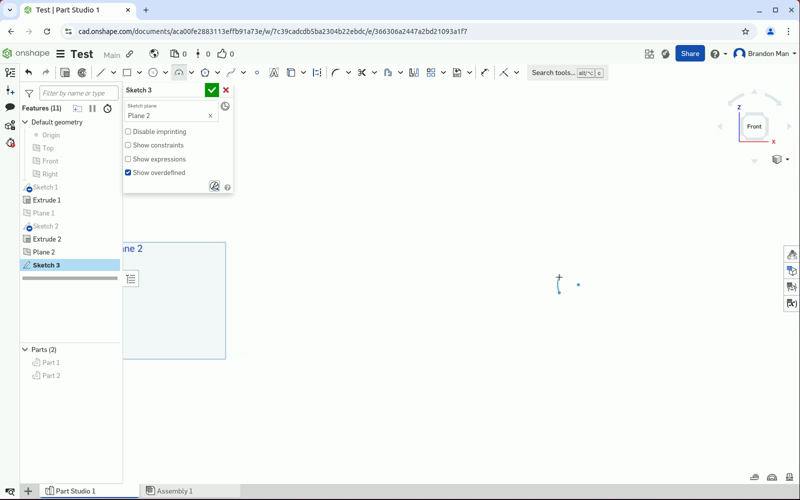
scroll(6)
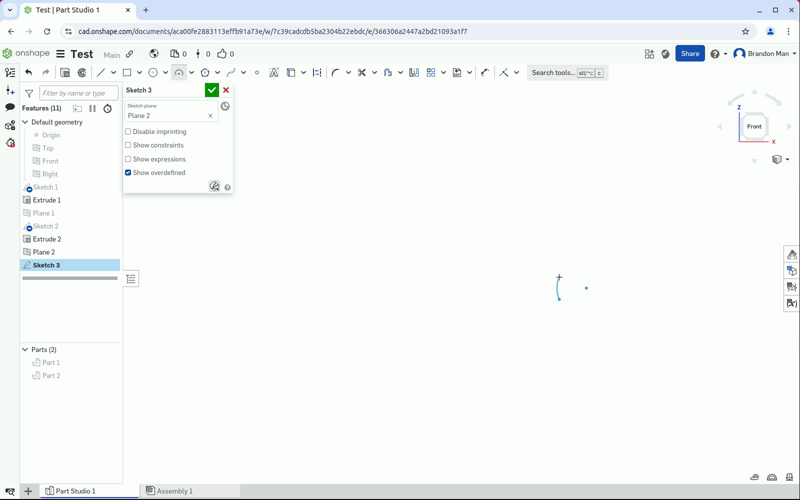
scroll(6)
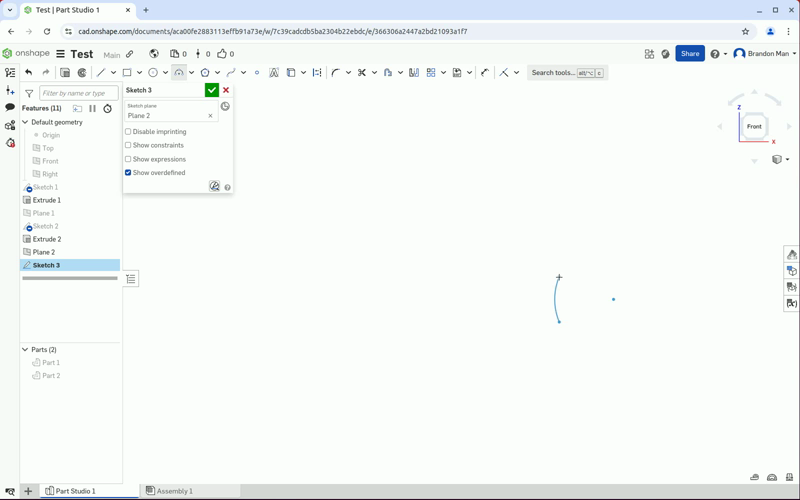
click(559, 276)
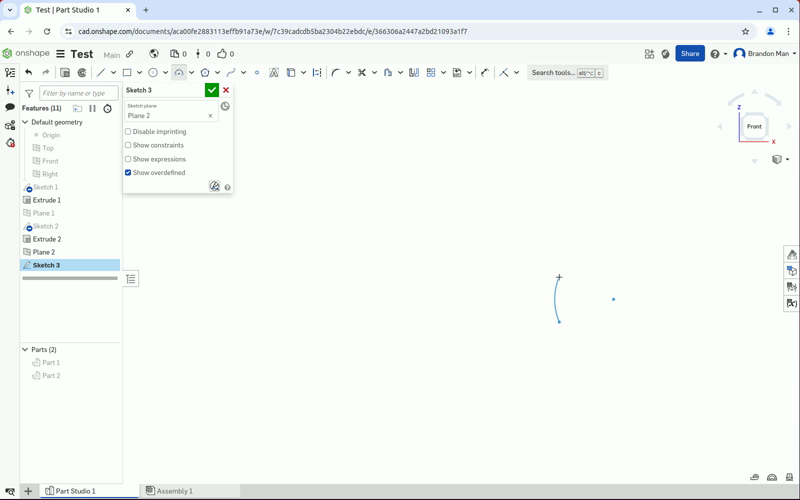
scroll(-6)
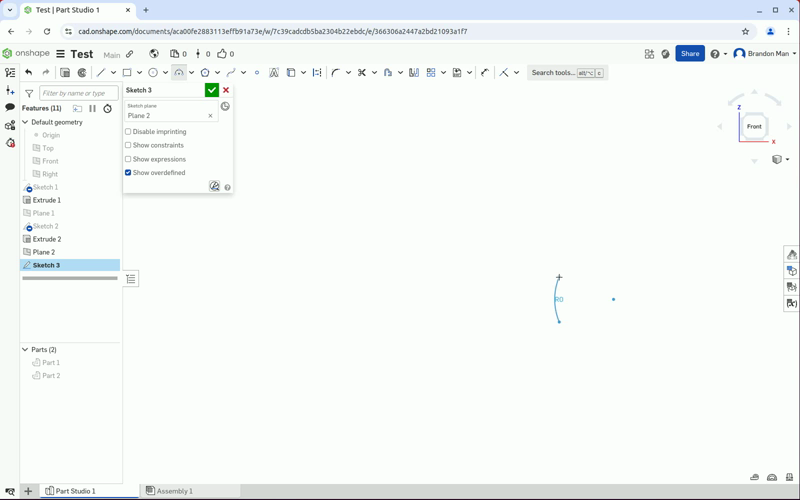
scroll(-6)
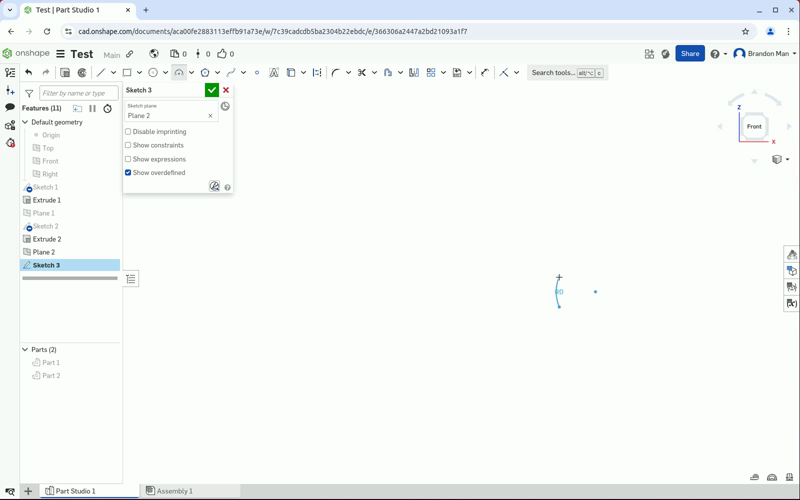
scroll(-6)
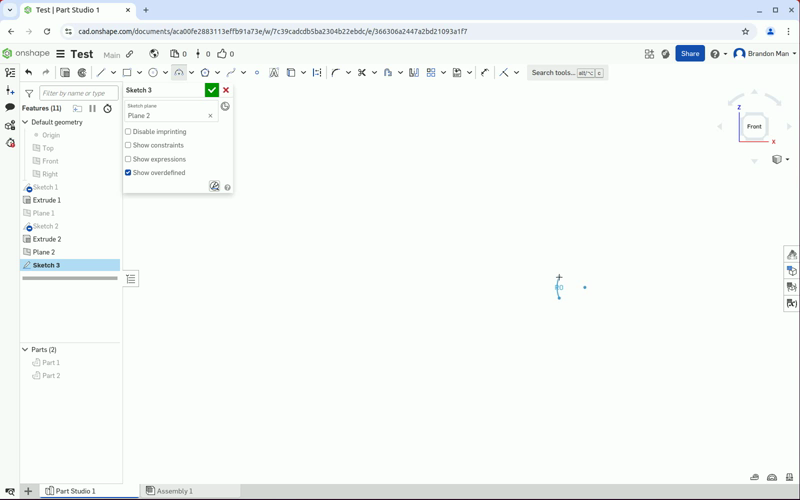
scroll(-6)
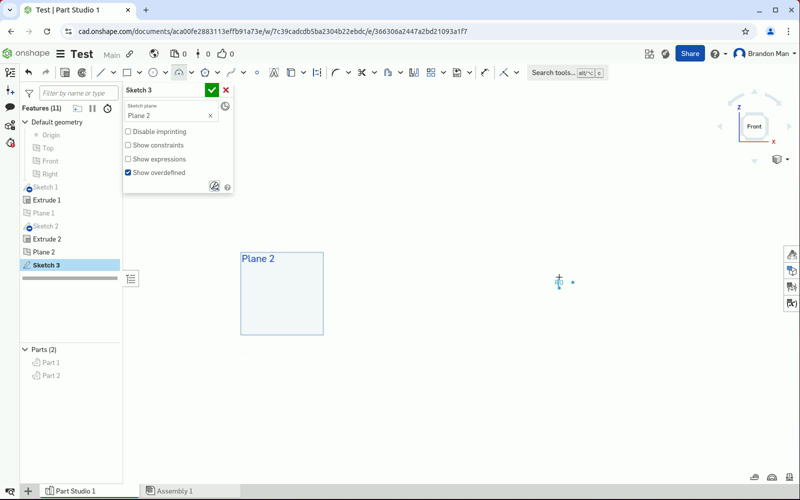
scroll(-6)
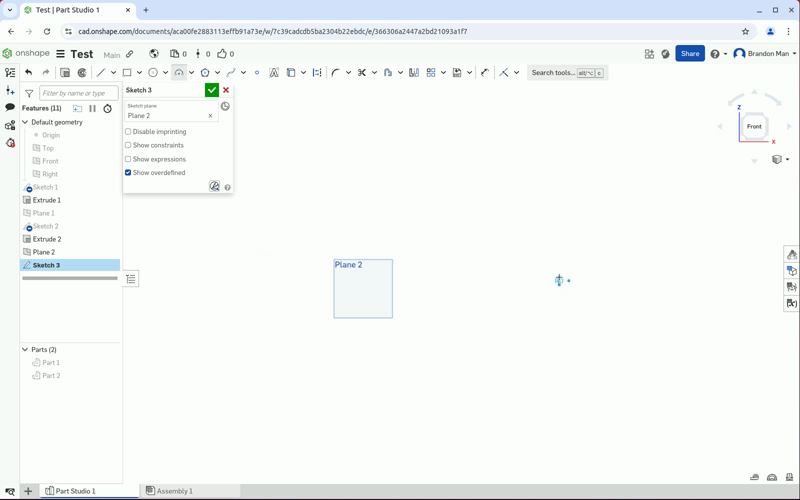
scroll(-6)
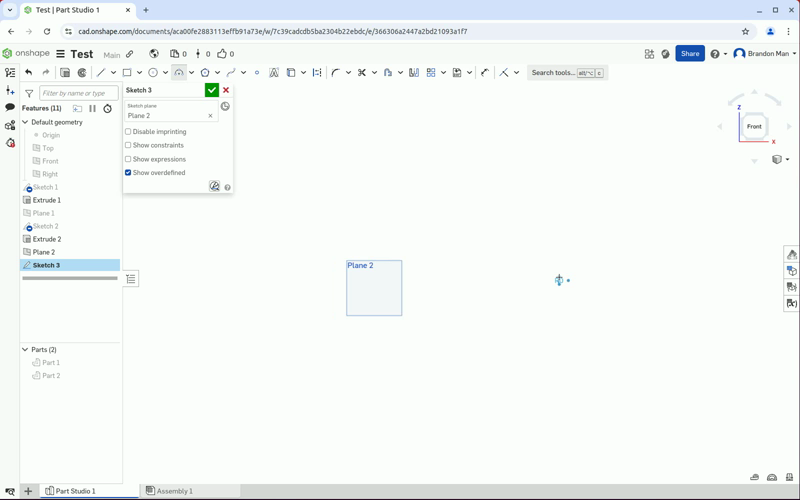
scroll(-6)
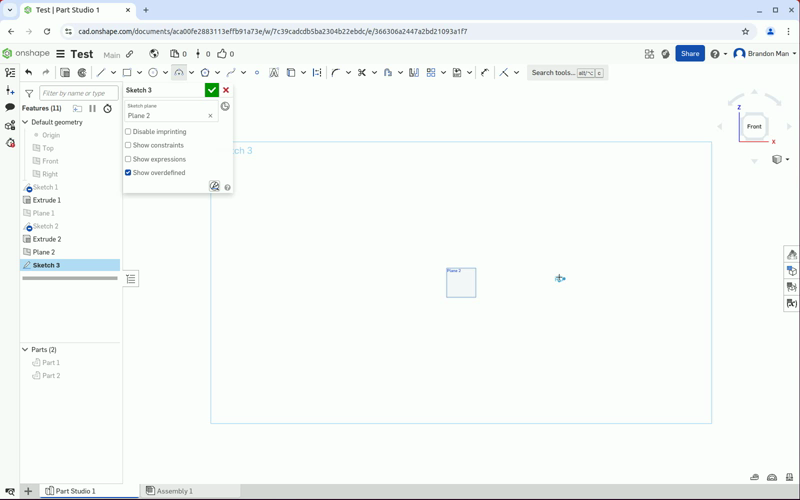
mouse_move(561, 278)
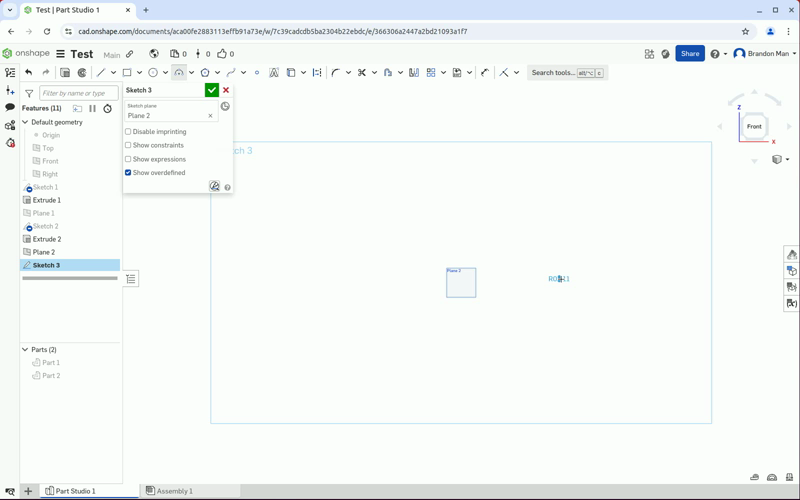
scroll(6)
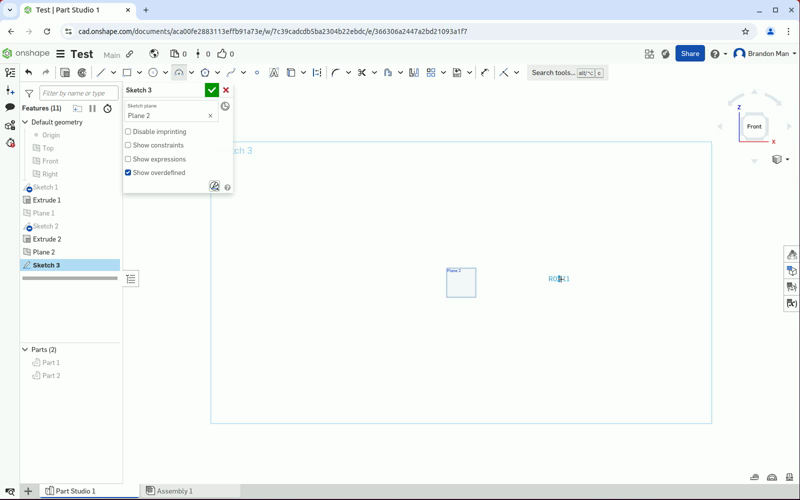
scroll(6)
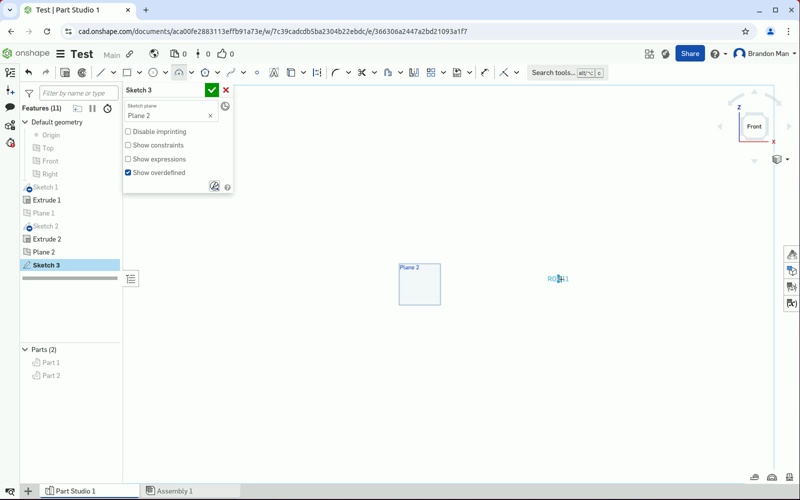
scroll(6)
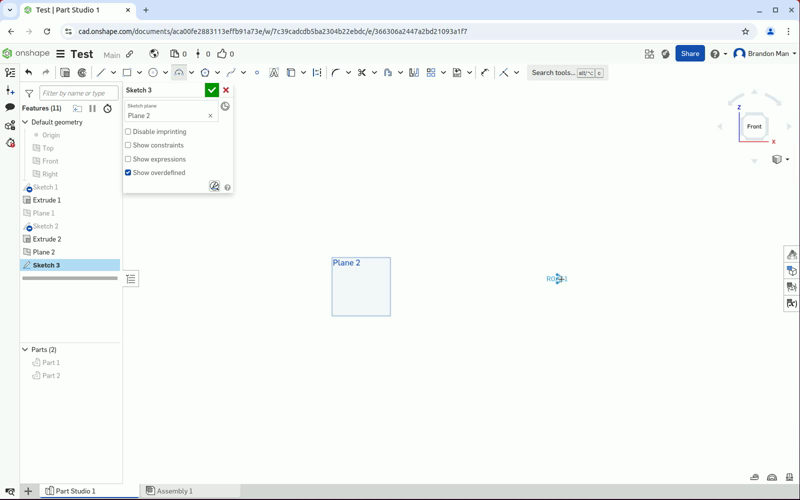
scroll(6)
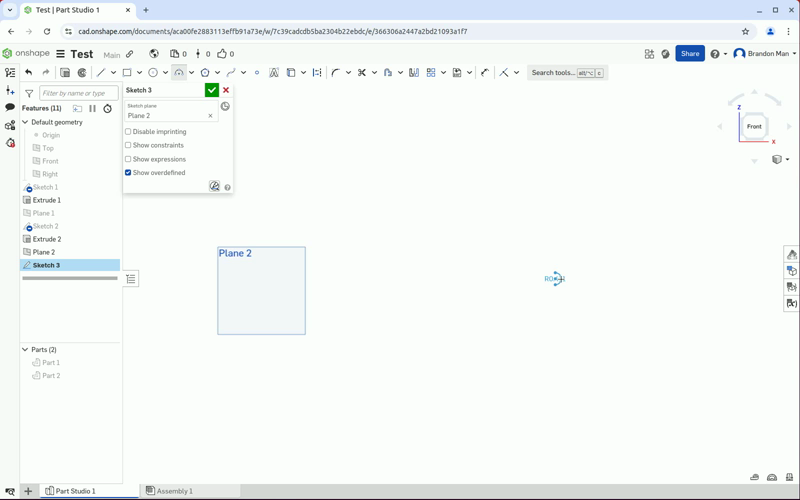
scroll(6)
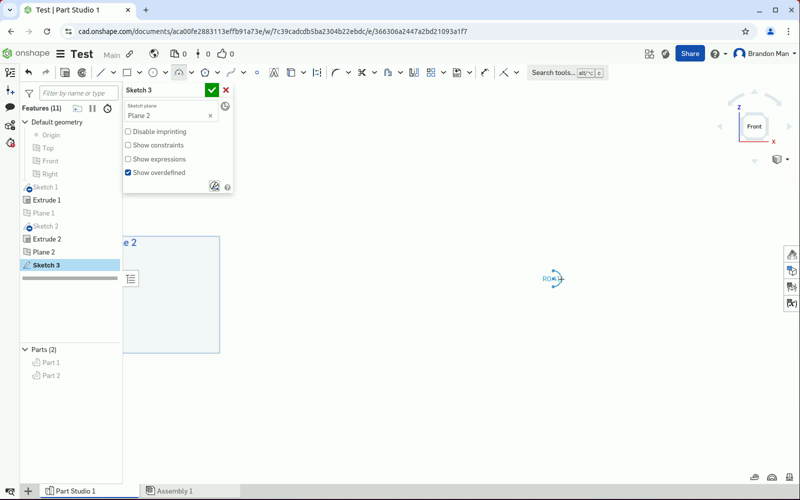
scroll(6)
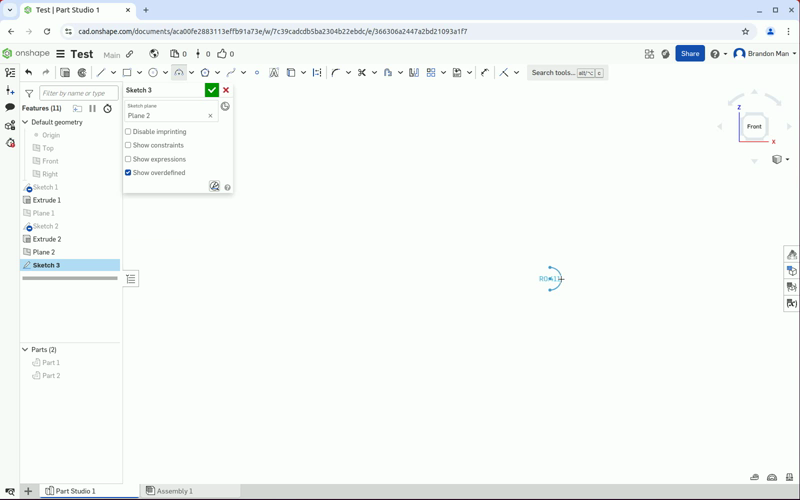
scroll(6)
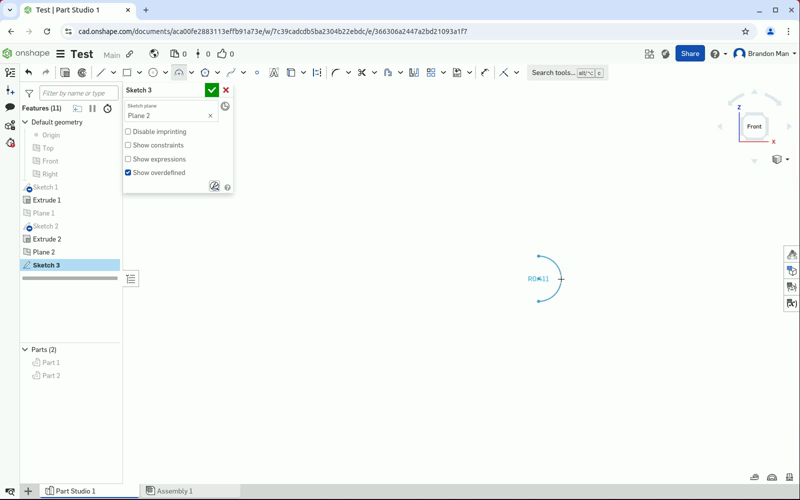
click(561, 278)
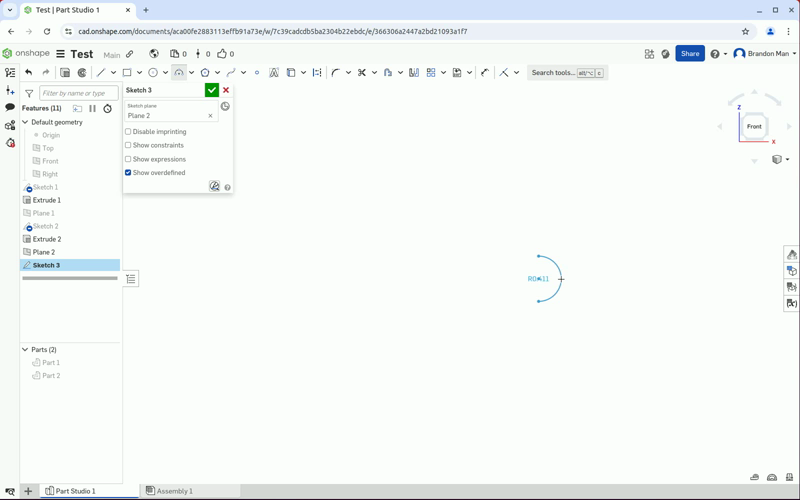
scroll(-6)
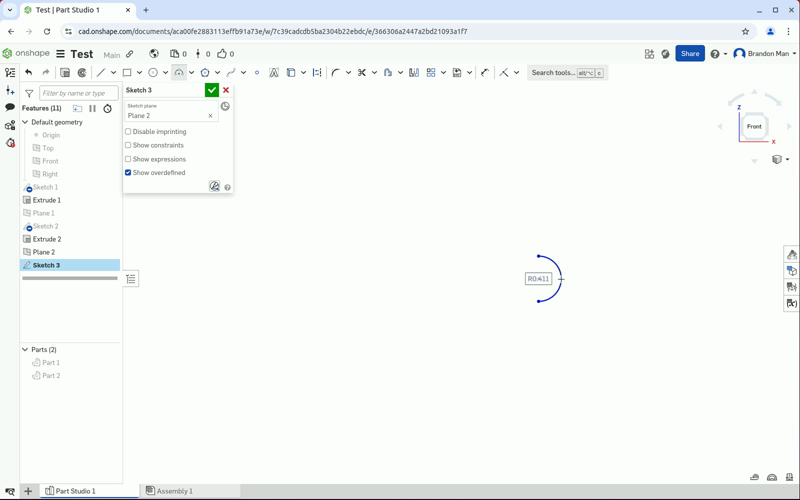
scroll(-6)
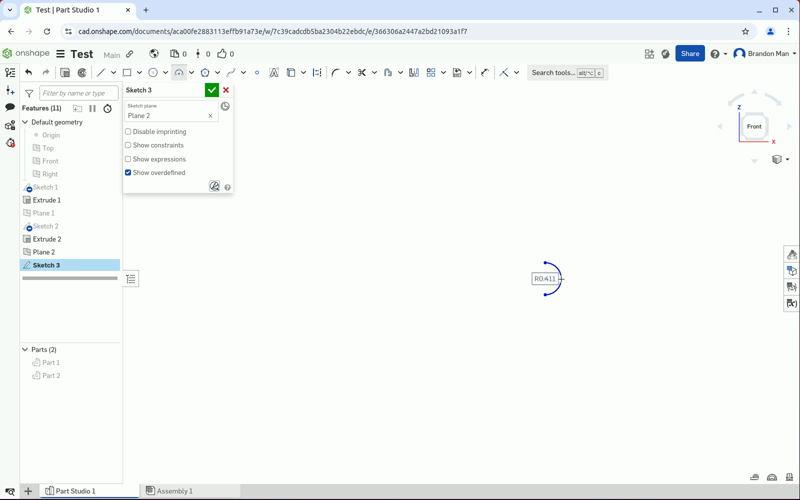
scroll(-6)
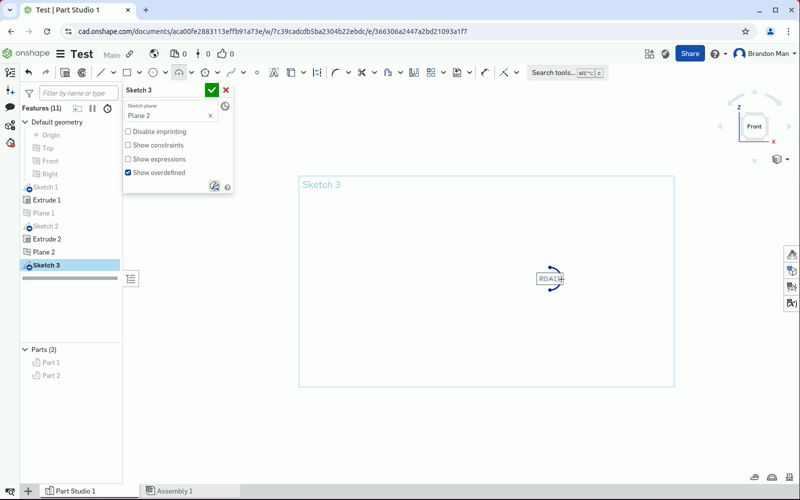
scroll(-6)
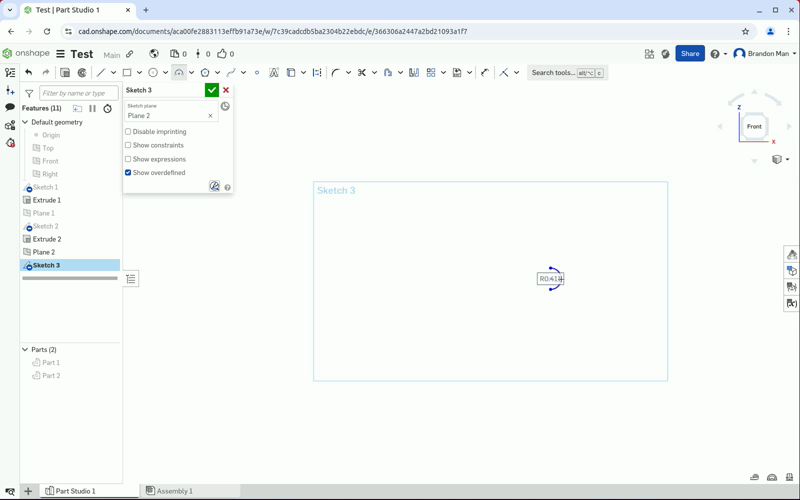
scroll(-6)
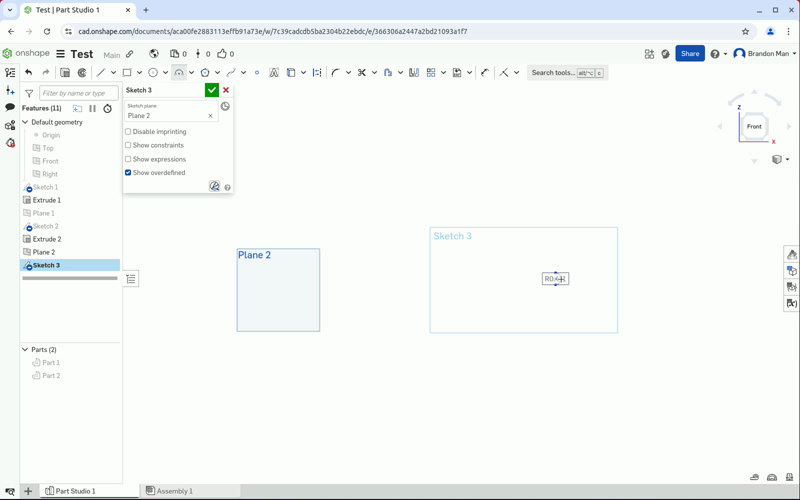
scroll(-6)
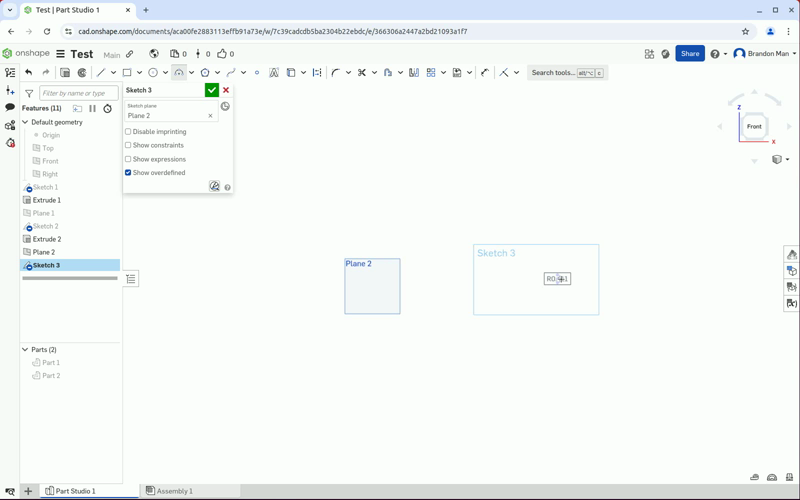
scroll(-6)
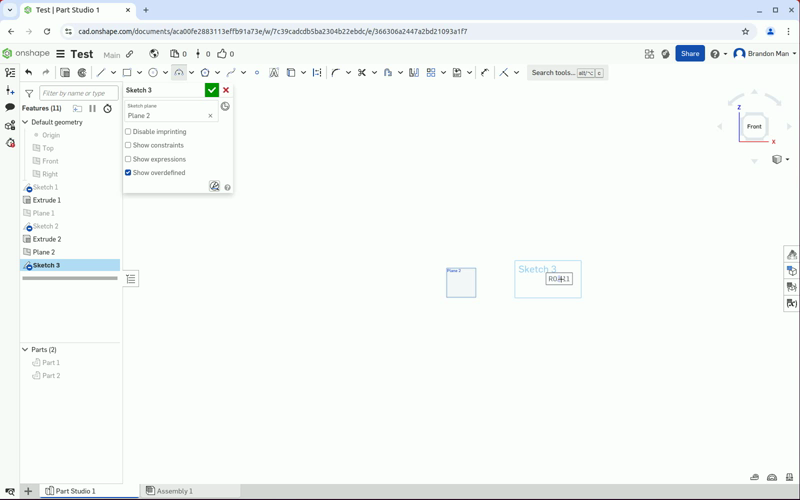
key_up(shift)
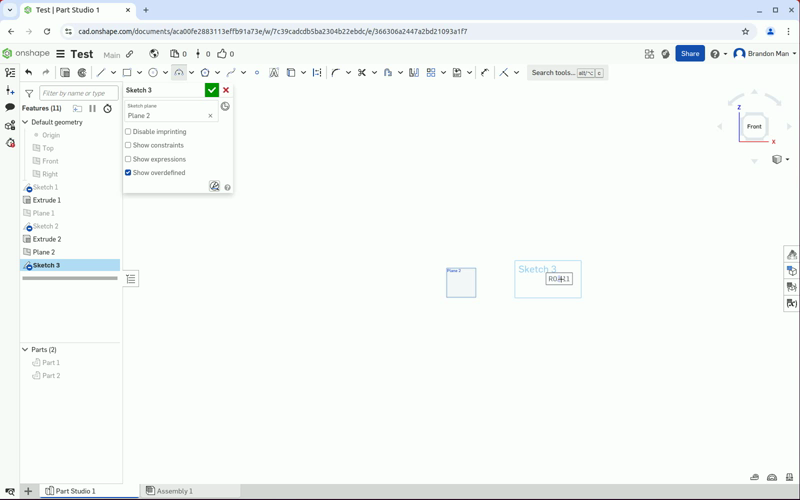
key(esc)
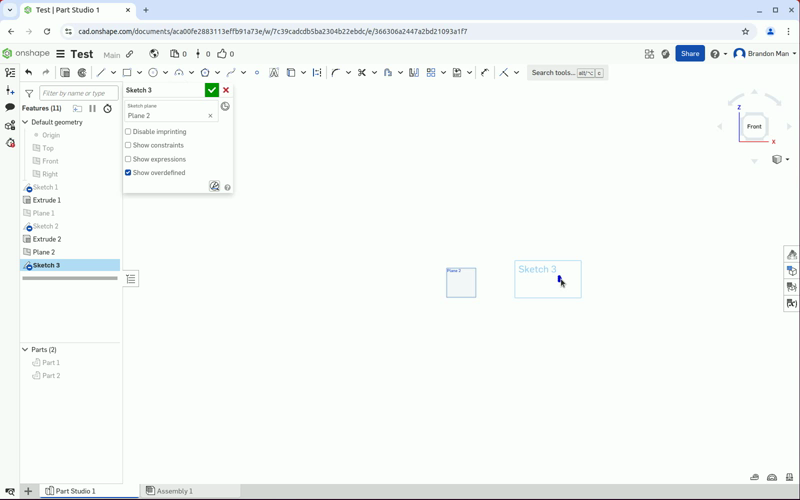
key(l)
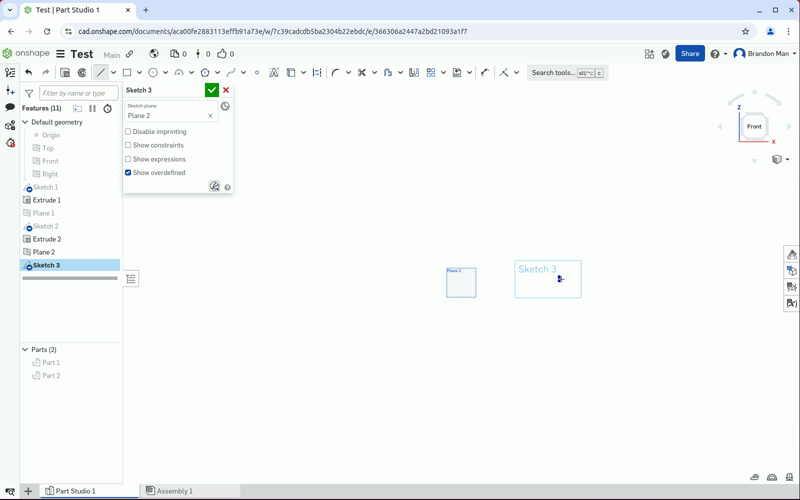
mouse_move(559, 276)
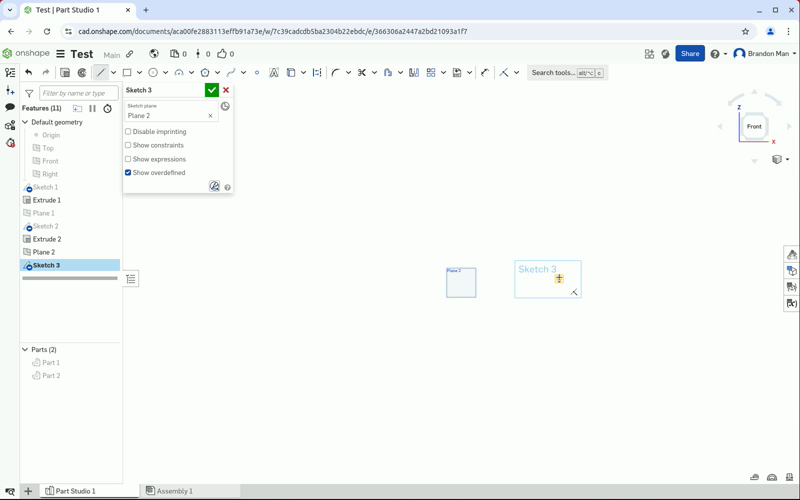
scroll(6)
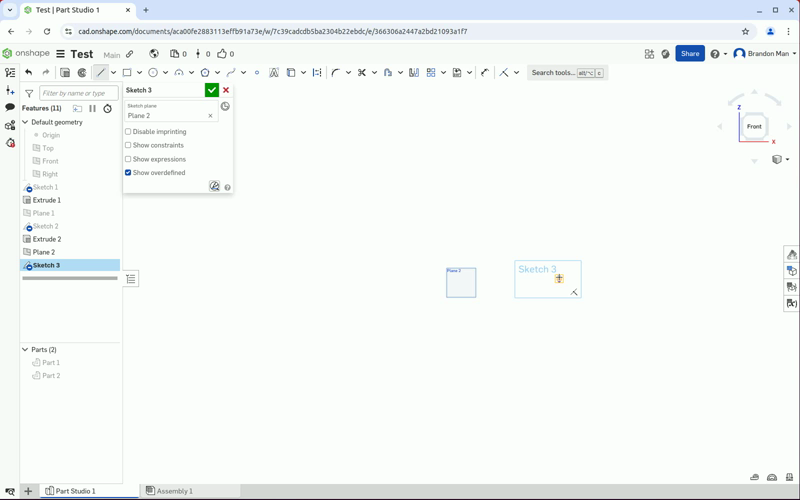
scroll(6)
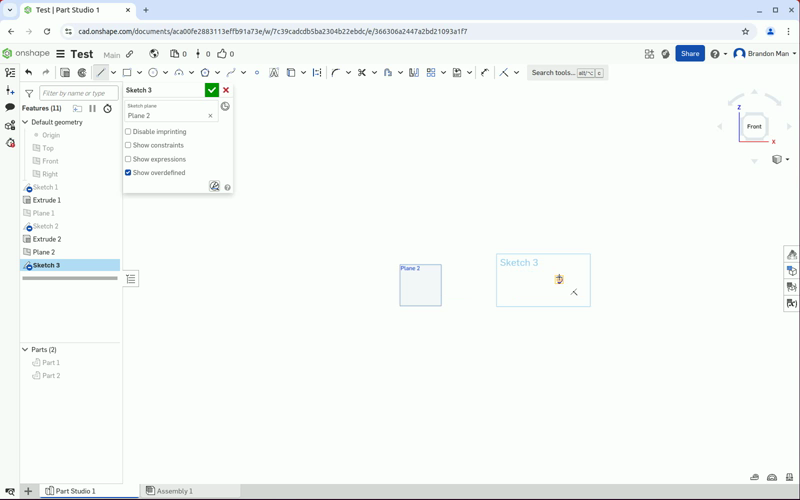
scroll(6)
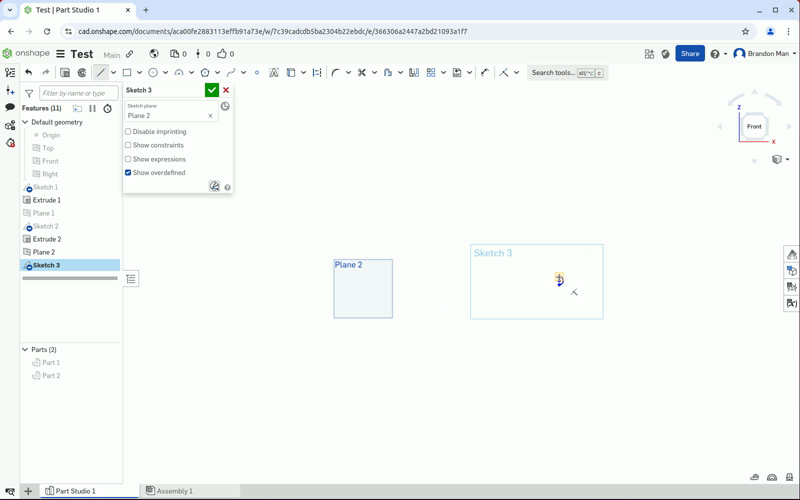
scroll(6)
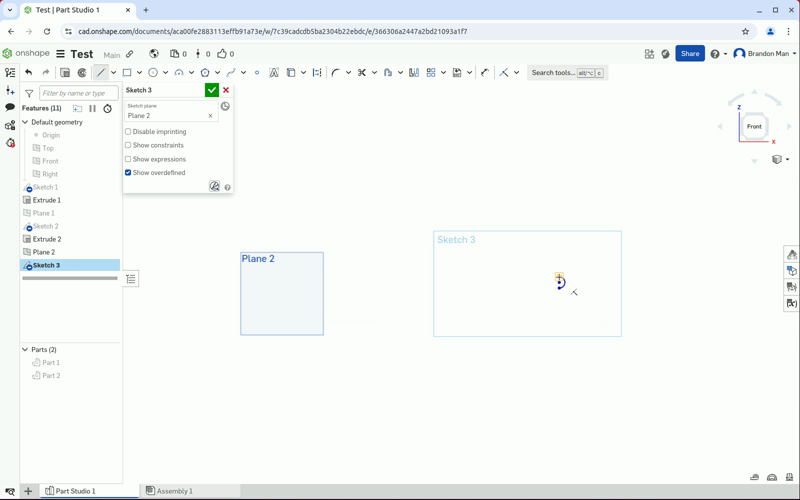
scroll(6)
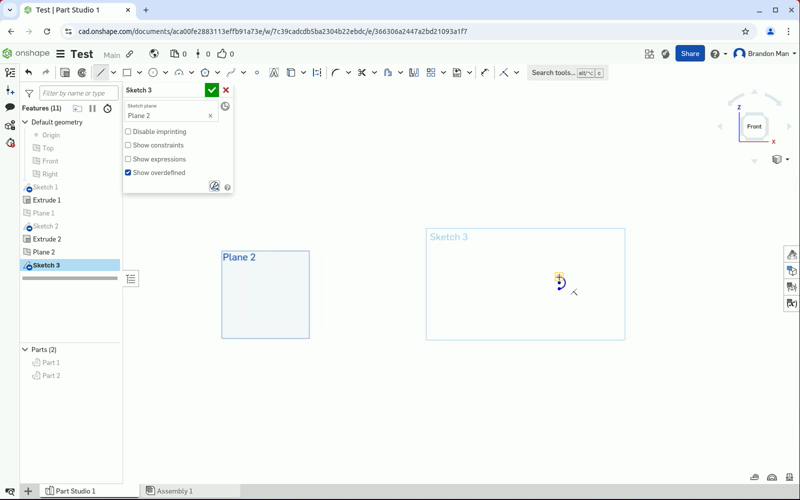
scroll(6)
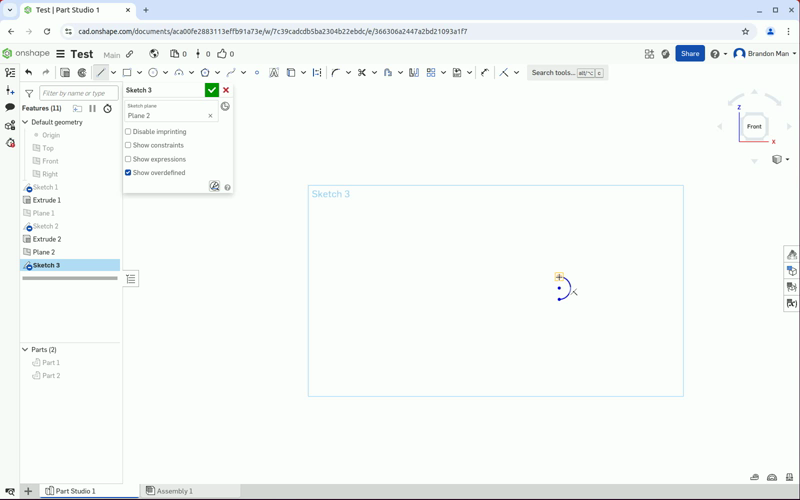
scroll(6)
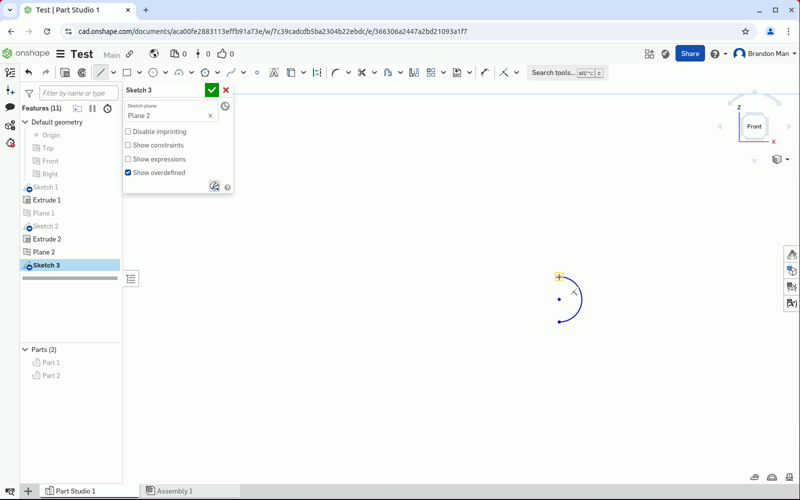
click(559, 276)
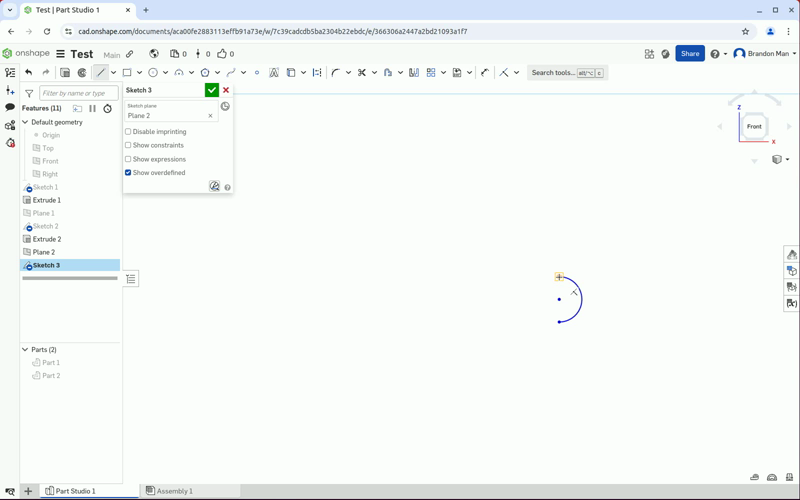
scroll(-6)
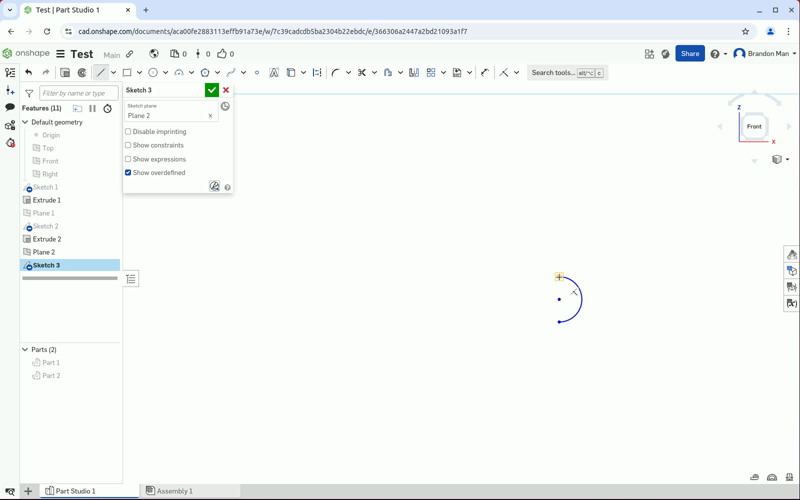
scroll(-6)
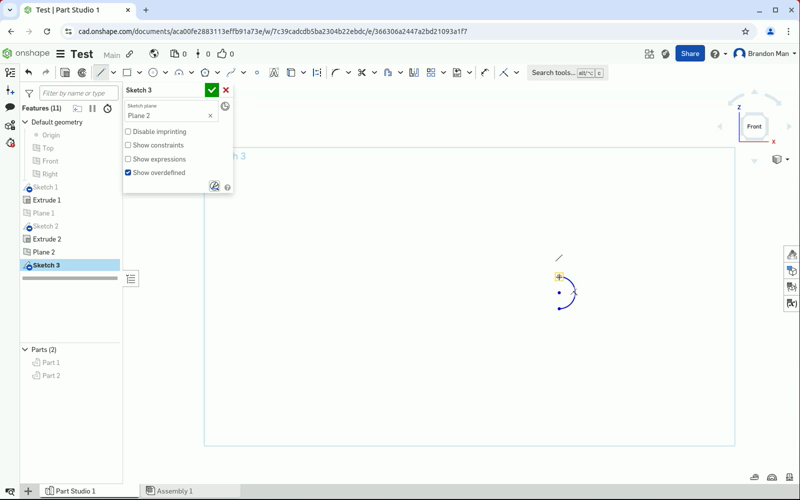
scroll(-6)
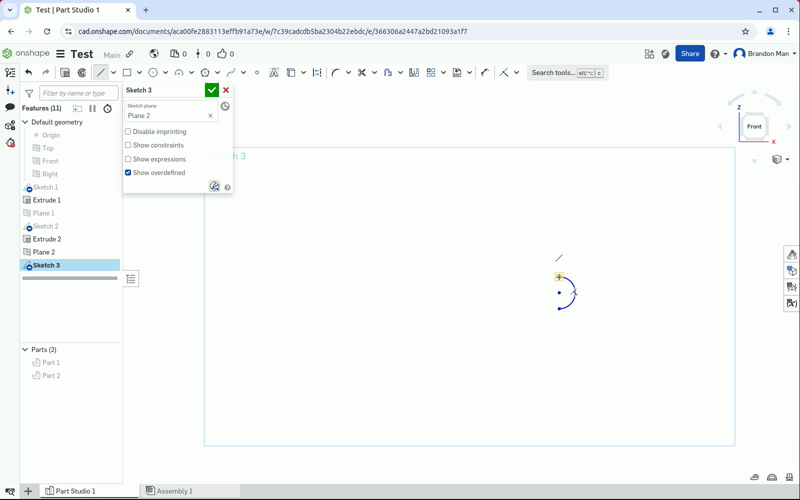
scroll(-6)
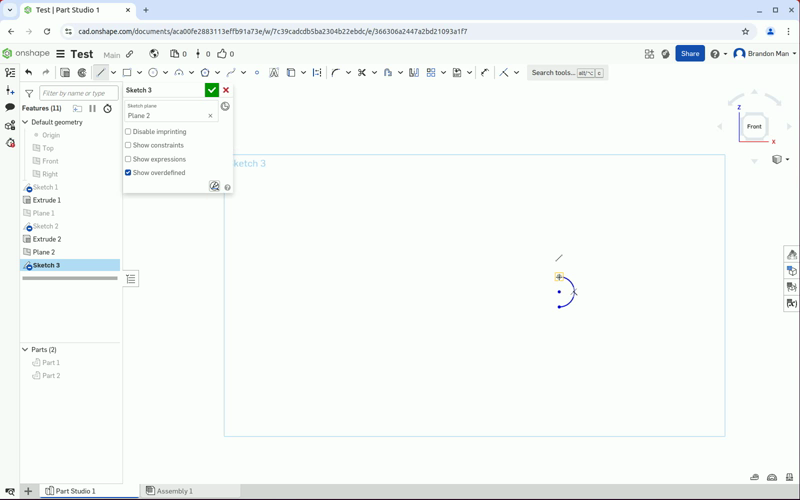
scroll(-6)
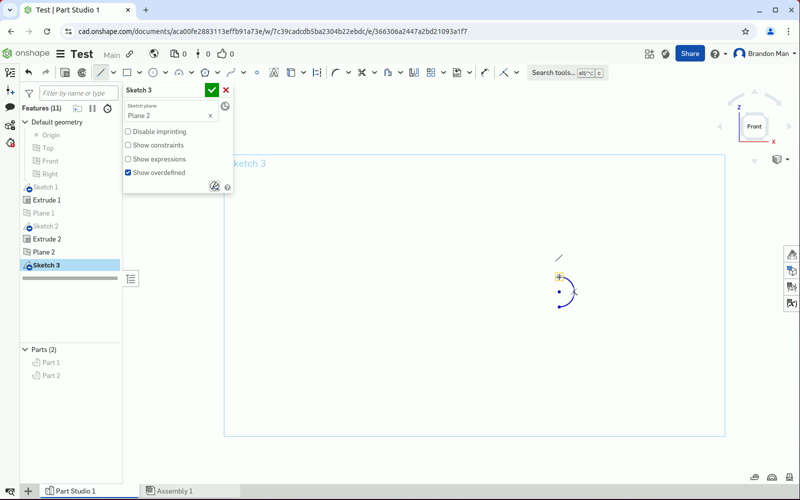
scroll(-6)
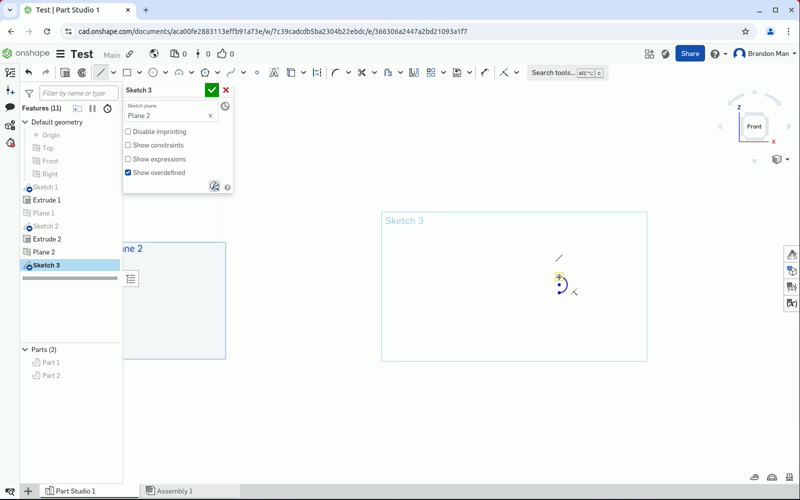
scroll(-6)
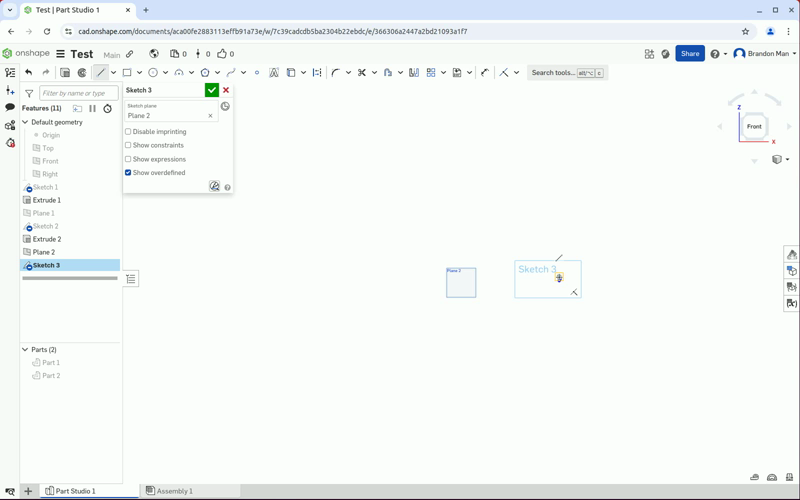
mouse_move(589, 276)
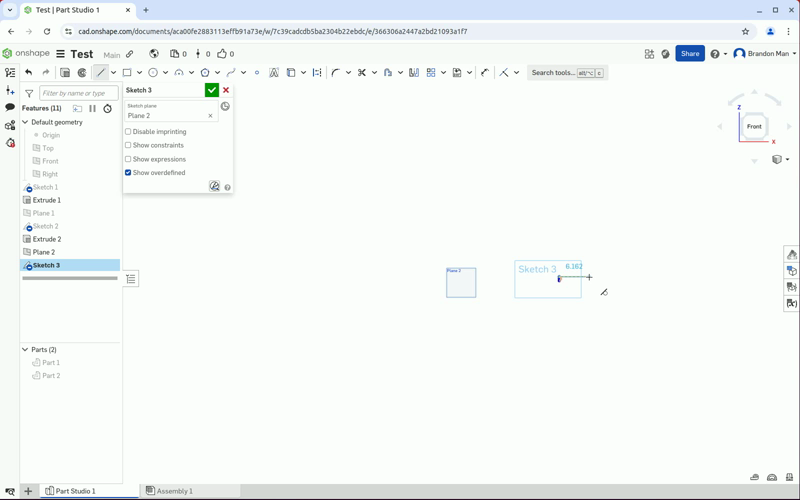
key_down(shift)
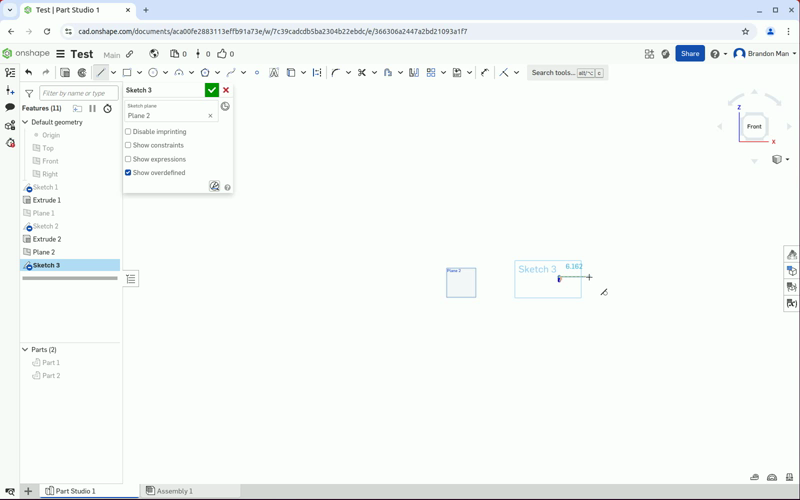
mouse_move(559, 280)
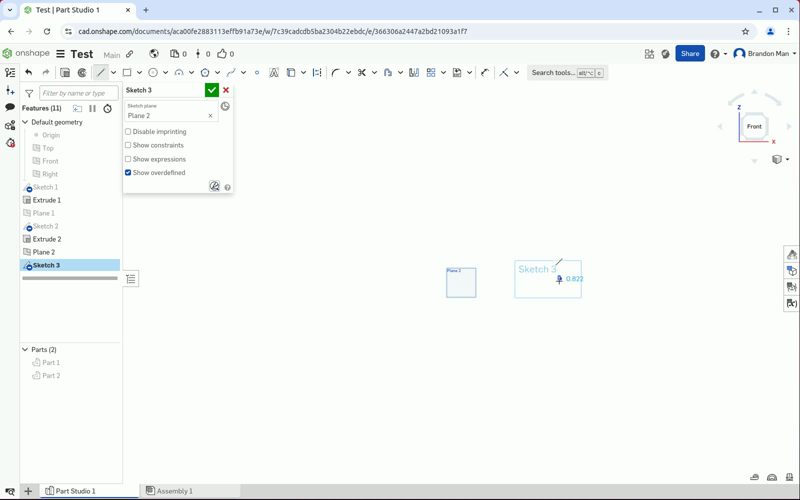
scroll(6)
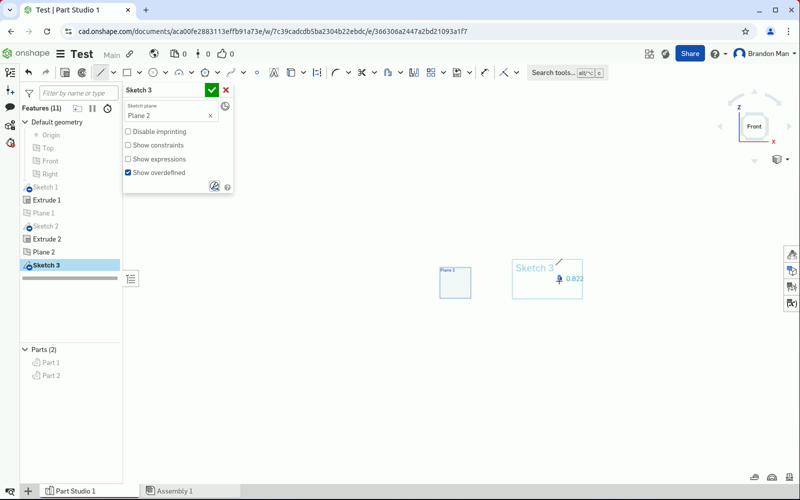
scroll(6)
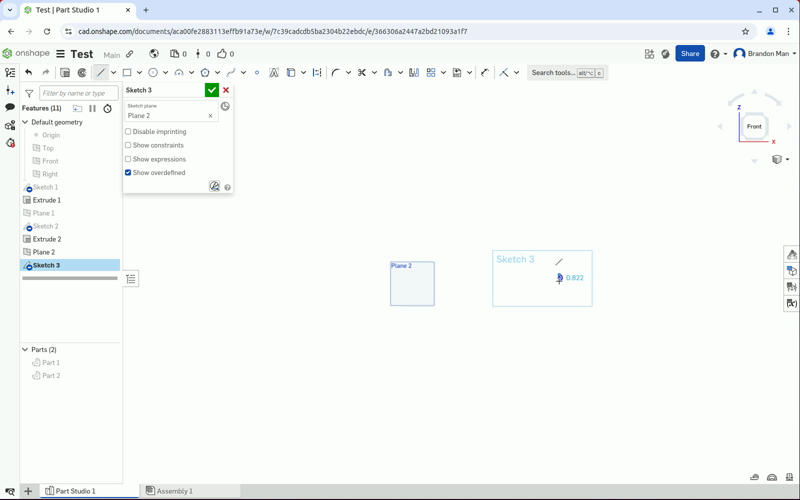
scroll(6)
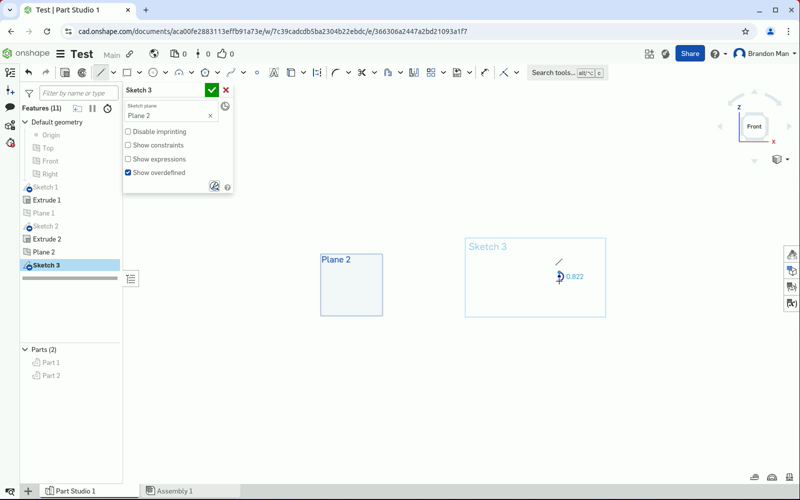
scroll(6)
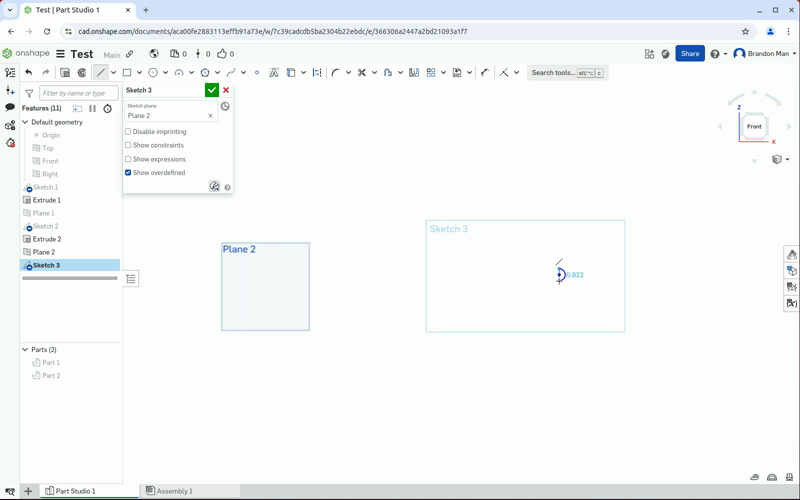
scroll(6)
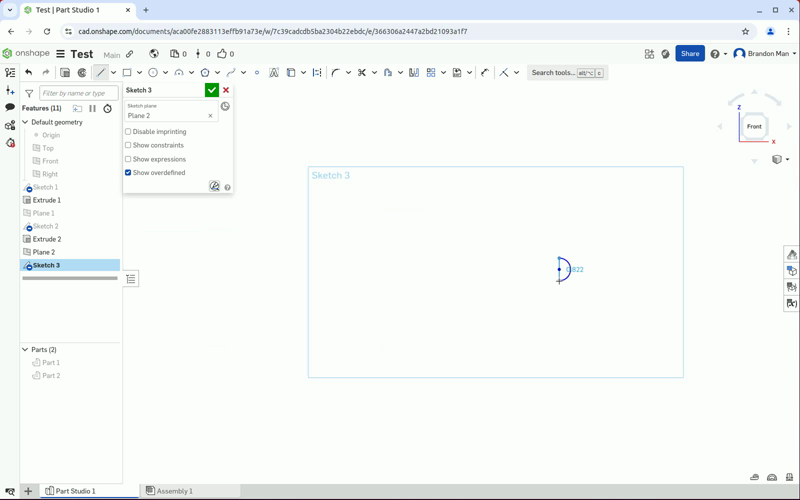
scroll(6)
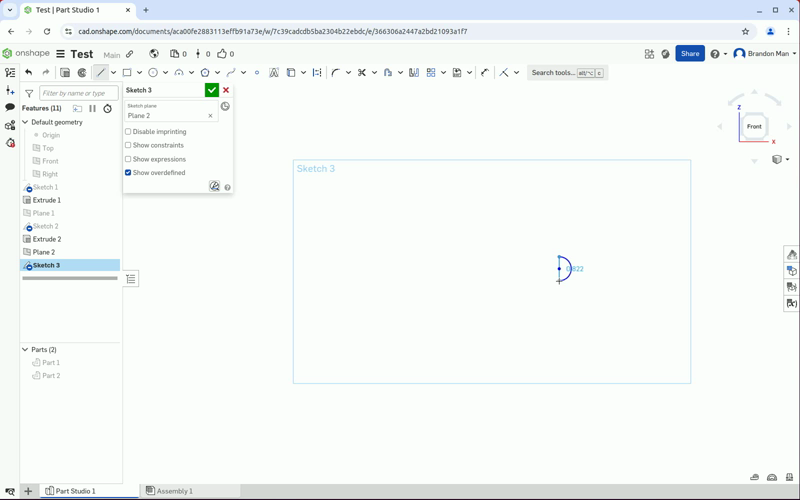
scroll(6)
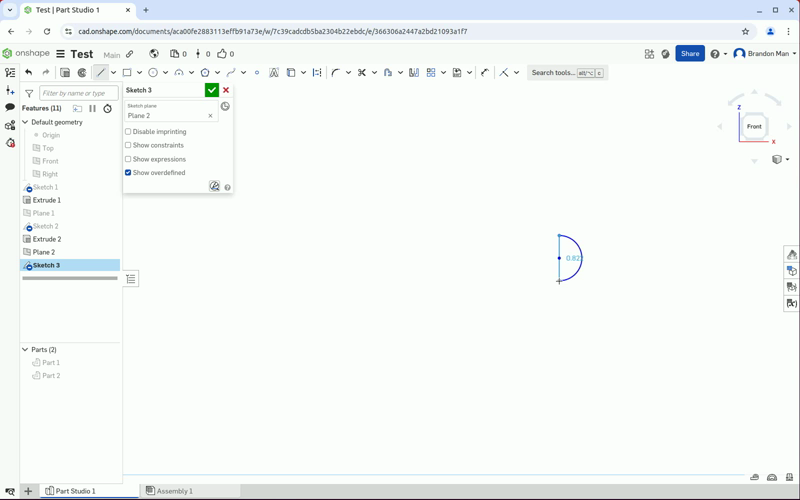
key_up(shift)
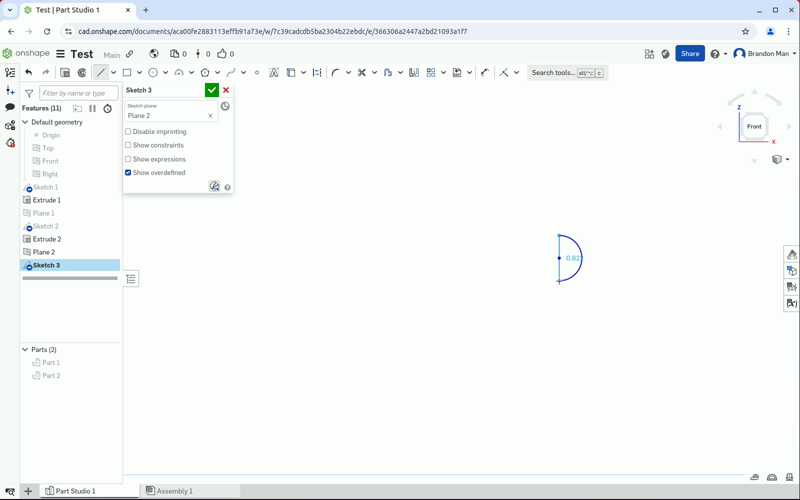
click(559, 280)
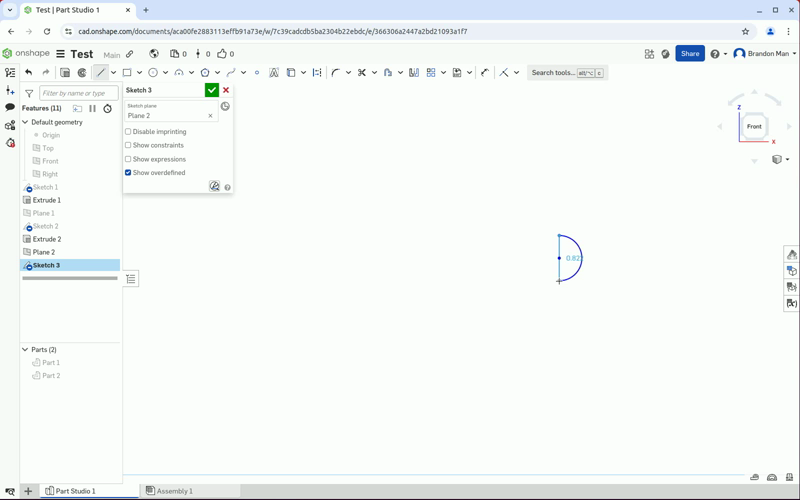
scroll(-6)
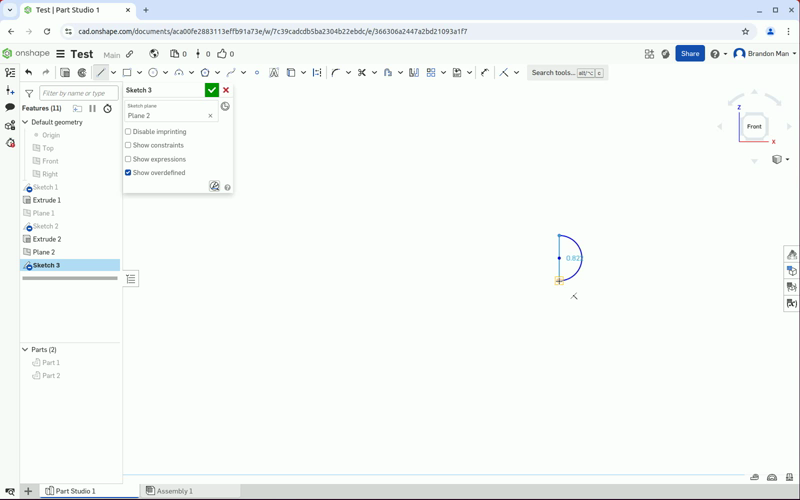
scroll(-6)
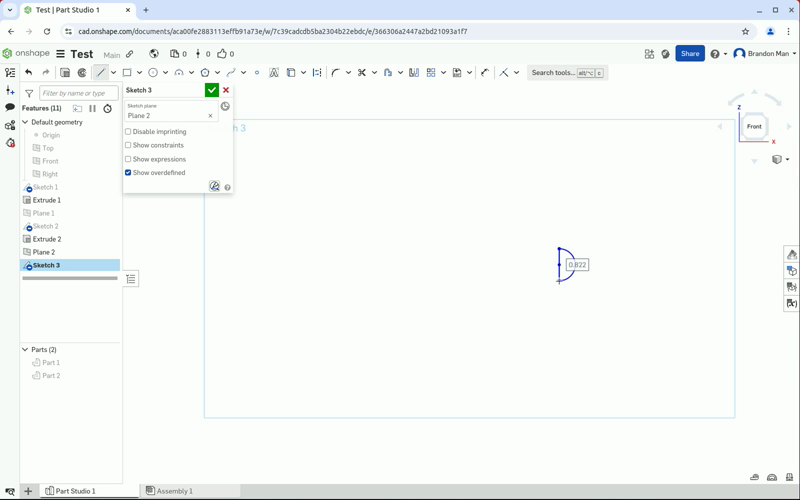
scroll(-6)
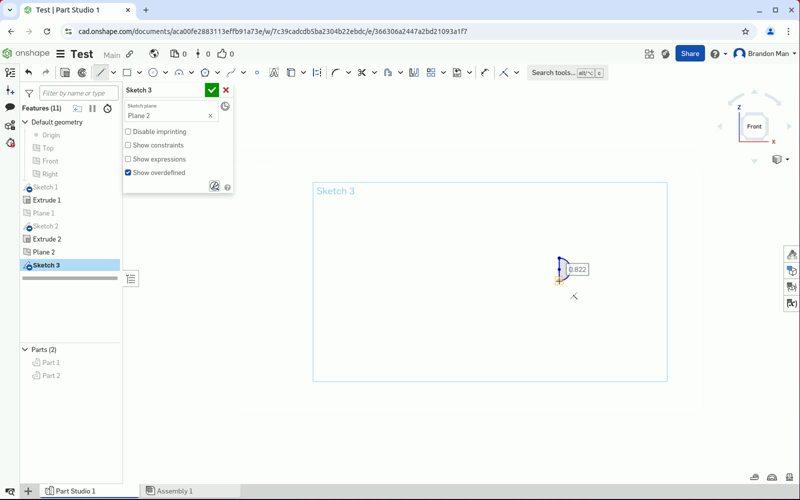
scroll(-6)
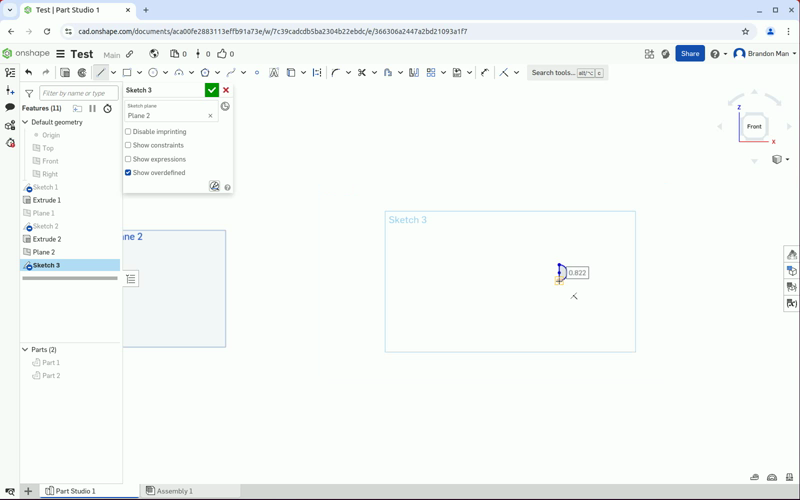
scroll(-6)
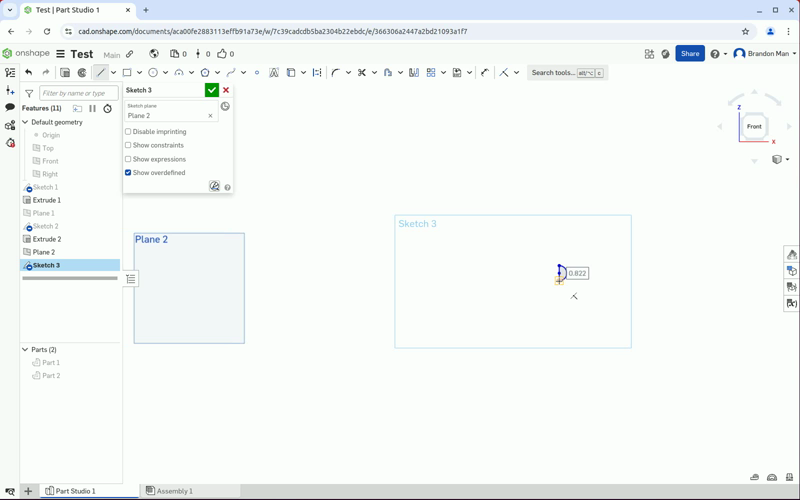
scroll(-6)
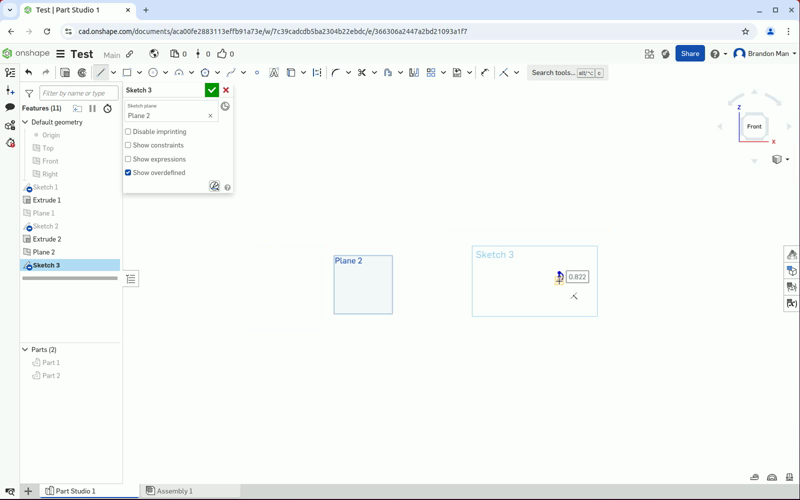
scroll(-6)
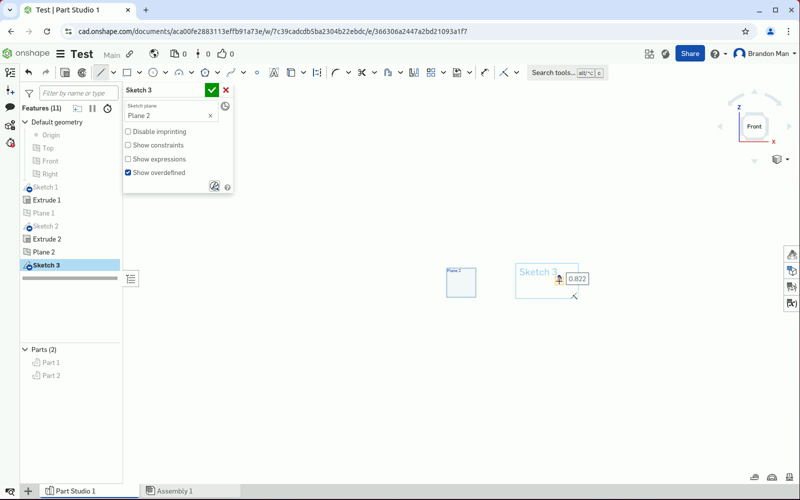
key(esc)
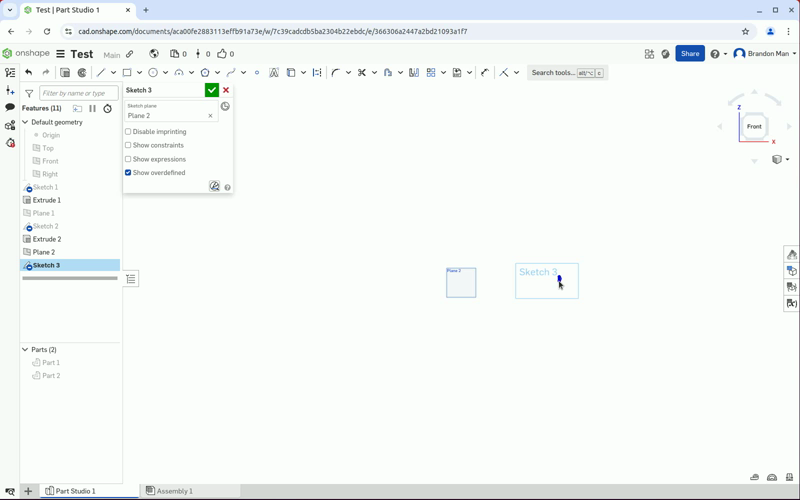
mouse_move(560, 277)
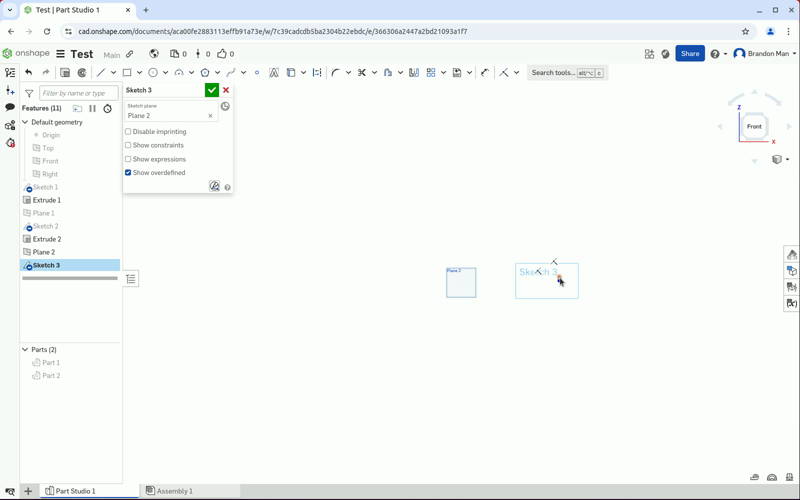
scroll(6)
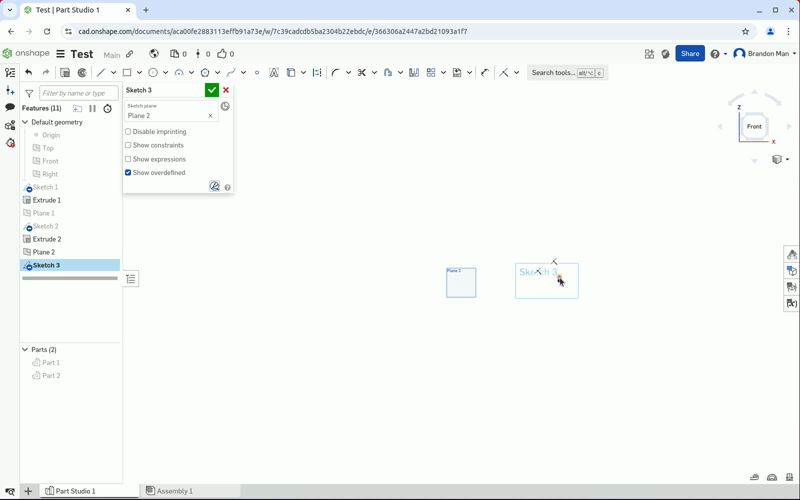
scroll(6)
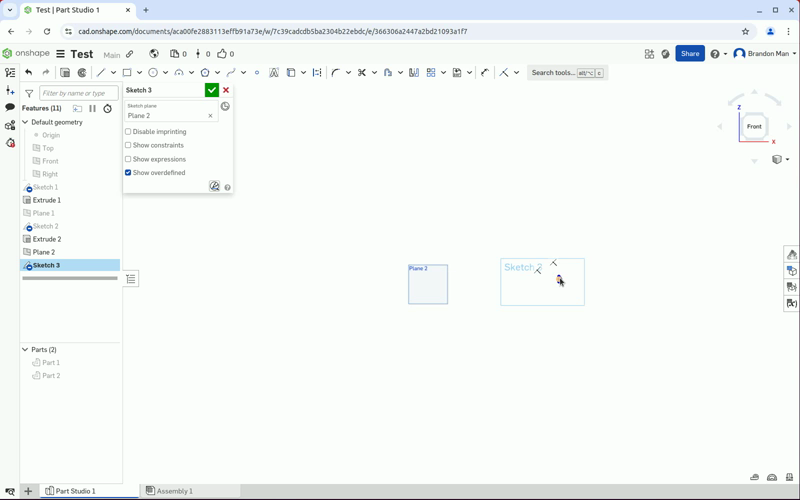
scroll(6)
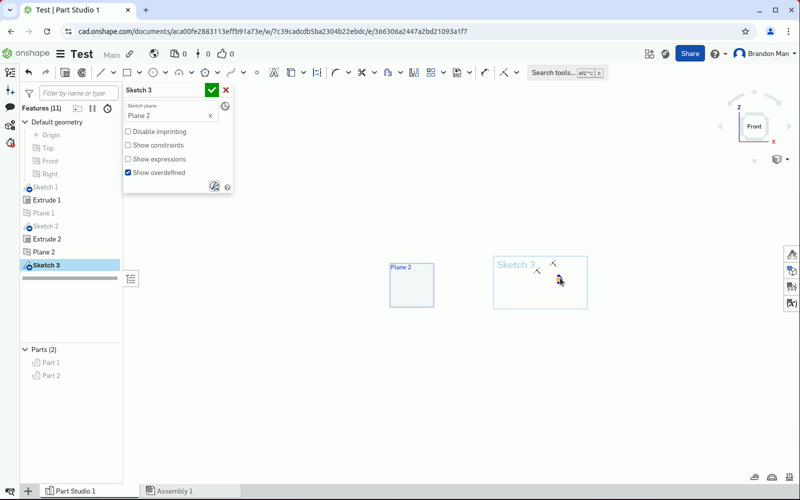
scroll(6)
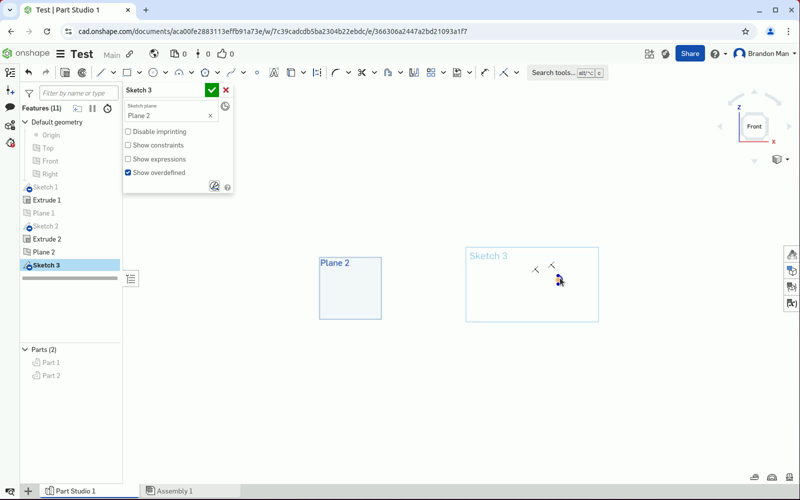
scroll(6)
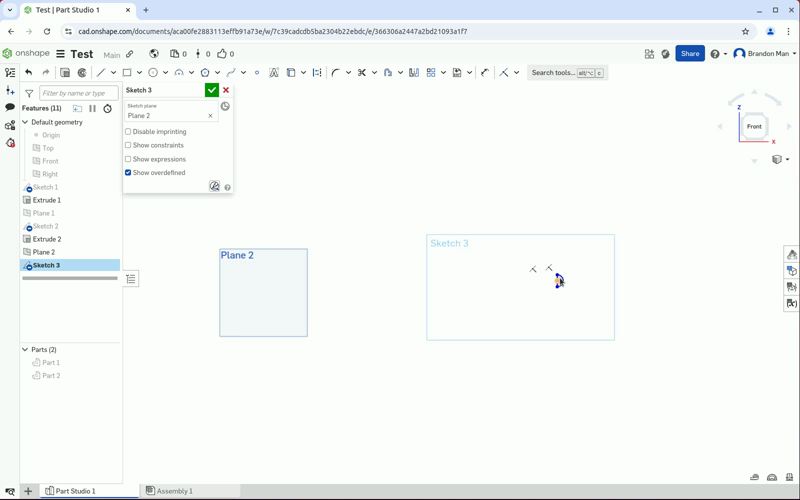
scroll(6)
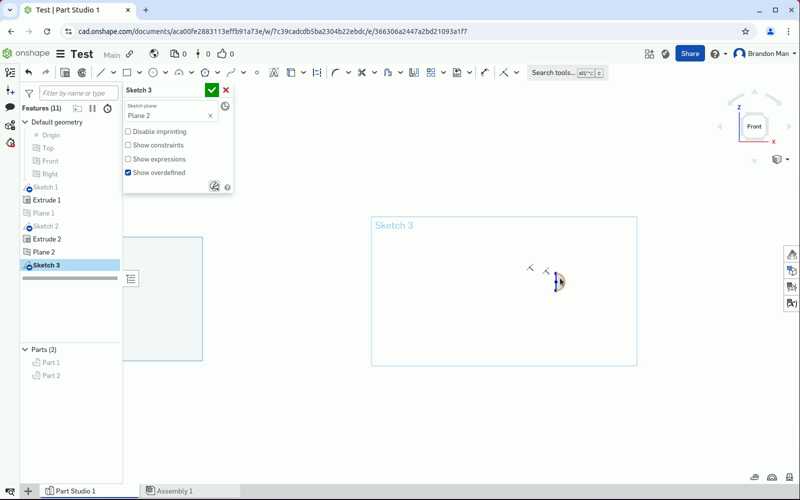
scroll(6)
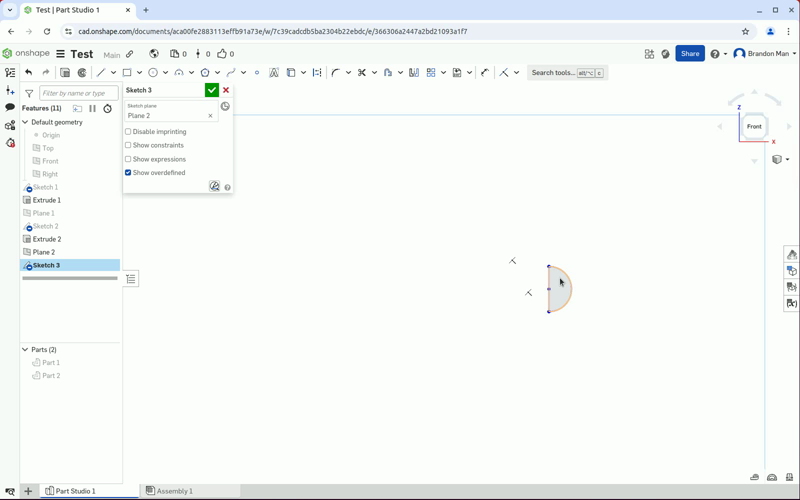
click(560, 277)
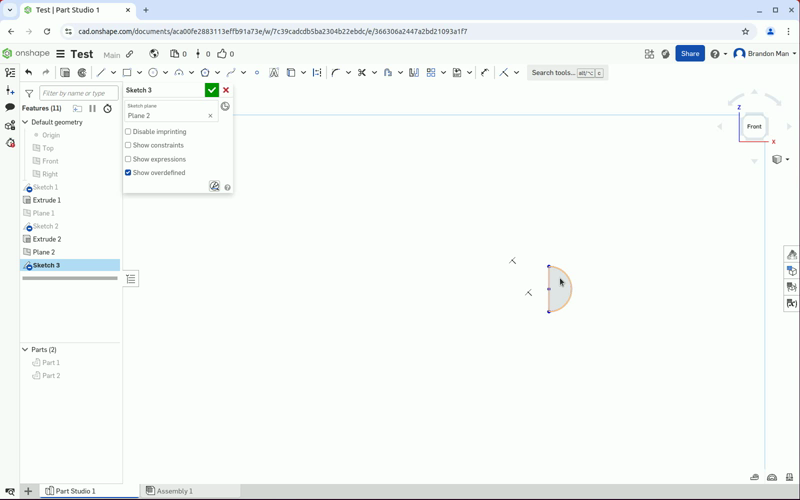
scroll(-6)
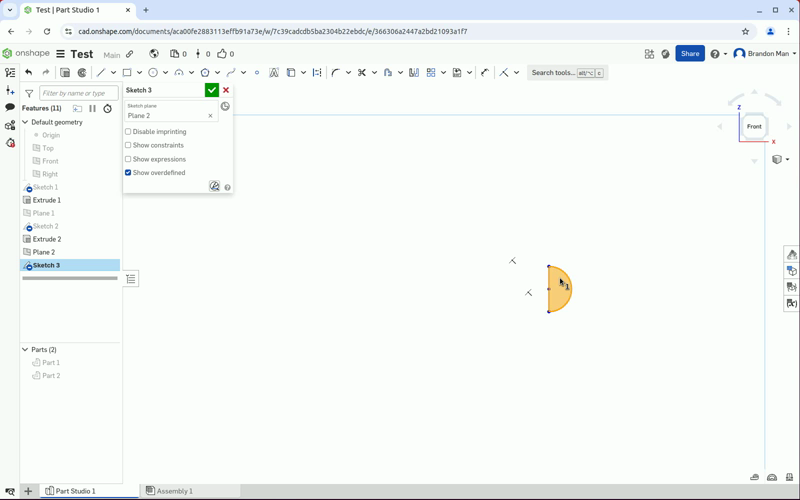
scroll(-6)
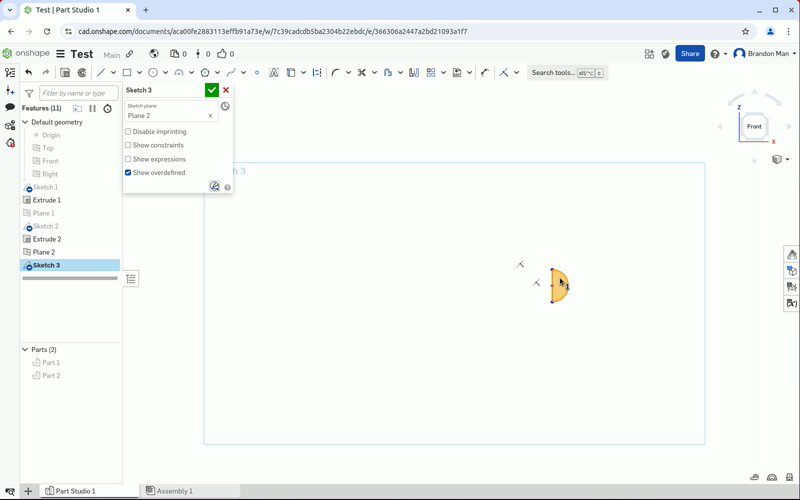
scroll(-6)
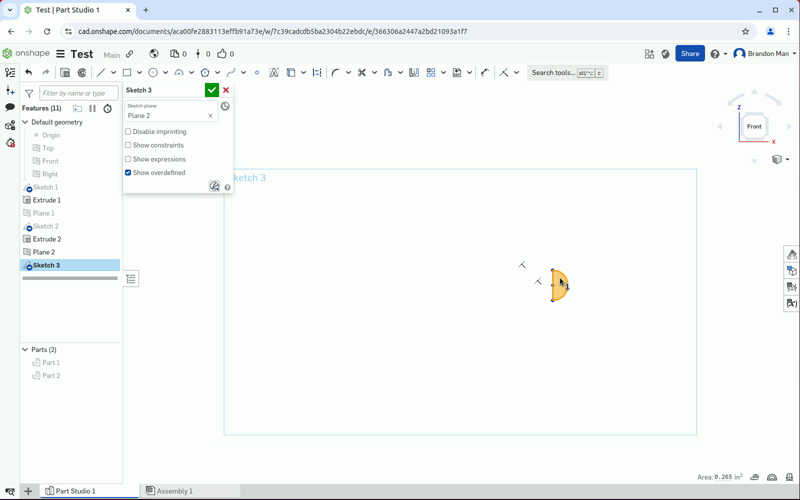
scroll(-6)
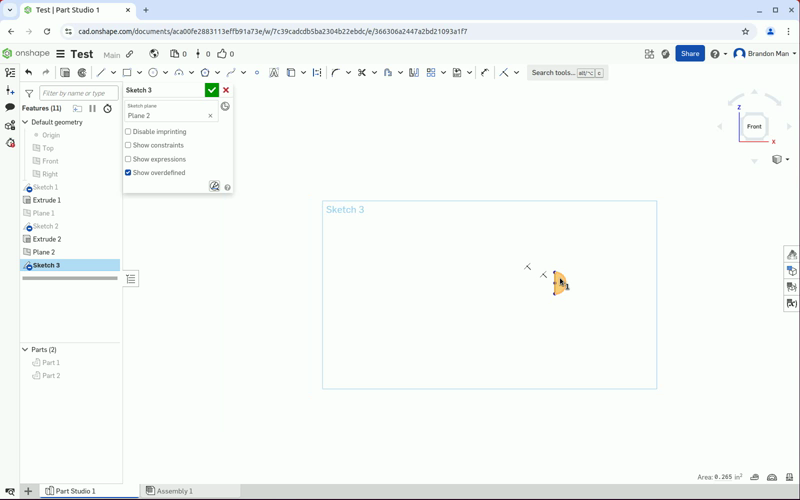
scroll(-6)
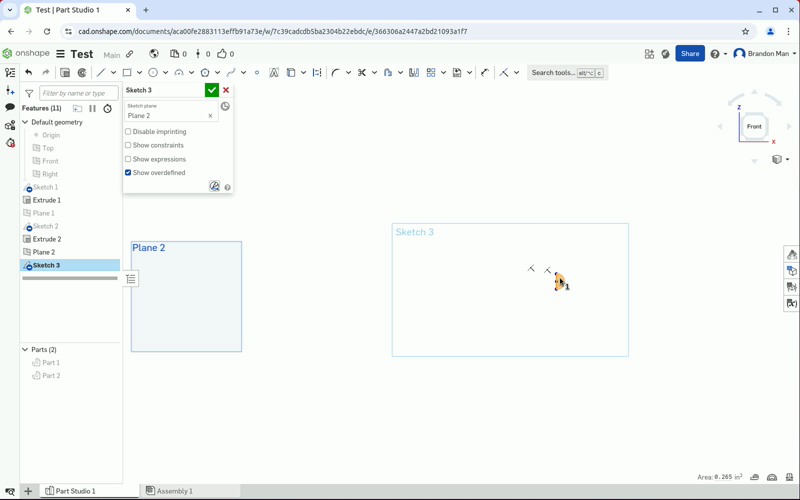
scroll(-6)
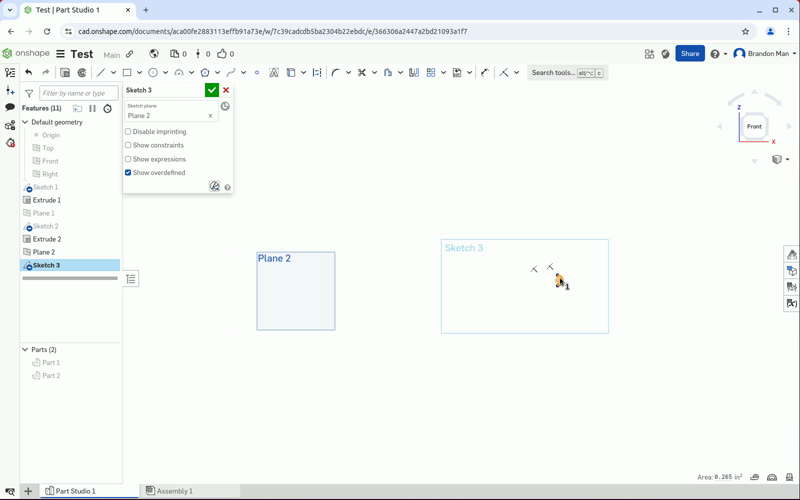
scroll(-6)
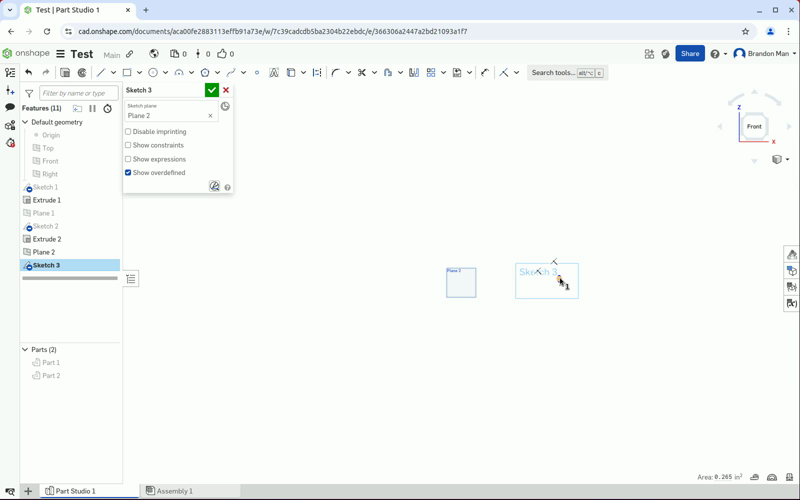
mouse_move(73, 352)
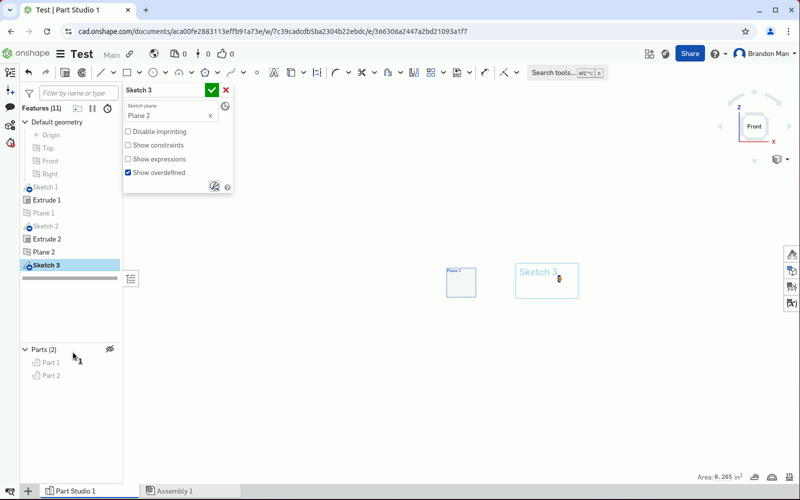
key(shift+y)
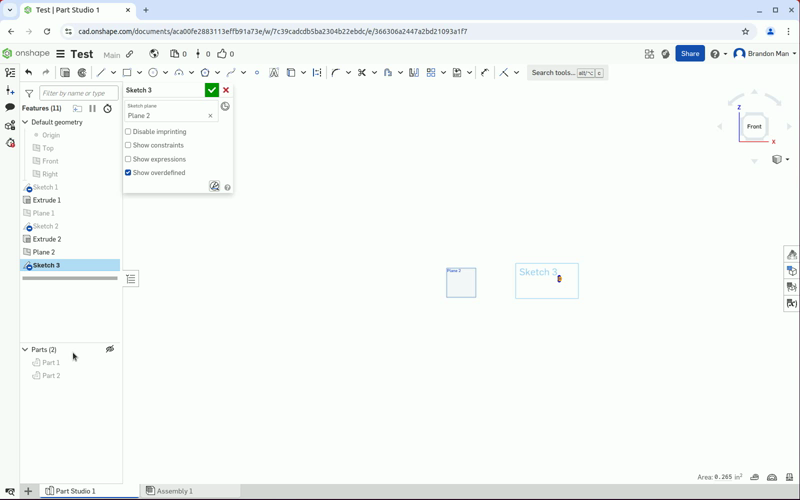
key(shift+e)
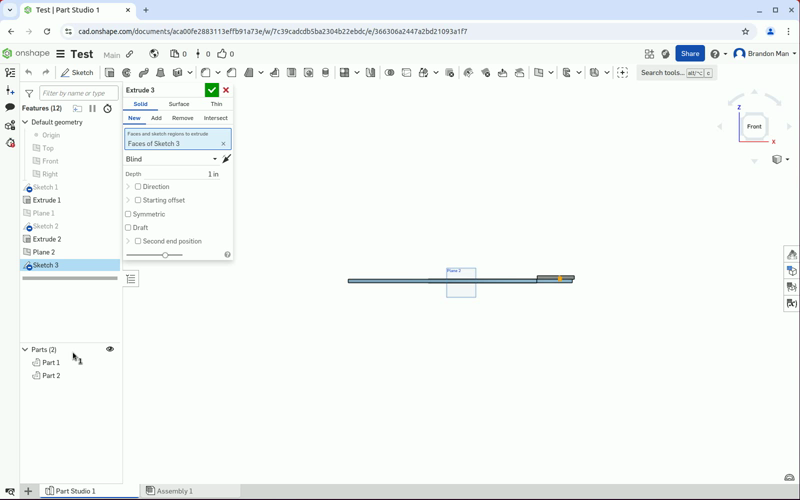
mouse_move(143, 106)
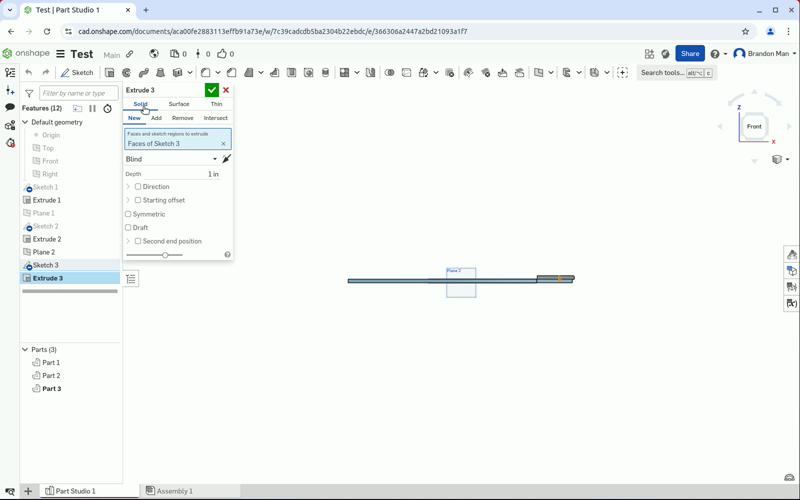
click(143, 106)
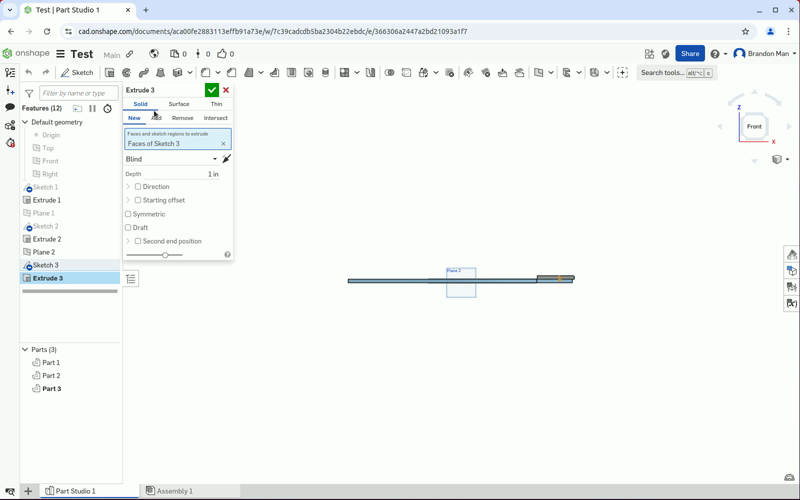
mouse_move(186, 120)
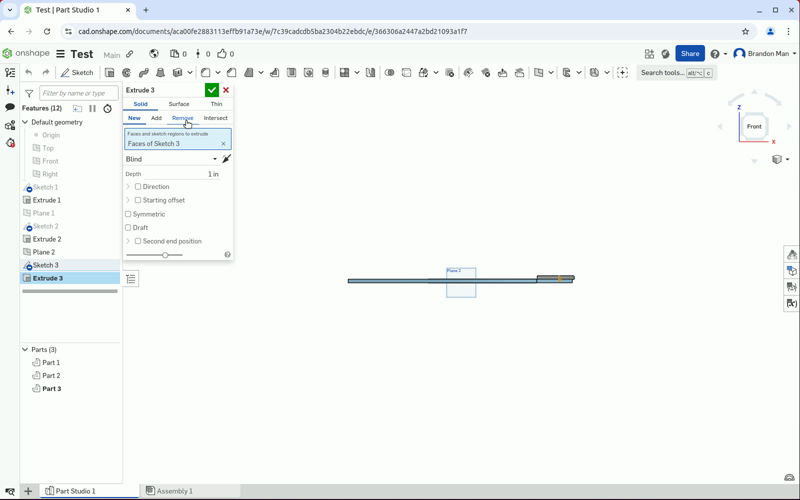
click(186, 120)
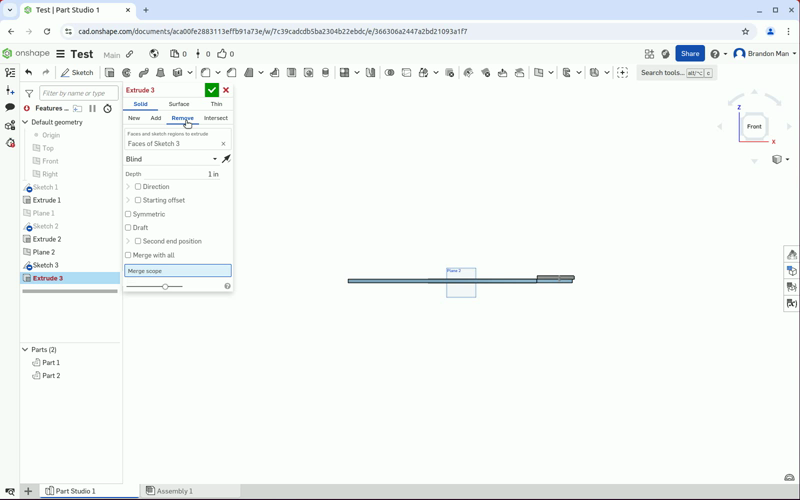
key(tab, 4)
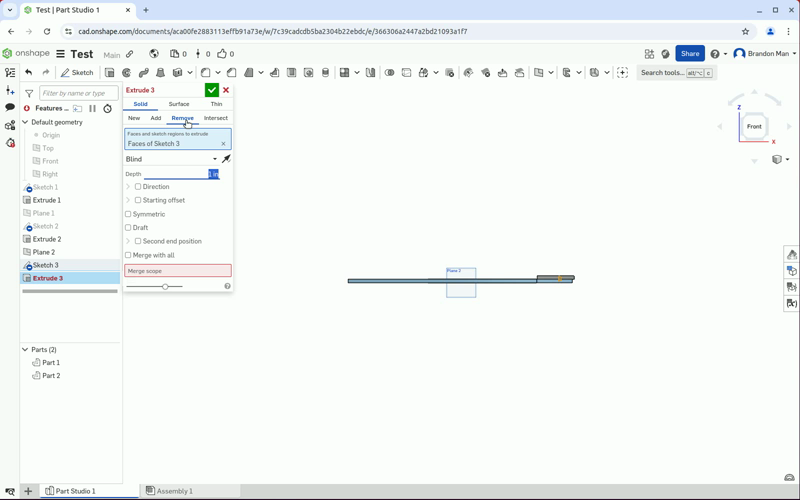
text(11.073)
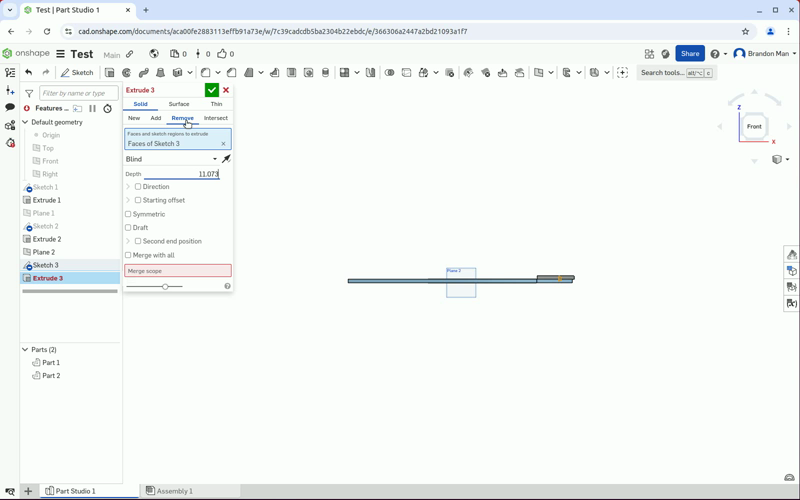
key(tab, 6)
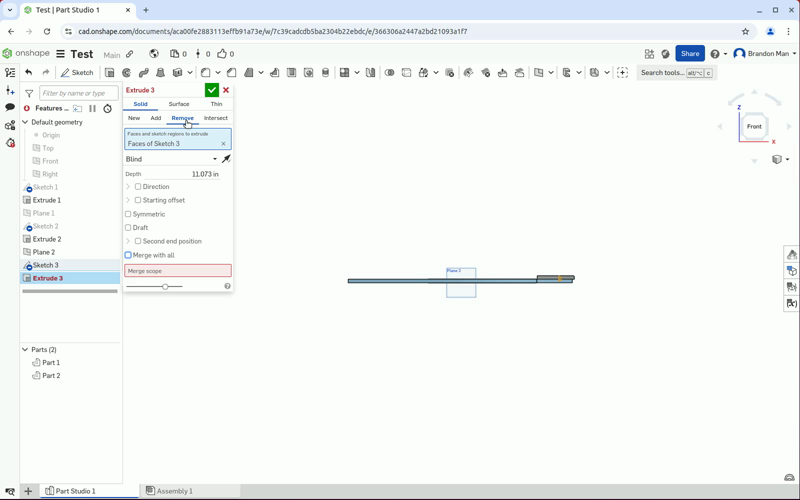
key(space)
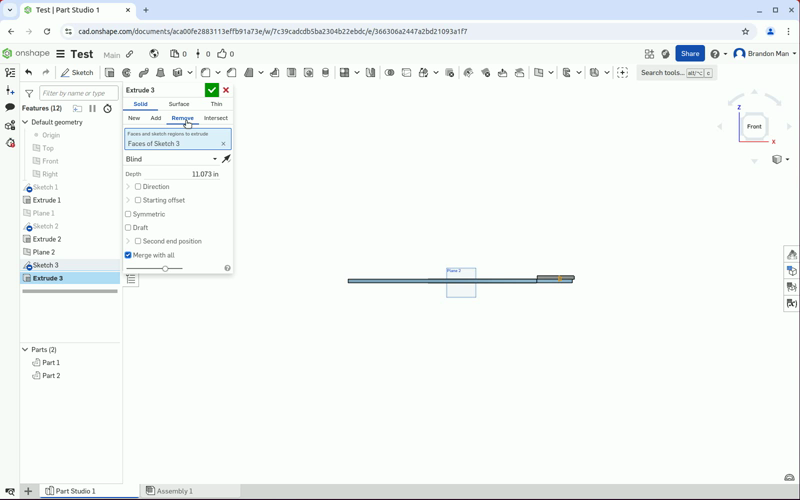
key(enter)
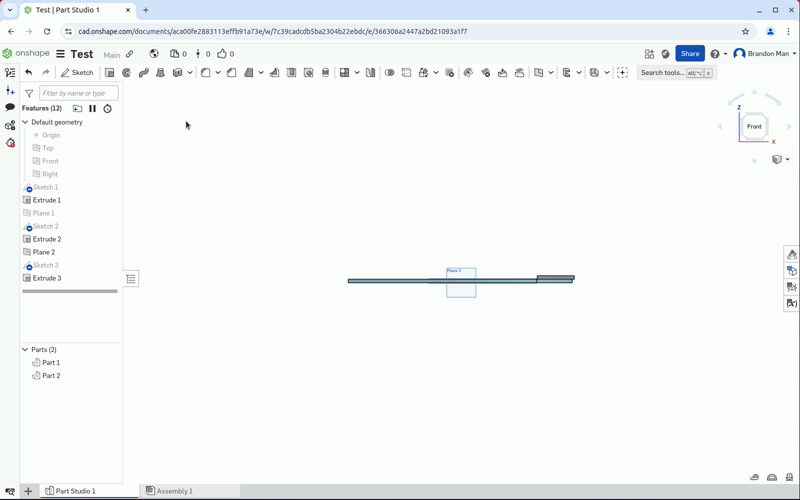
key(shift+h)
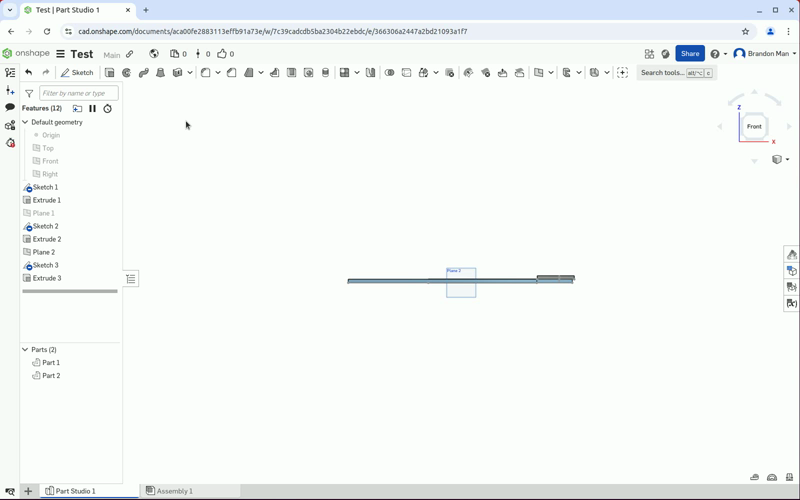
key(shift+h)
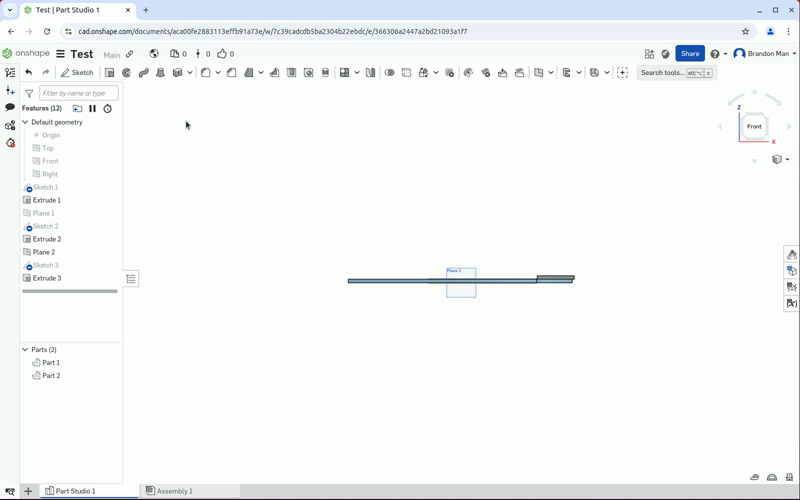
mouse_move(73, 189)
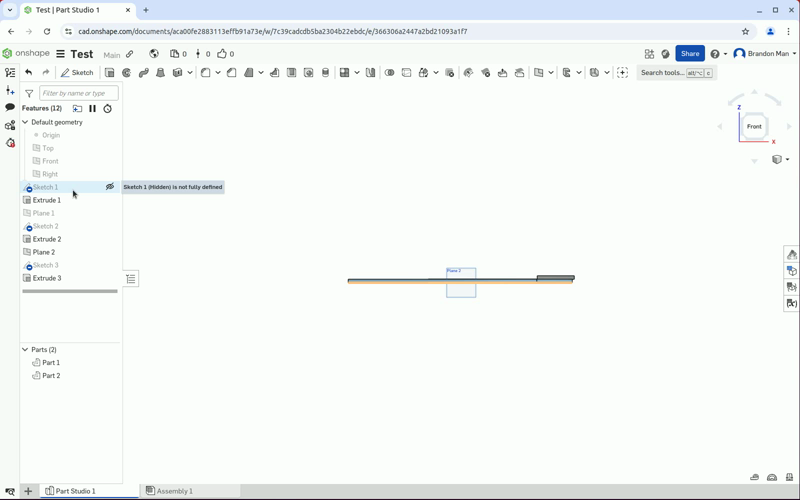
click(73, 189)
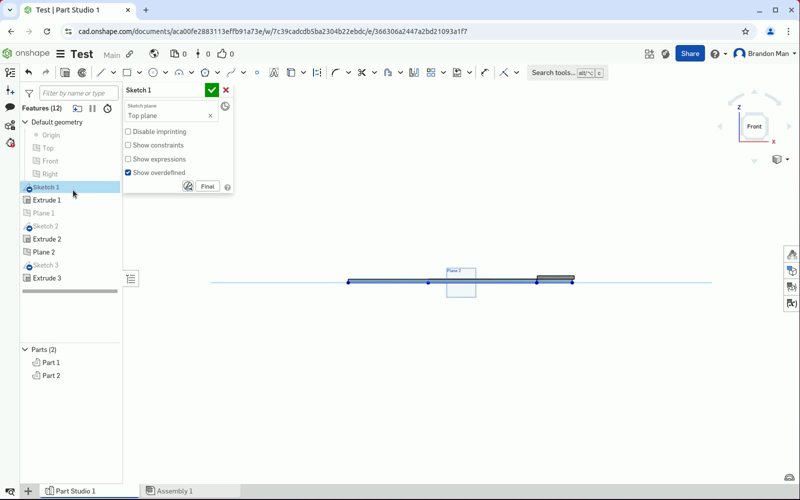
mouse_move(229, 92)
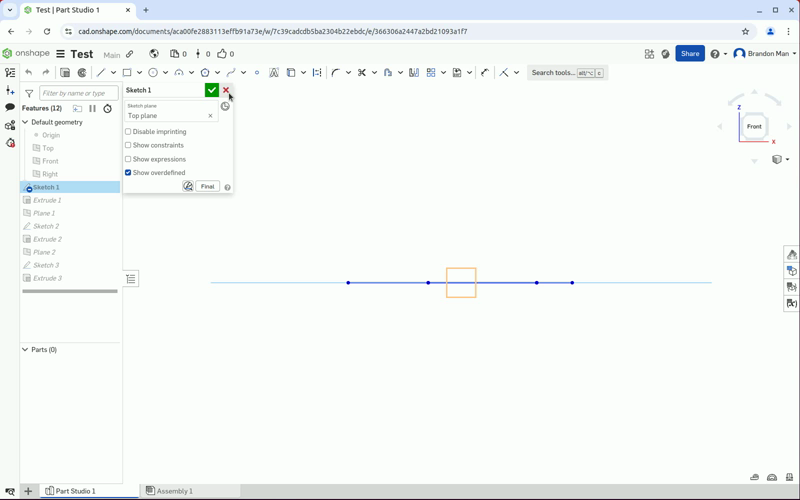
click(229, 92)
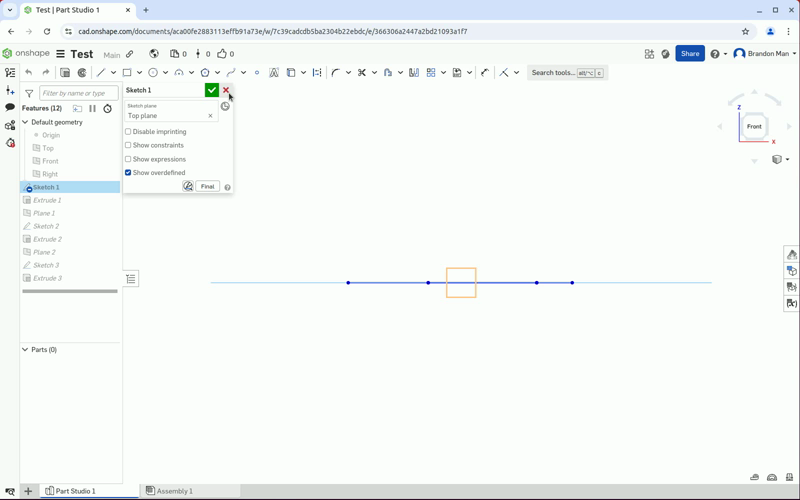
key(shift+s)
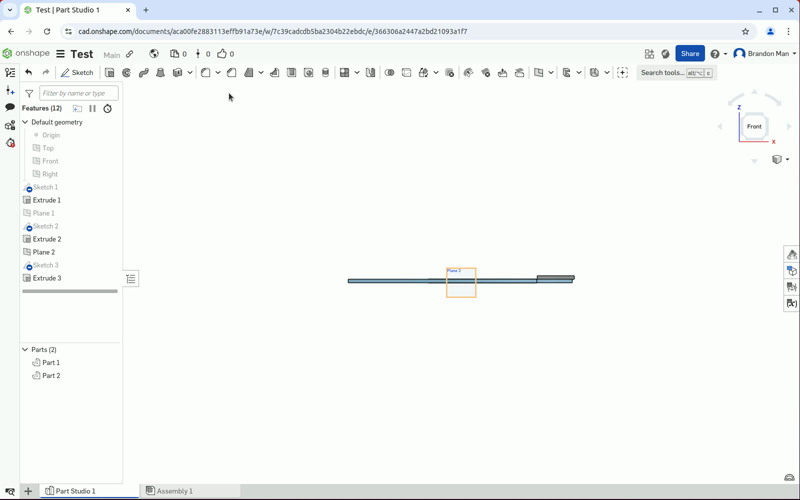
mouse_move(73, 254)
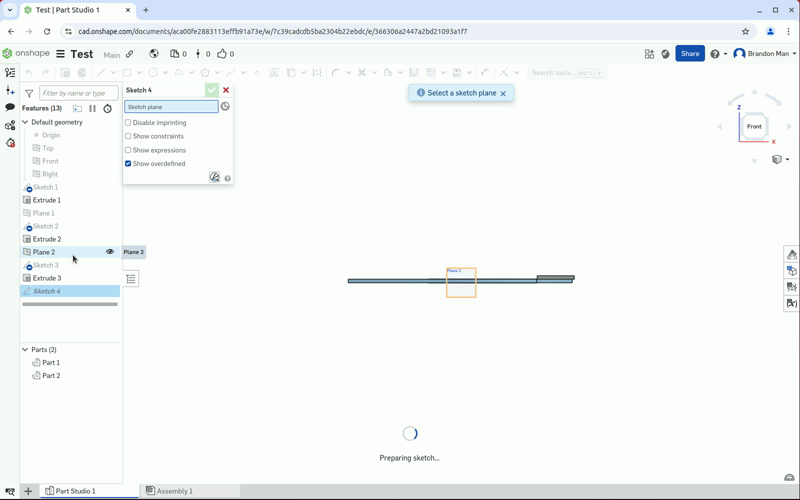
click(73, 254)
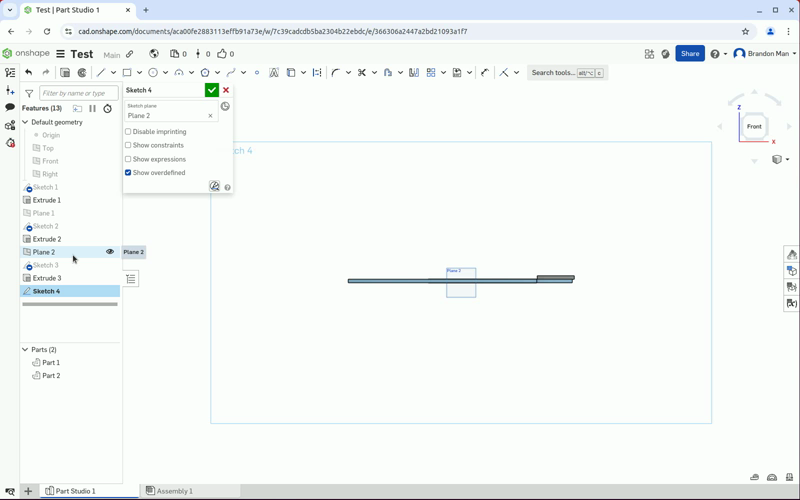
mouse_move(73, 352)
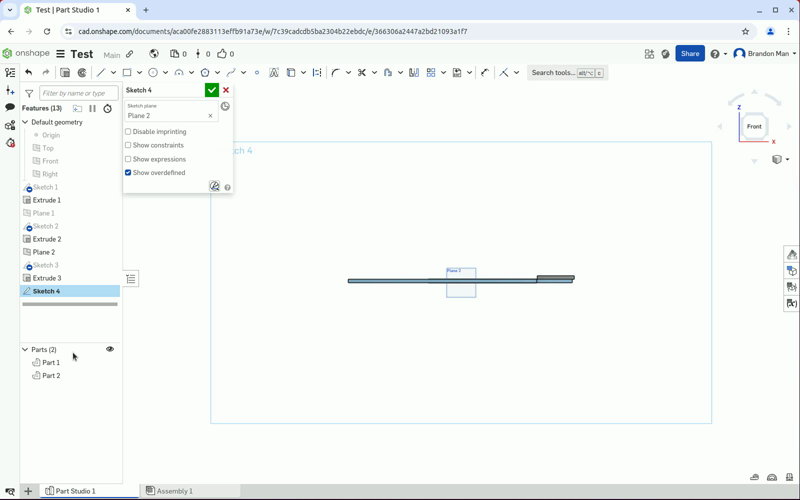
key(y)
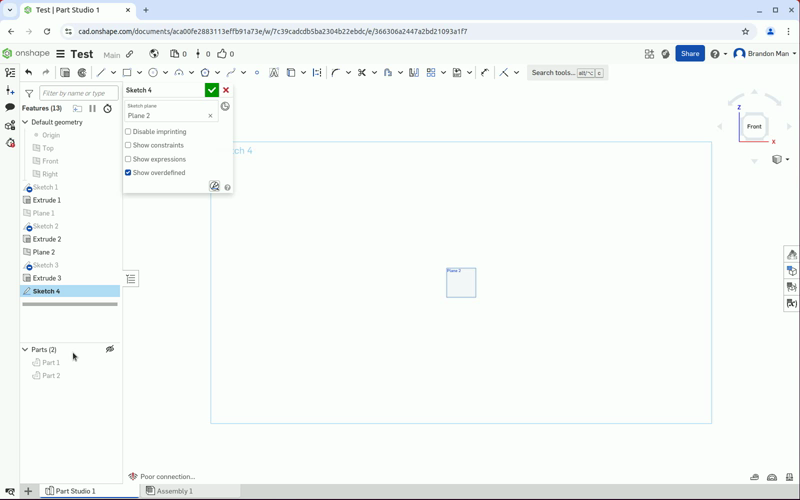
key(l)
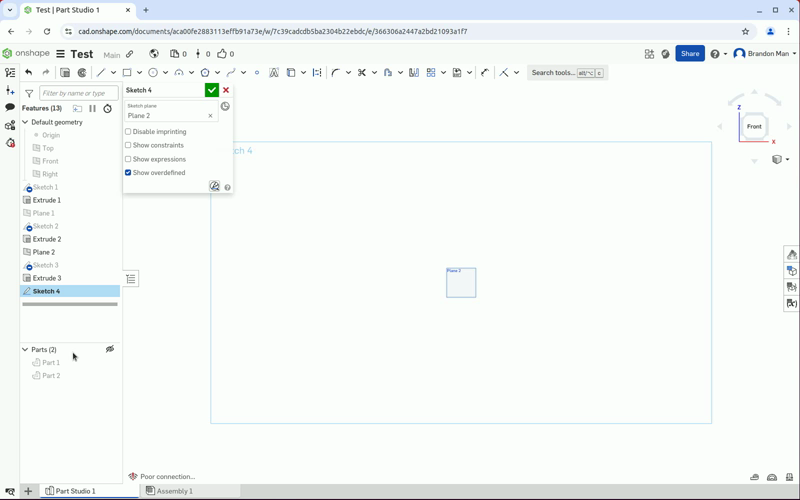
key_down(shift)
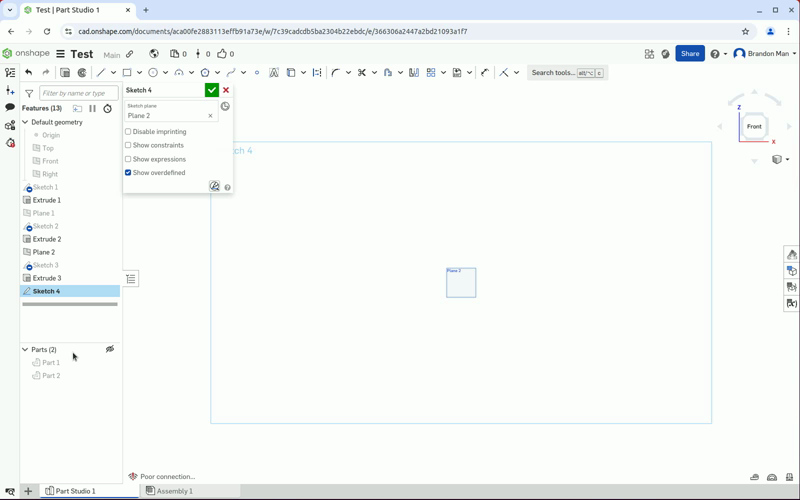
mouse_move(559, 280)
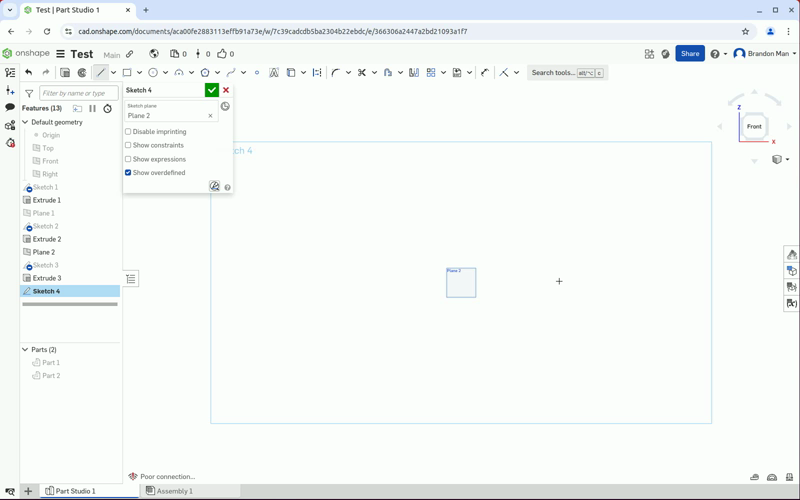
click(559, 280)
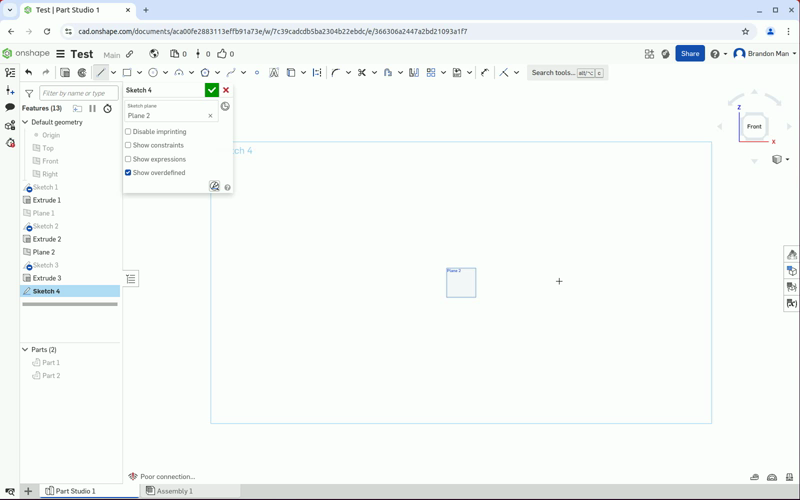
key_up(shift)
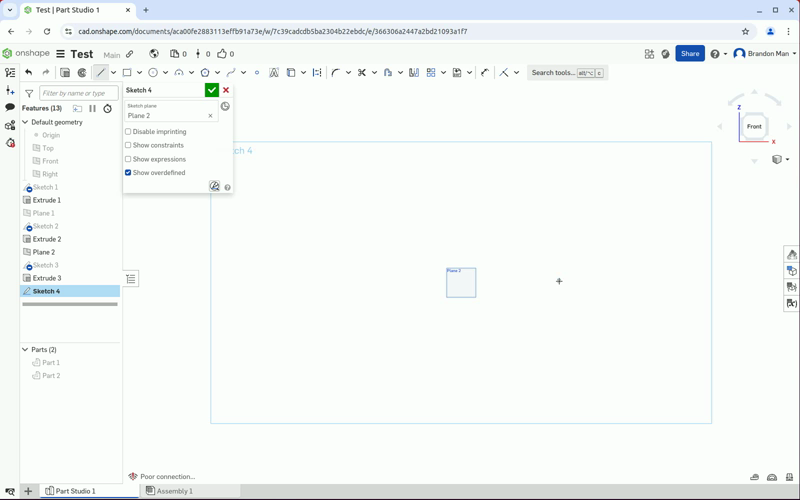
key_down(shift)
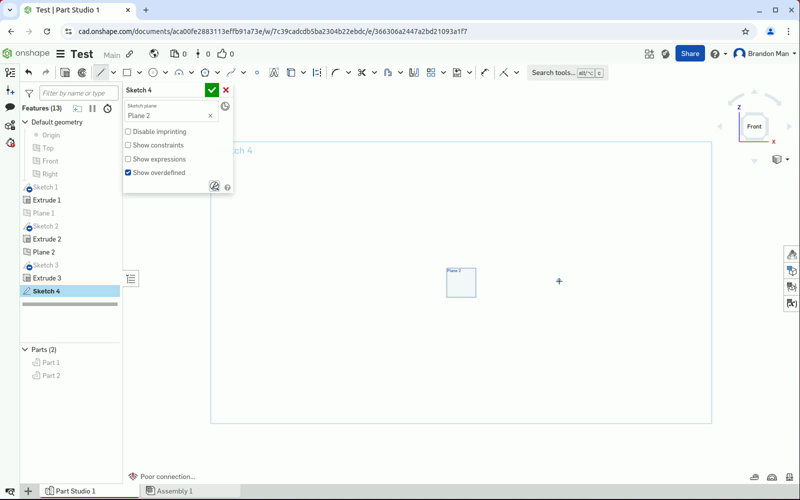
mouse_move(589, 280)
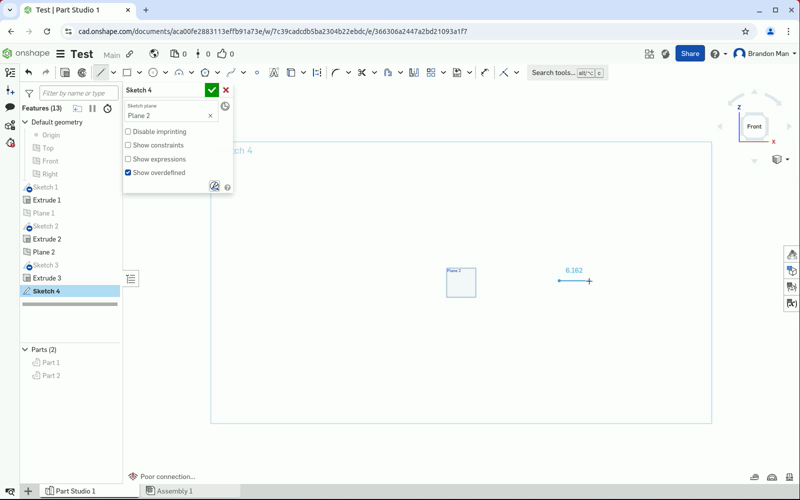
mouse_move(559, 276)
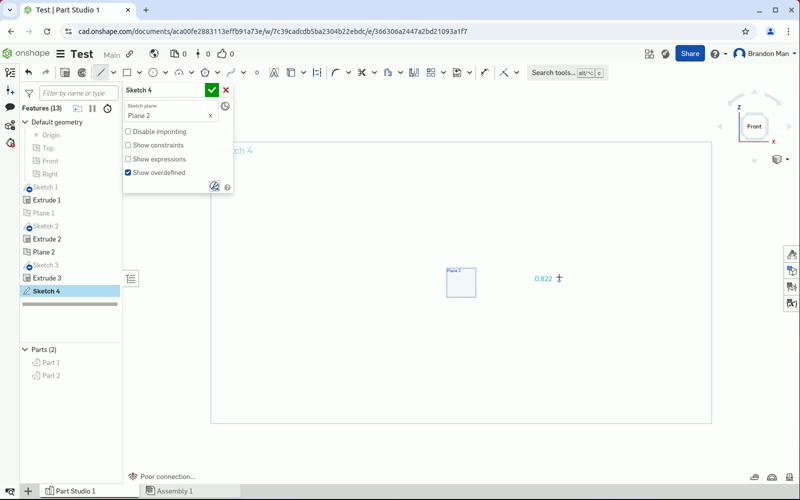
scroll(6)
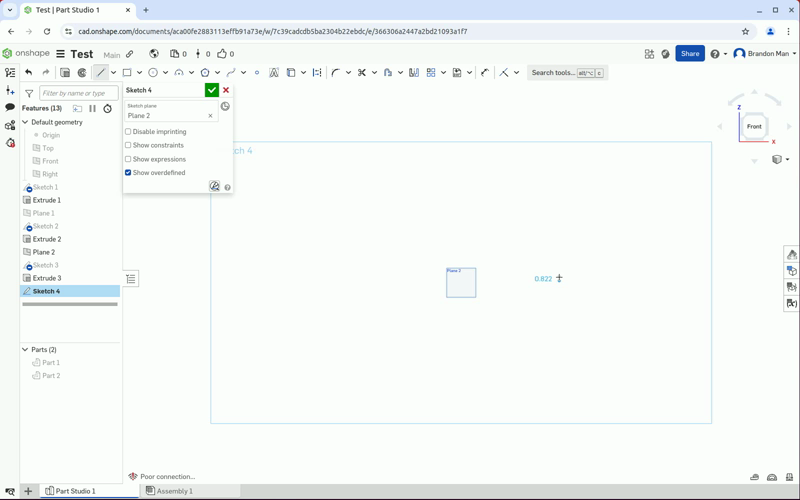
scroll(6)
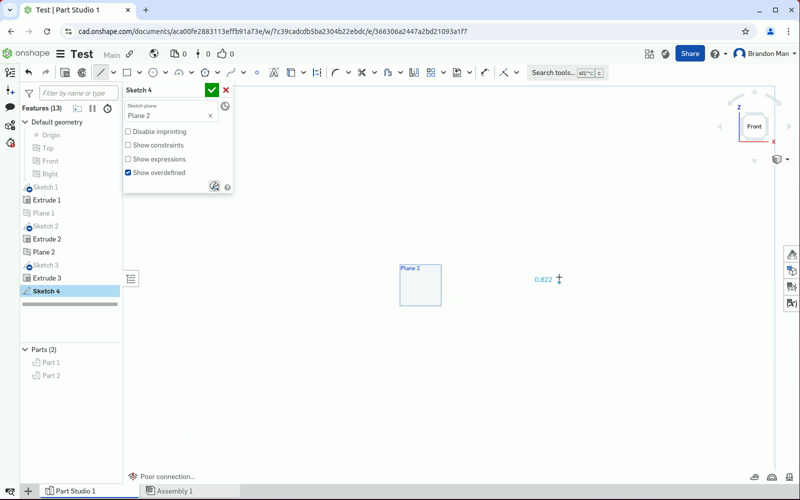
scroll(6)
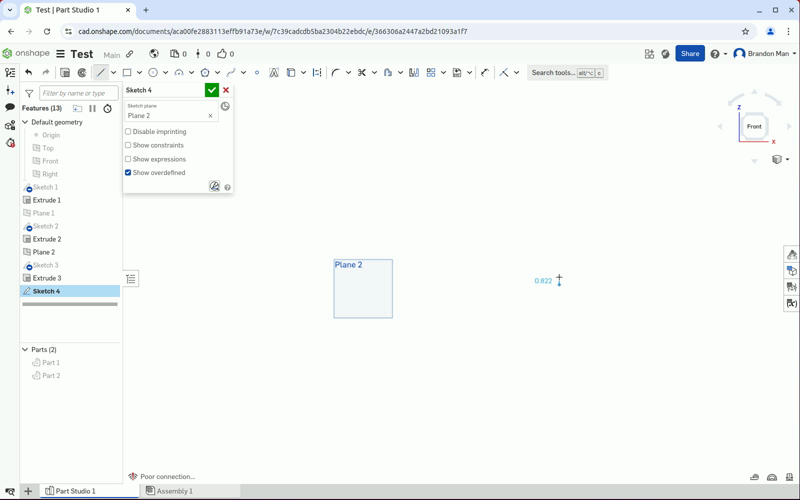
scroll(6)
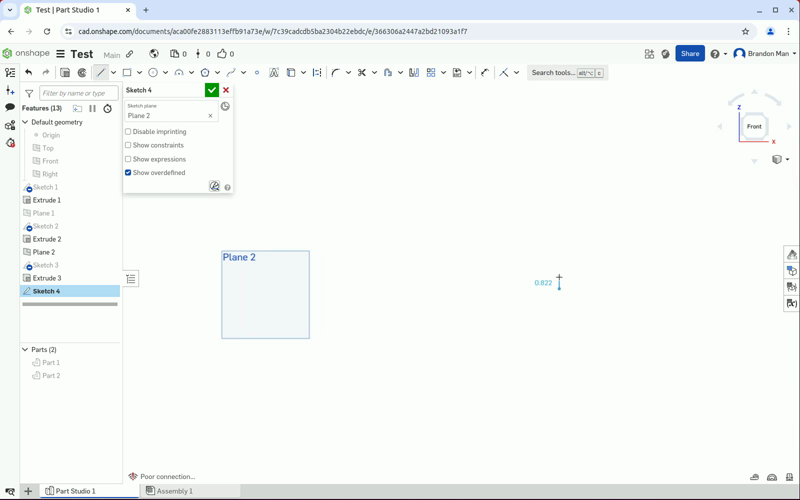
scroll(6)
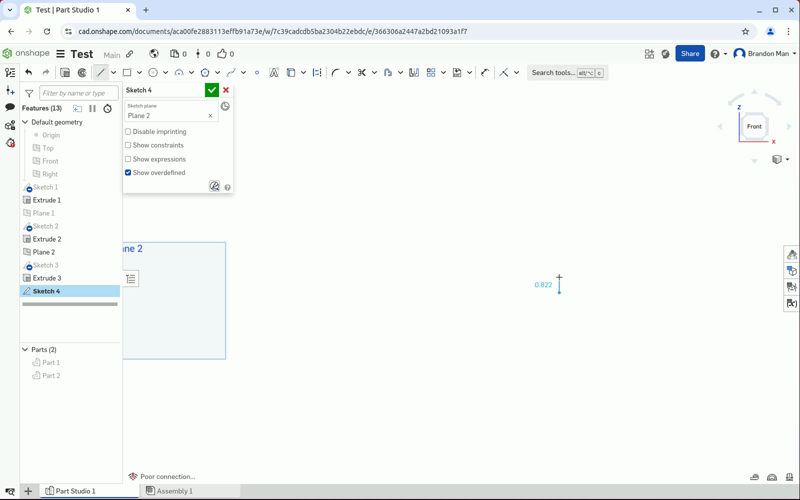
scroll(6)
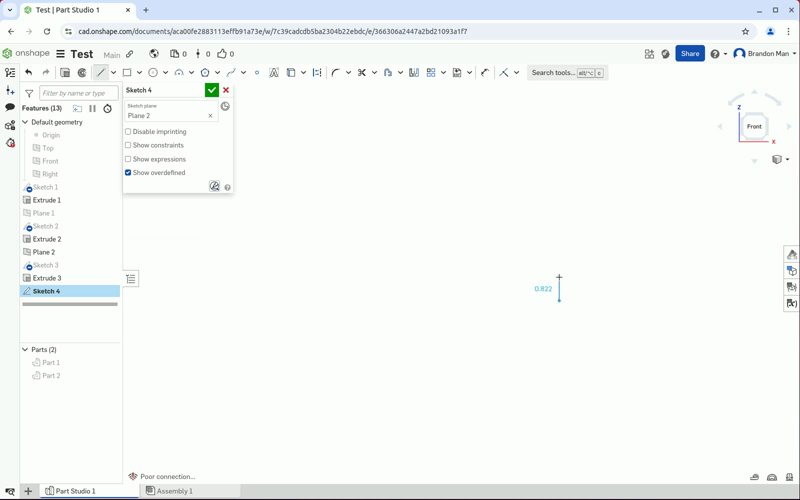
scroll(6)
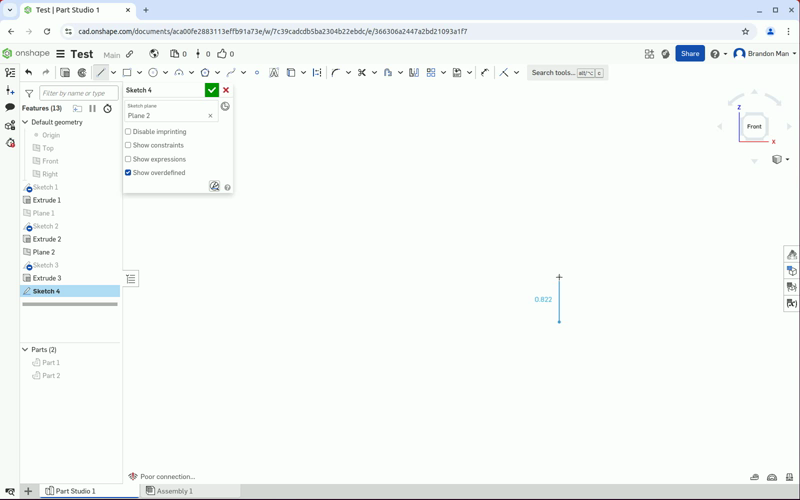
click(559, 276)
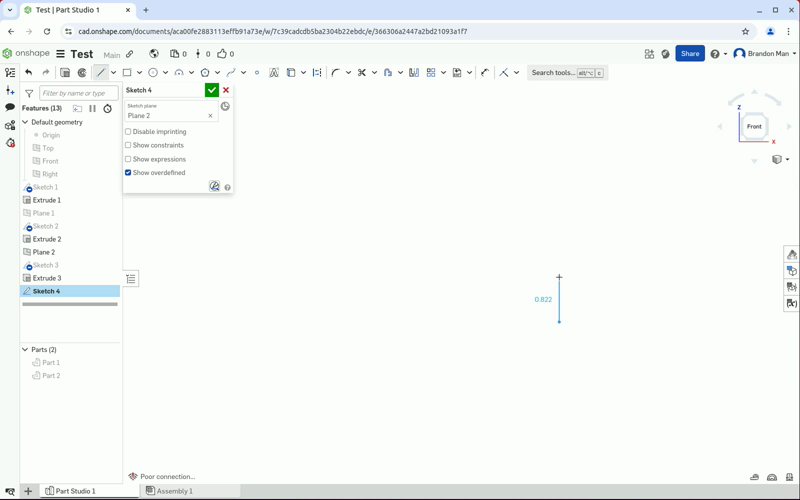
scroll(-6)
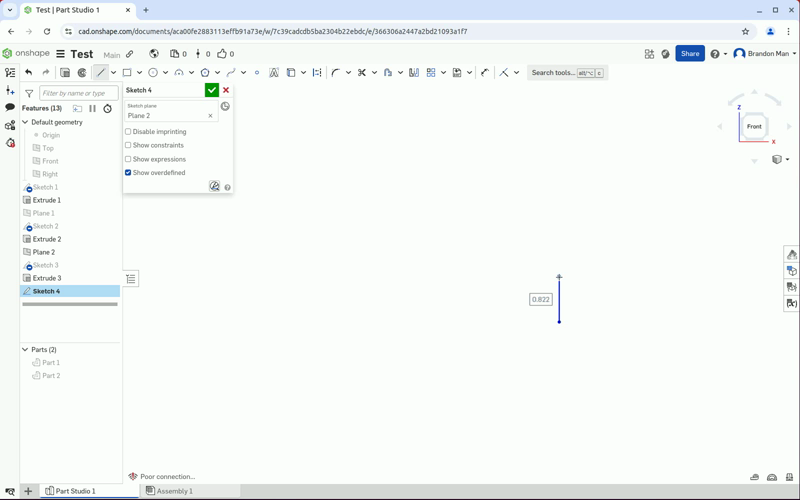
scroll(-6)
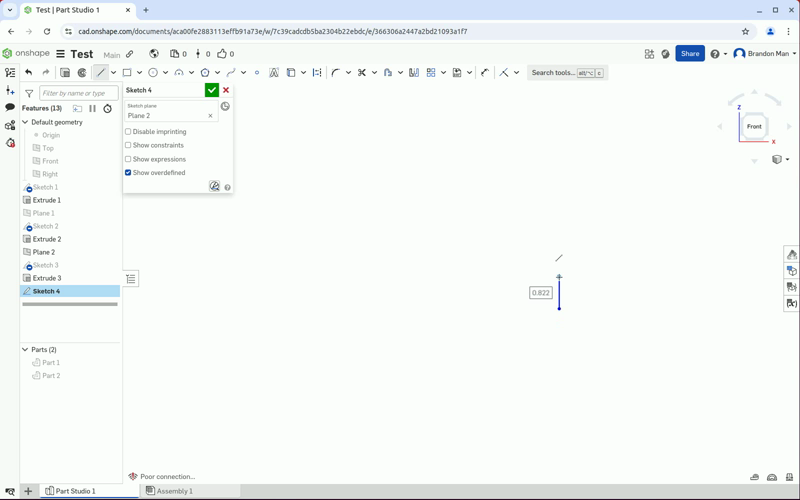
scroll(-6)
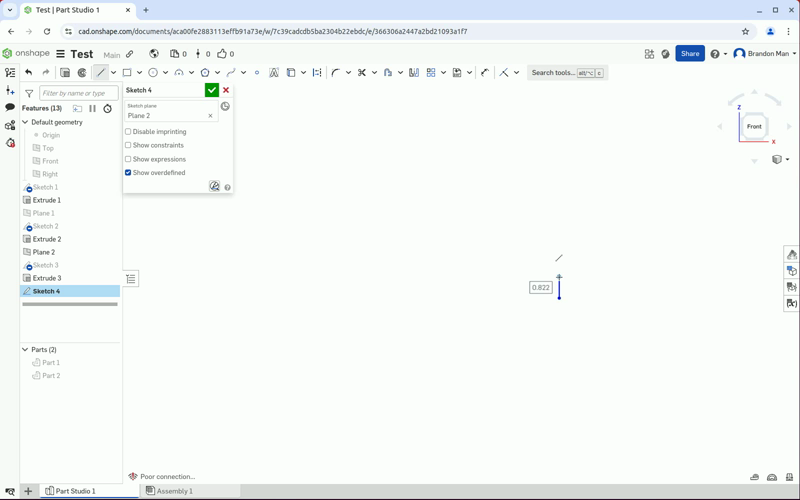
scroll(-6)
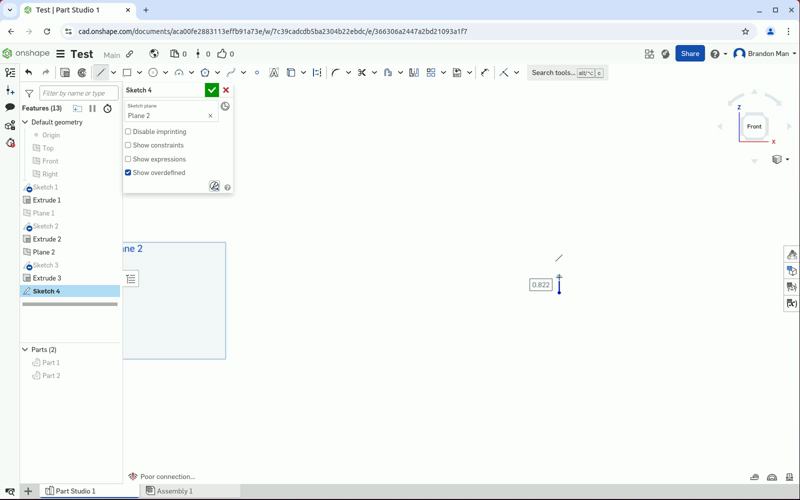
scroll(-6)
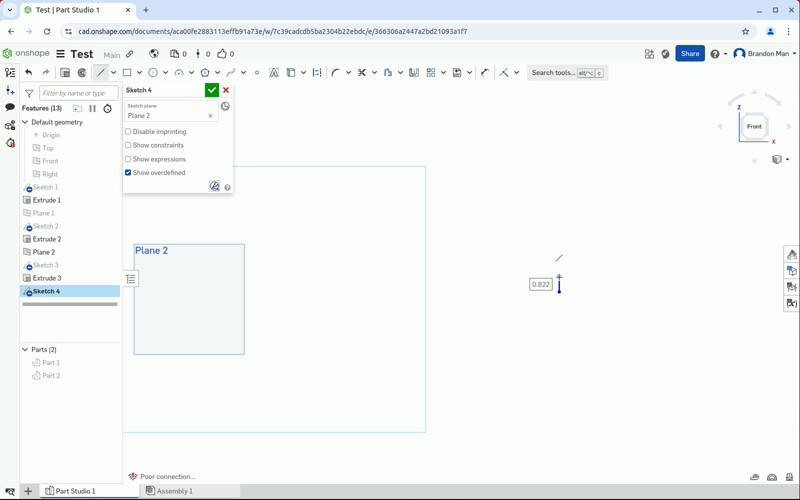
scroll(-6)
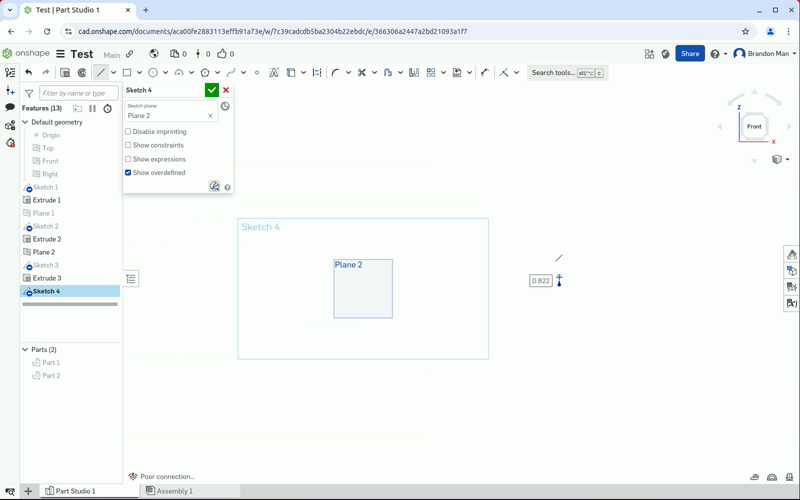
scroll(-6)
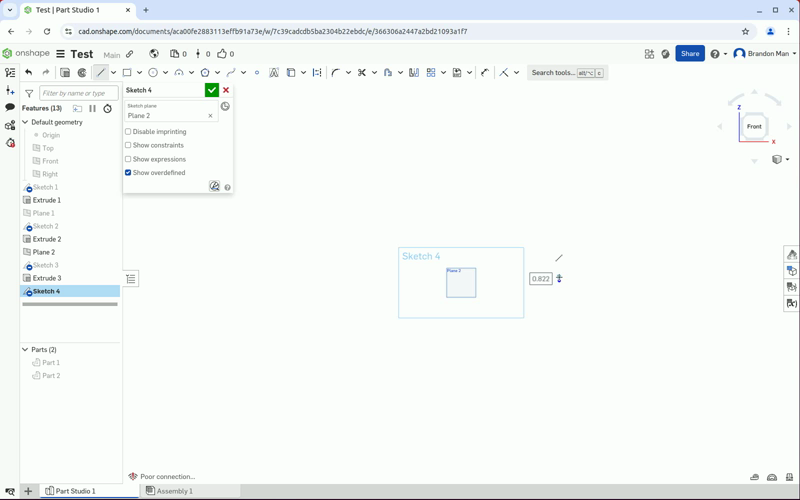
key_up(shift)
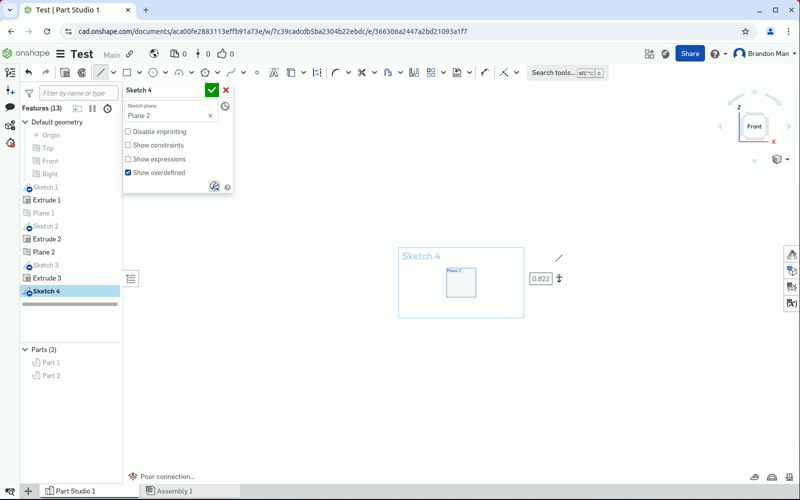
key(esc)
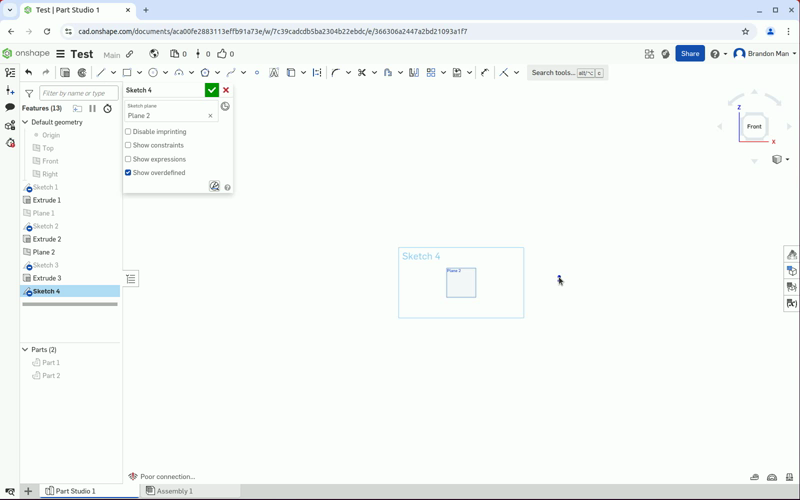
key(a)
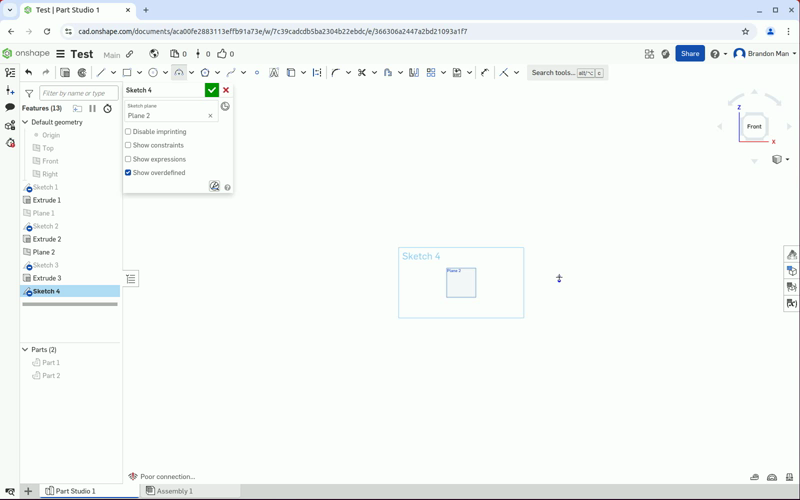
mouse_move(559, 276)
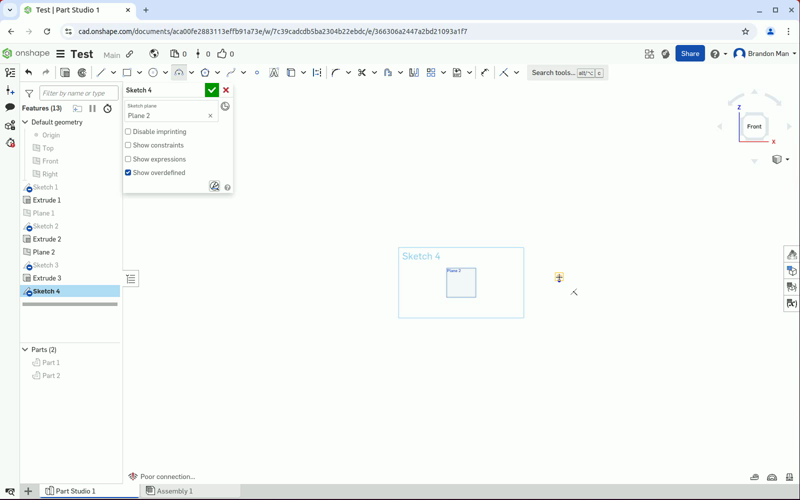
scroll(6)
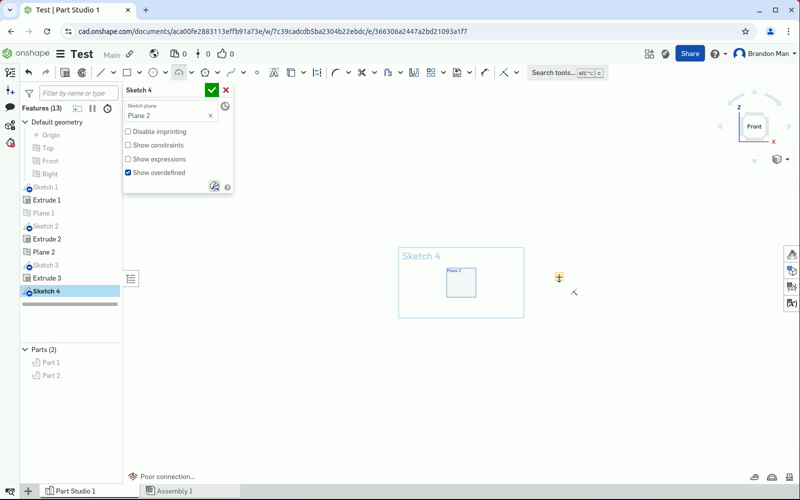
scroll(6)
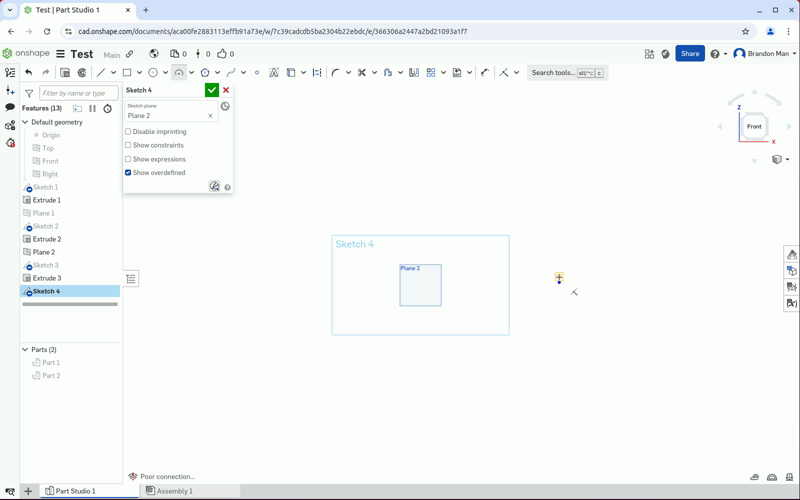
scroll(6)
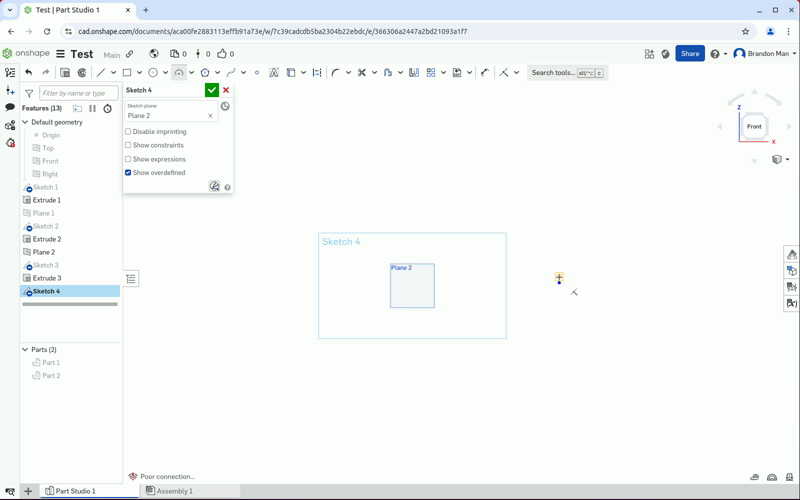
scroll(6)
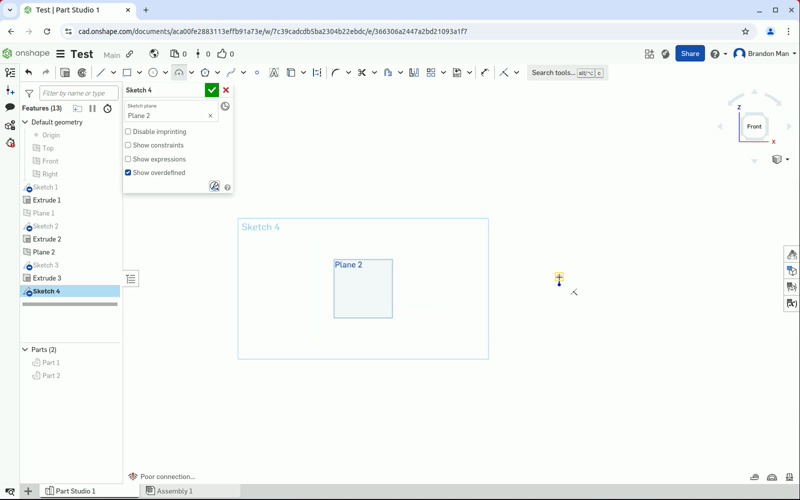
scroll(6)
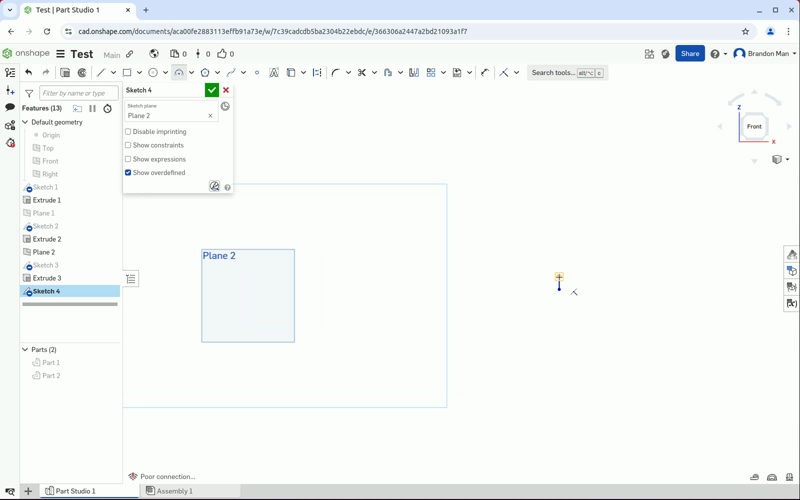
scroll(6)
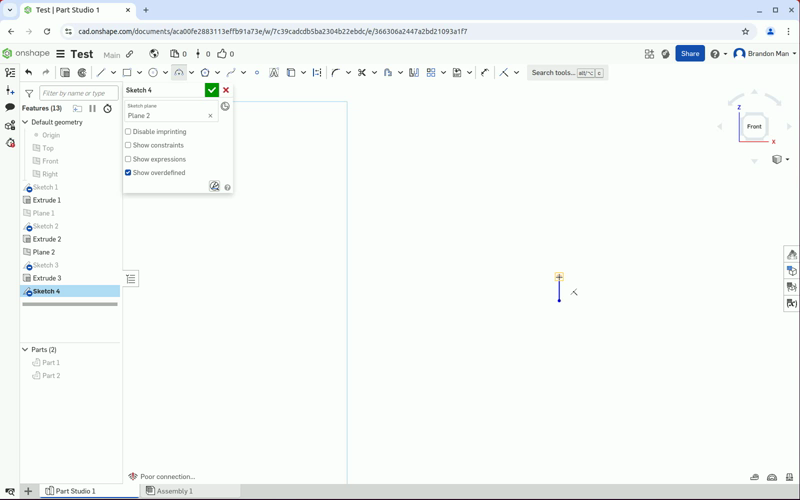
scroll(6)
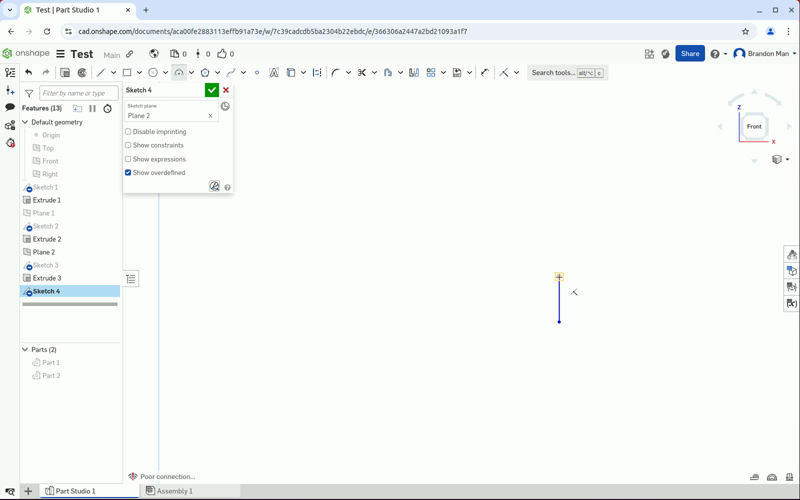
click(559, 276)
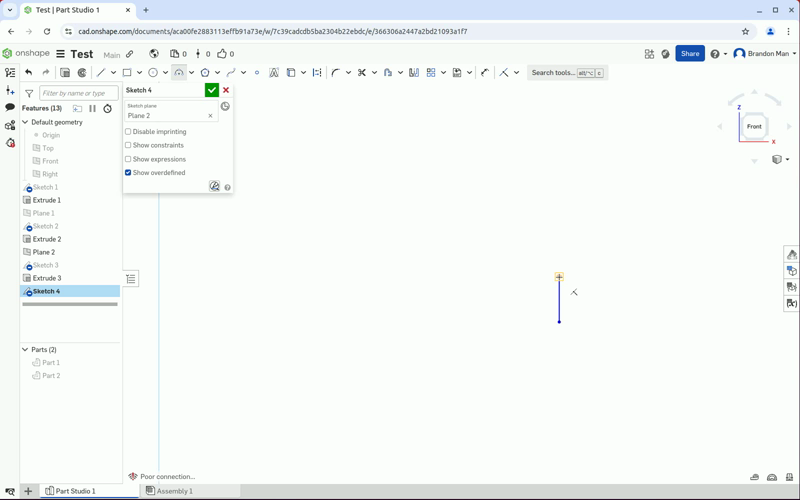
scroll(-6)
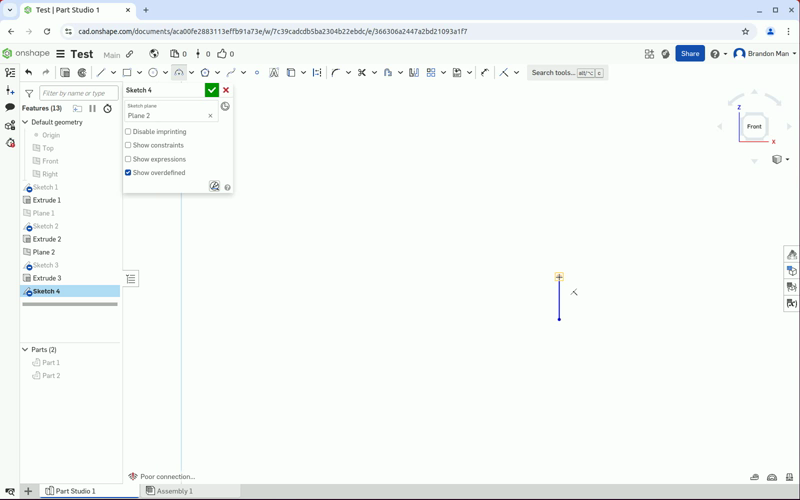
scroll(-6)
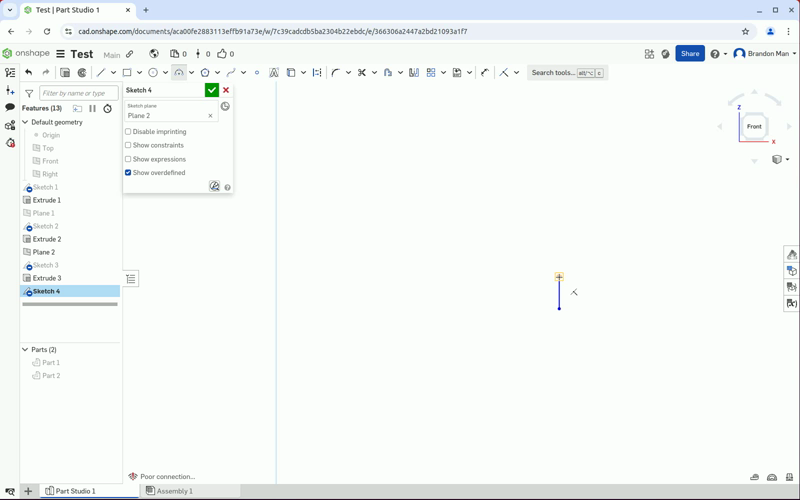
scroll(-6)
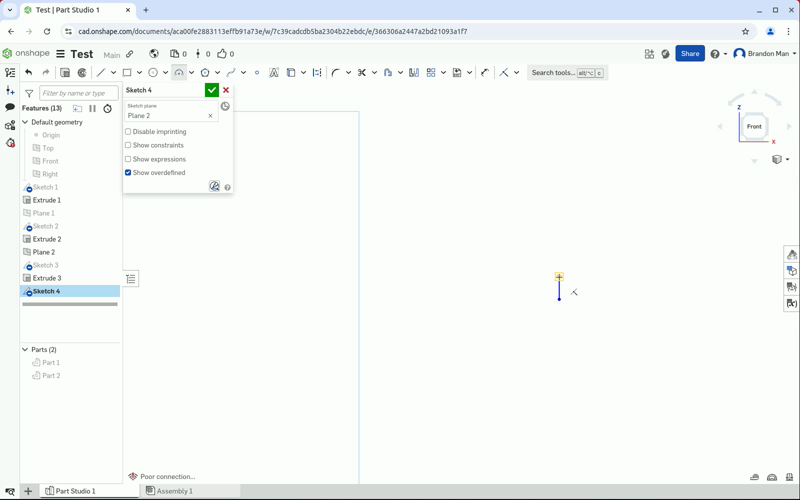
scroll(-6)
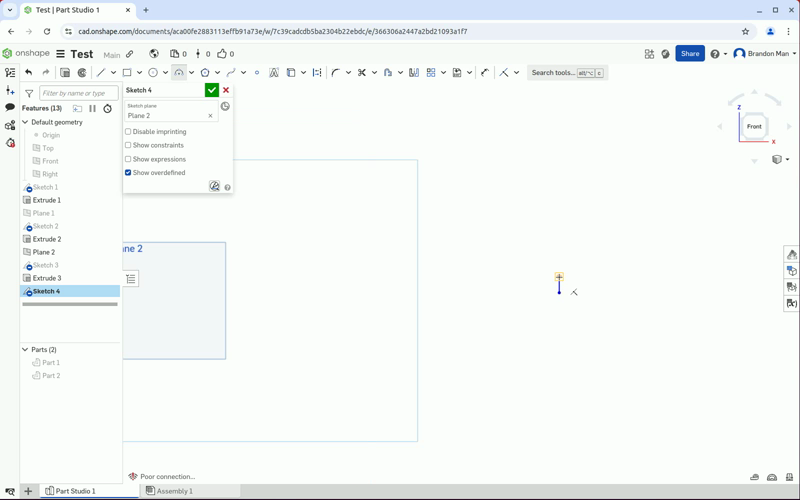
scroll(-6)
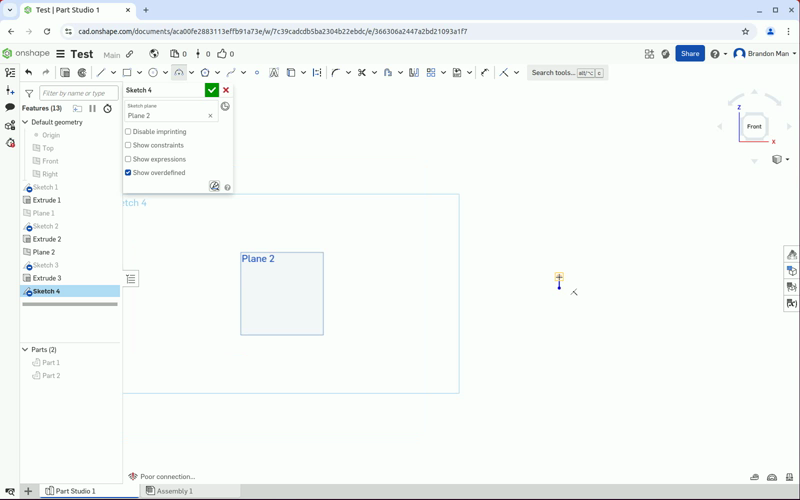
scroll(-6)
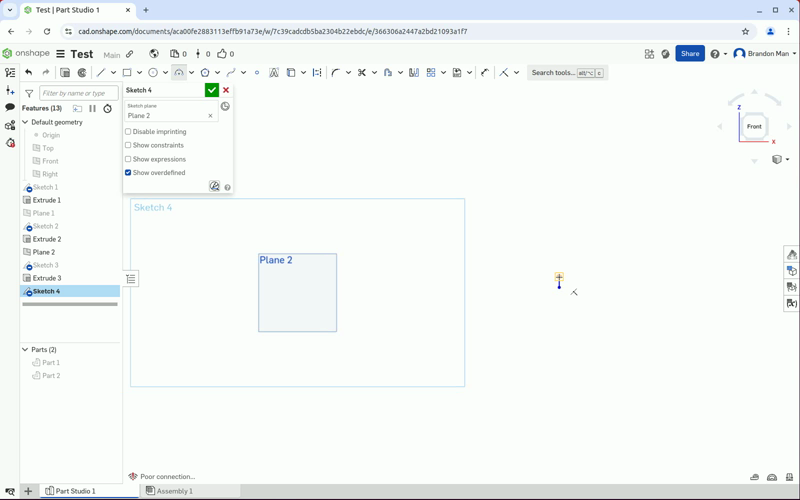
scroll(-6)
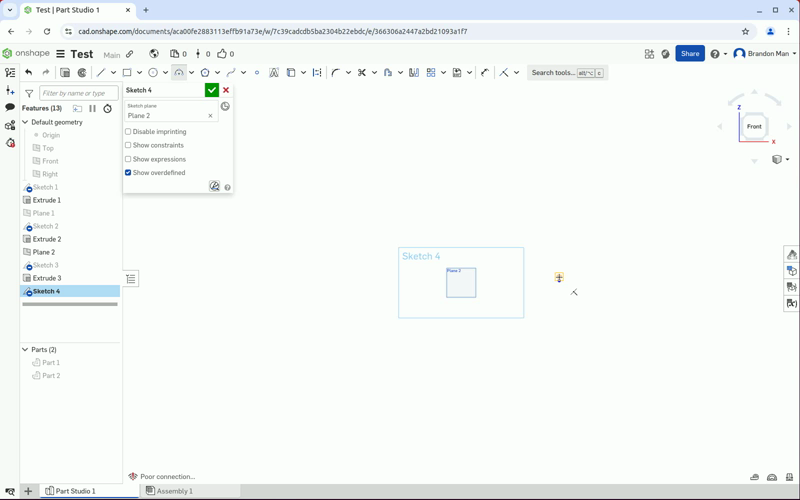
mouse_move(559, 280)
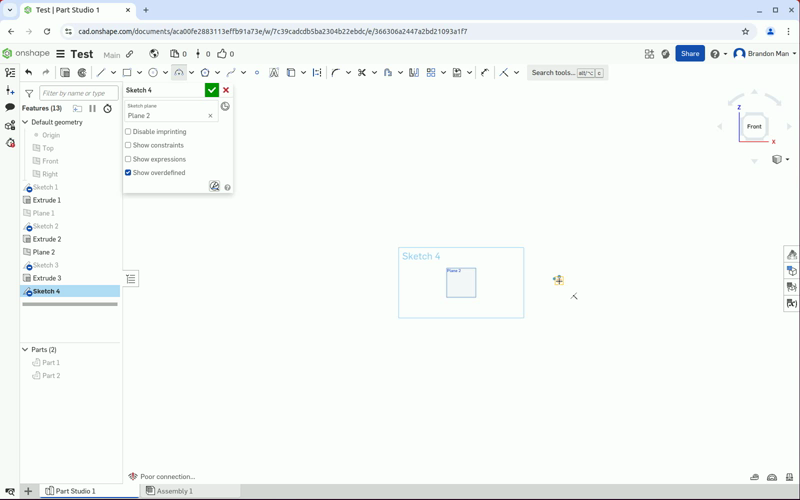
scroll(6)
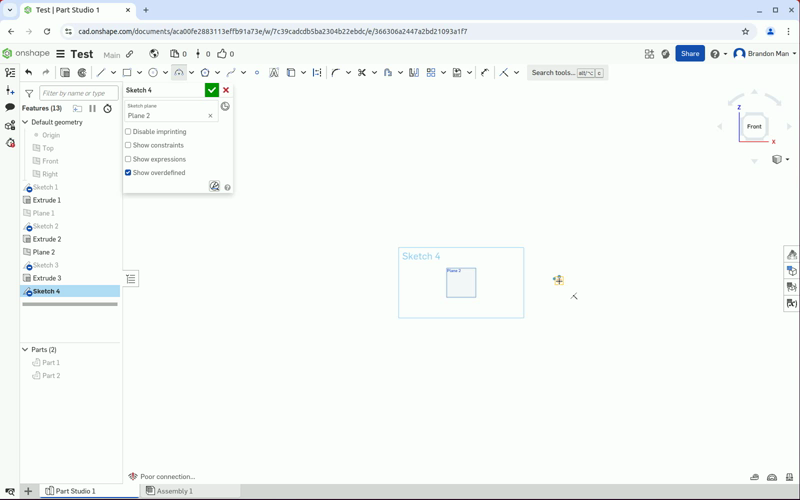
scroll(6)
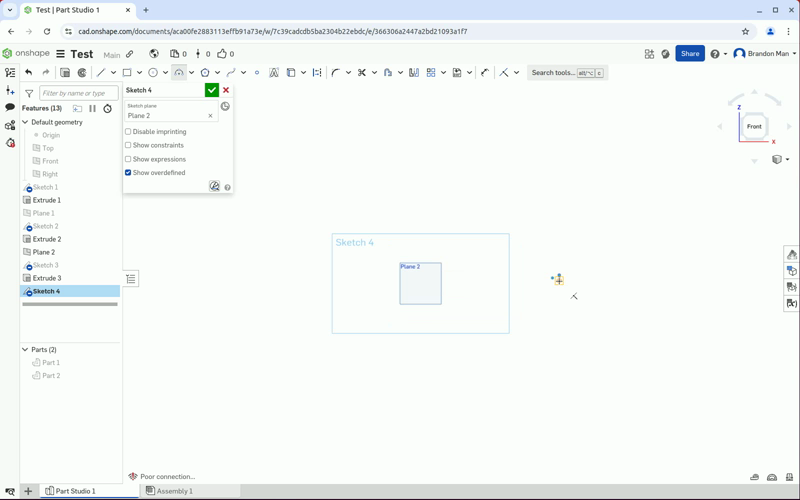
scroll(6)
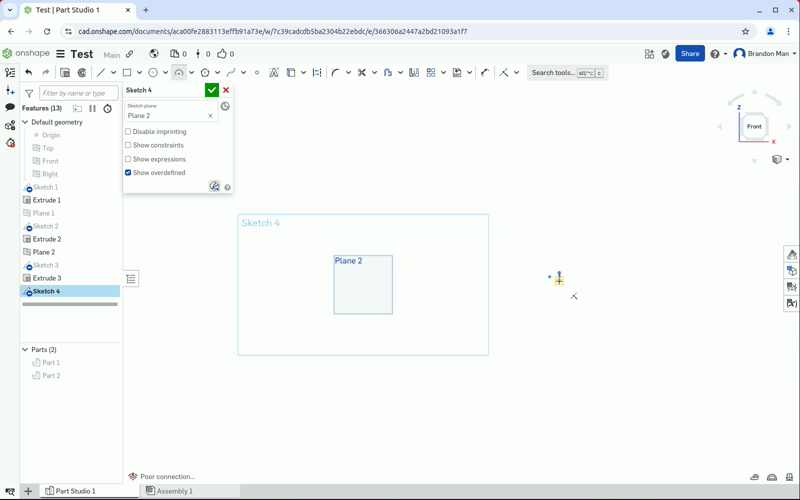
scroll(6)
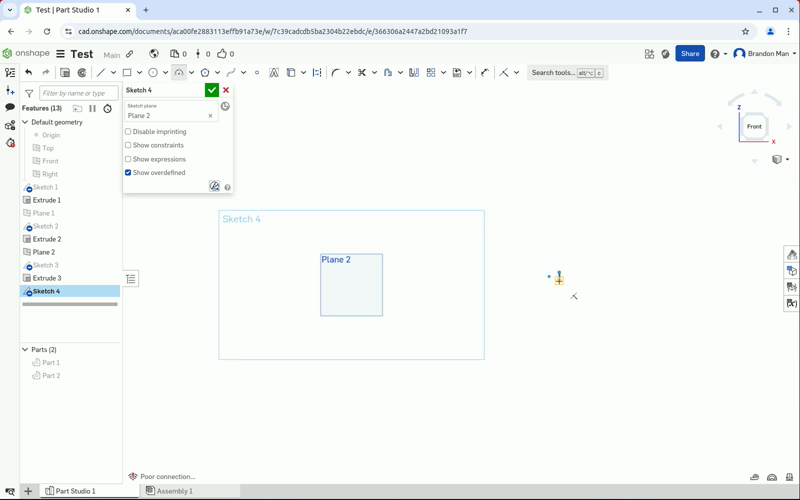
scroll(6)
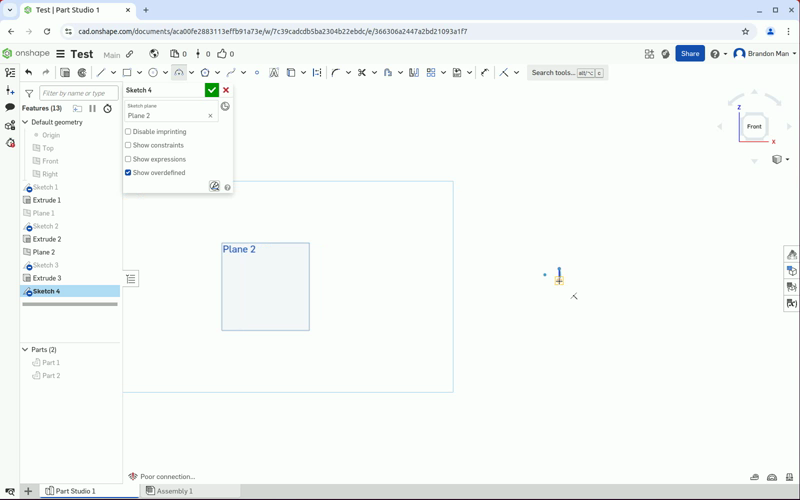
scroll(6)
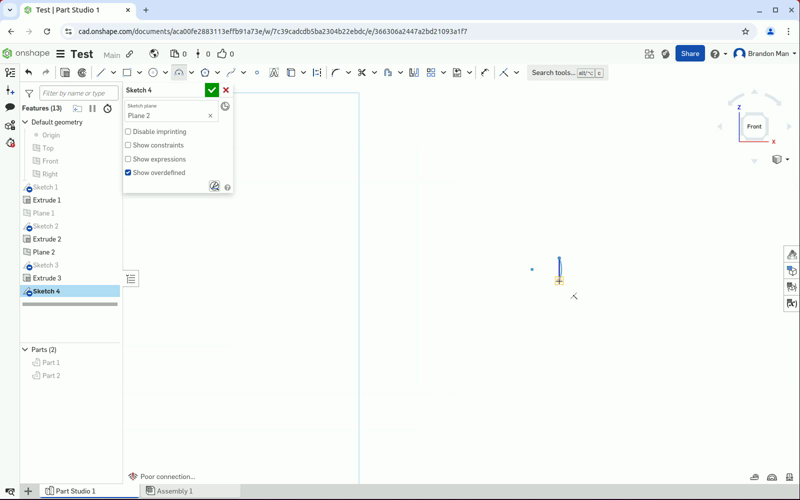
scroll(6)
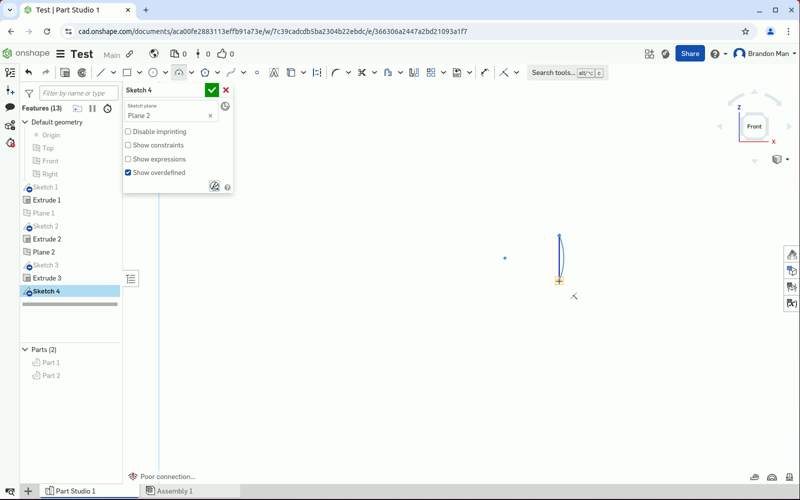
click(559, 280)
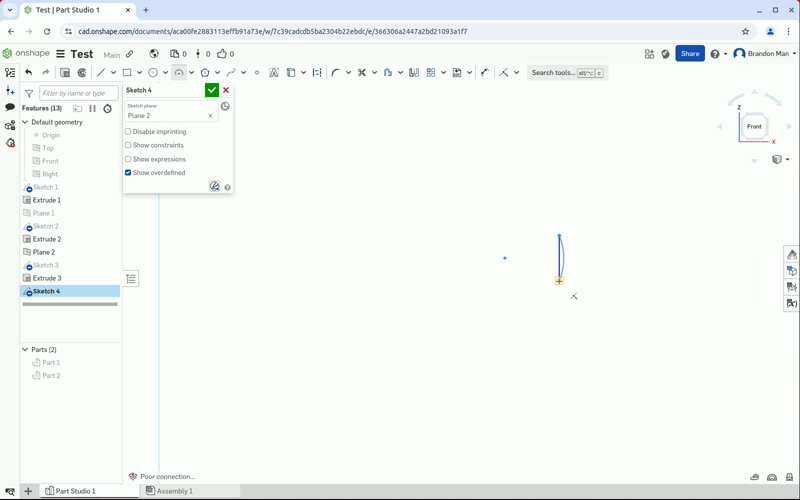
scroll(-6)
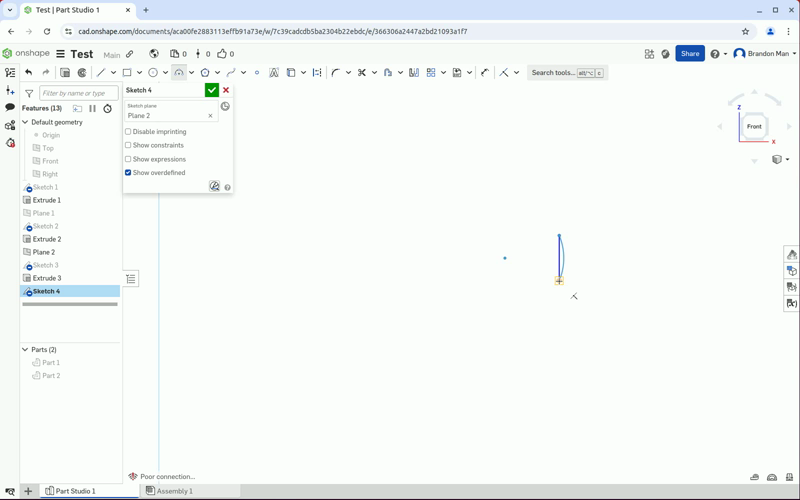
scroll(-6)
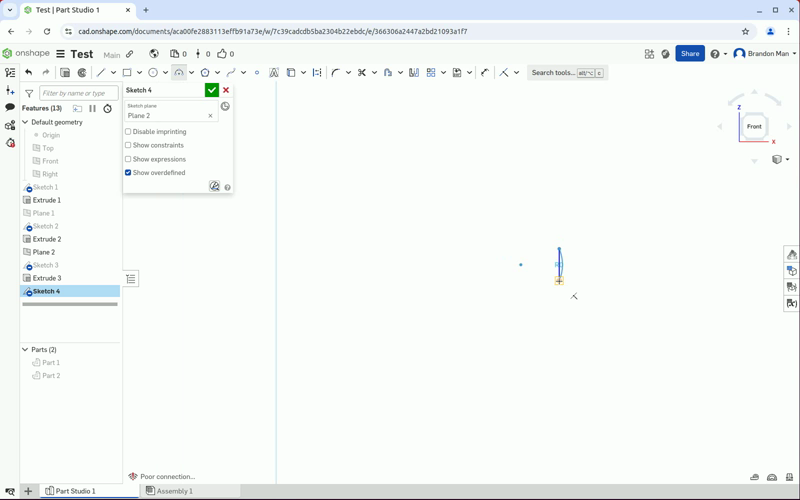
scroll(-6)
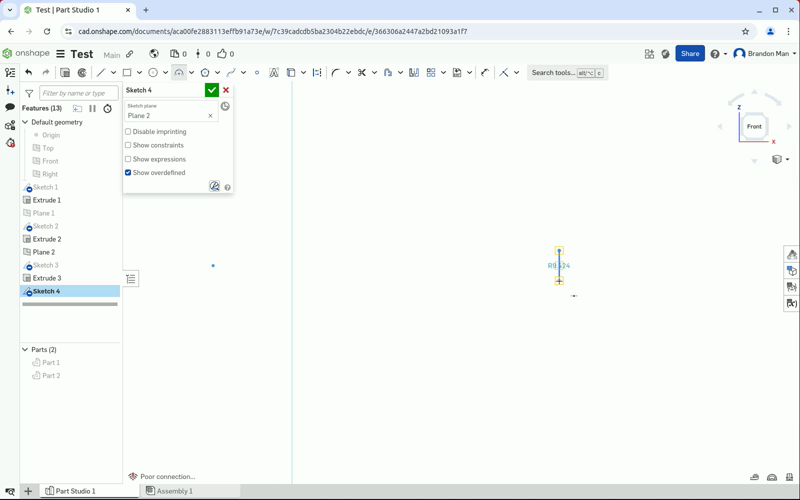
scroll(-6)
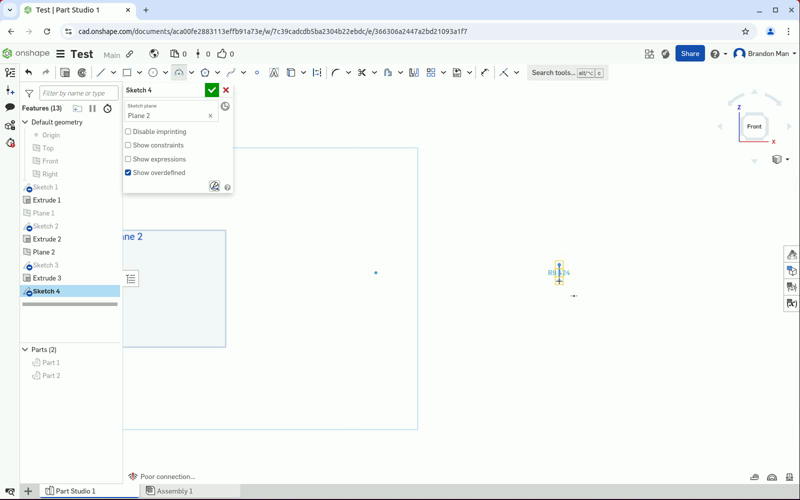
scroll(-6)
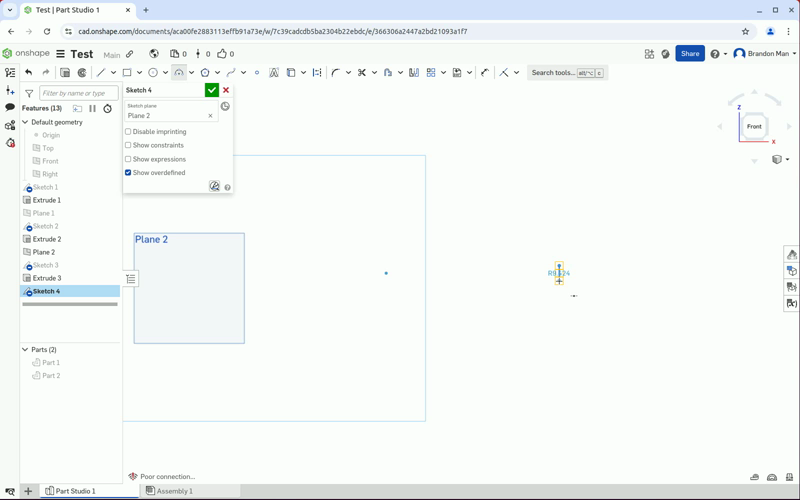
scroll(-6)
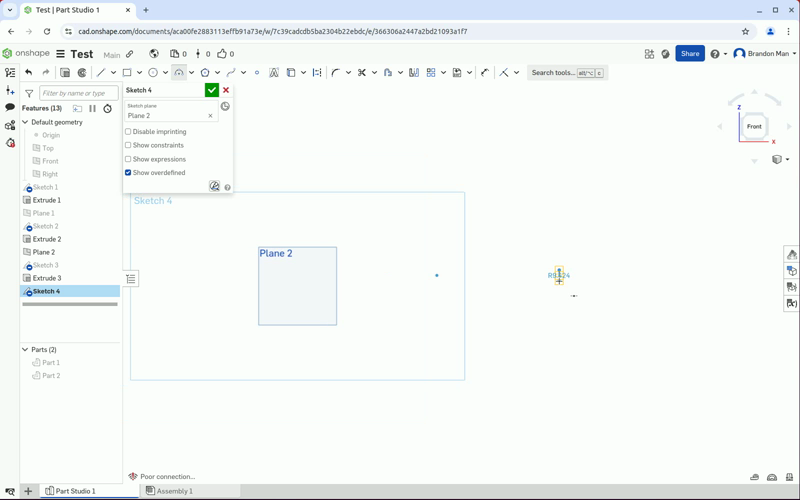
scroll(-6)
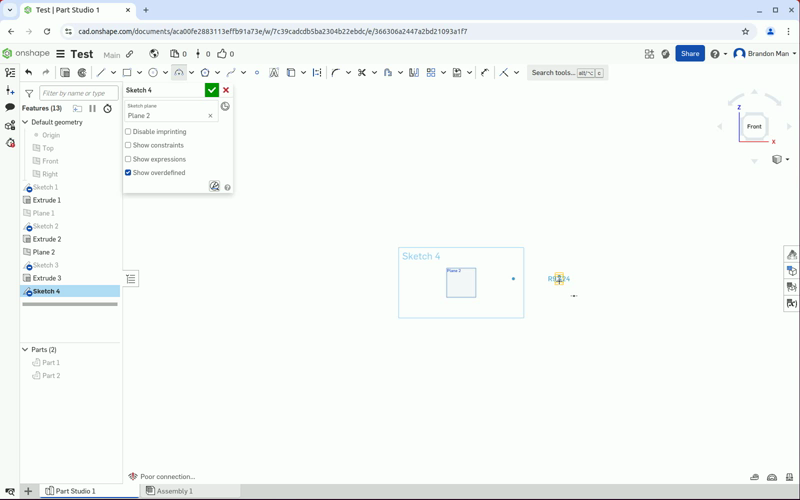
key_down(shift)
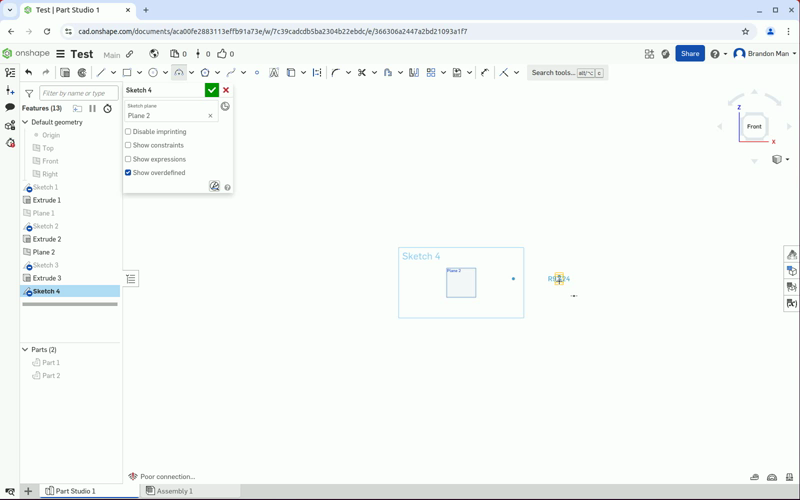
mouse_move(557, 278)
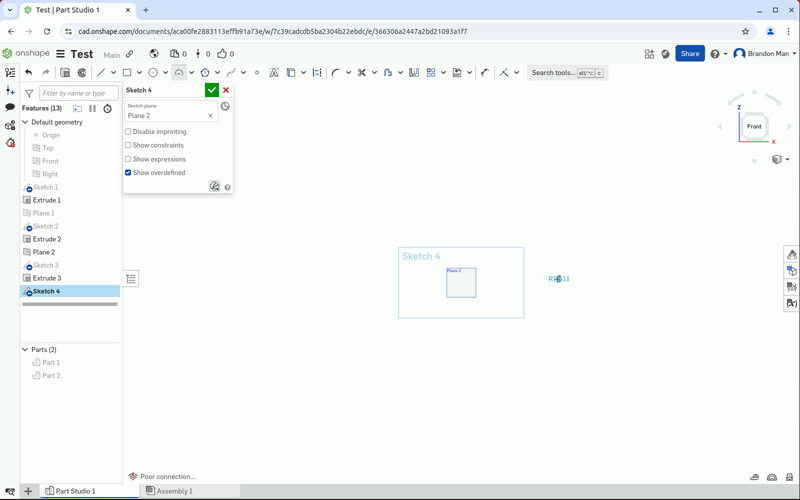
scroll(6)
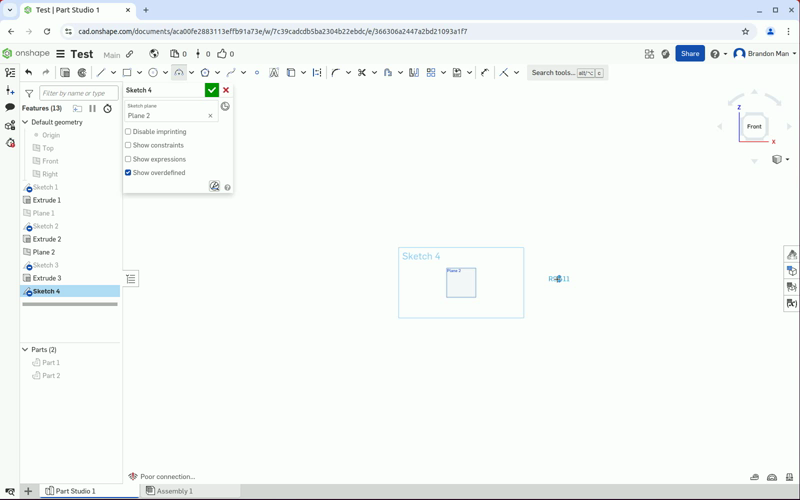
scroll(6)
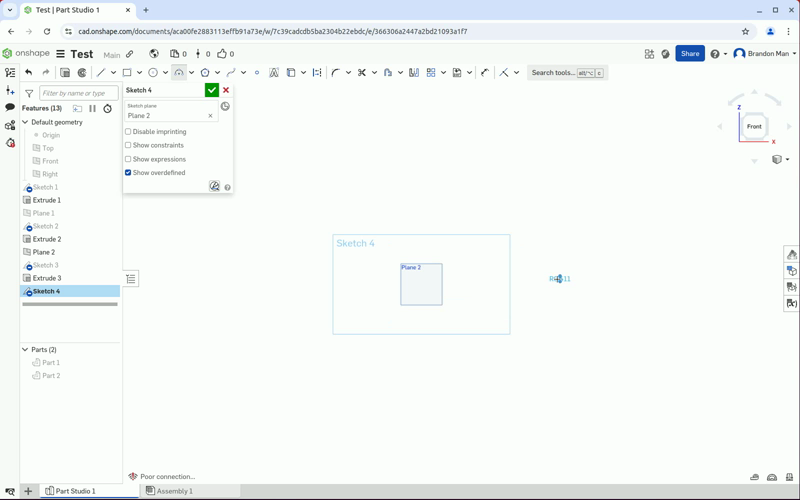
scroll(6)
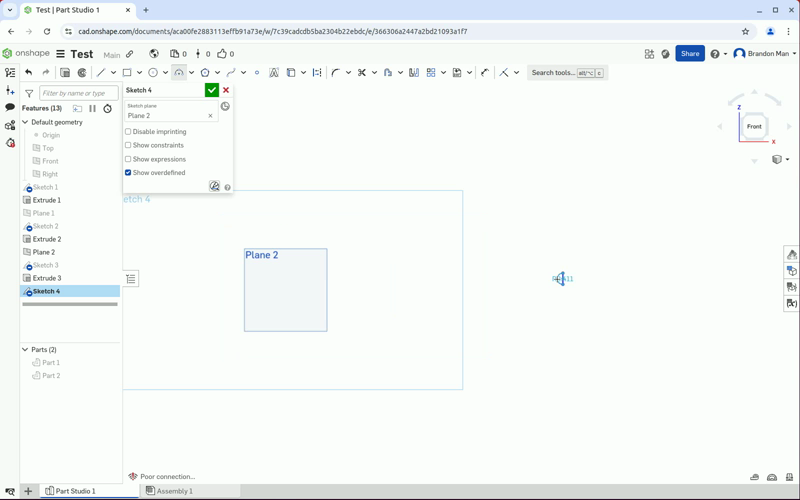
scroll(6)
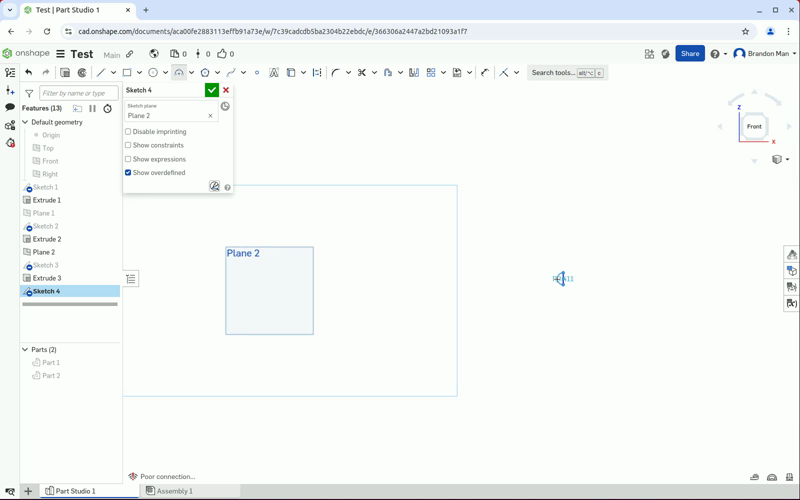
scroll(6)
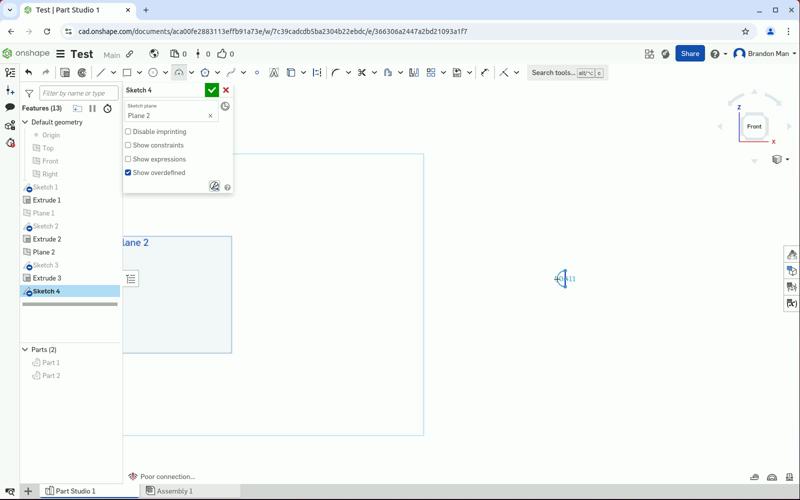
scroll(6)
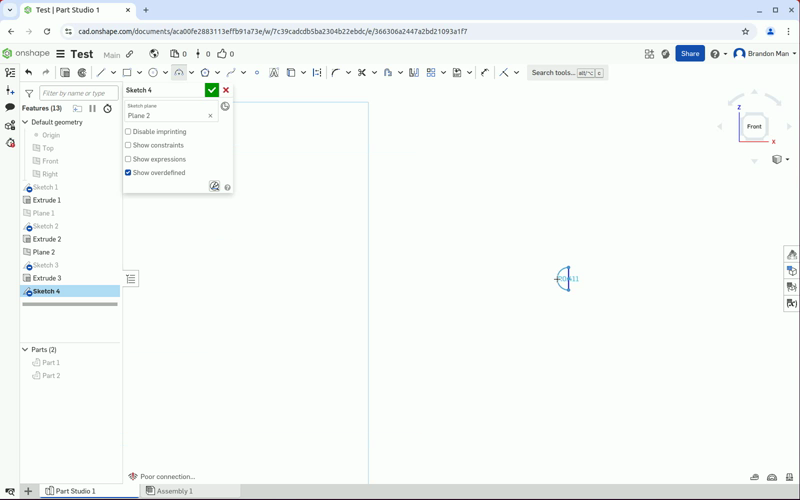
scroll(6)
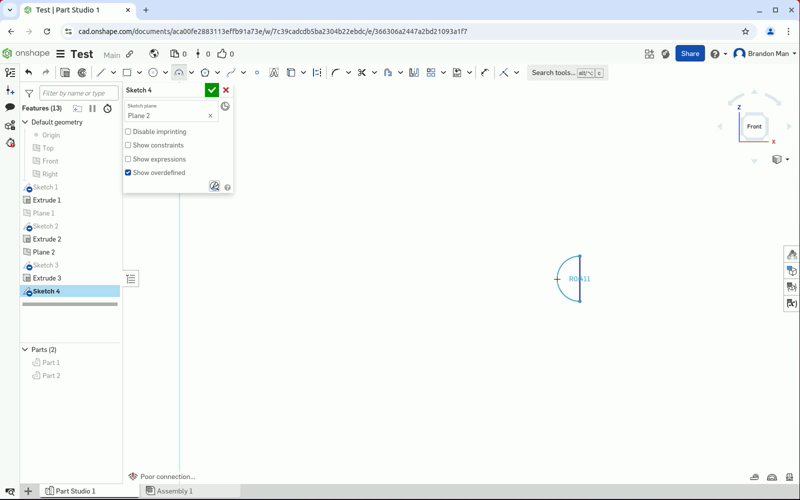
click(557, 278)
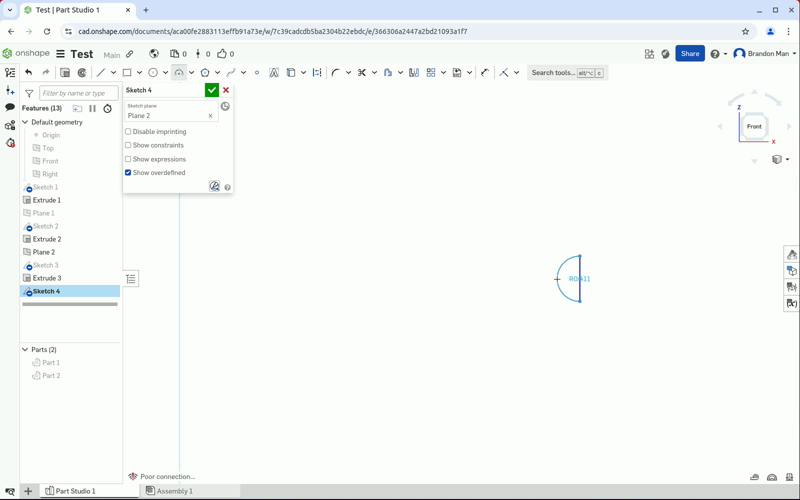
scroll(-6)
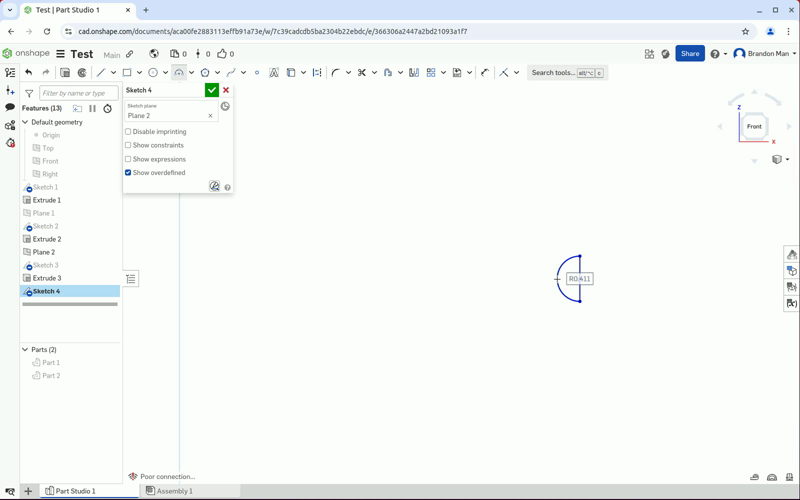
scroll(-6)
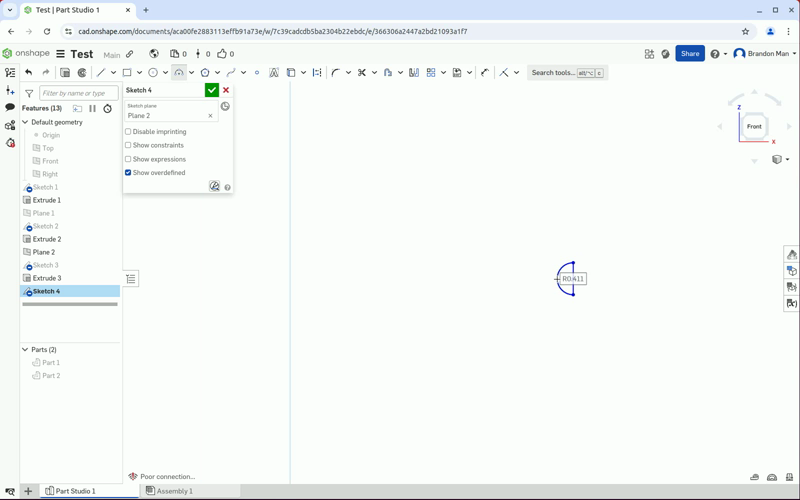
scroll(-6)
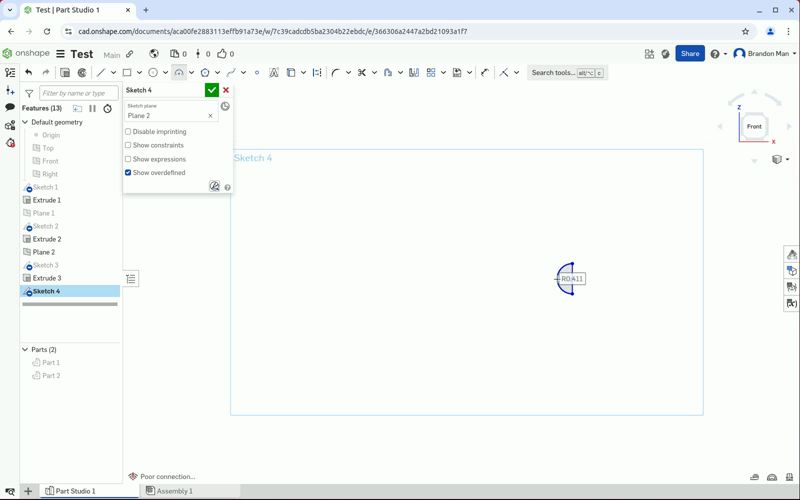
scroll(-6)
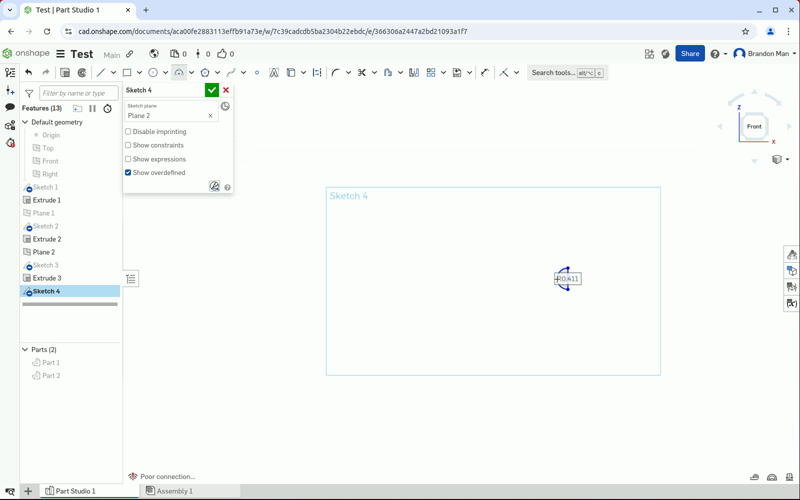
scroll(-6)
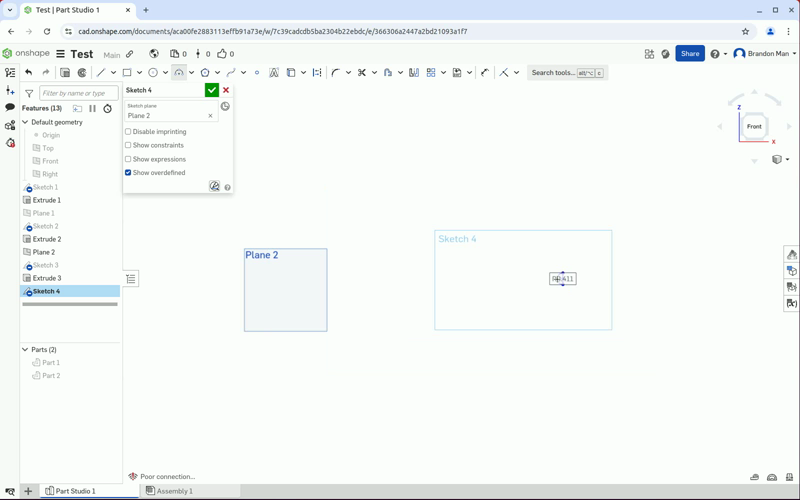
scroll(-6)
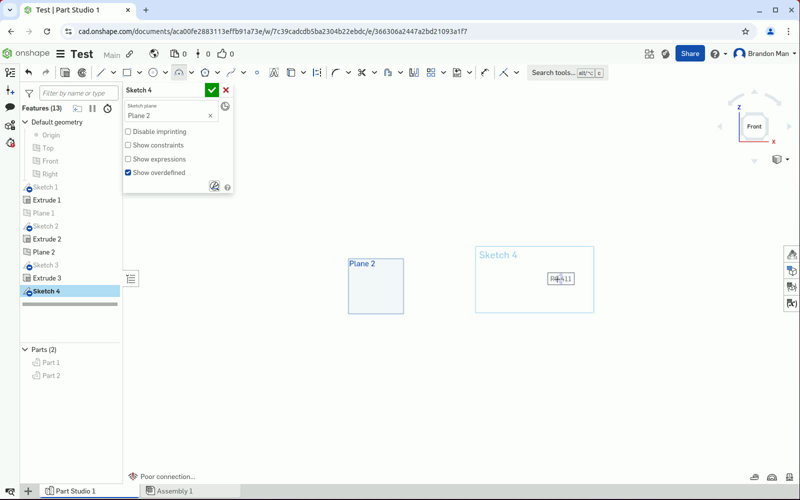
scroll(-6)
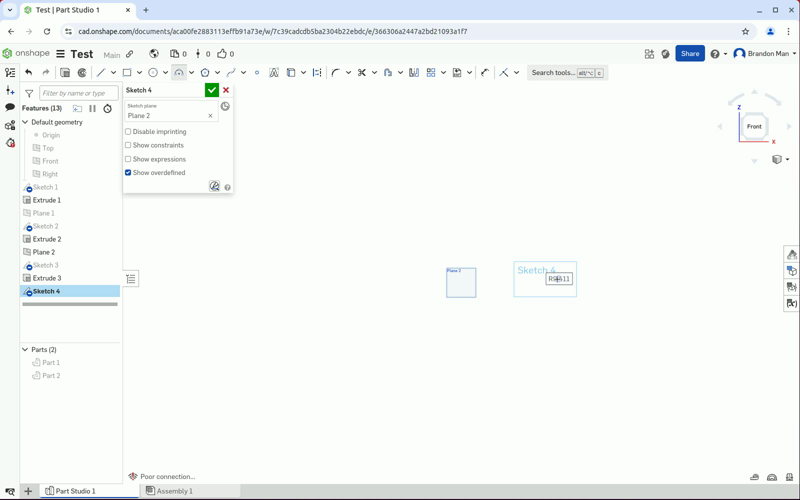
key_up(shift)
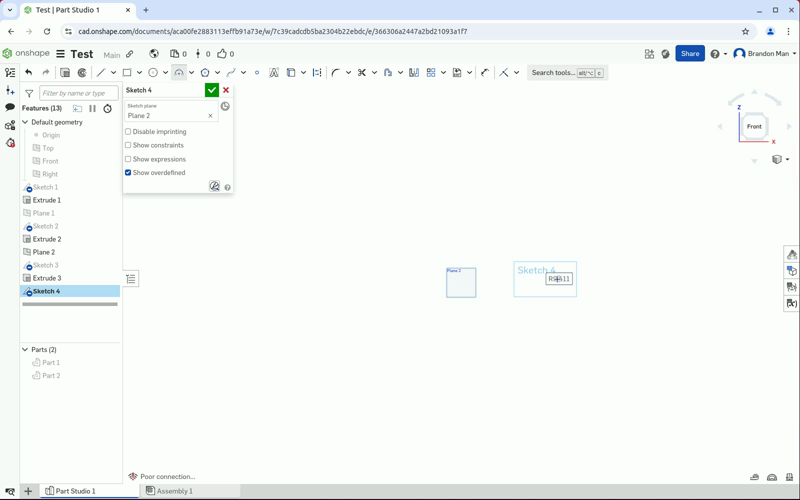
key(esc)
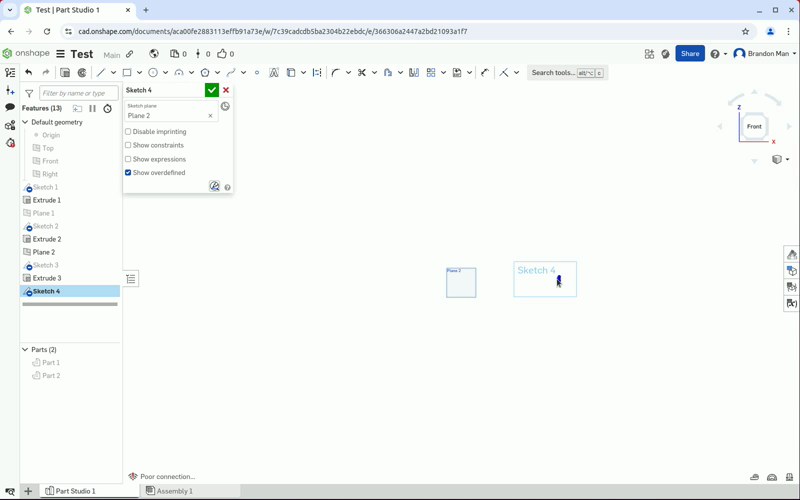
mouse_move(559, 278)
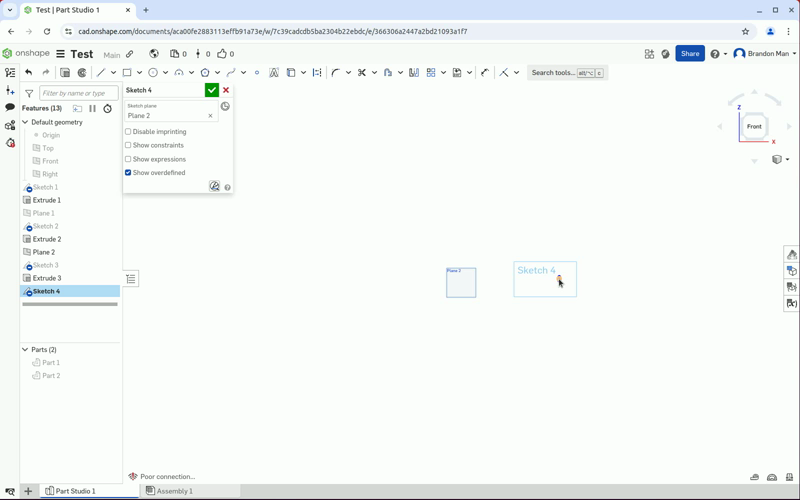
scroll(6)
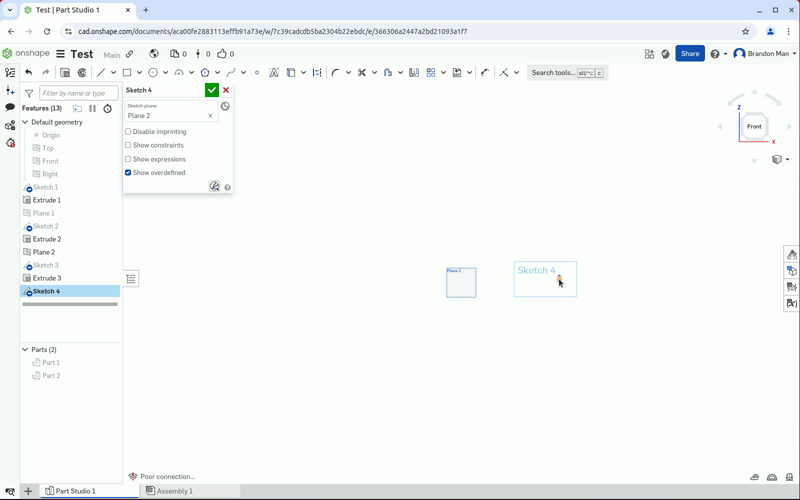
scroll(6)
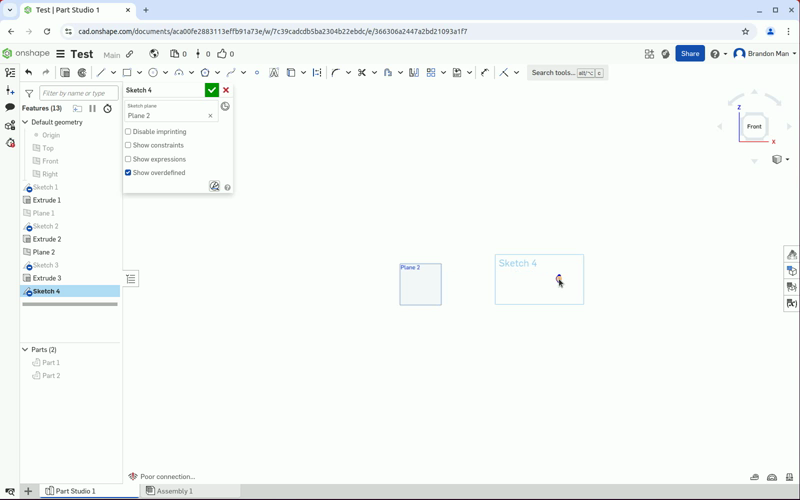
scroll(6)
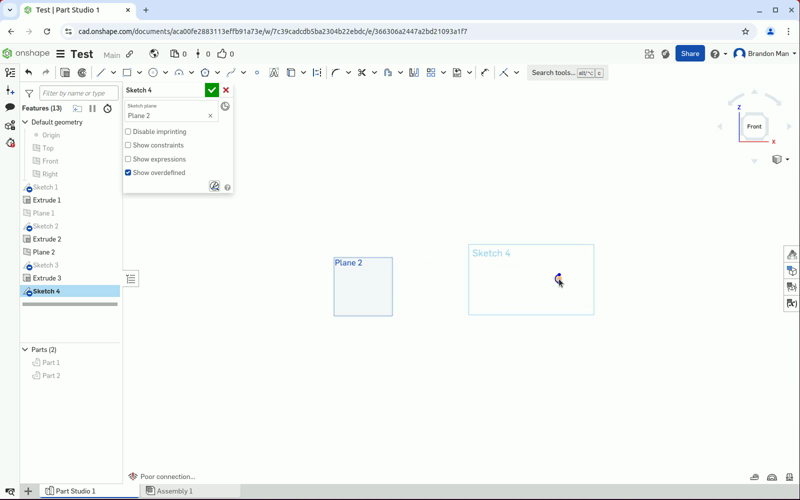
scroll(6)
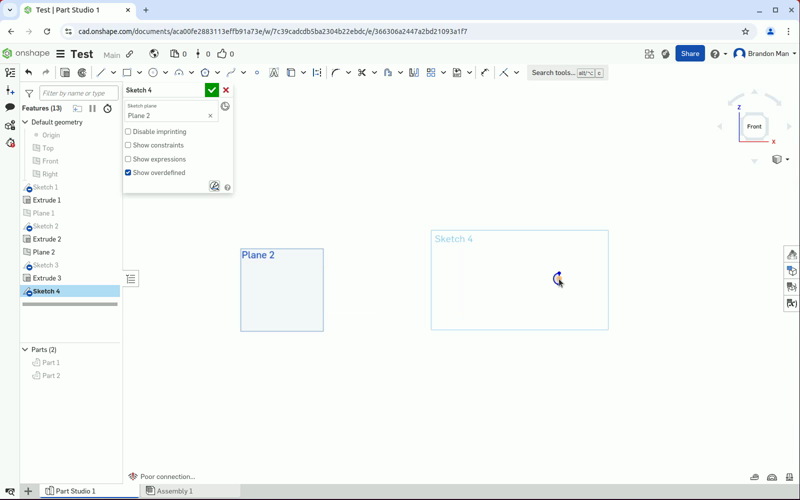
scroll(6)
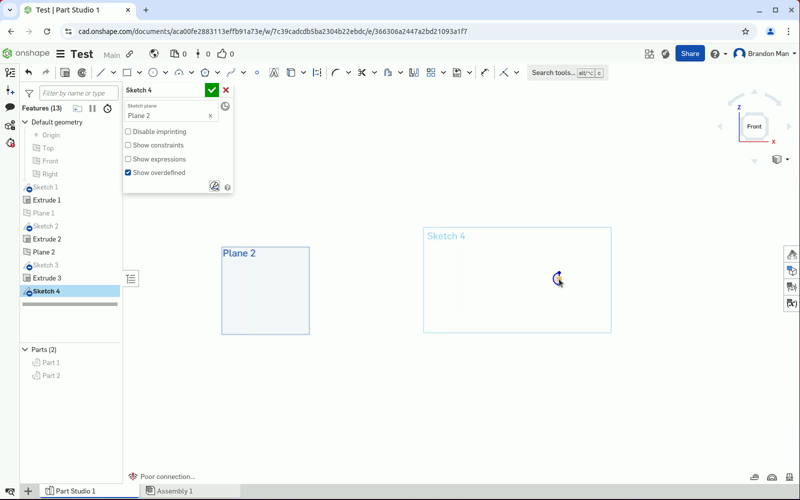
scroll(6)
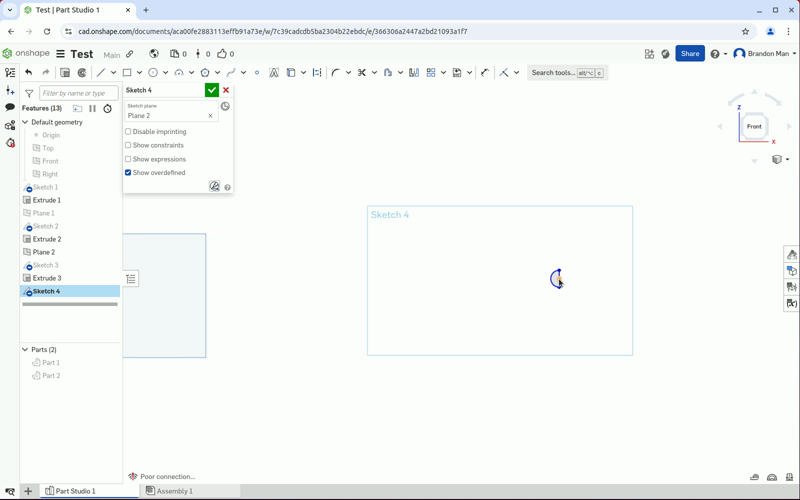
scroll(6)
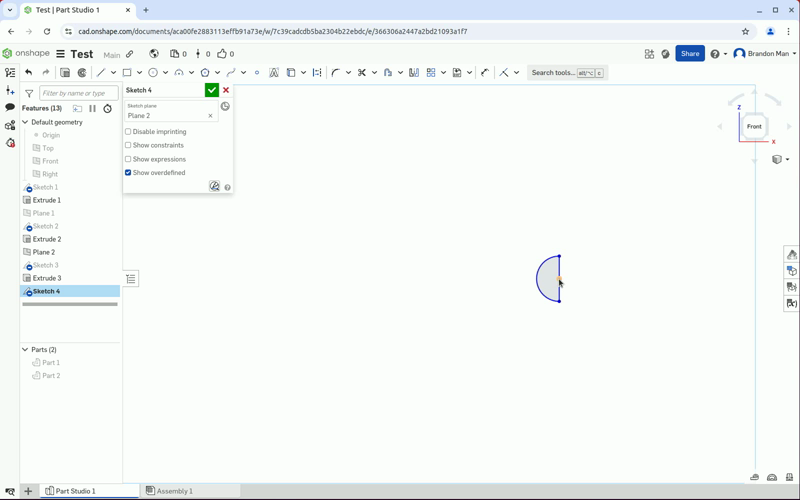
click(559, 278)
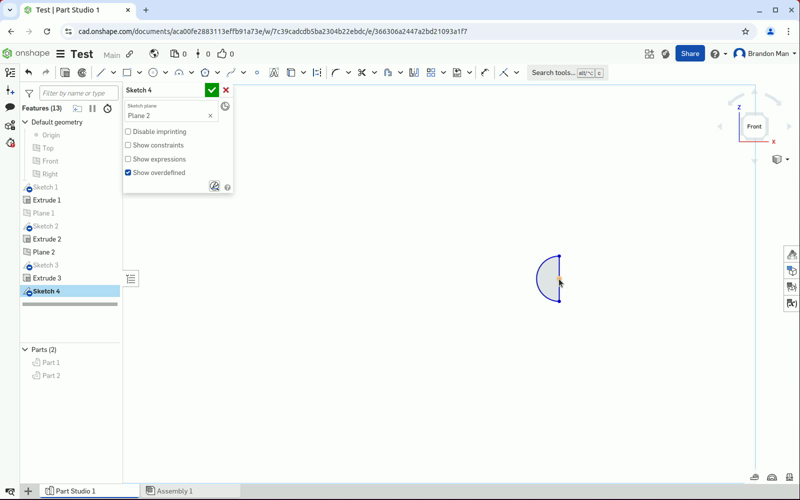
scroll(-6)
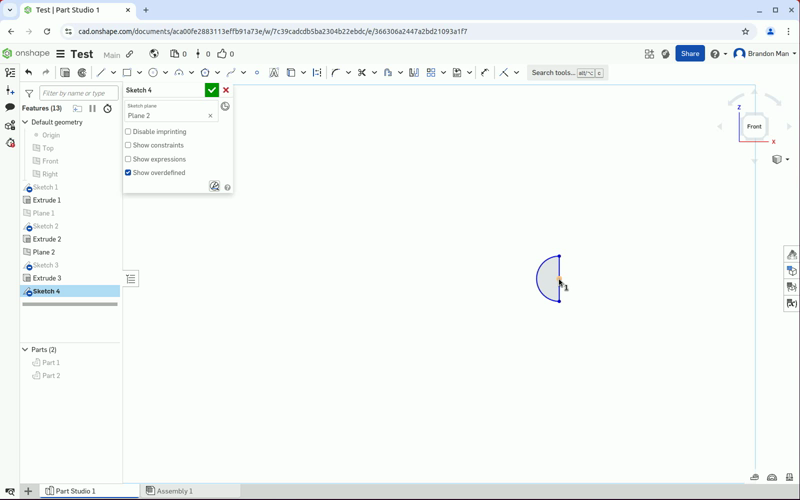
scroll(-6)
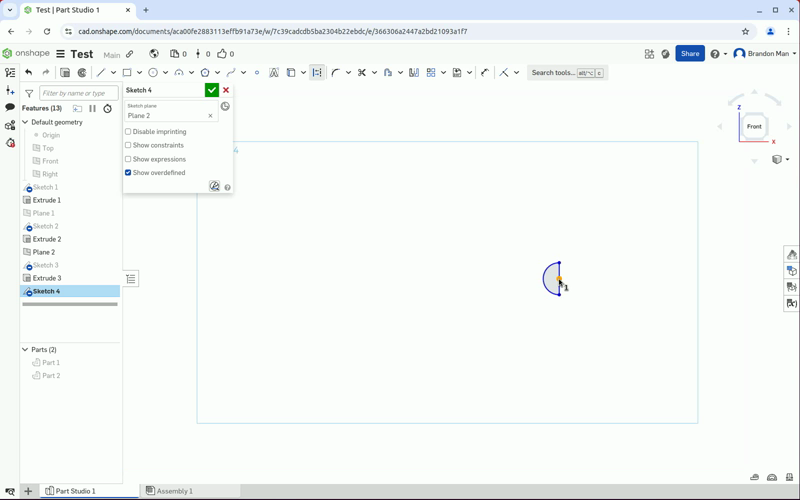
scroll(-6)
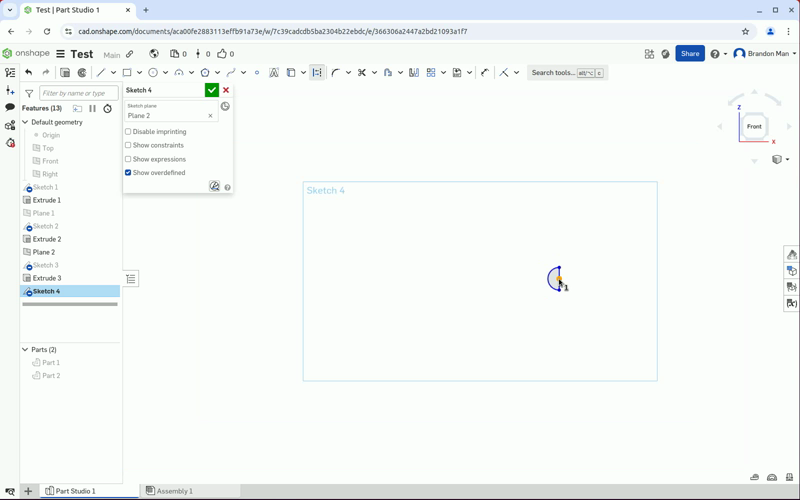
scroll(-6)
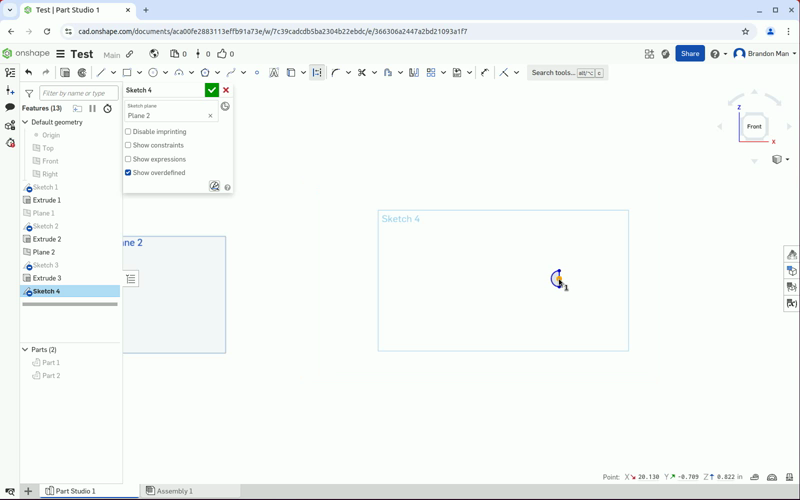
scroll(-6)
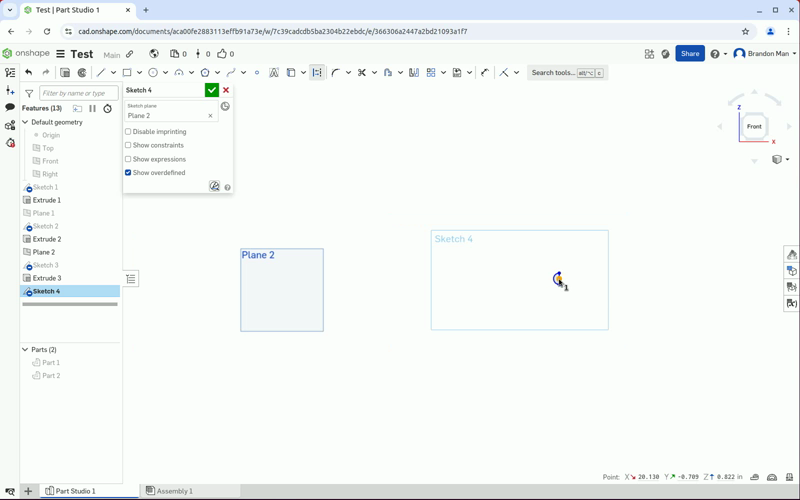
scroll(-6)
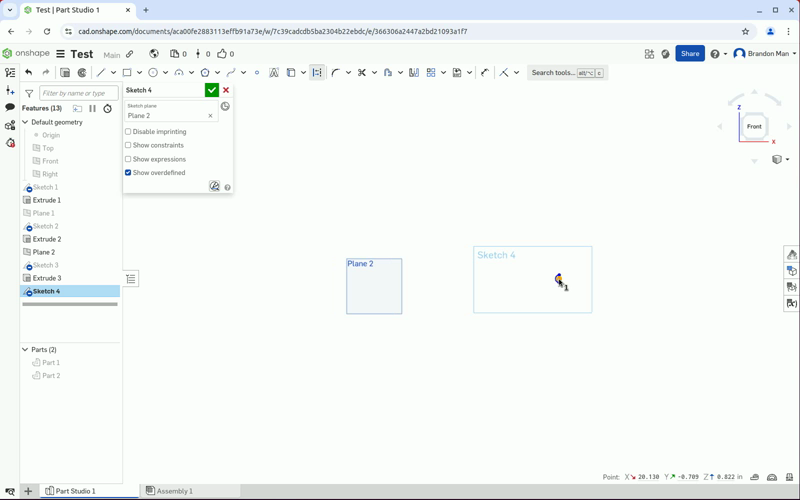
scroll(-6)
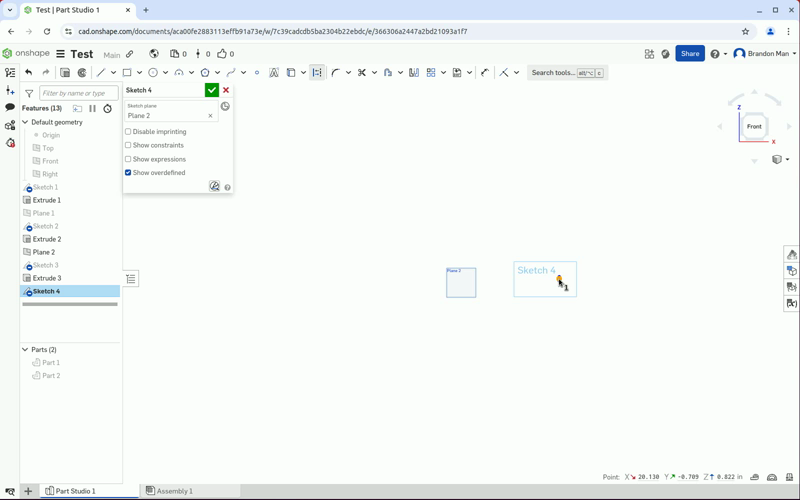
mouse_move(73, 352)
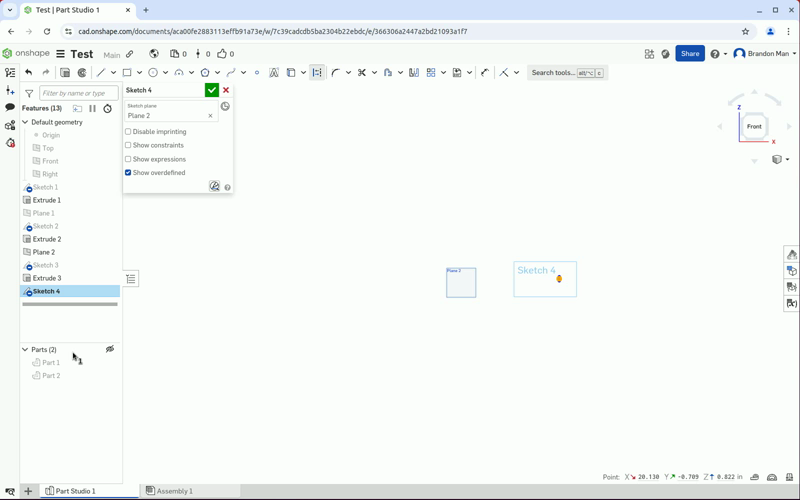
key(shift+y)
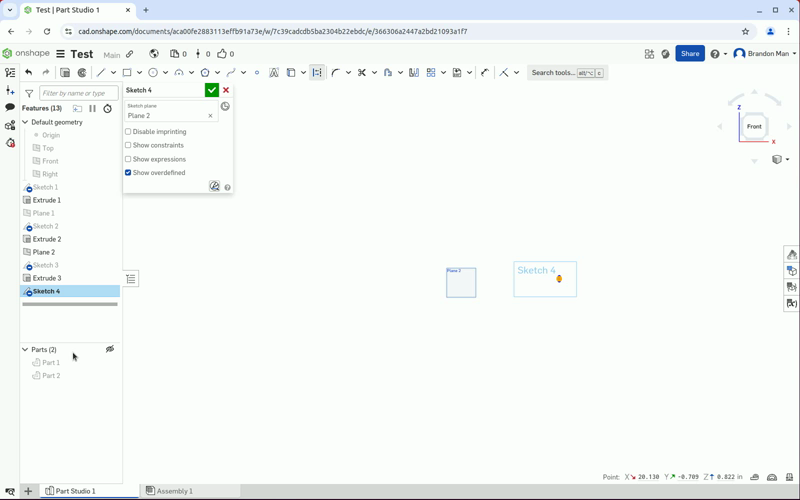
key(shift+e)
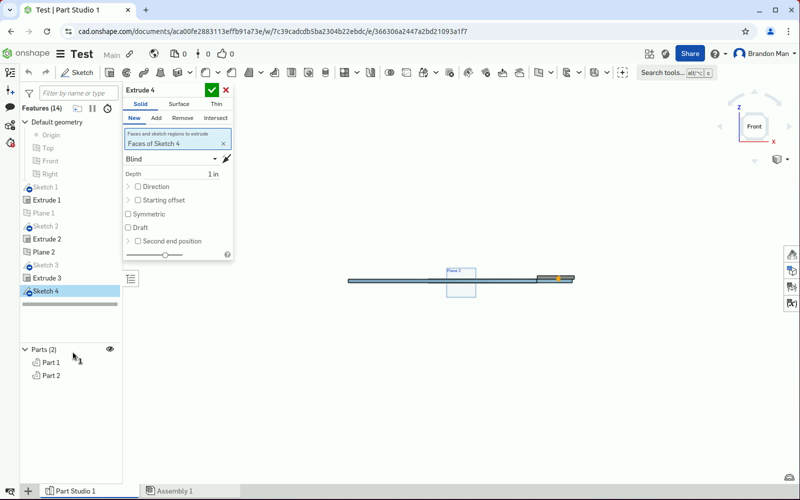
mouse_move(143, 106)
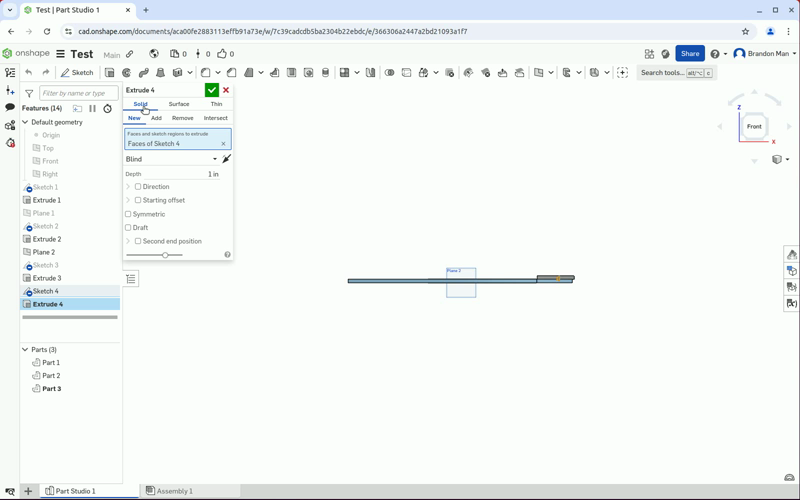
click(143, 106)
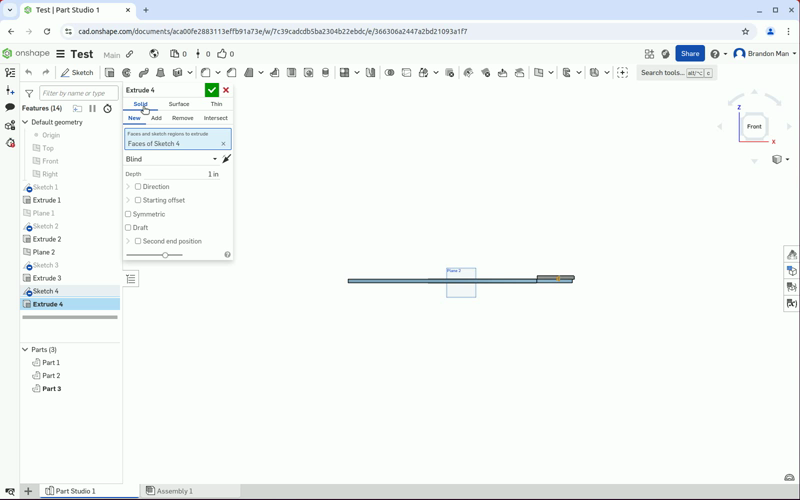
mouse_move(186, 120)
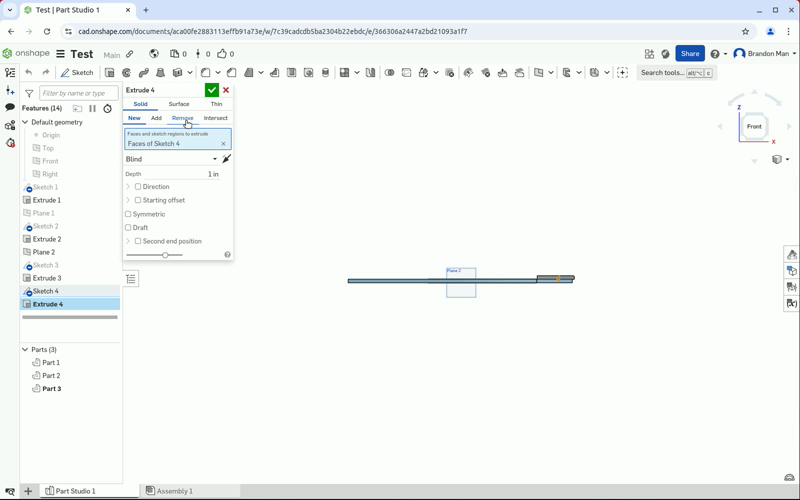
click(186, 120)
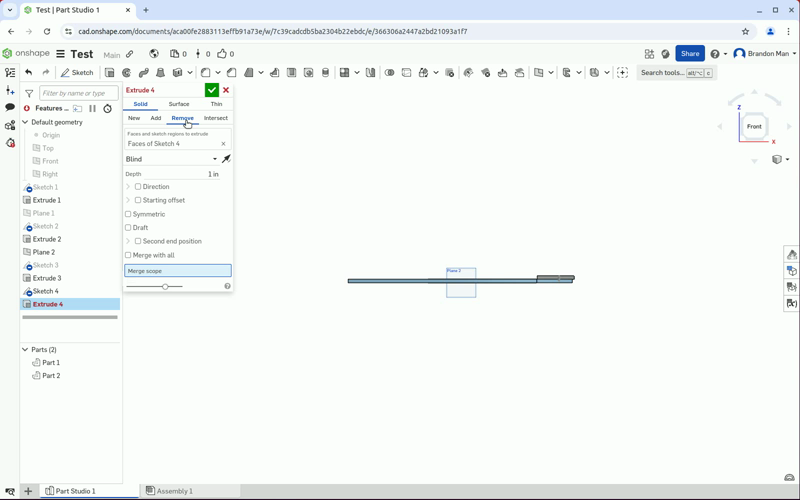
key(tab, 4)
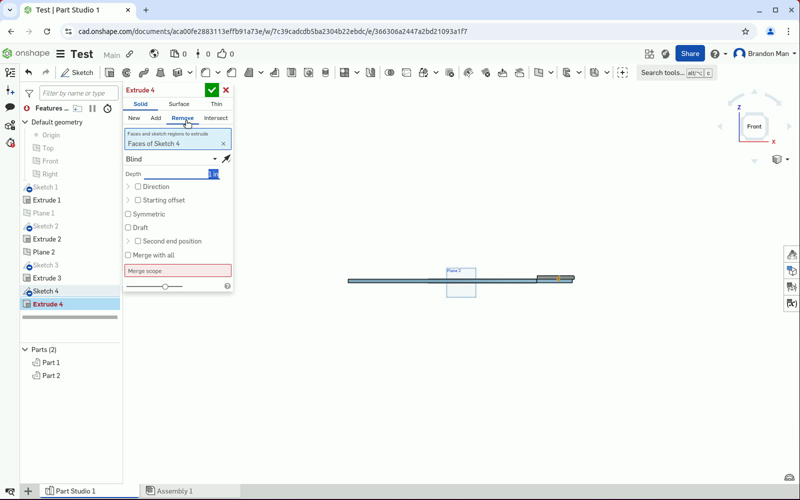
text(11.073)
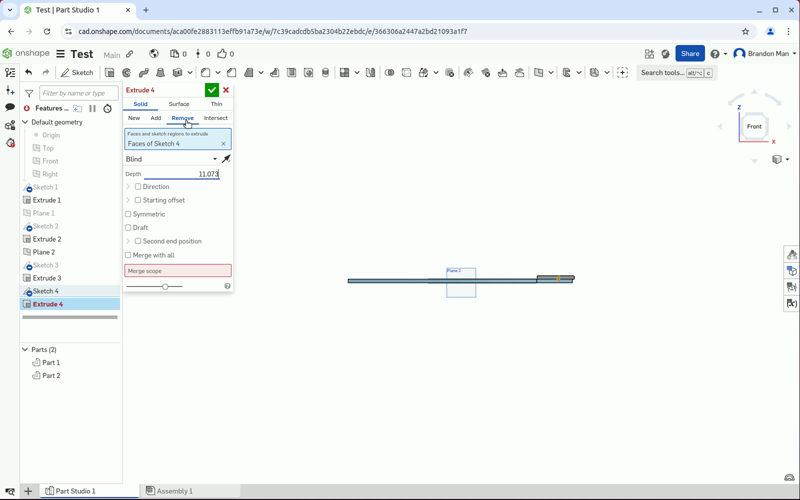
key(tab, 6)
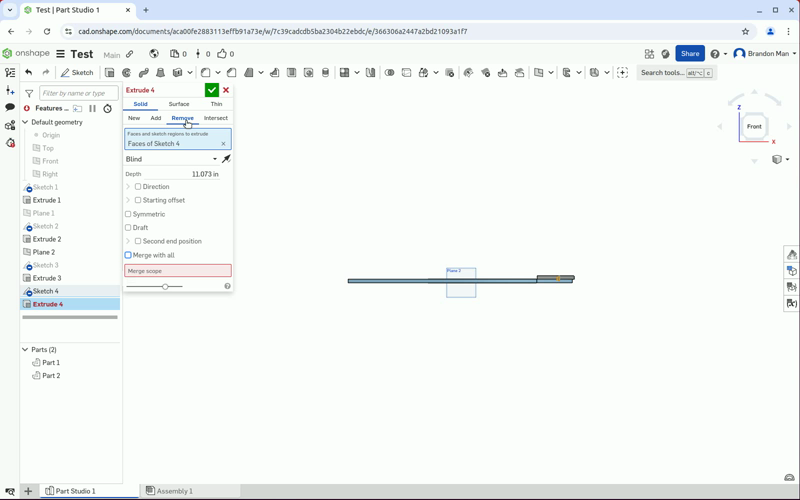
key(space)
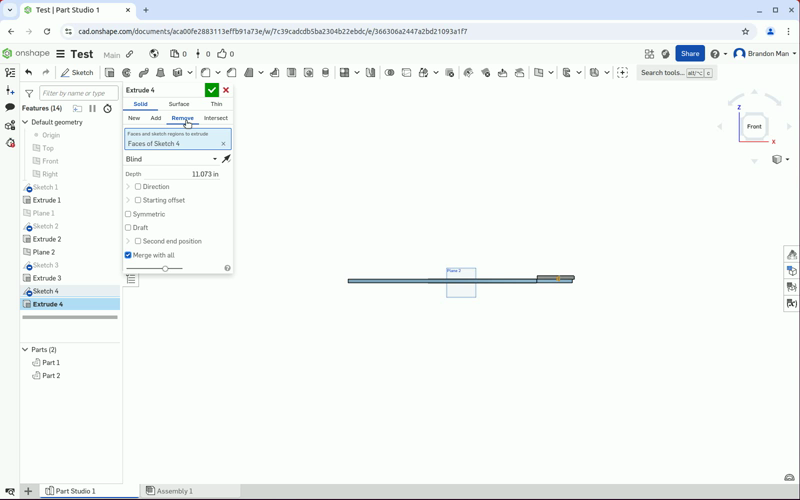
key(enter)
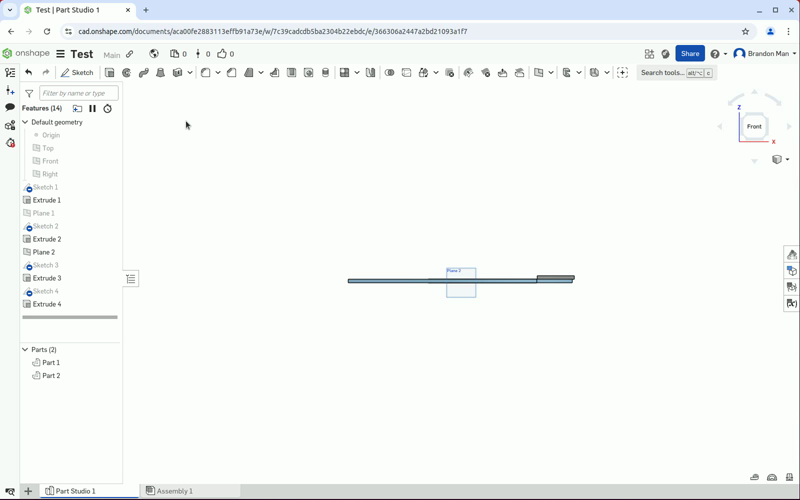
key(shift+h)
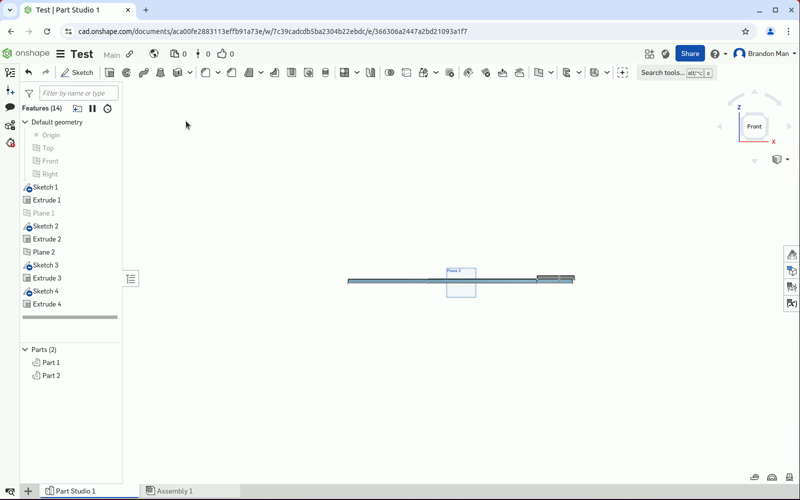
key(shift+h)
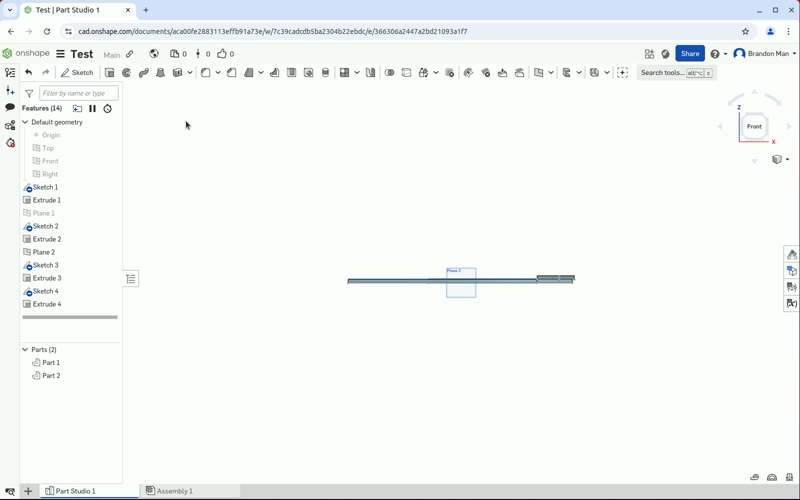
key(shift+7)
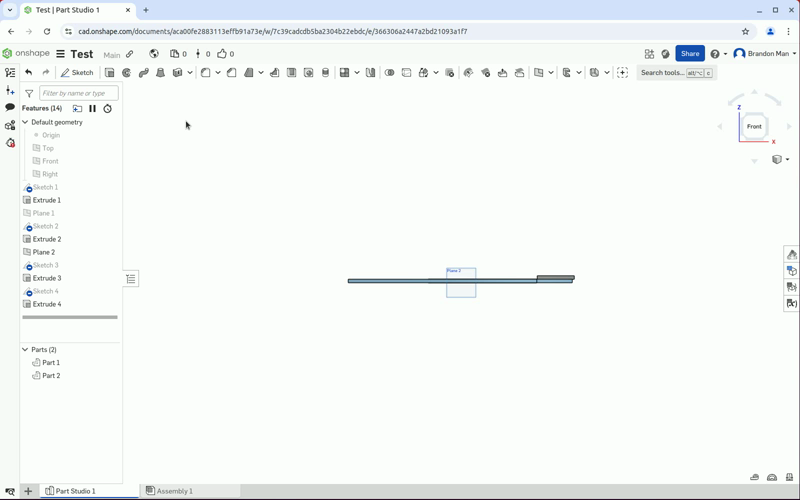
key(left, 2)
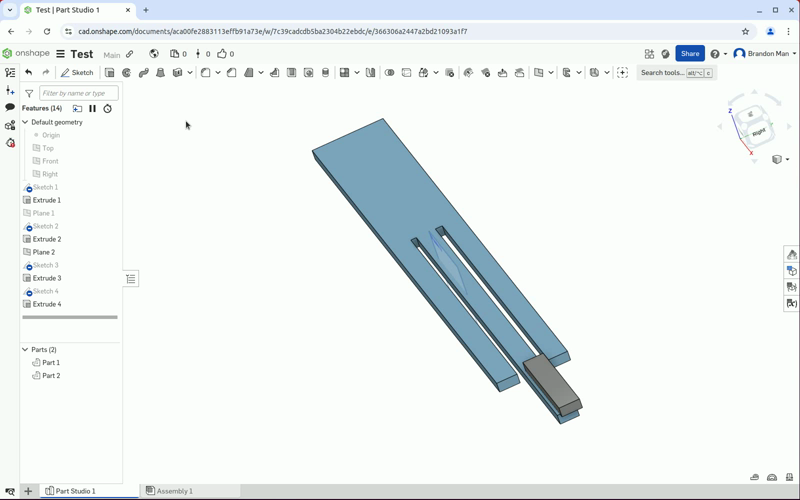
key(down, 2)
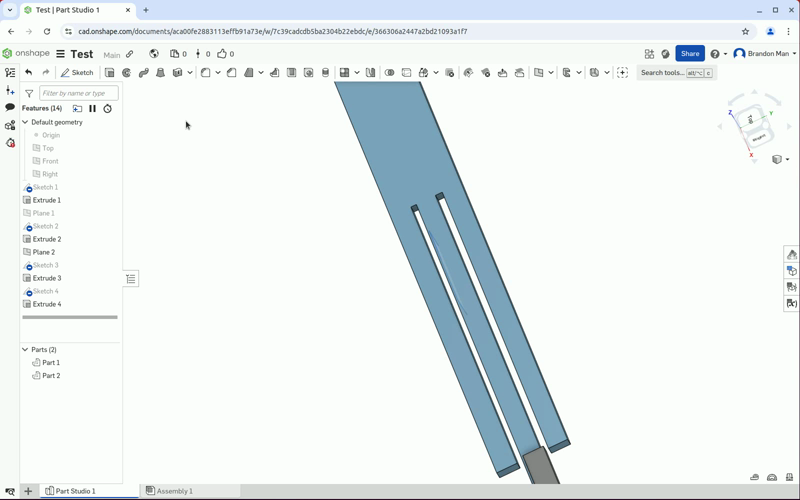
key(up, 2)
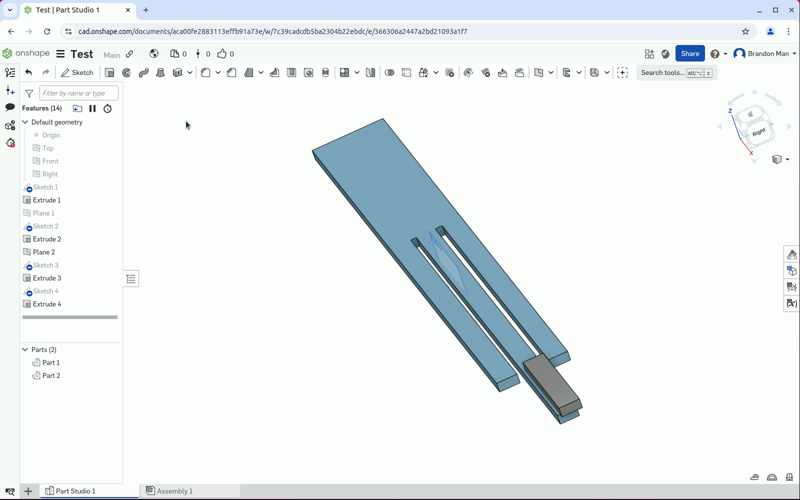
key(right, 2)
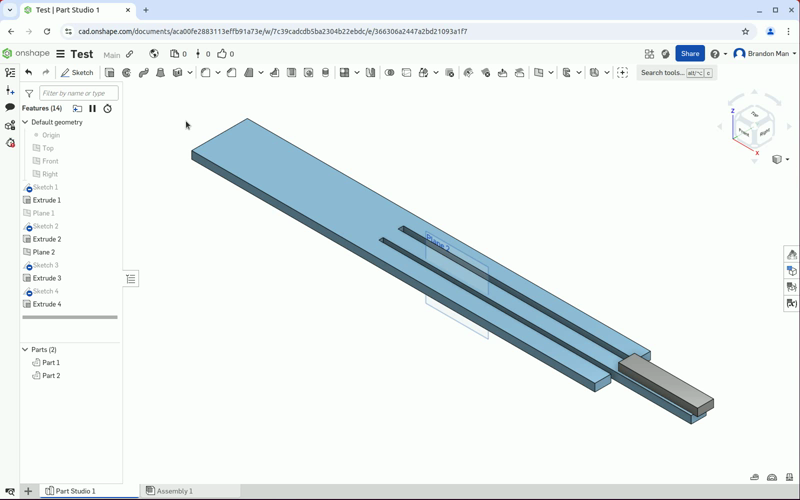
mouse_move(73, 189)
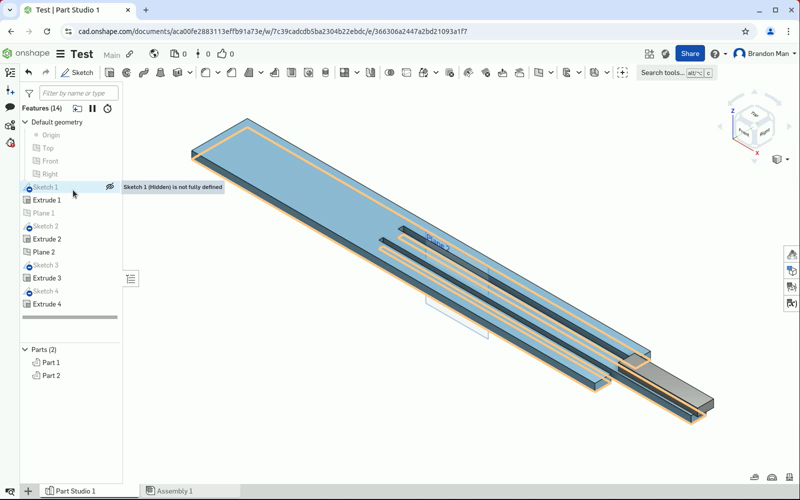
click(73, 189)